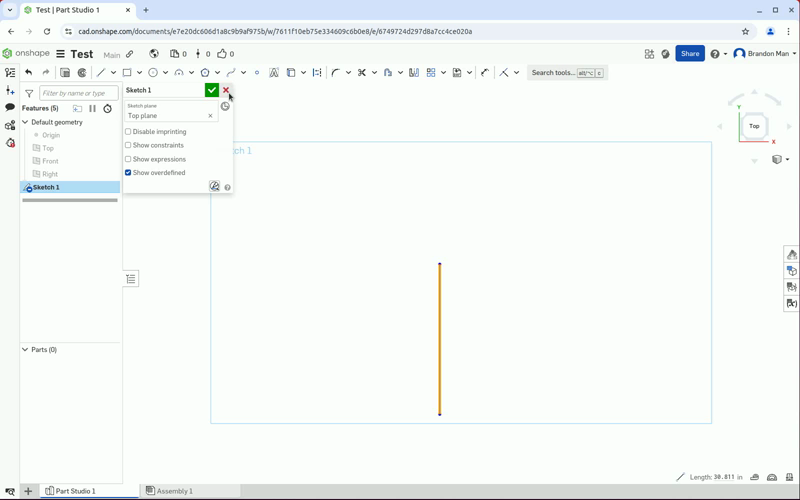
key(shift+h)
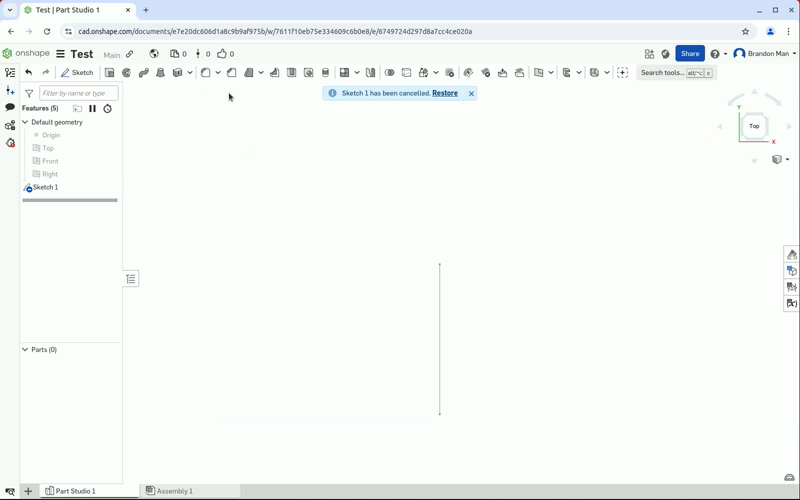
key(shift+s)
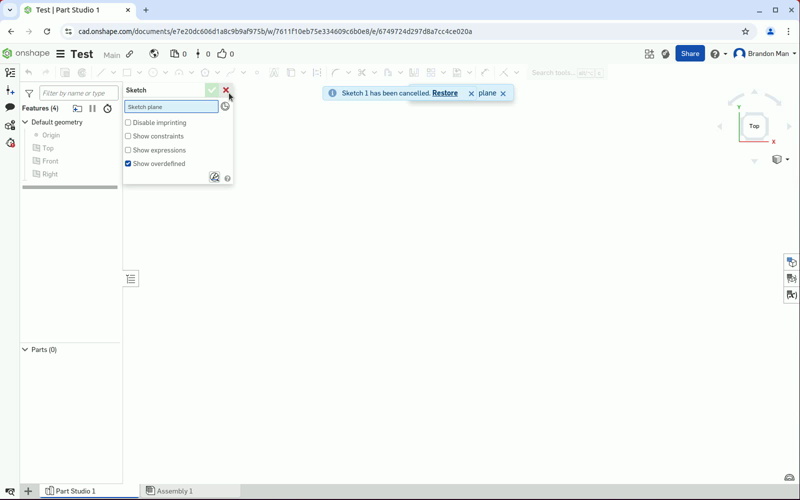
mouse_move(73, 150)
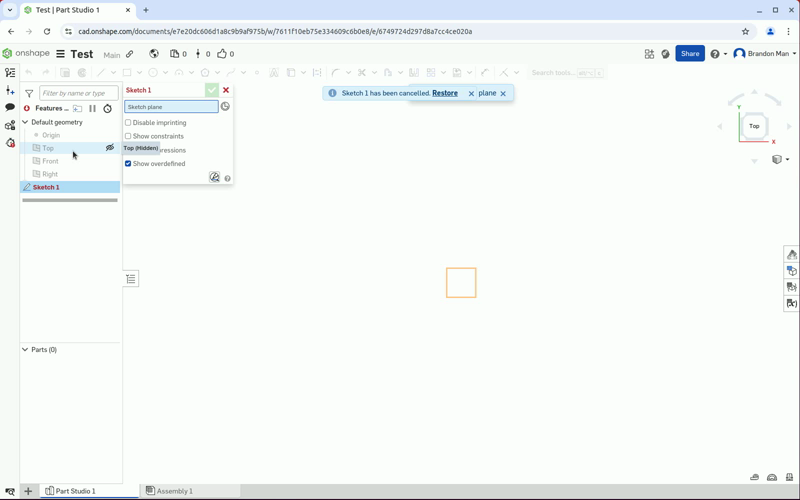
click(73, 150)
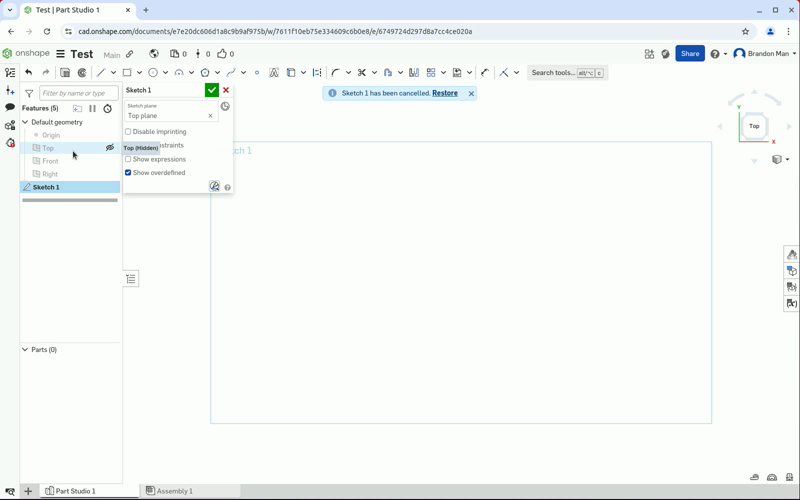
mouse_move(73, 352)
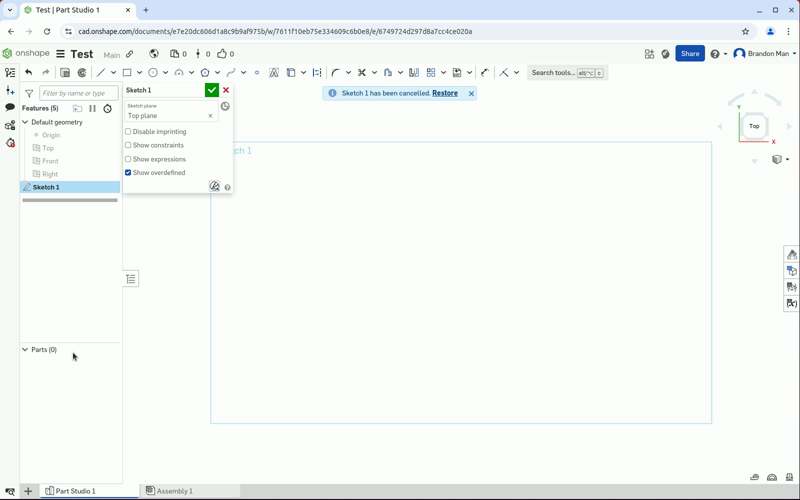
key(y)
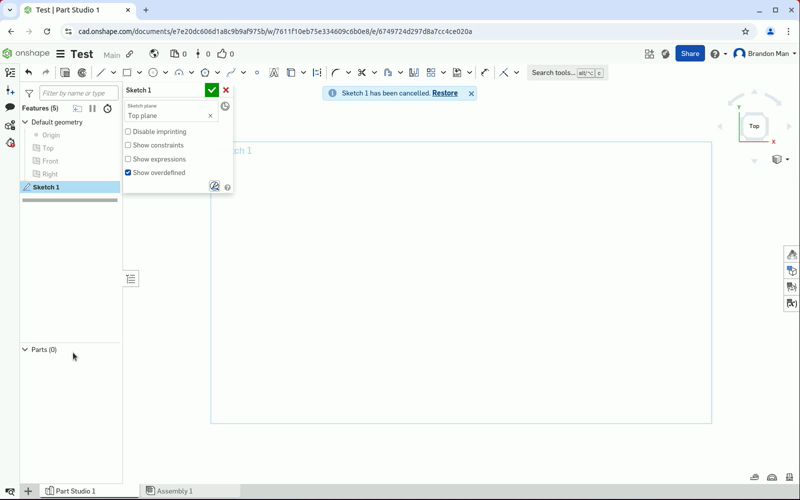
key(l)
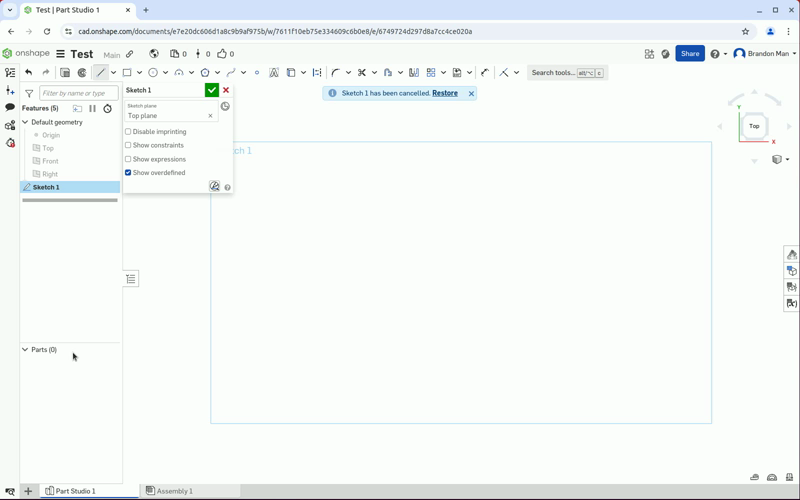
key_down(shift)
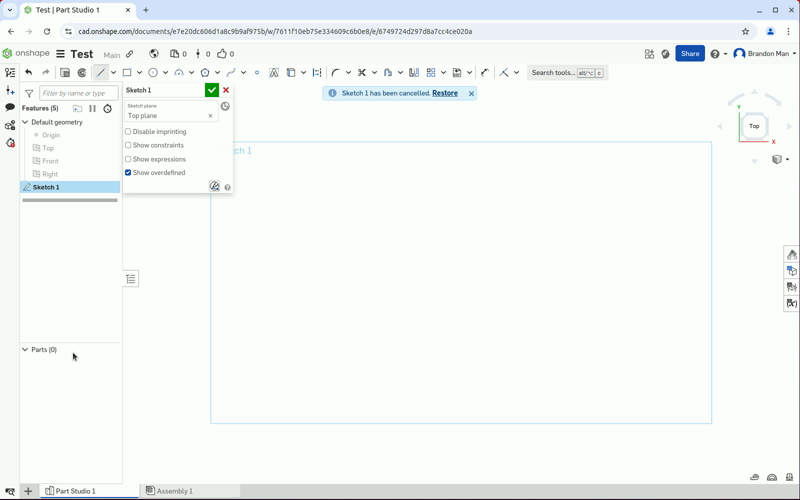
mouse_move(351, 335)
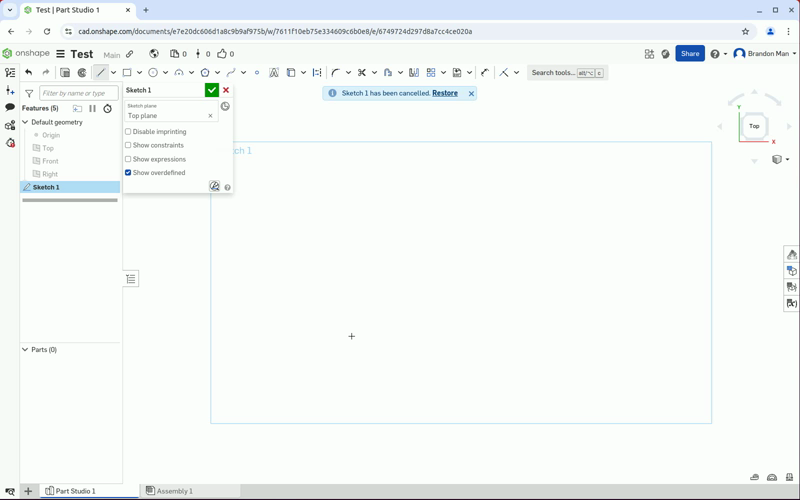
click(351, 335)
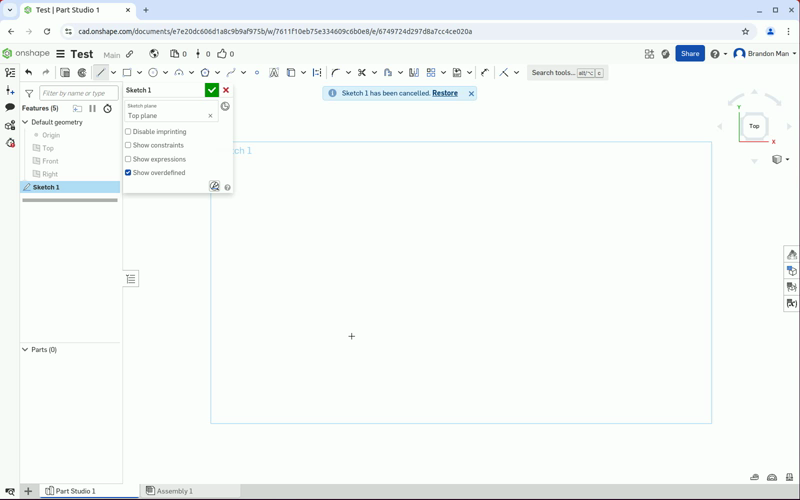
key_up(shift)
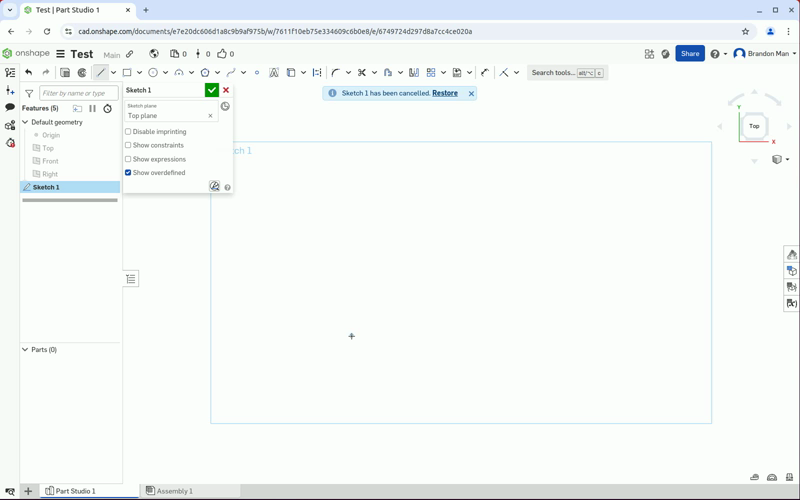
key_down(shift)
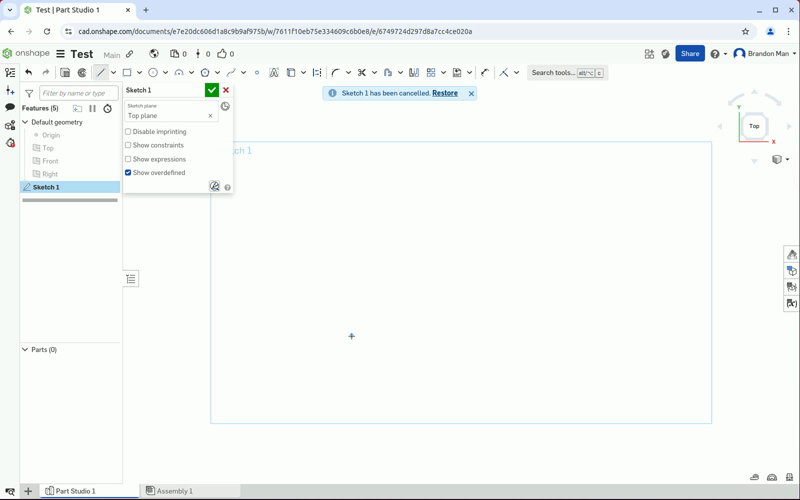
mouse_move(569, 335)
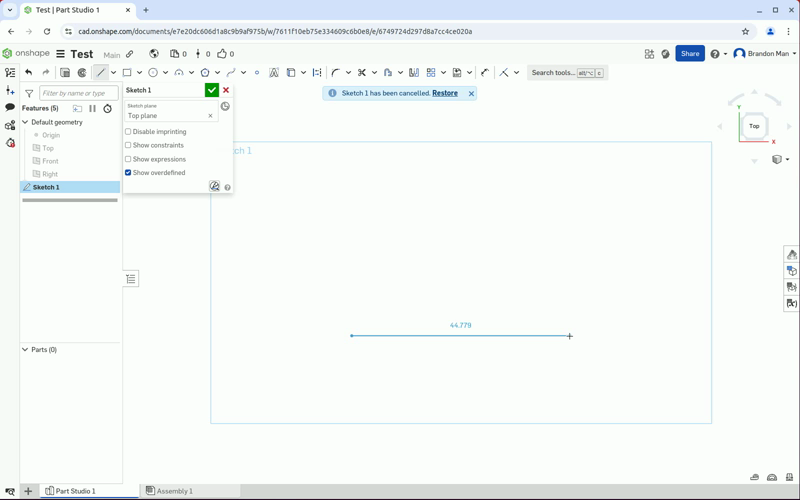
click(569, 335)
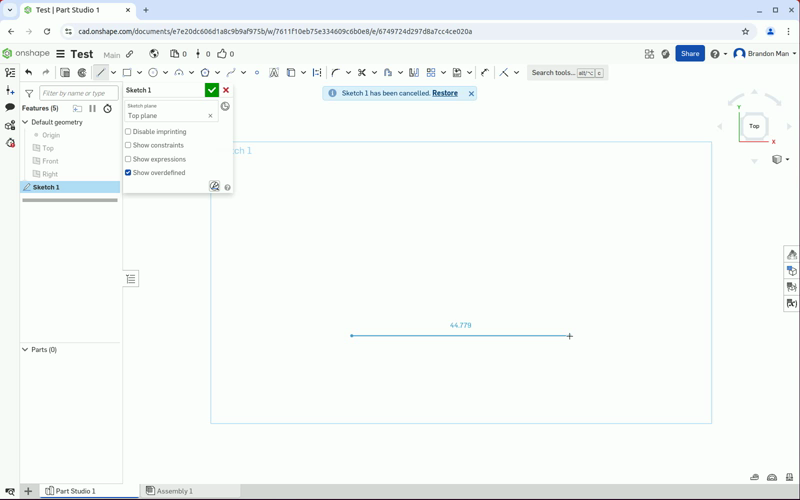
key_up(shift)
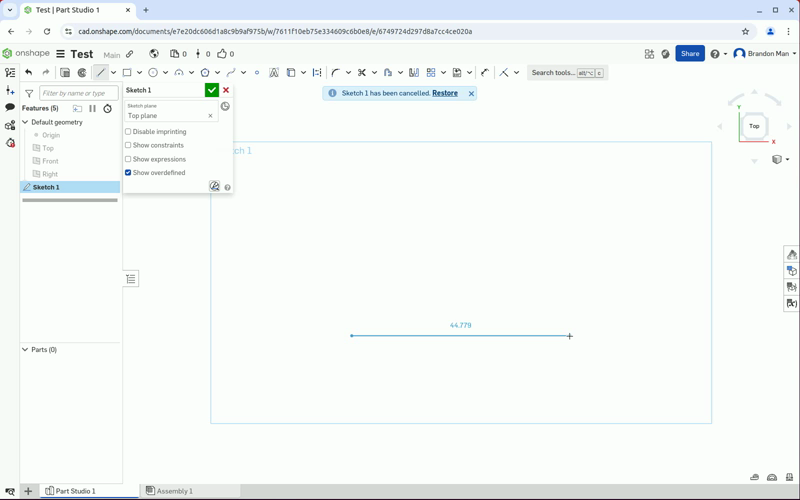
key_down(shift)
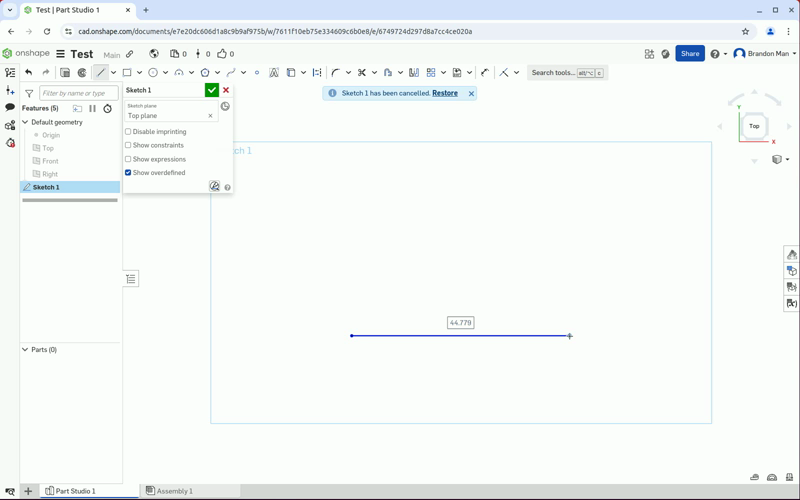
mouse_move(569, 230)
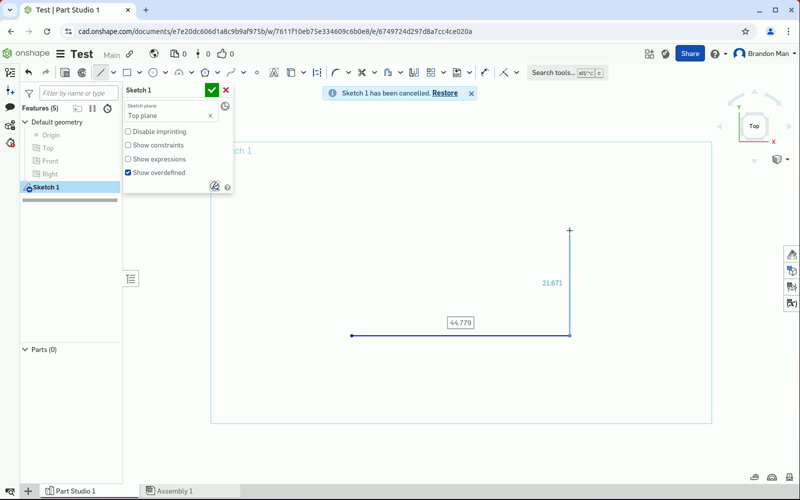
click(569, 230)
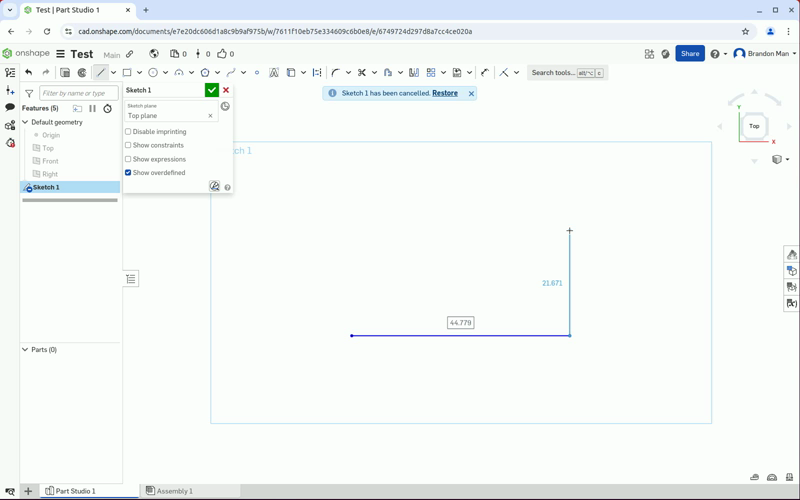
key_up(shift)
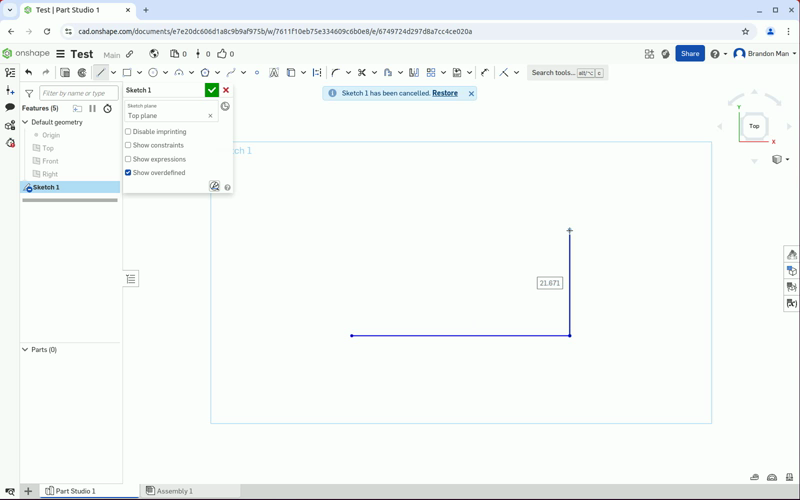
key_down(shift)
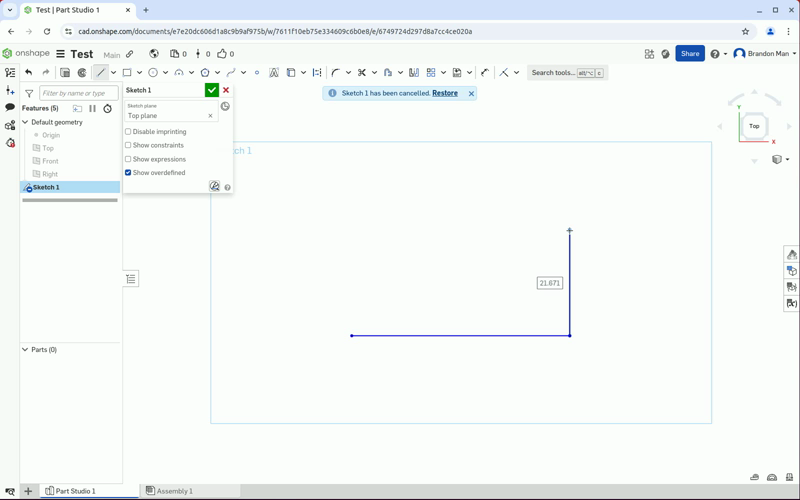
mouse_move(351, 230)
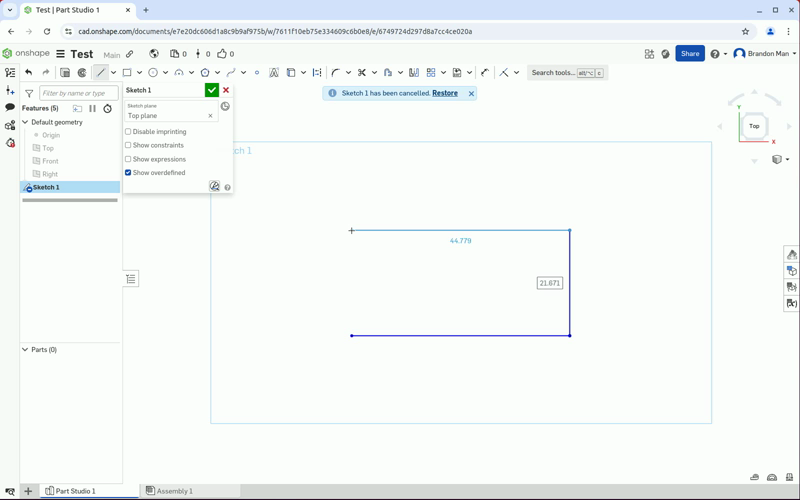
click(351, 230)
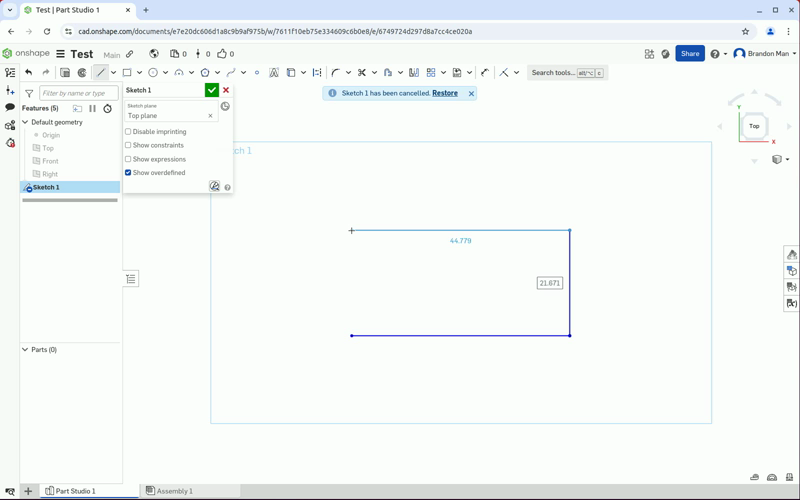
key_up(shift)
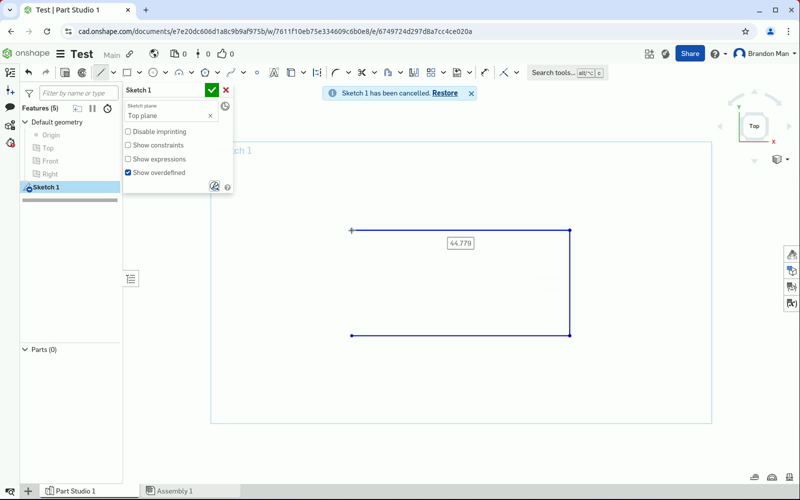
key_down(shift)
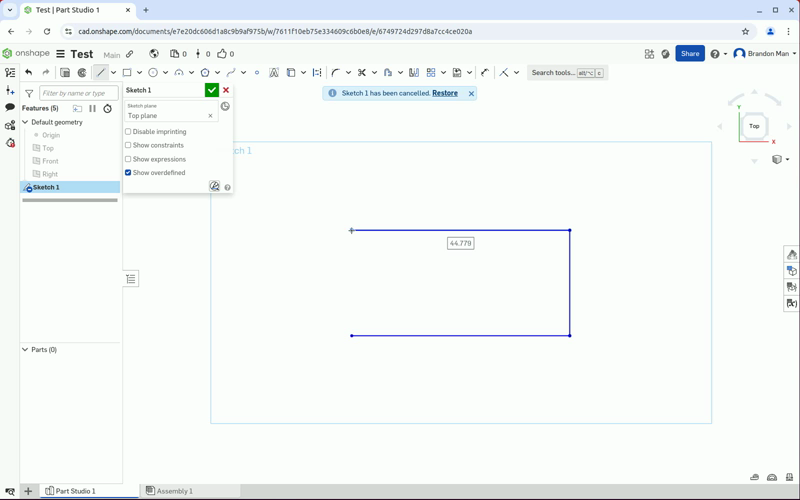
mouse_move(351, 335)
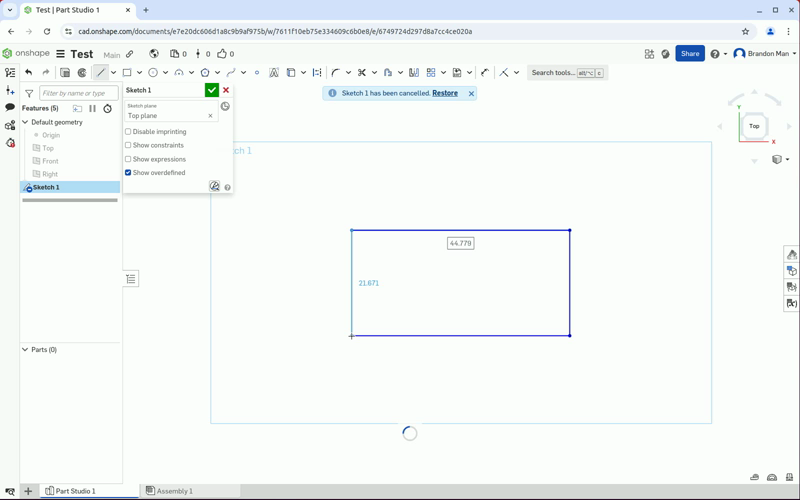
key_up(shift)
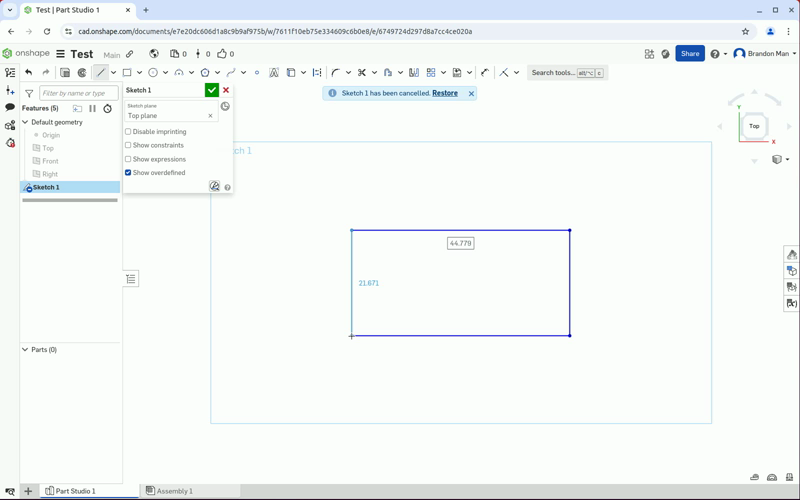
click(351, 335)
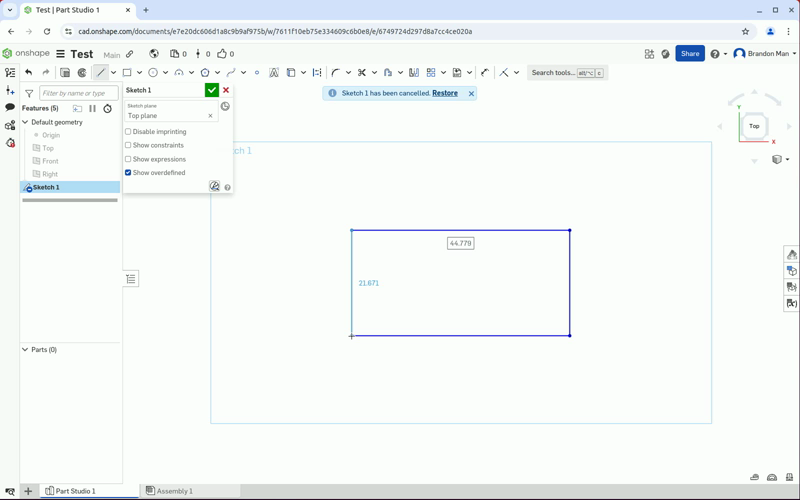
key(esc)
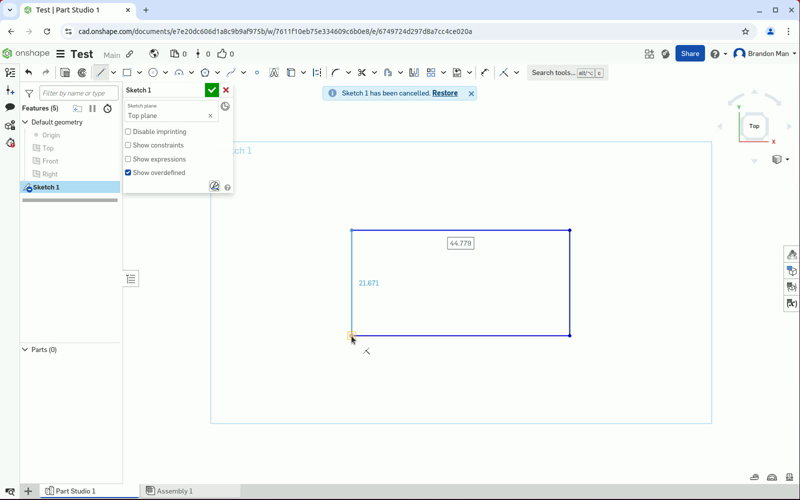
mouse_move(445, 247)
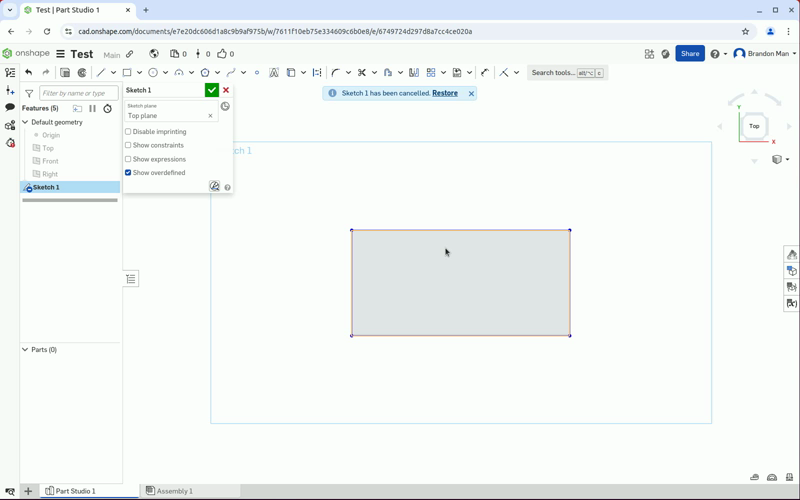
click(445, 247)
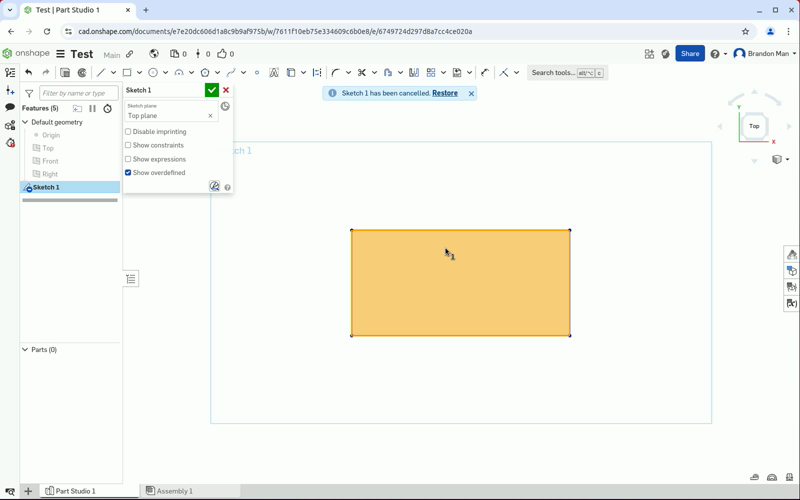
mouse_move(73, 352)
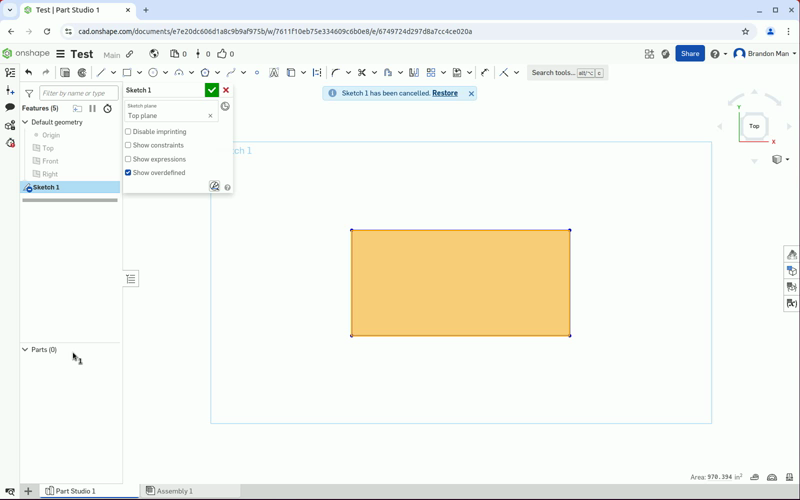
key(shift+y)
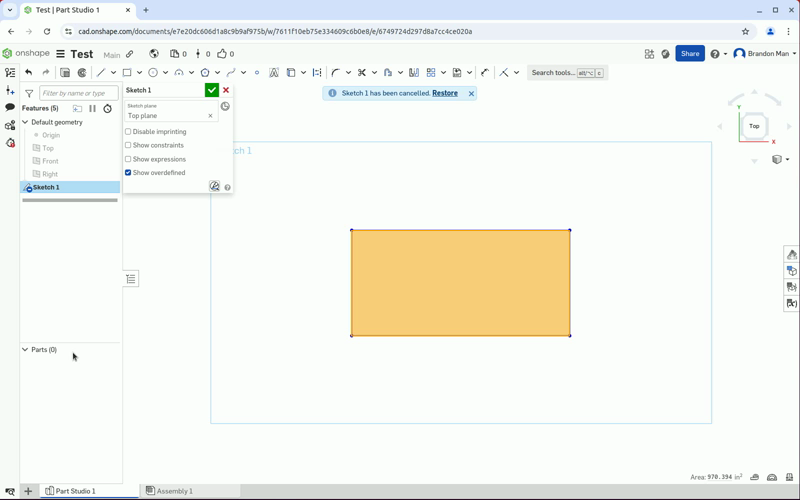
key(shift+e)
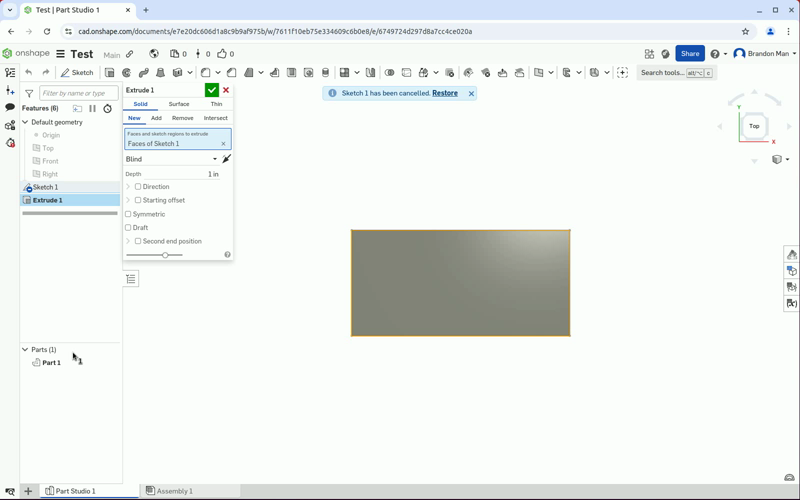
mouse_move(143, 106)
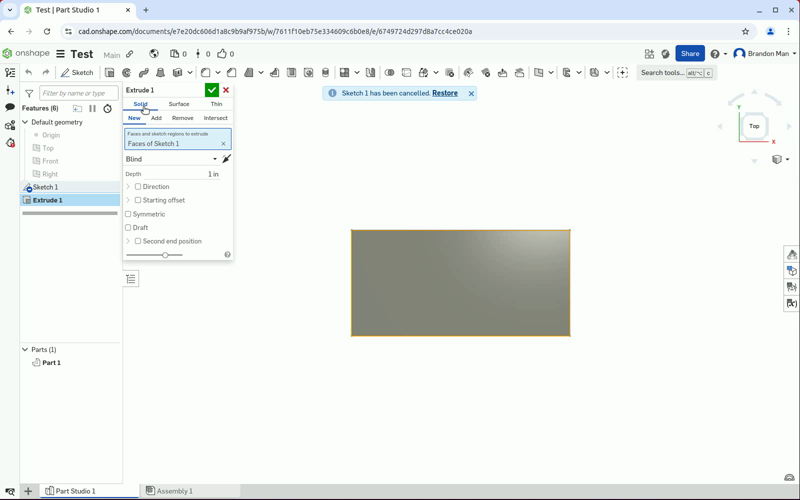
click(143, 106)
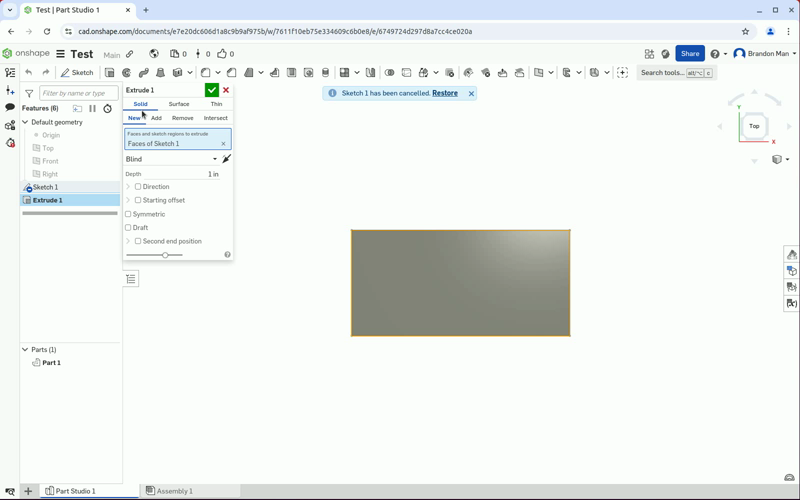
mouse_move(137, 120)
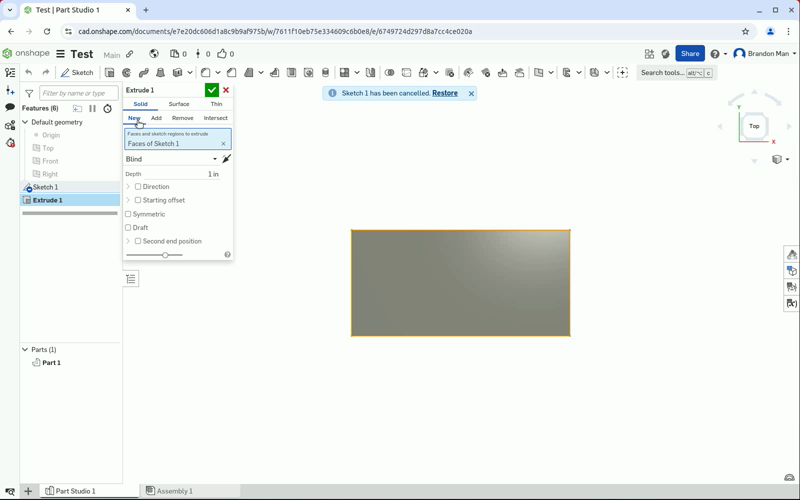
click(137, 120)
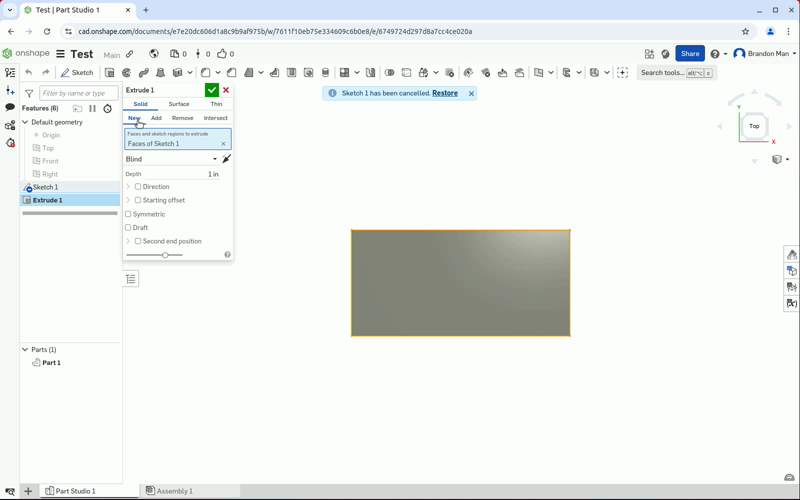
key(tab, 4)
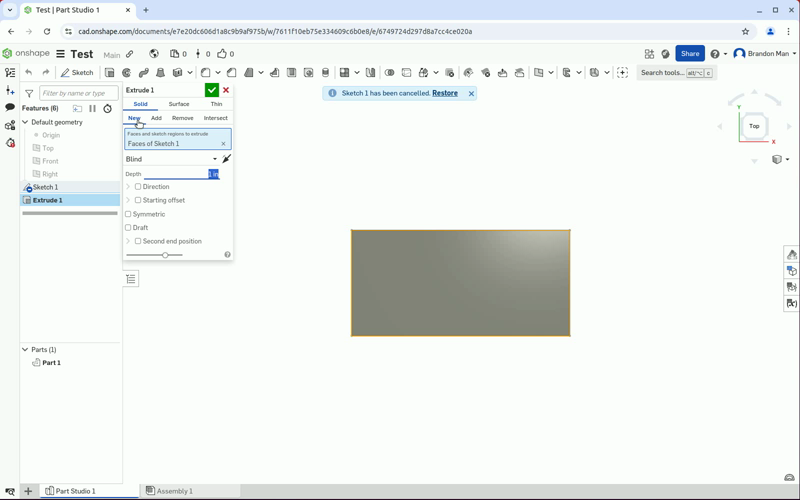
text(4.574)
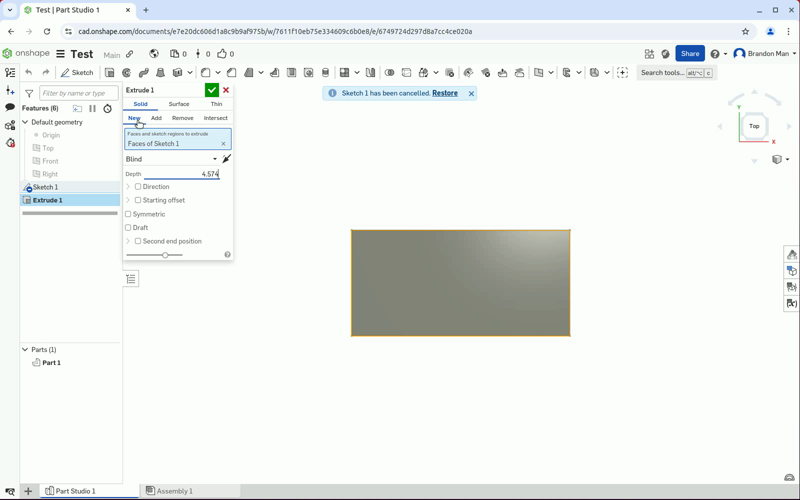
key(enter)
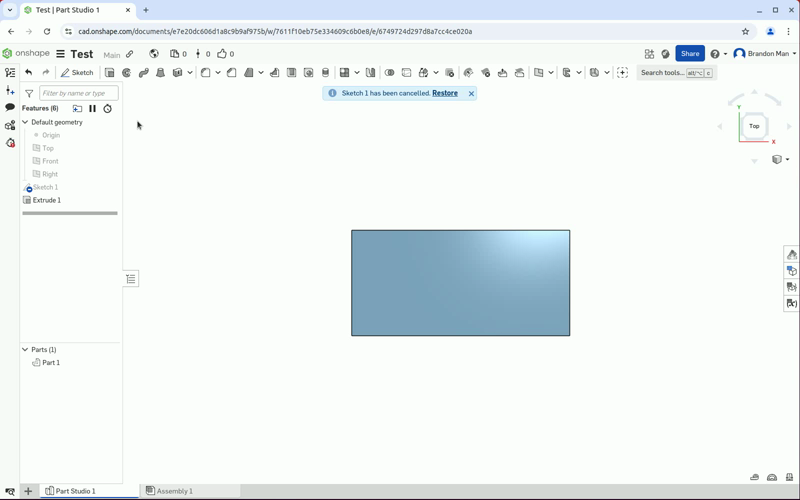
key(shift+h)
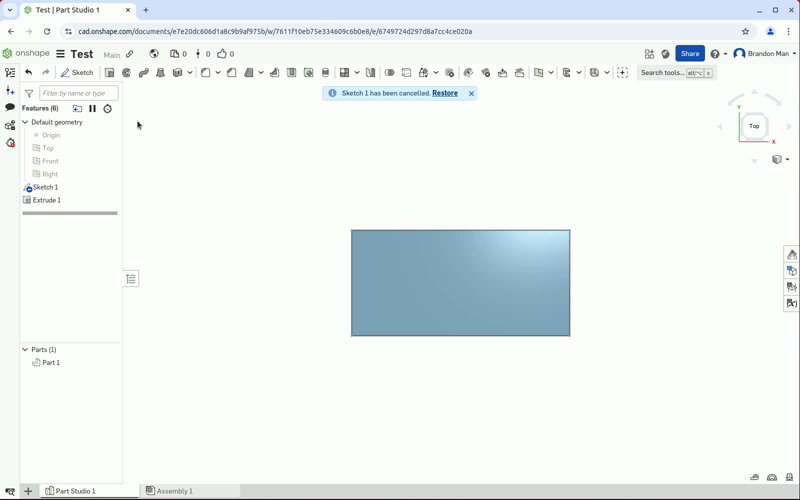
key(shift+h)
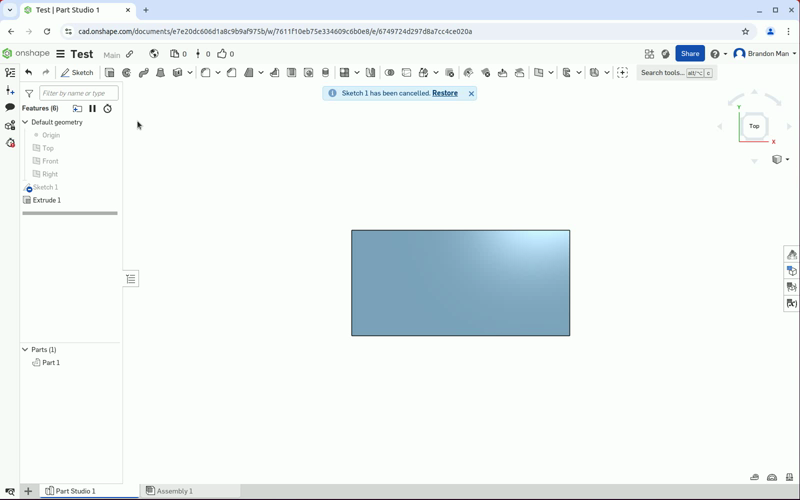
mouse_move(73, 189)
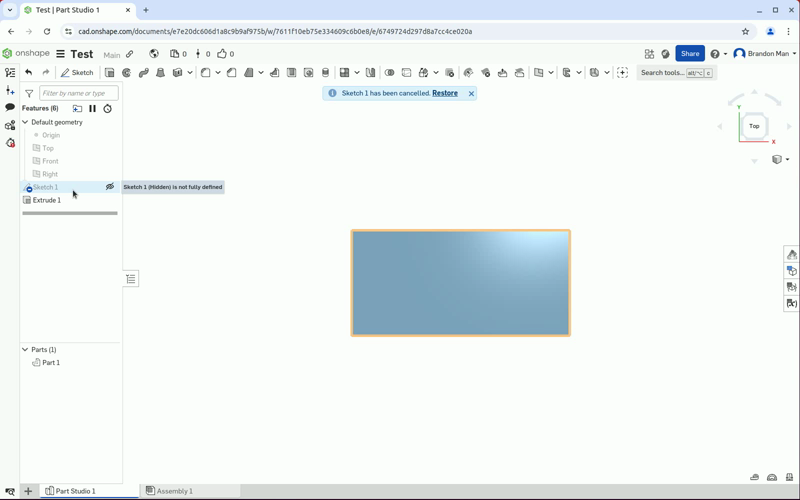
click(73, 189)
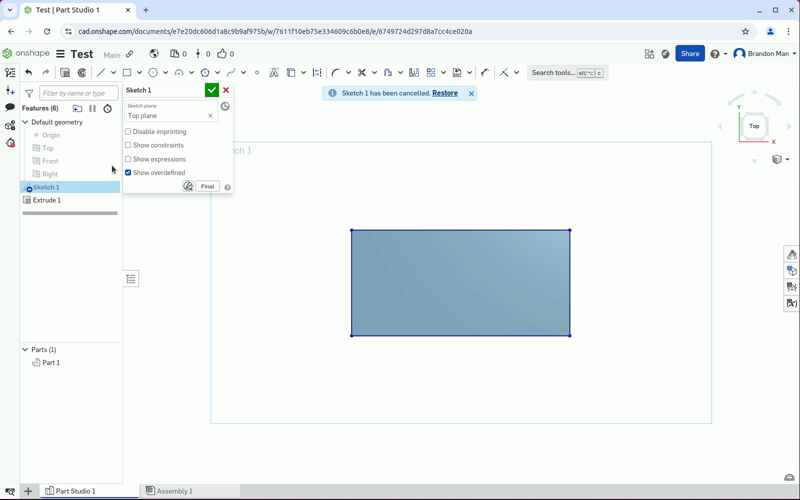
mouse_move(229, 92)
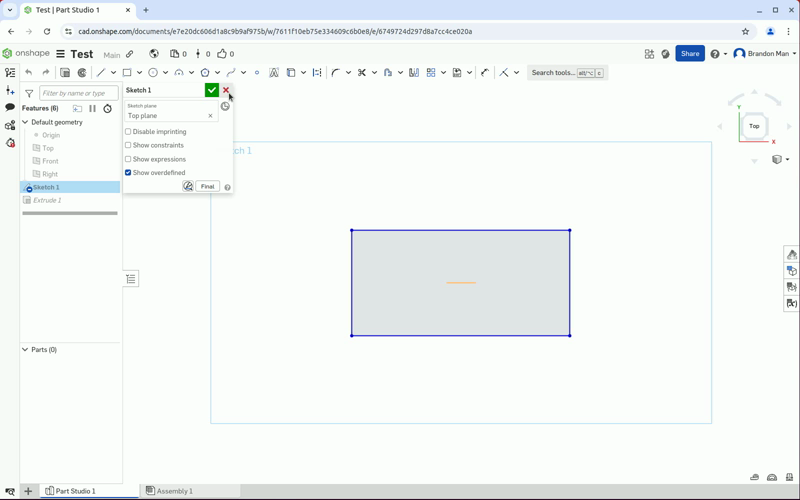
click(229, 92)
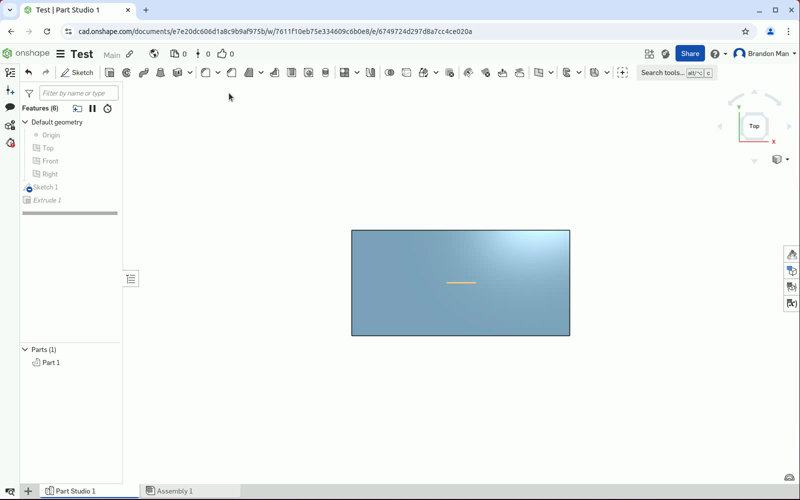
mouse_move(73, 352)
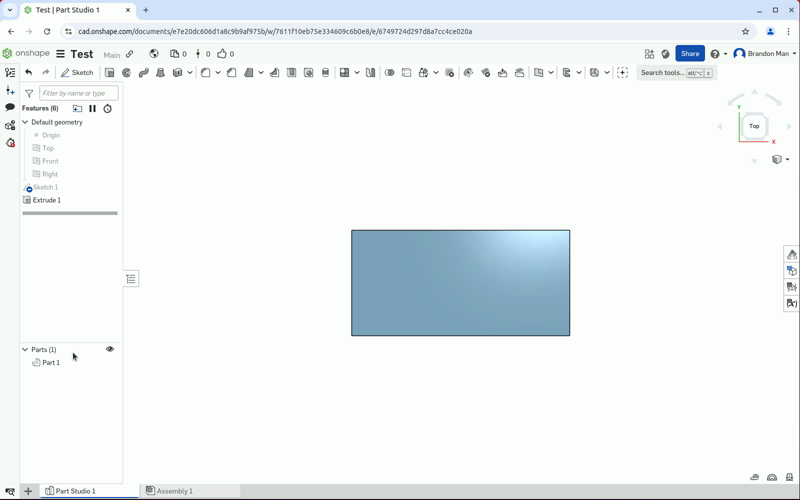
key(y)
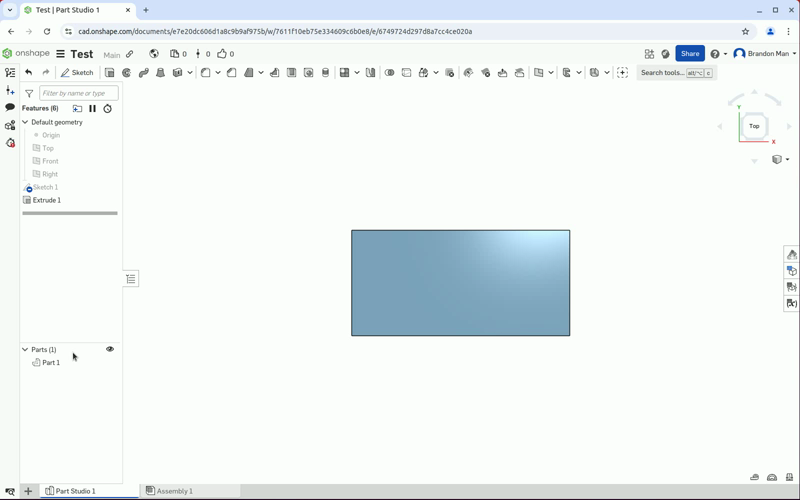
key(shift+p)
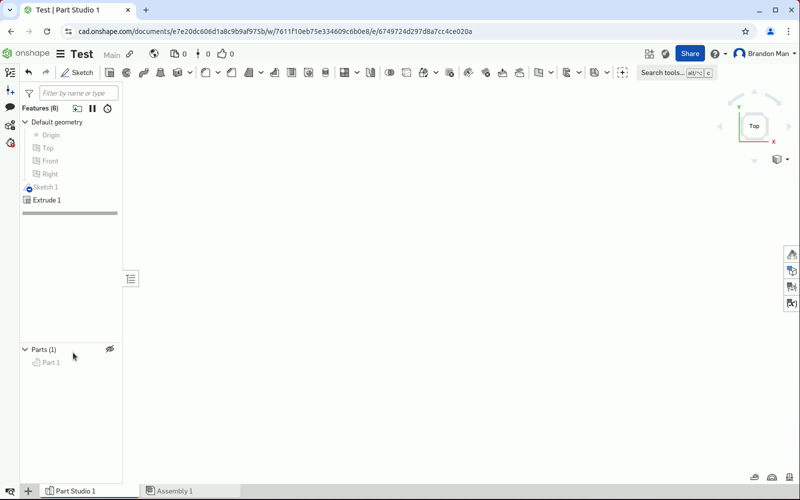
key(space)
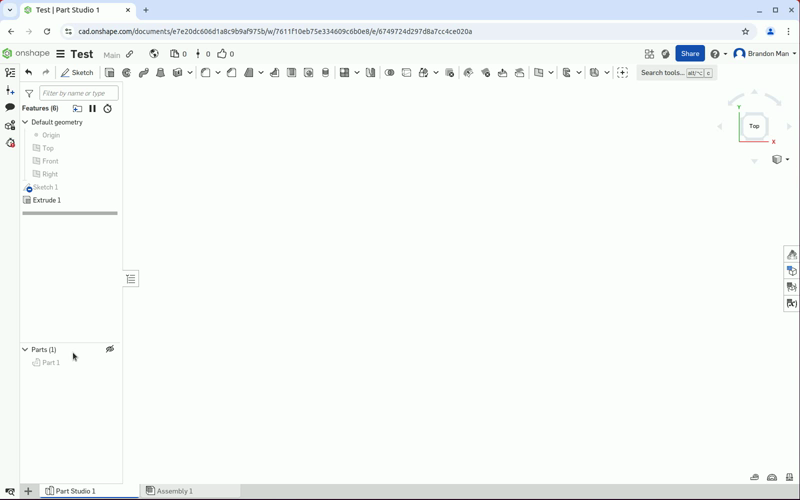
key_down(shift)
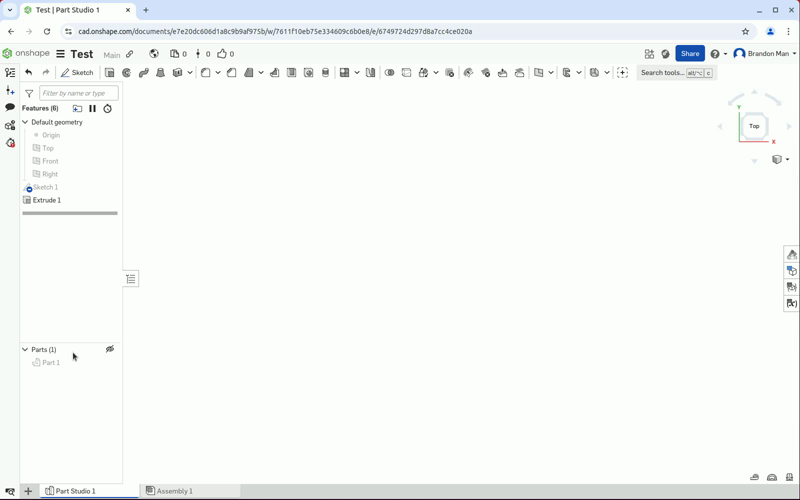
key(up)
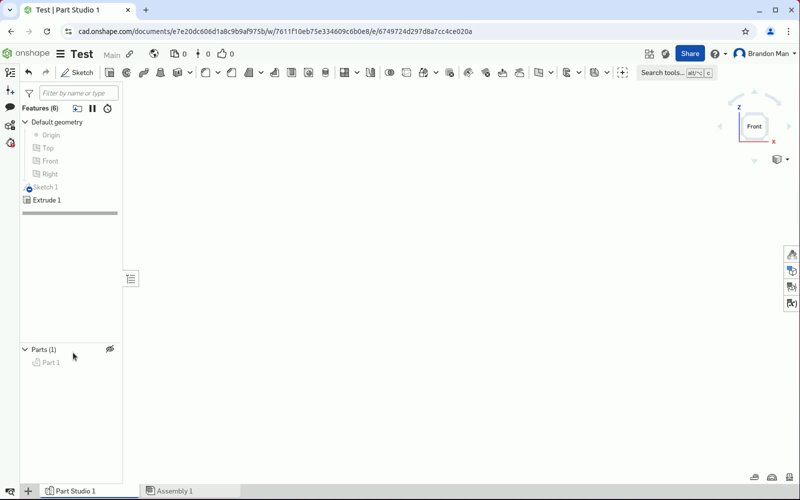
key_up(shift)
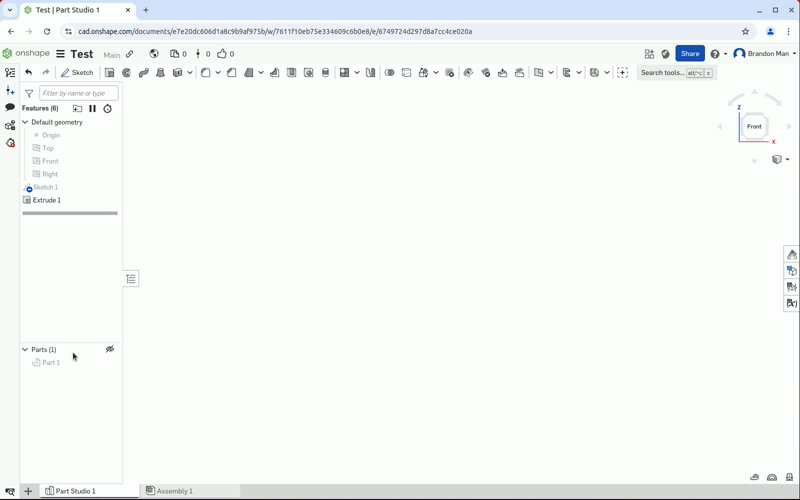
key(space)
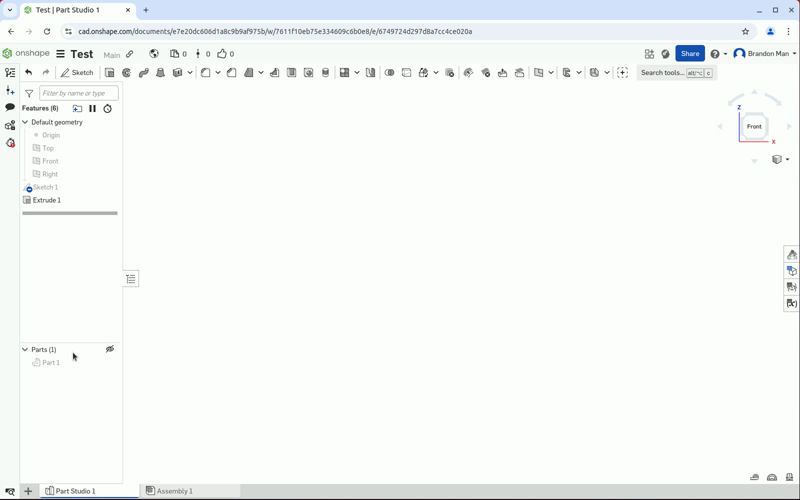
key_down(shift)
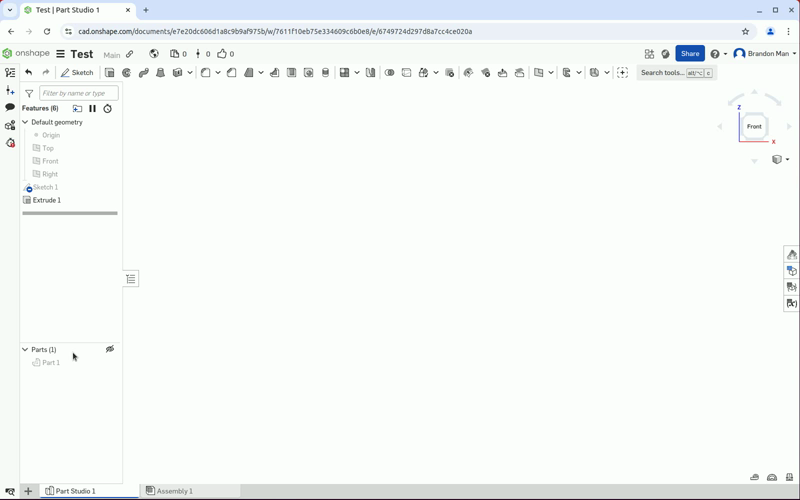
key(left)
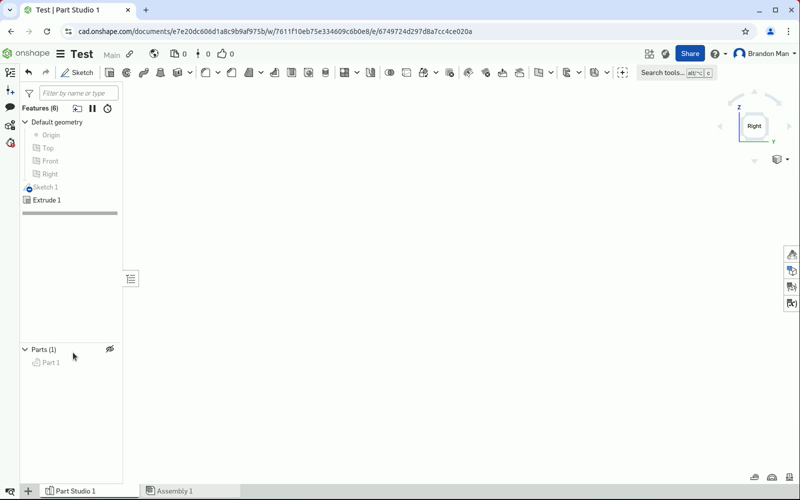
key_up(shift)
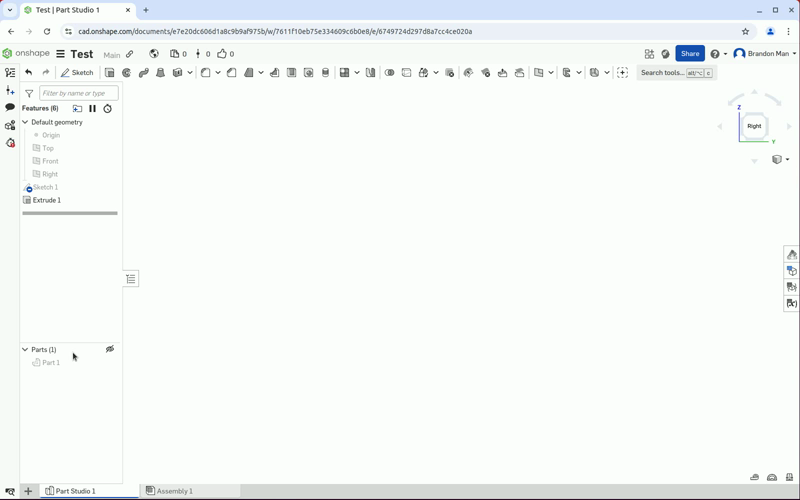
mouse_move(73, 352)
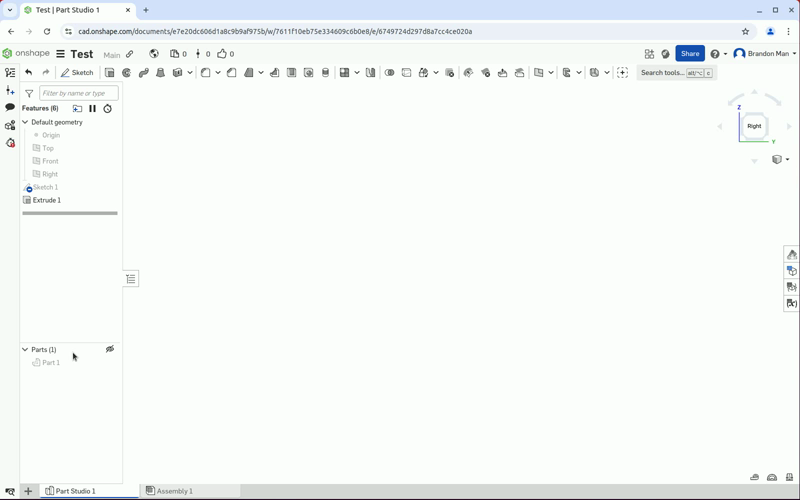
key(shift+y)
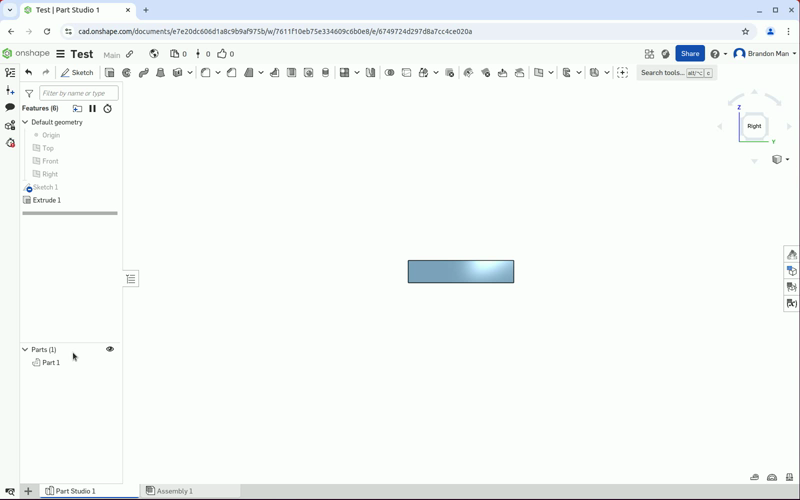
mouse_move(541, 75)
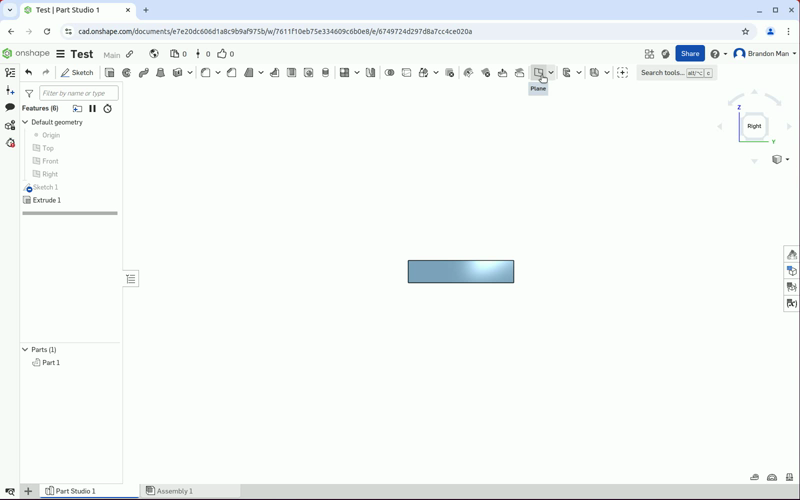
click(541, 75)
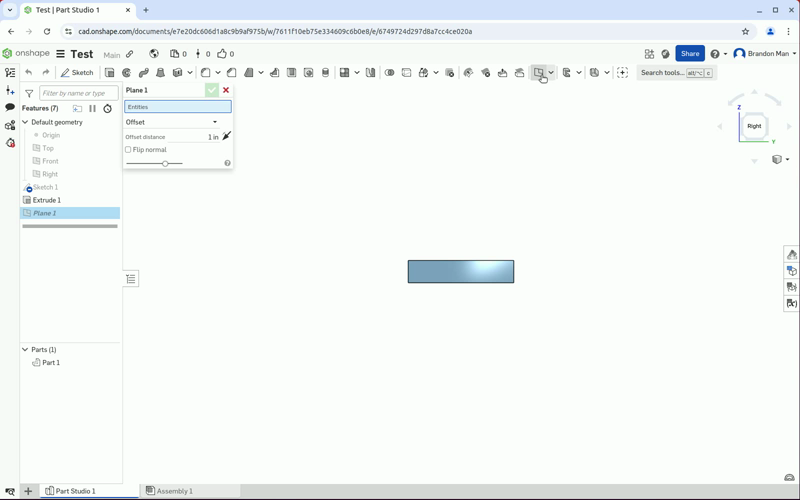
mouse_move(73, 176)
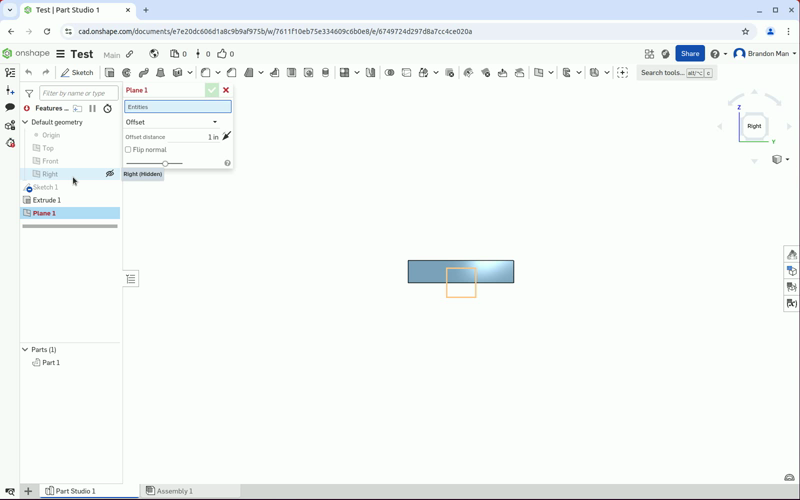
click(73, 176)
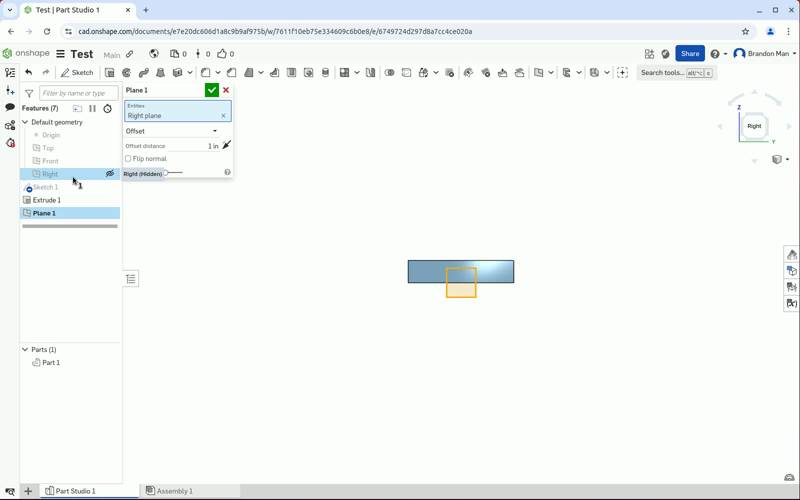
key(tab, 2)
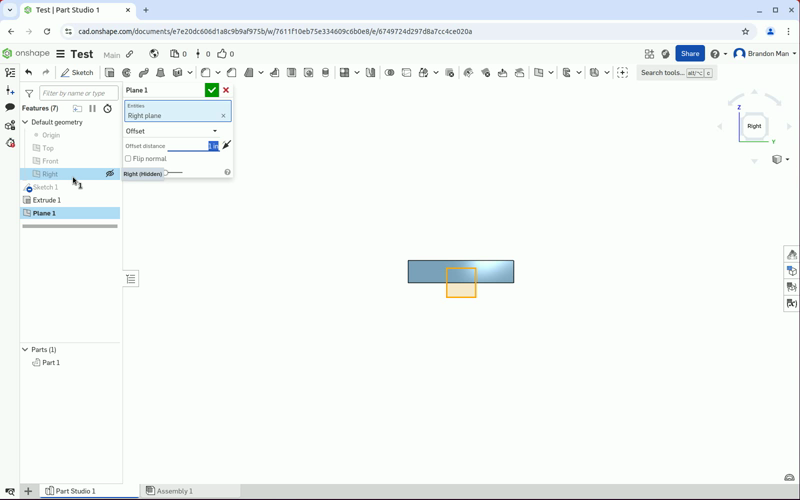
text(22.4)
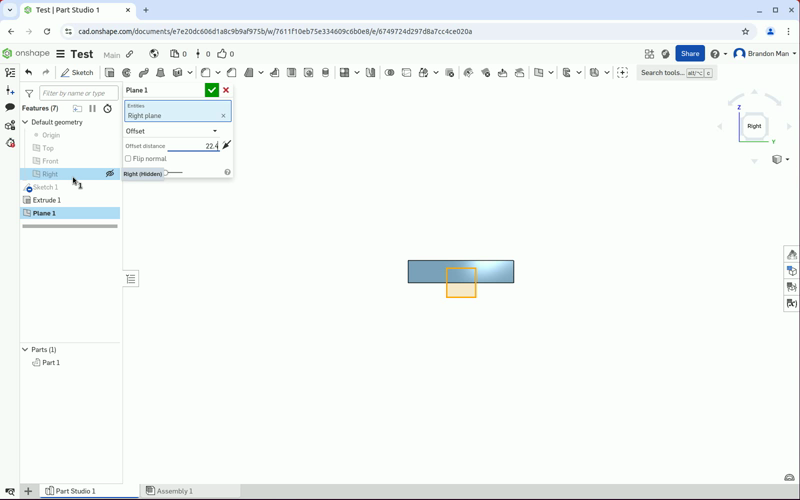
key(enter, 2)
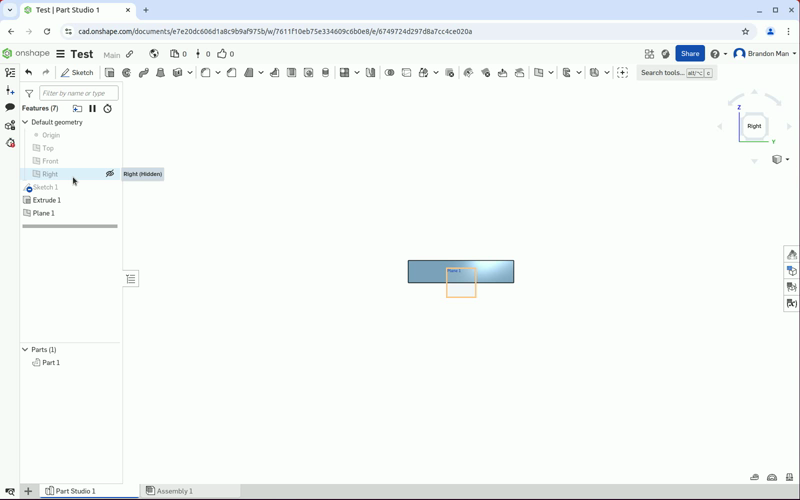
key(shift+s)
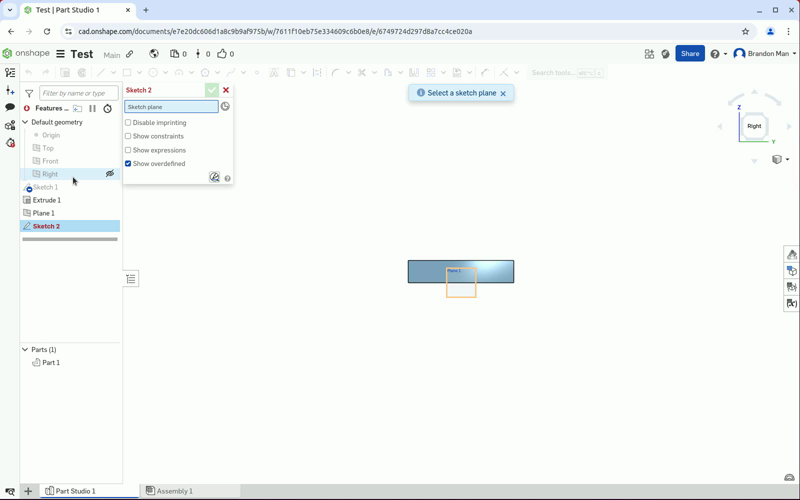
mouse_move(73, 215)
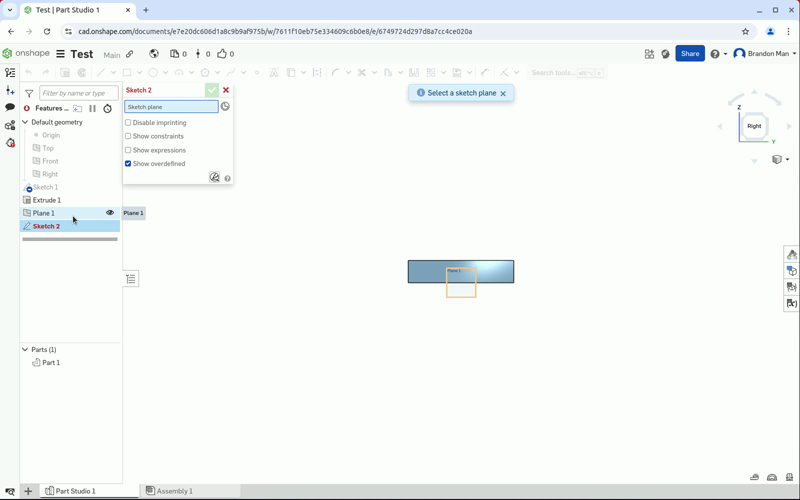
click(73, 215)
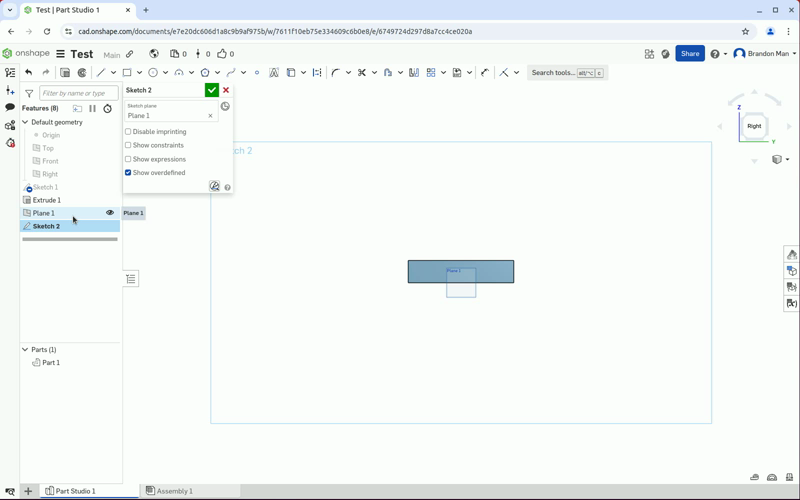
mouse_move(73, 352)
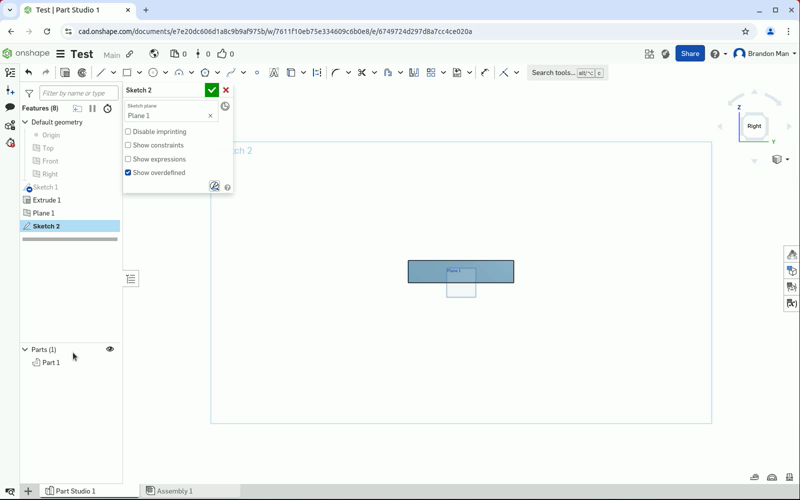
key(y)
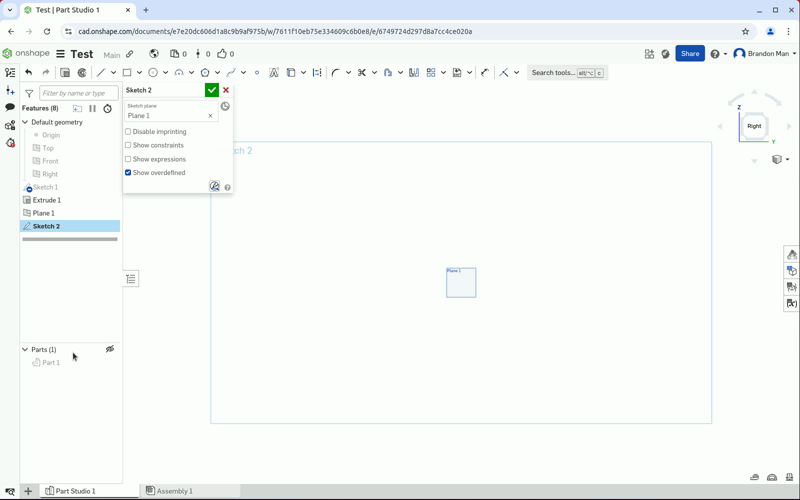
key(l)
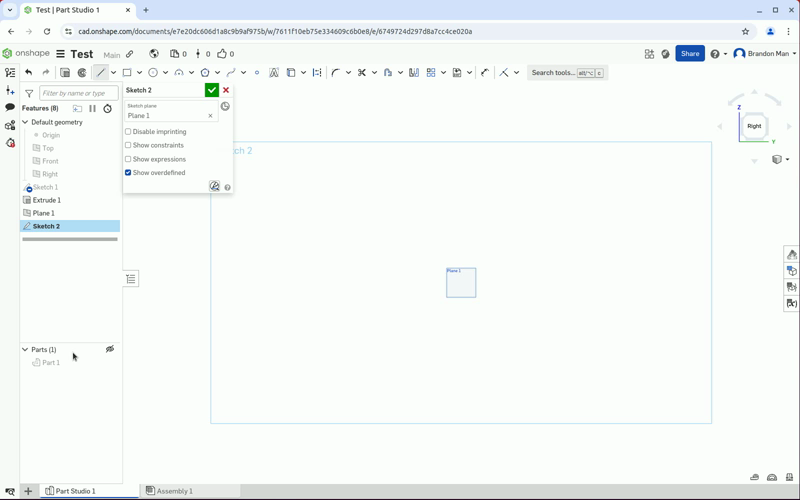
key_down(shift)
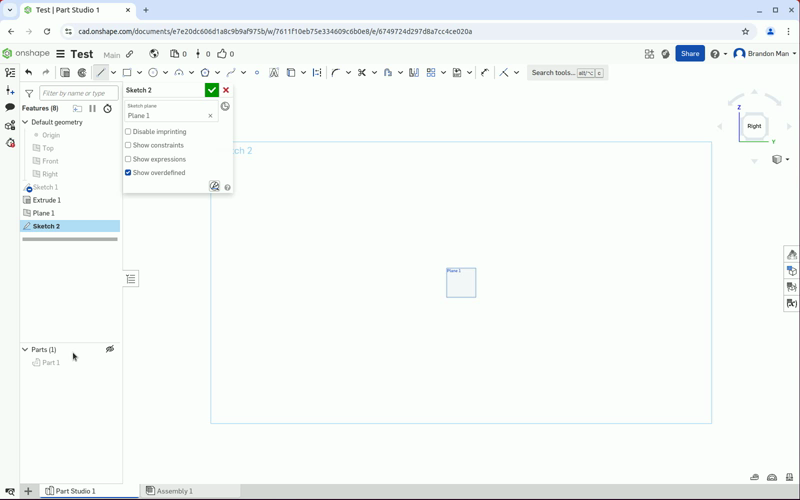
mouse_move(407, 282)
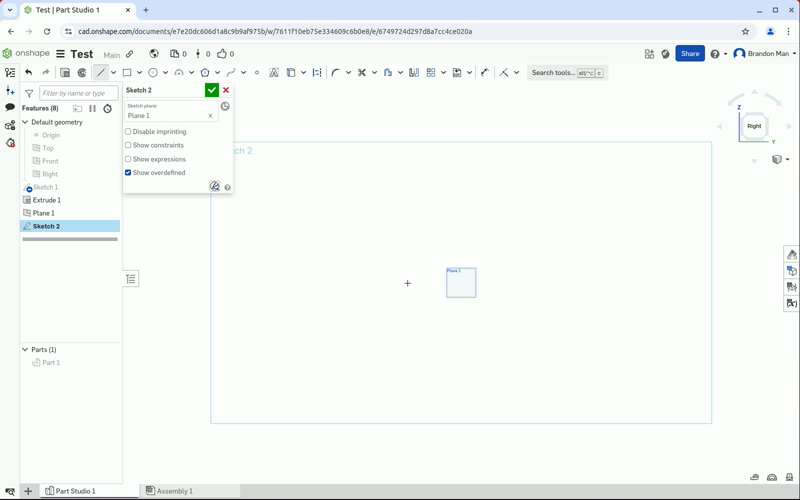
click(407, 282)
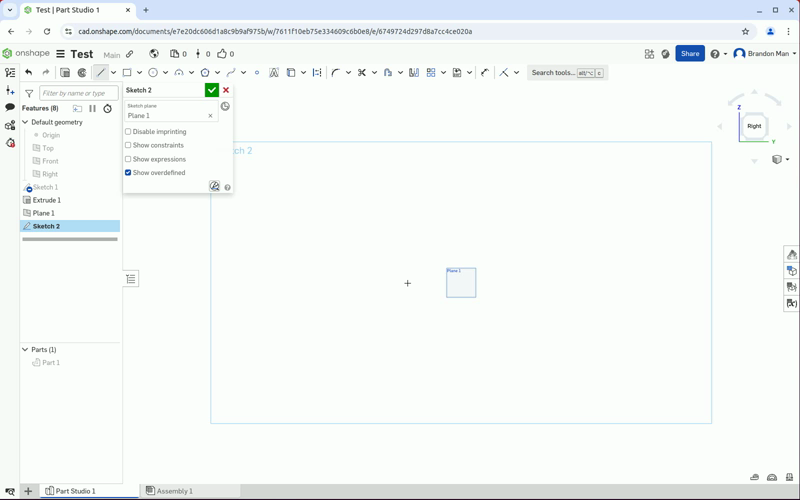
key_up(shift)
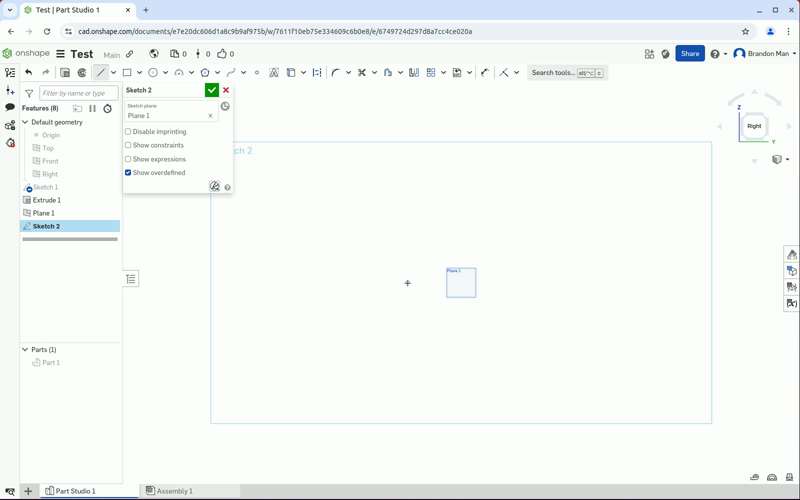
key_down(shift)
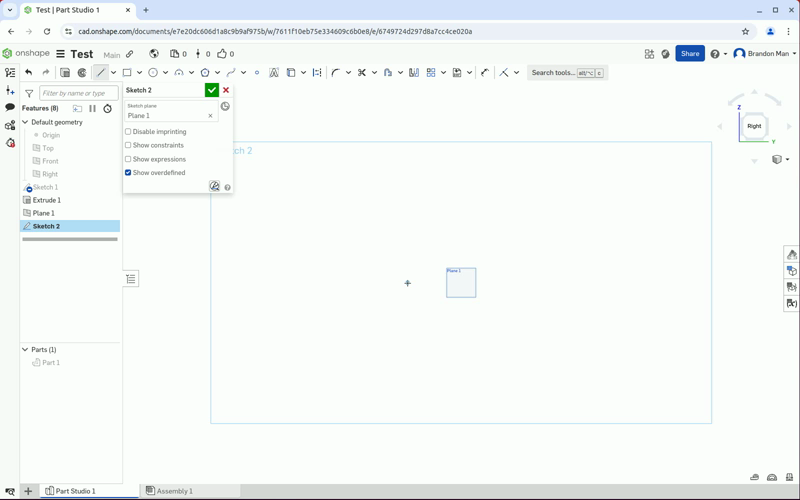
mouse_move(513, 282)
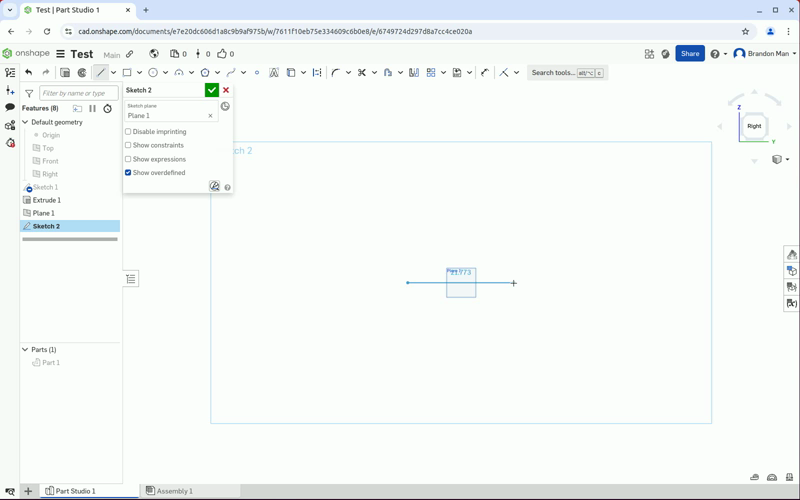
click(513, 282)
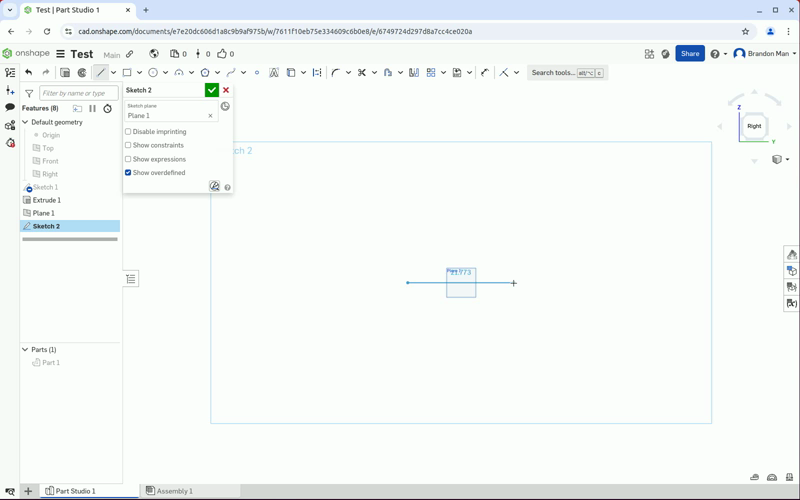
key_up(shift)
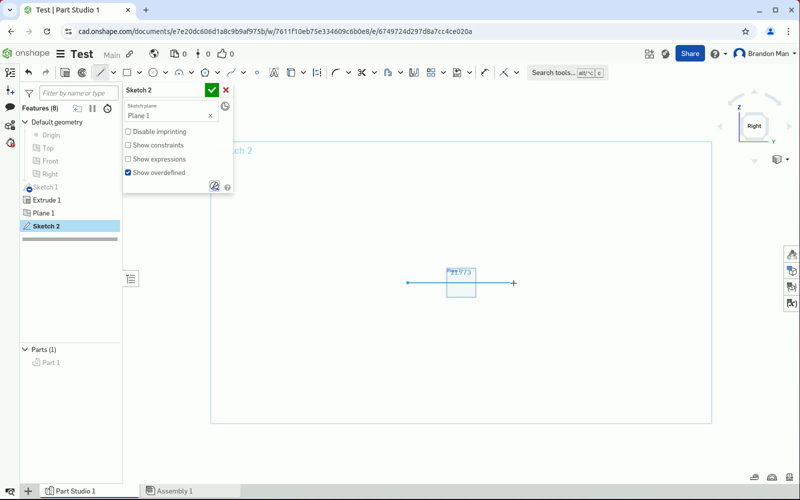
key_down(shift)
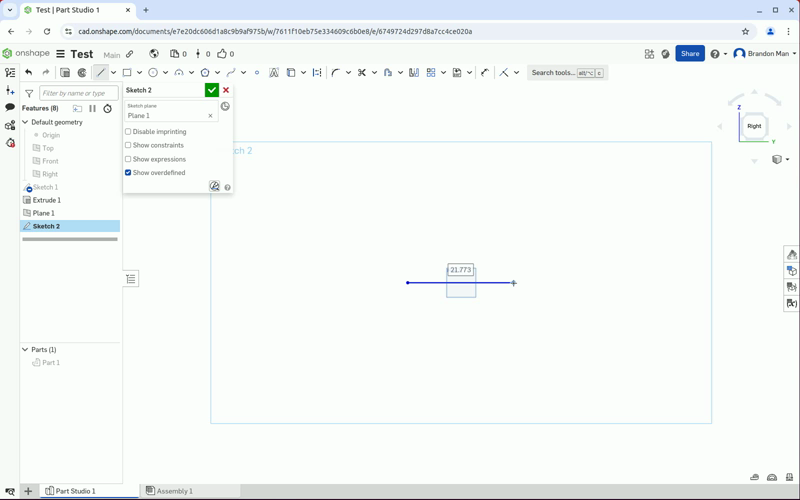
mouse_move(543, 282)
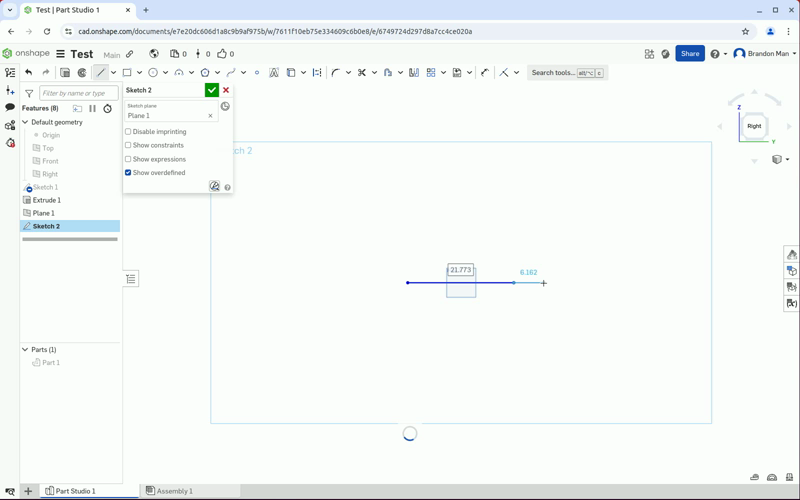
mouse_move(513, 260)
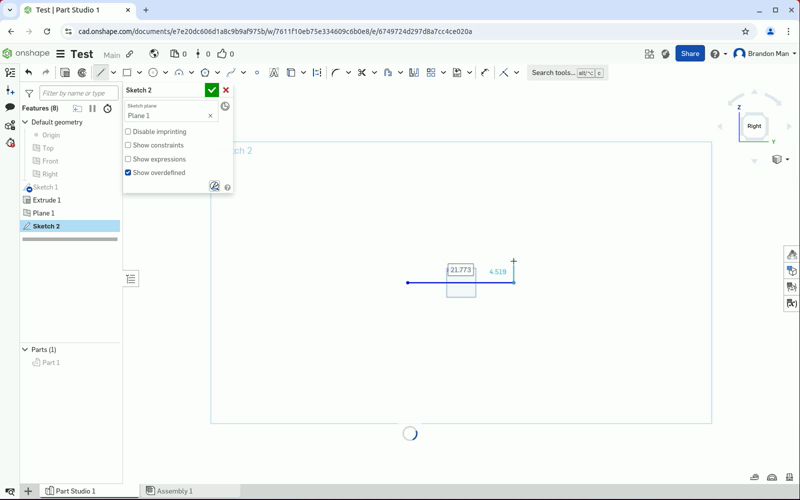
click(513, 260)
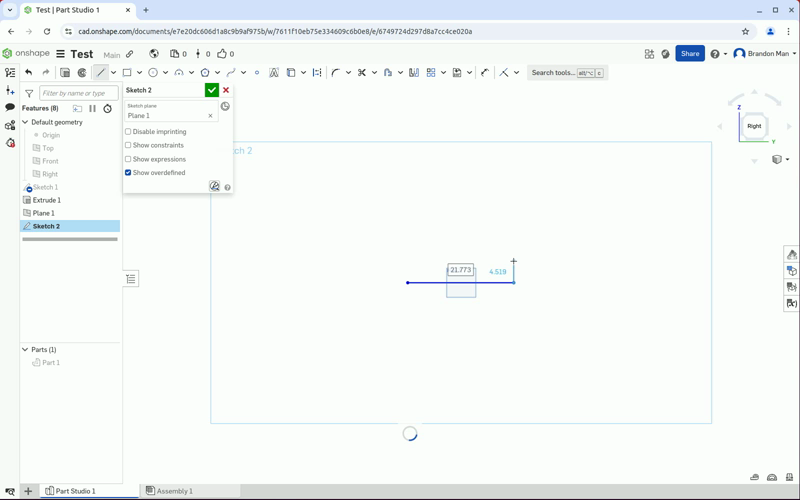
key_up(shift)
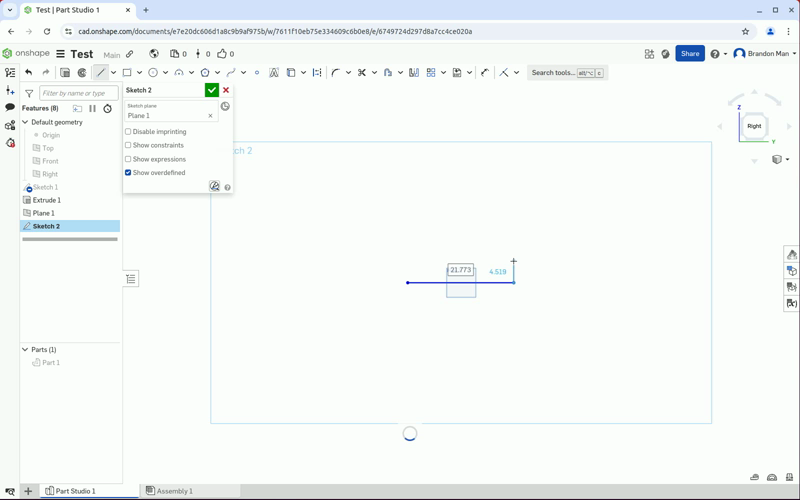
key_down(shift)
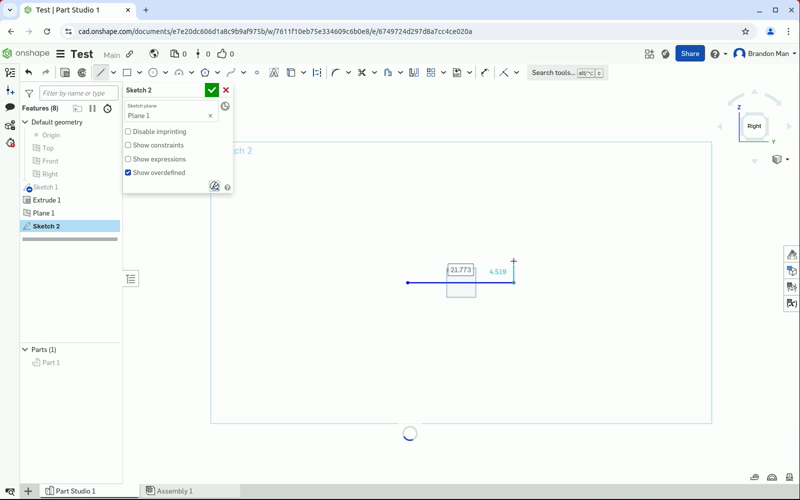
mouse_move(407, 260)
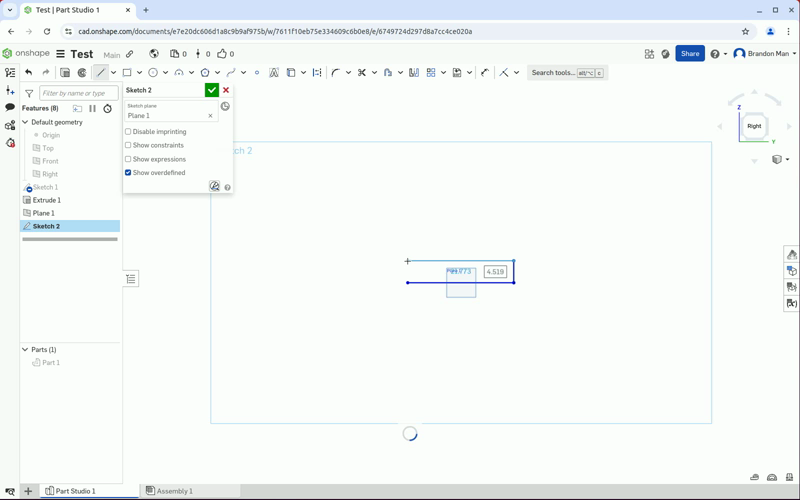
click(407, 260)
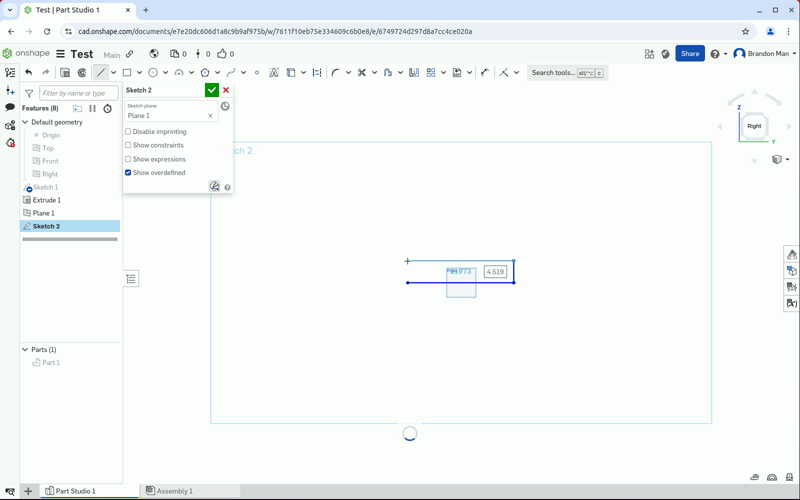
key_up(shift)
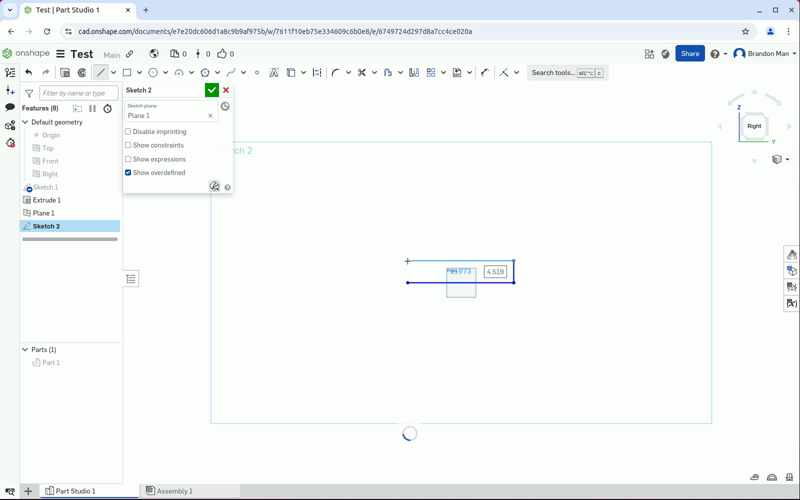
mouse_move(437, 260)
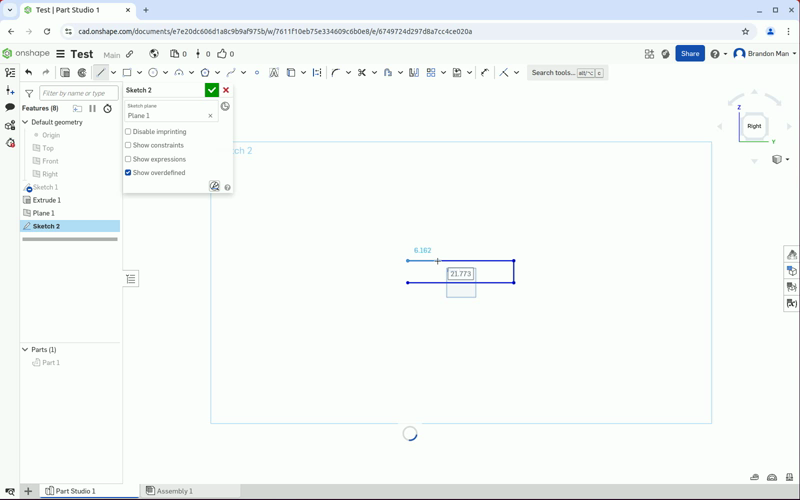
key_down(shift)
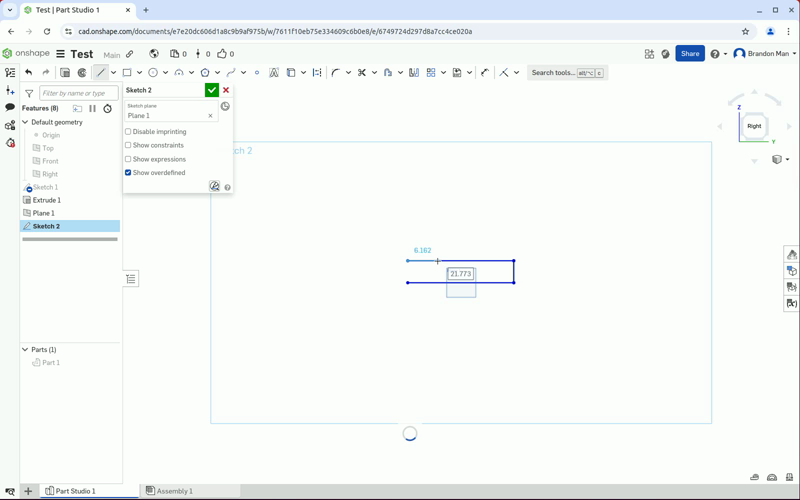
mouse_move(407, 282)
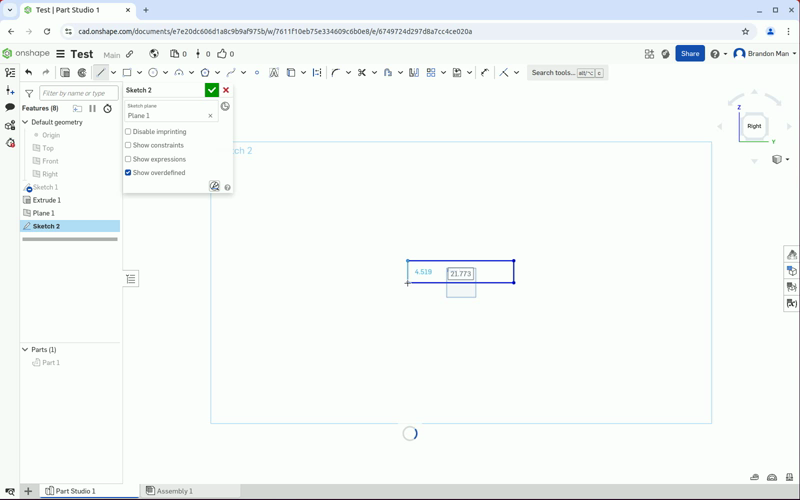
key_up(shift)
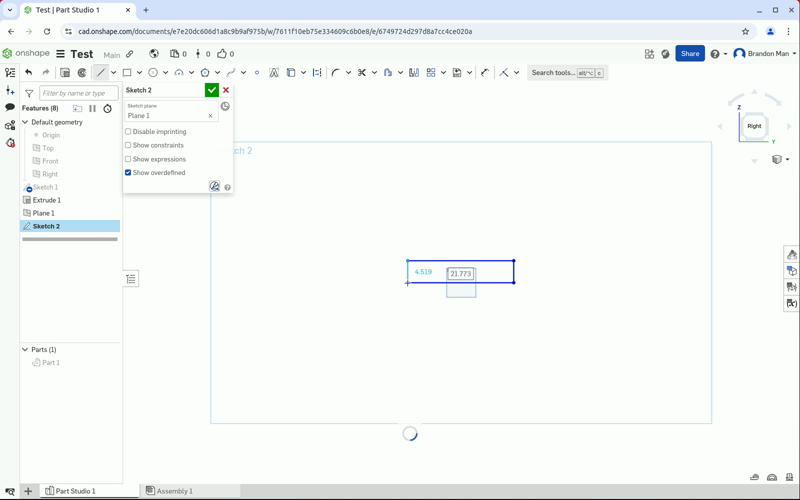
click(407, 282)
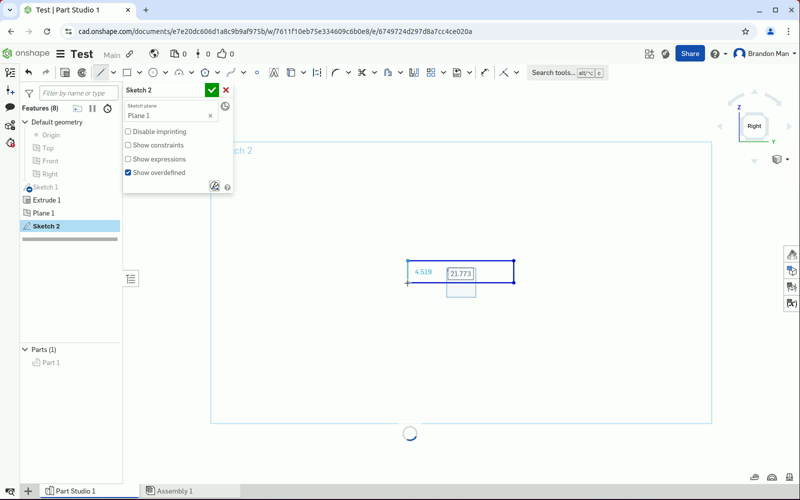
key(esc)
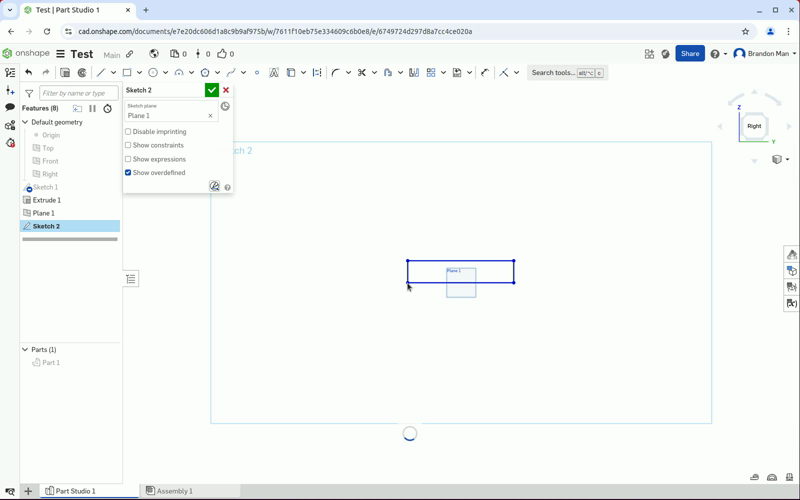
mouse_move(433, 279)
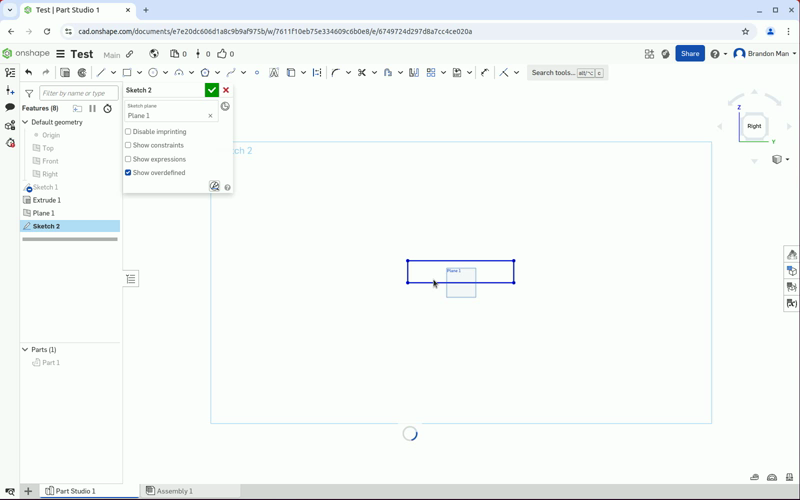
click(433, 279)
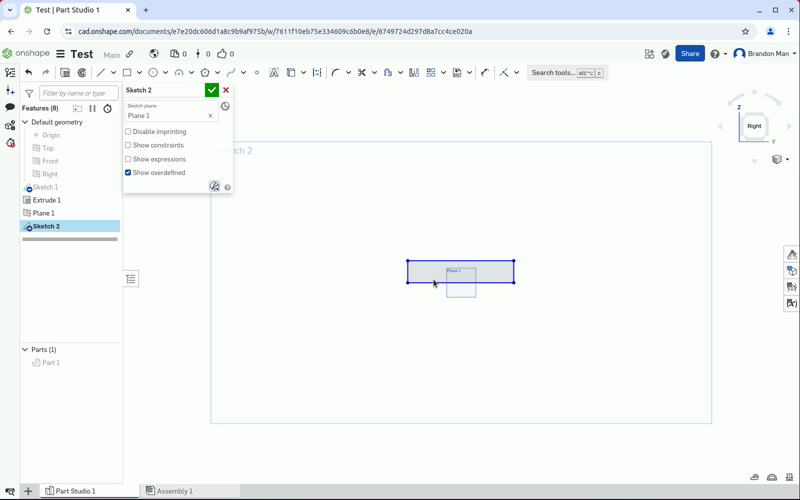
mouse_move(73, 352)
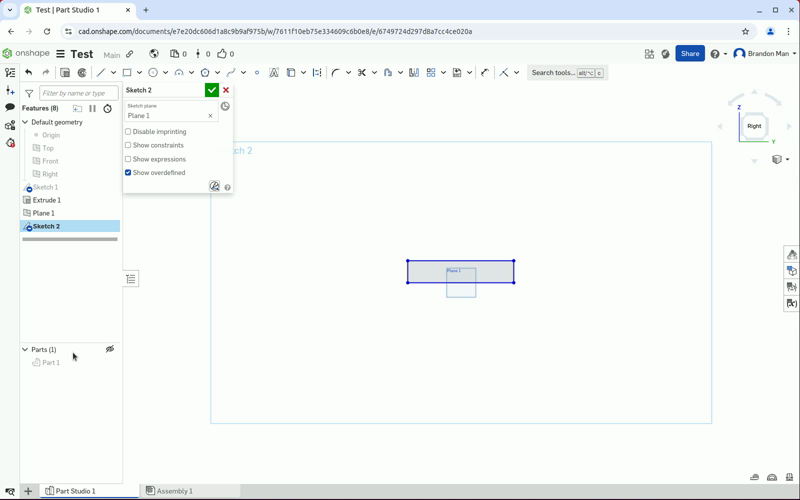
key(shift+y)
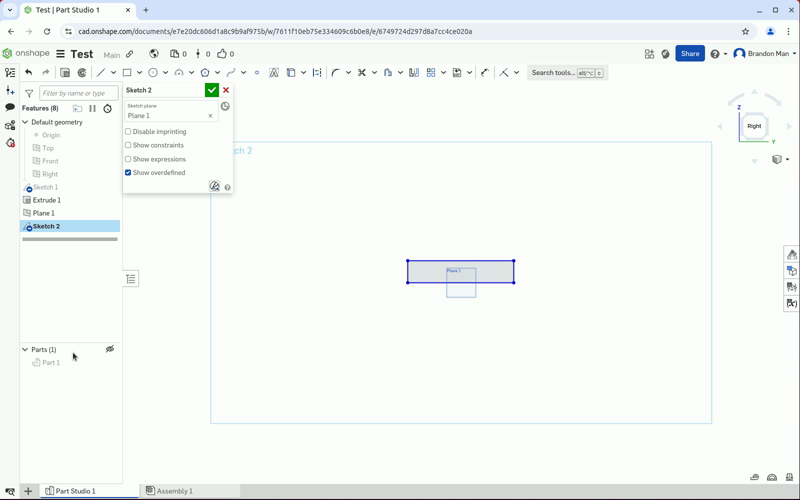
key(shift+e)
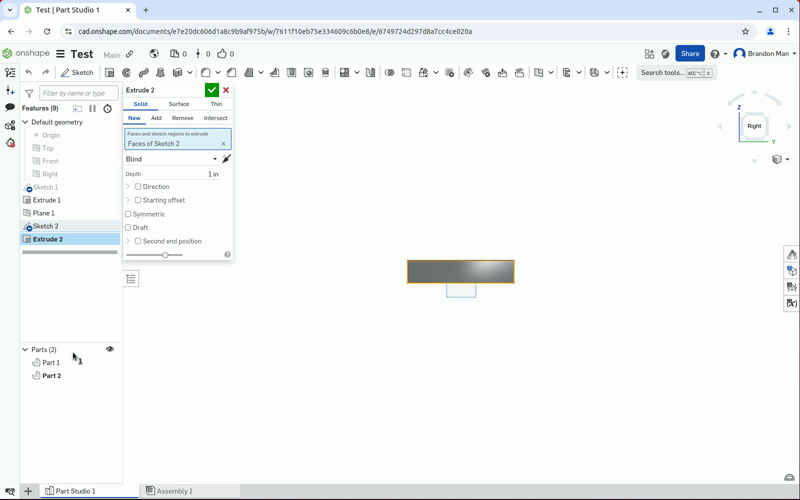
mouse_move(143, 106)
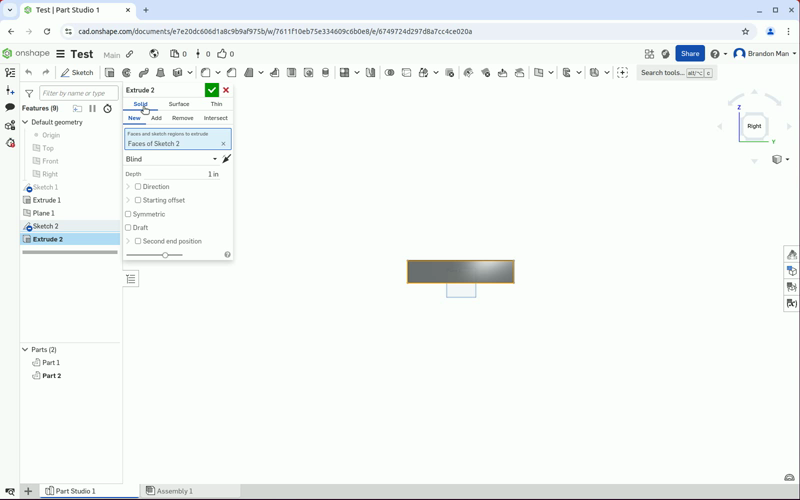
click(143, 106)
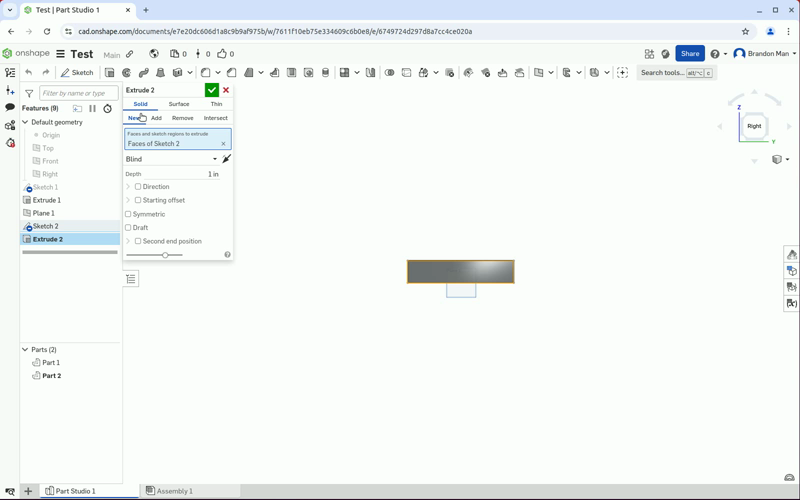
mouse_move(137, 120)
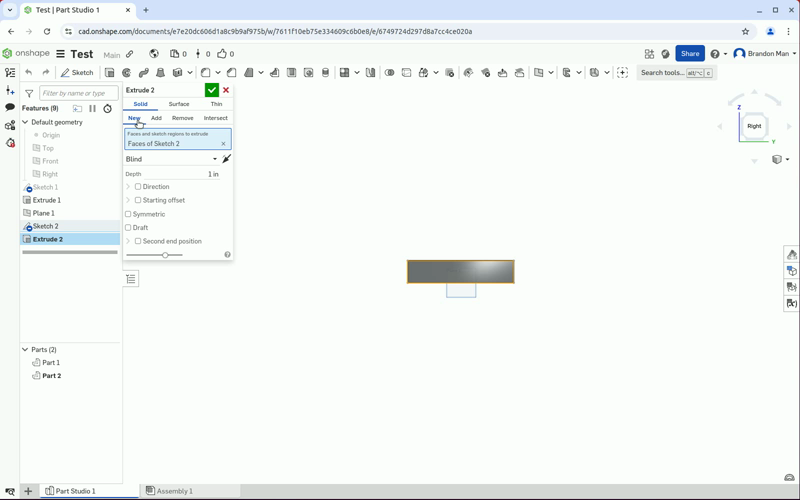
click(137, 120)
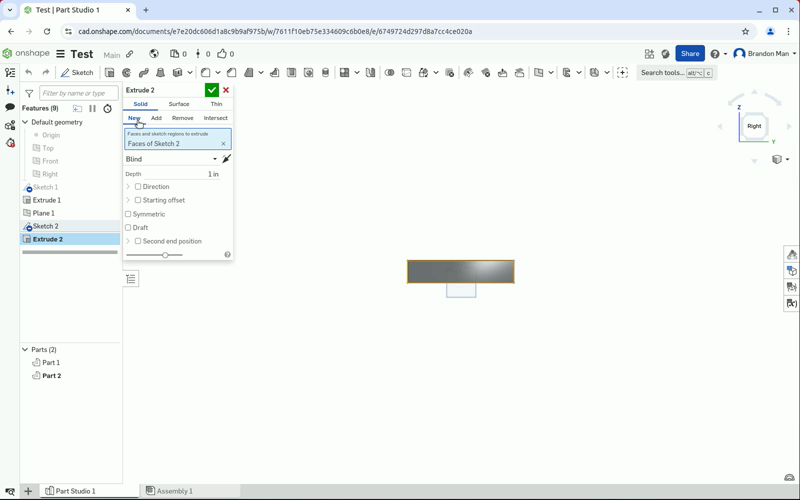
key(tab, 4)
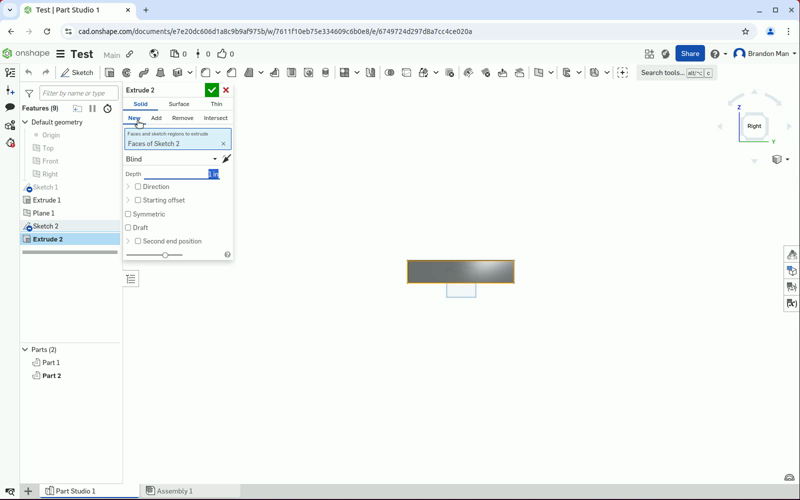
text(0.722)
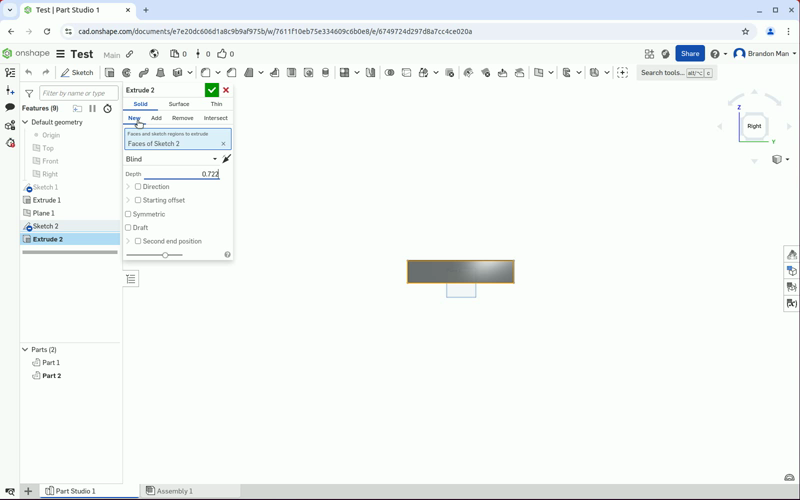
key(enter)
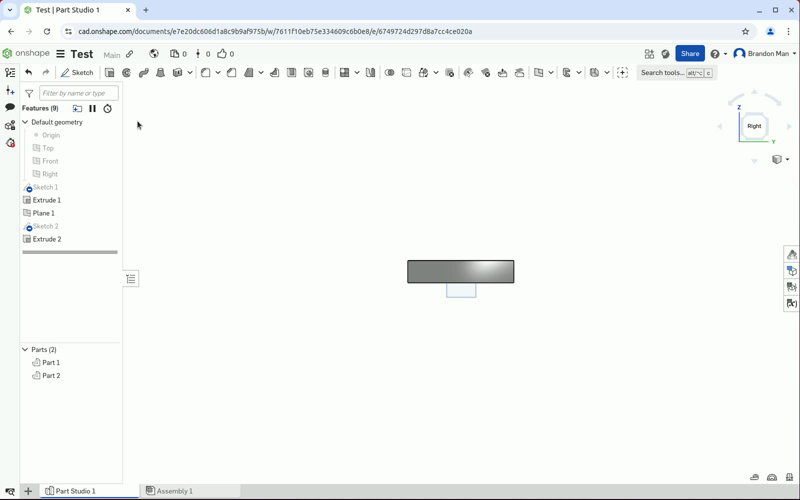
key(shift+h)
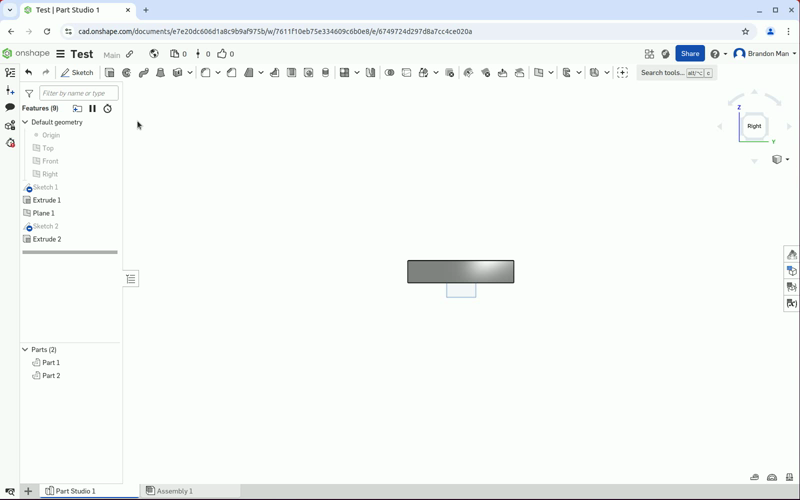
key(shift+h)
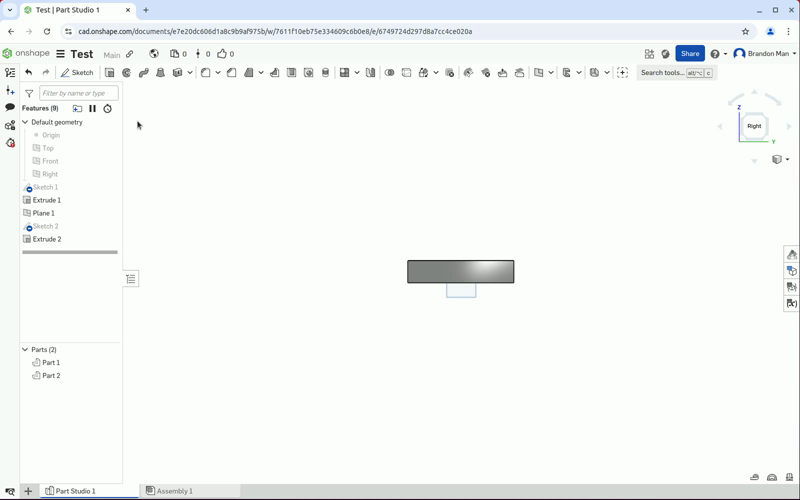
mouse_move(73, 189)
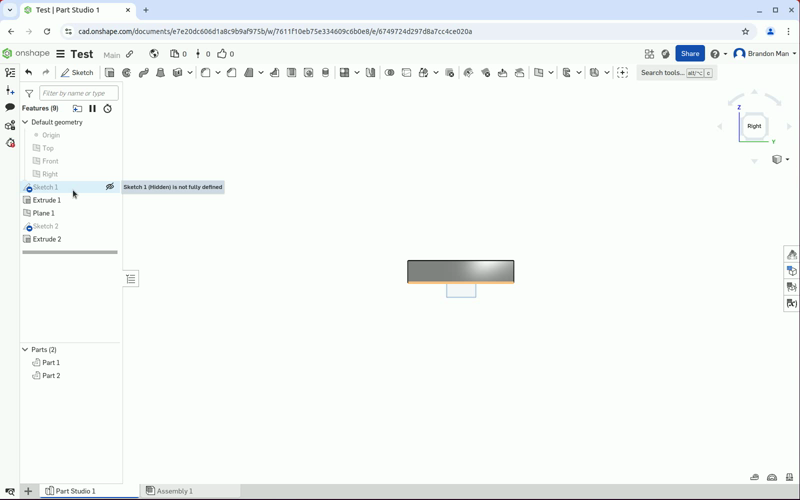
click(73, 189)
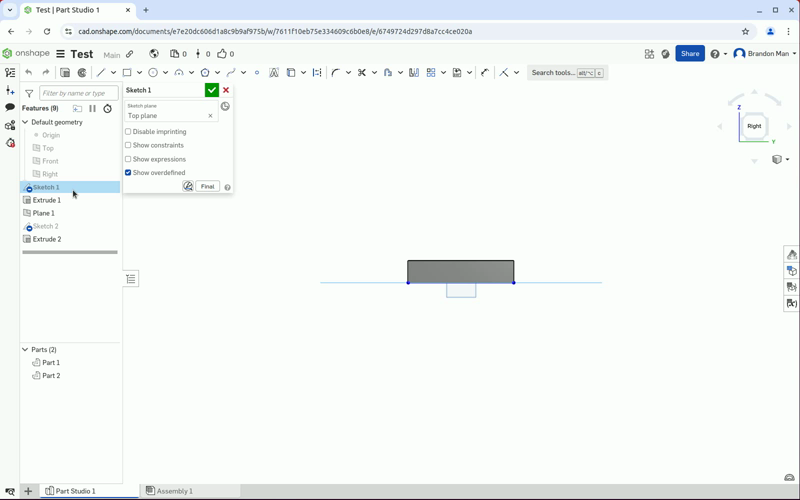
mouse_move(229, 92)
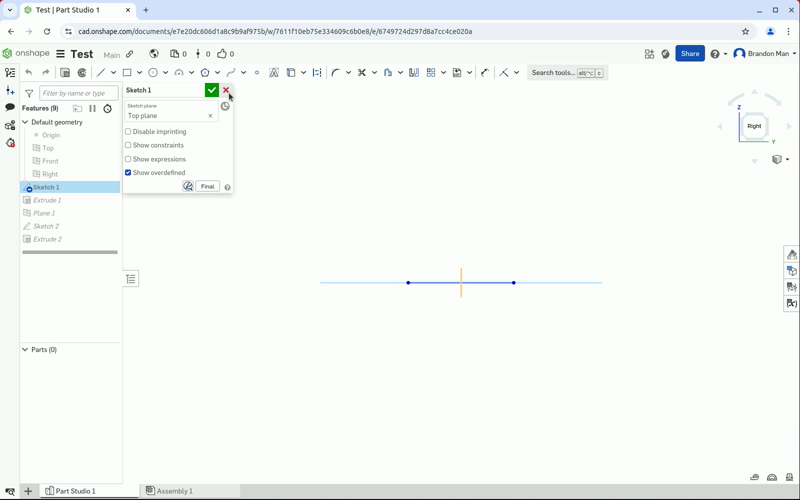
click(229, 92)
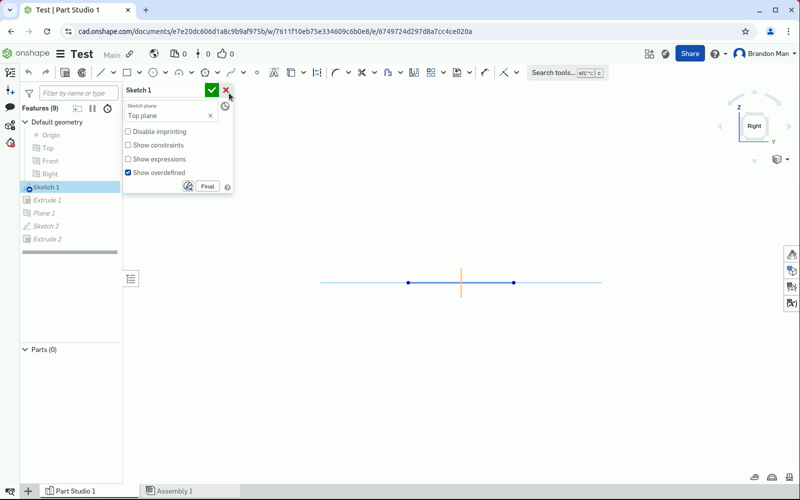
key(shift+s)
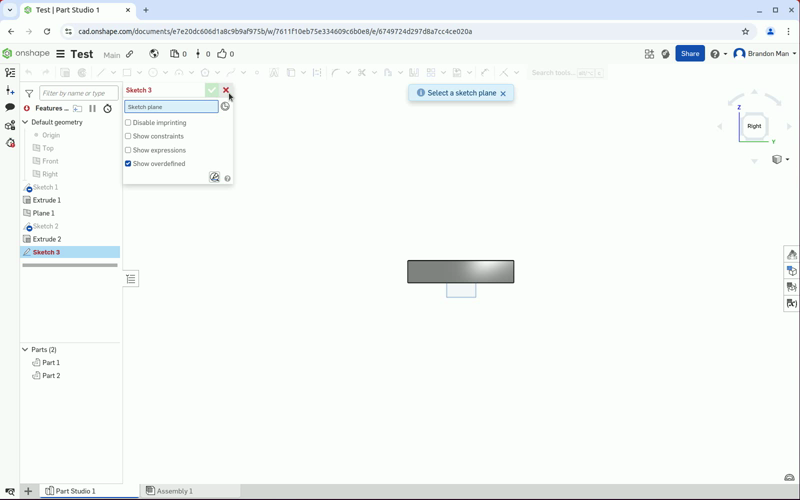
mouse_move(73, 215)
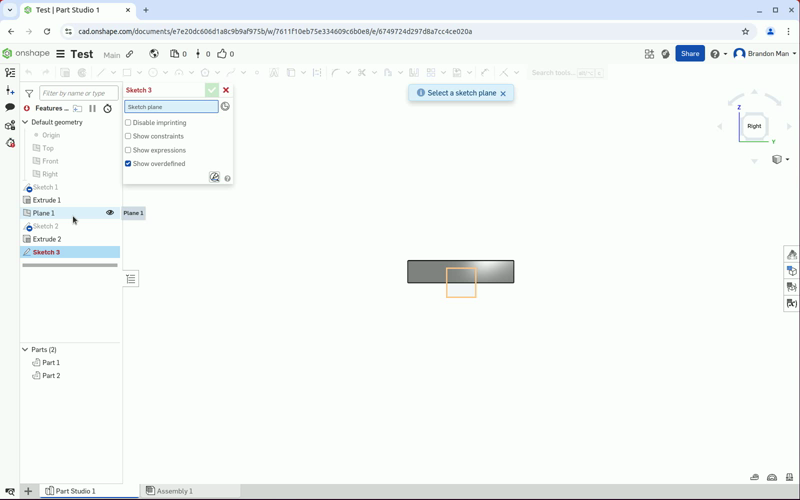
click(73, 215)
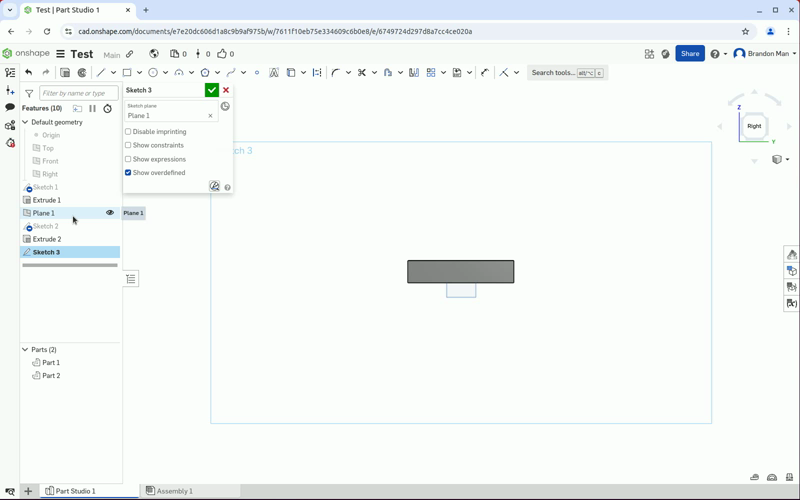
mouse_move(73, 352)
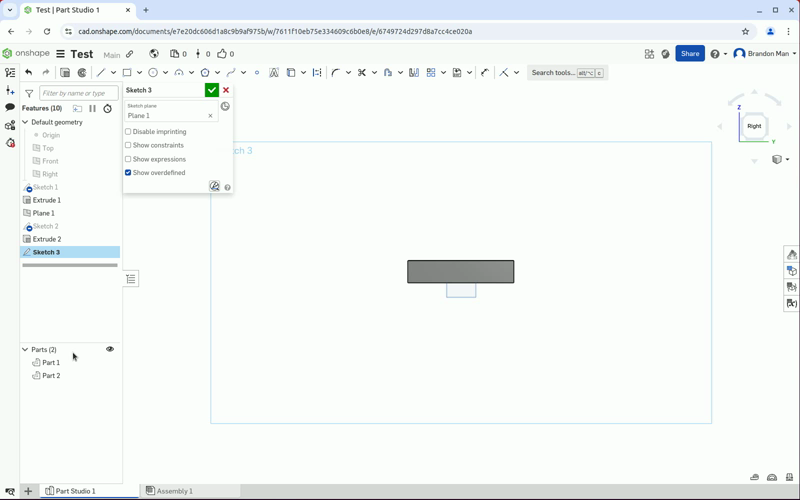
key(y)
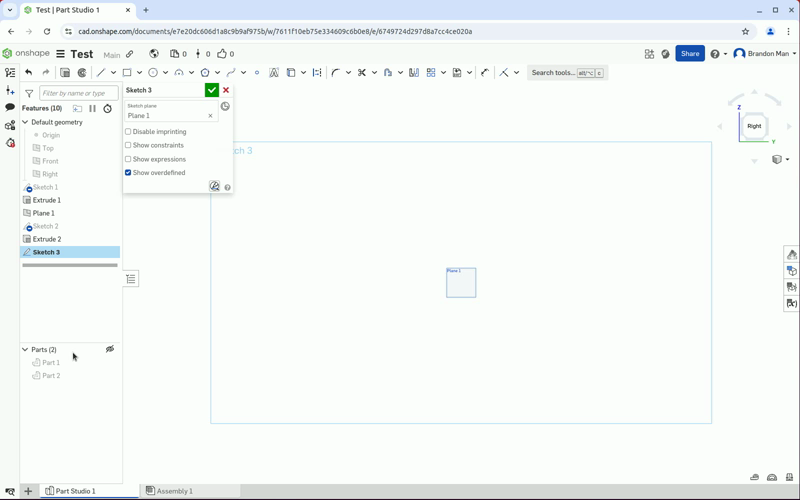
key(l)
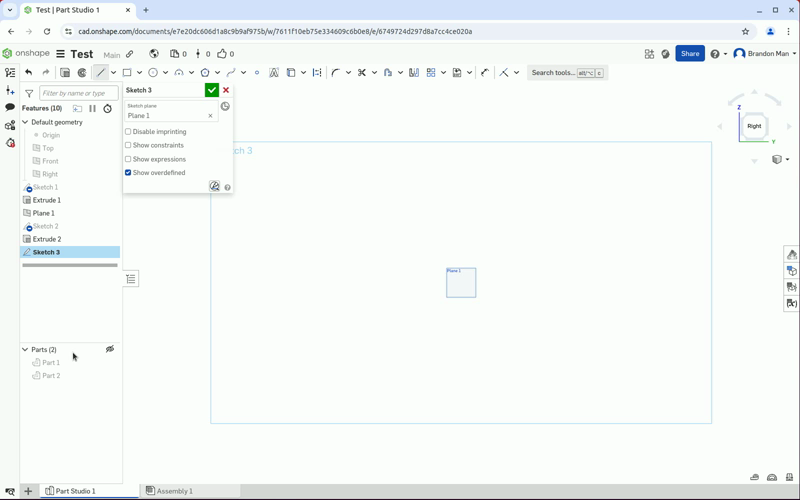
key_down(shift)
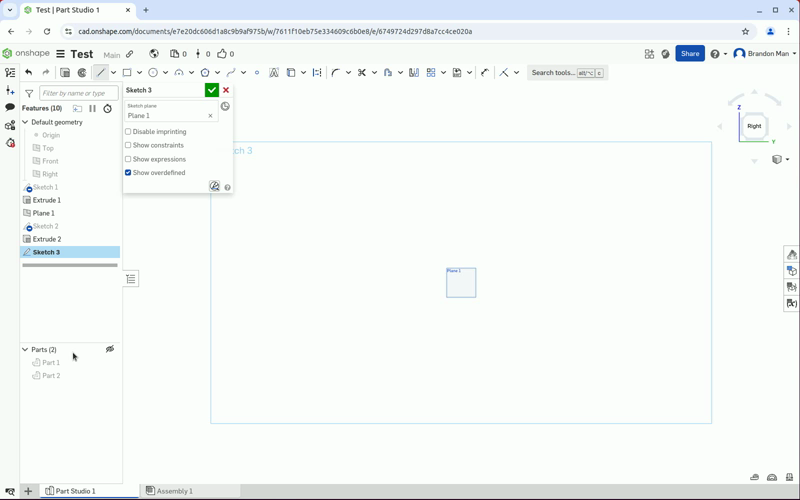
mouse_move(407, 260)
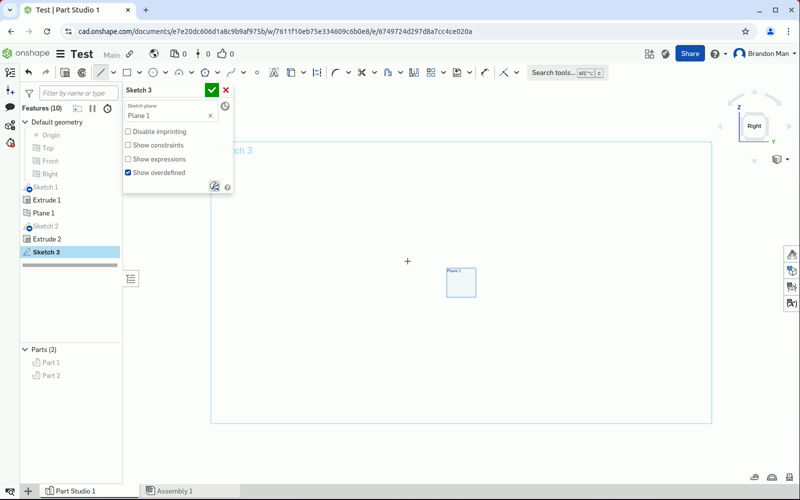
click(407, 260)
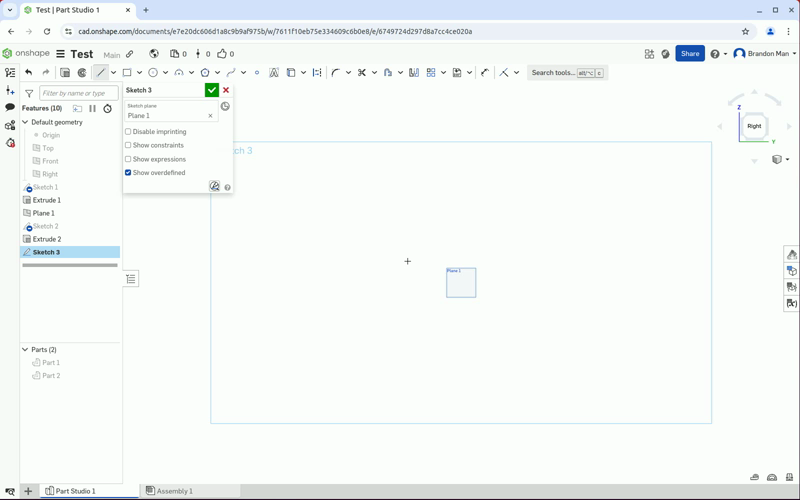
key_up(shift)
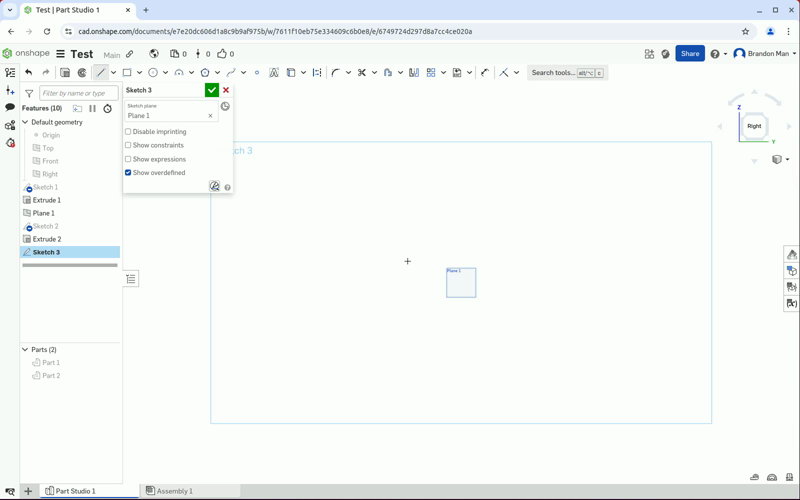
key_down(shift)
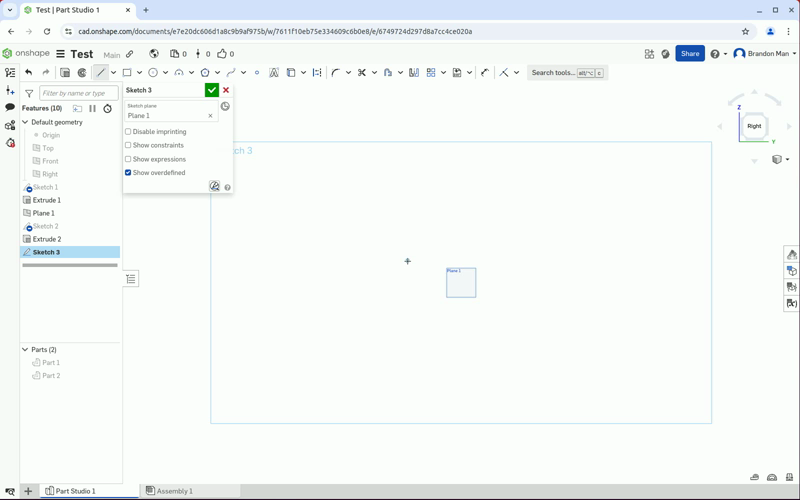
mouse_move(513, 260)
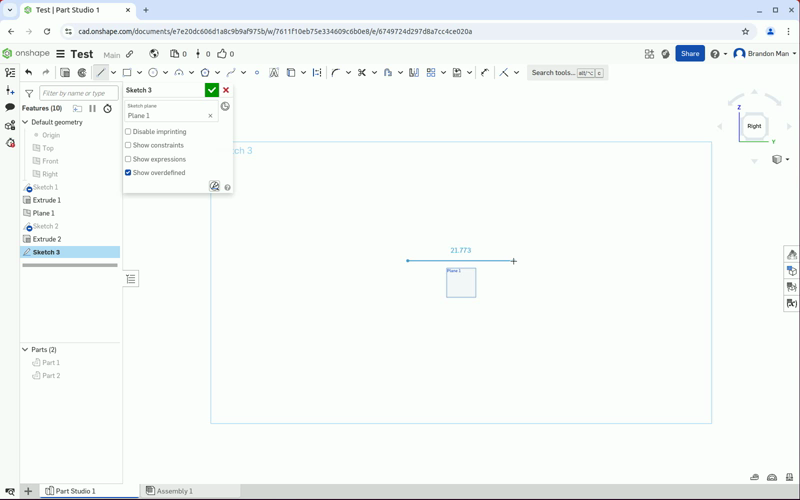
click(513, 260)
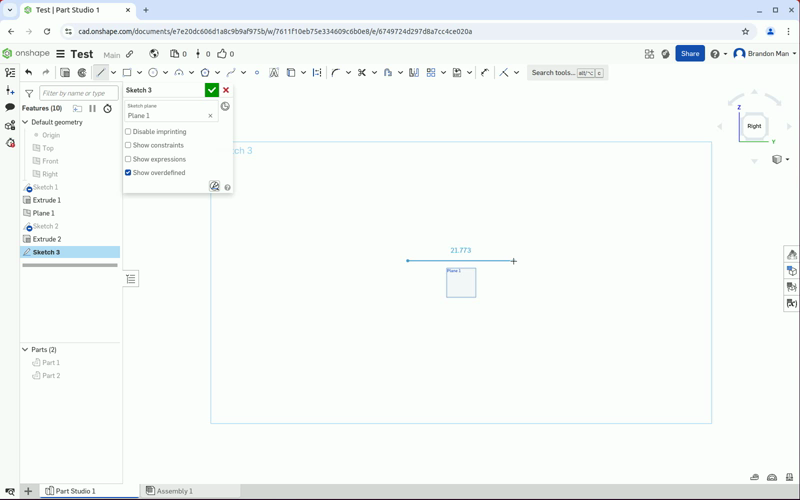
key_up(shift)
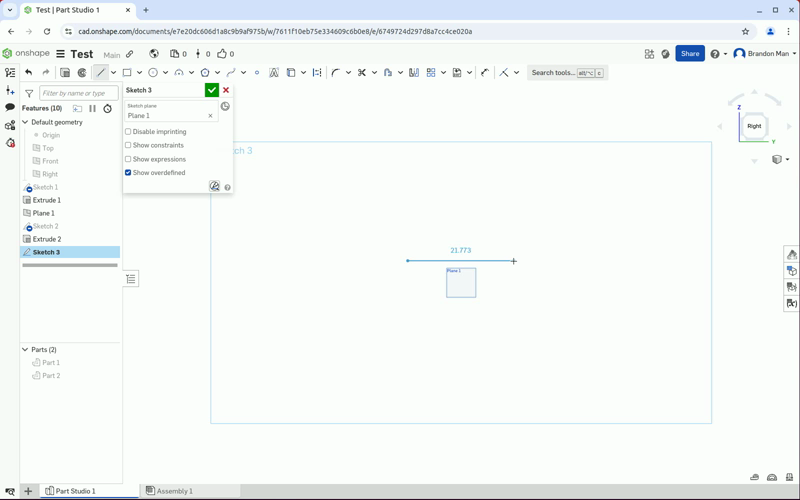
key_down(shift)
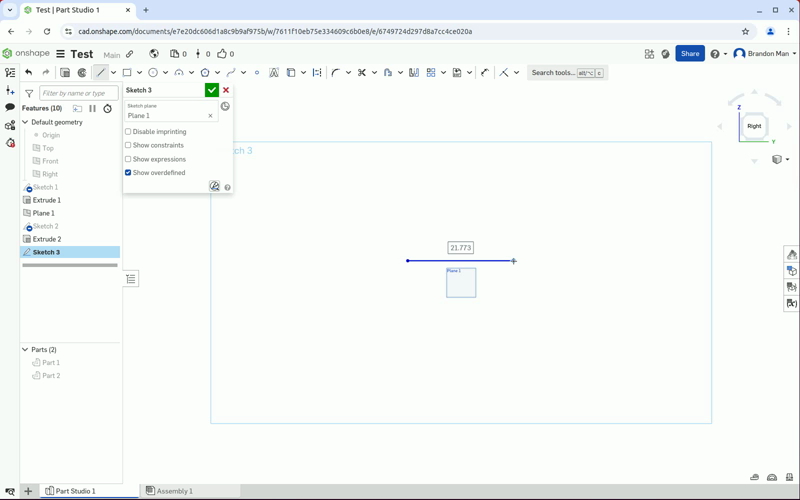
mouse_move(543, 260)
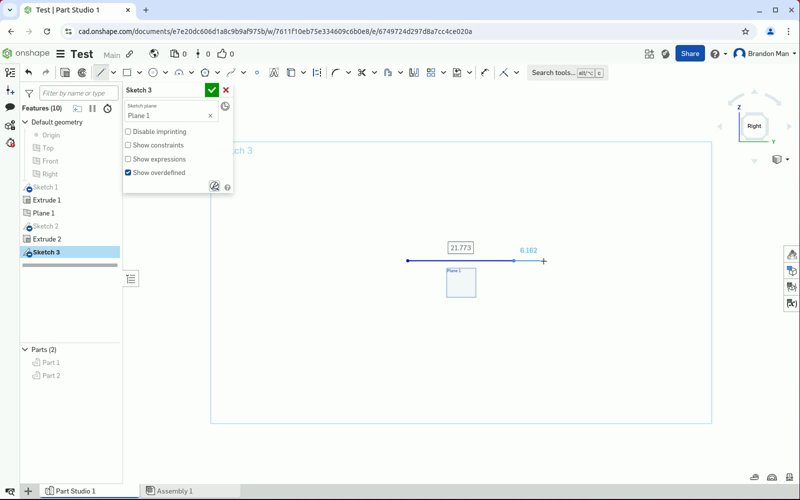
mouse_move(513, 257)
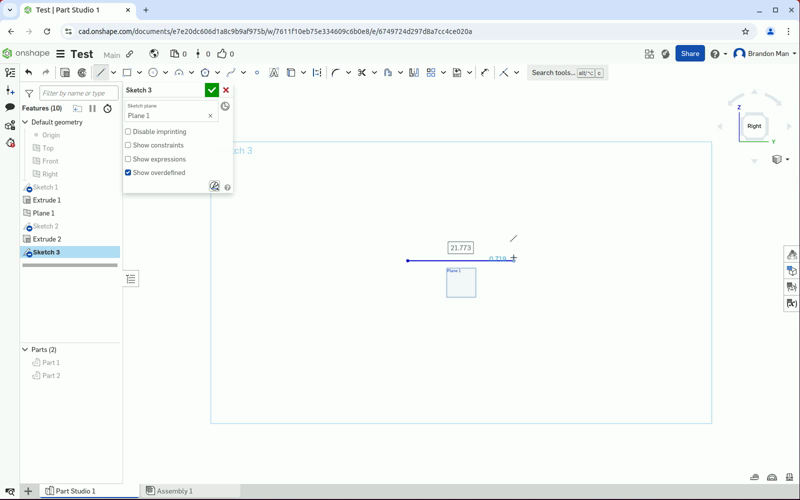
scroll(6)
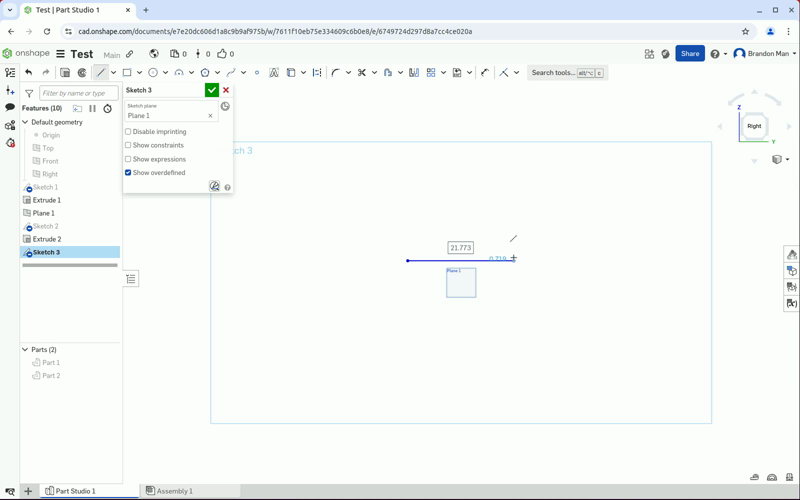
scroll(6)
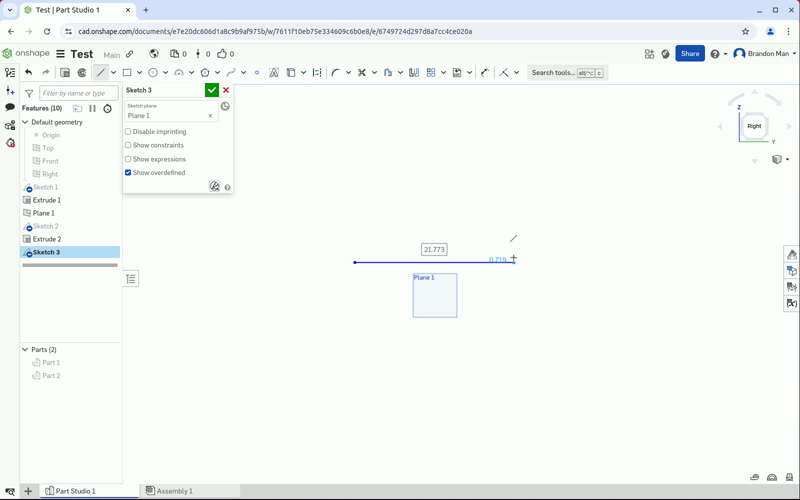
scroll(6)
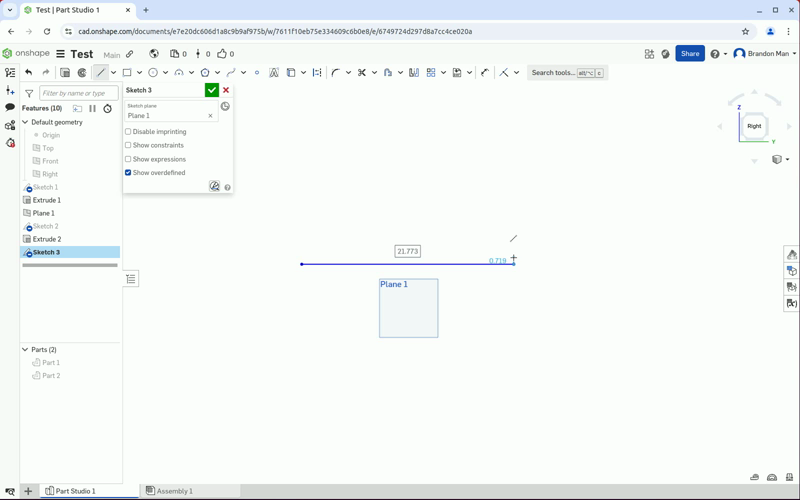
scroll(6)
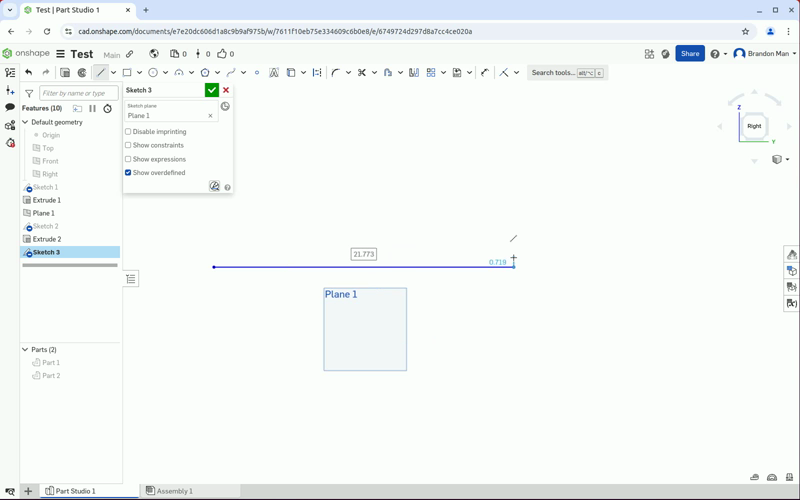
scroll(6)
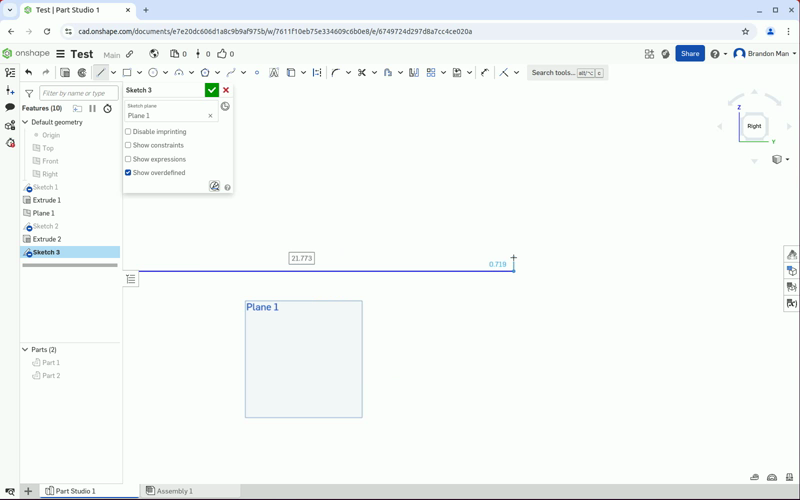
scroll(6)
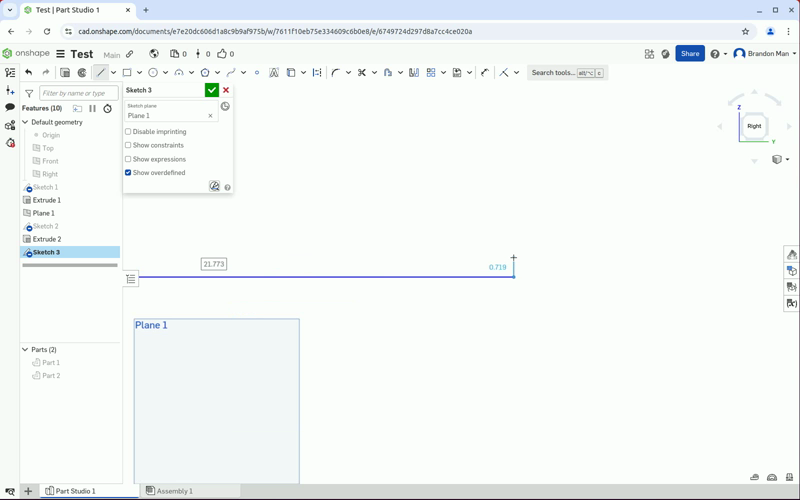
scroll(6)
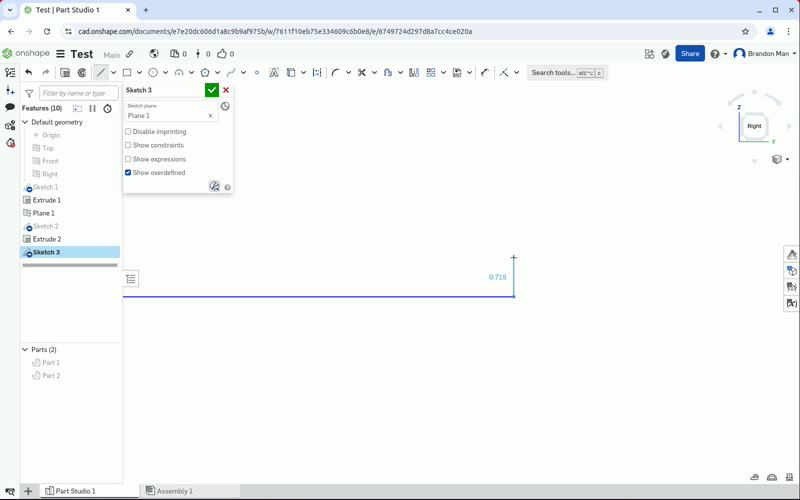
click(513, 257)
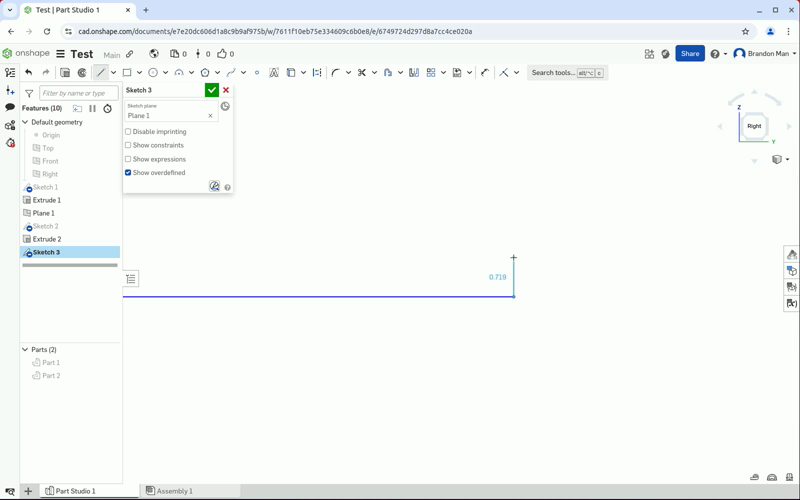
scroll(-6)
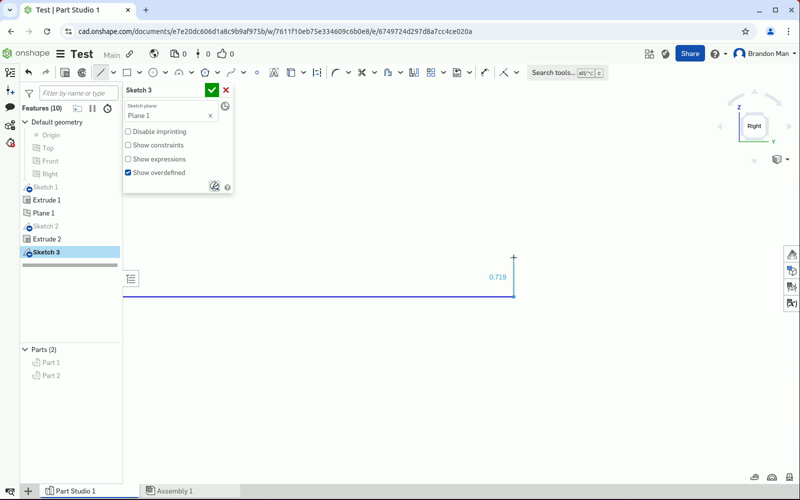
scroll(-6)
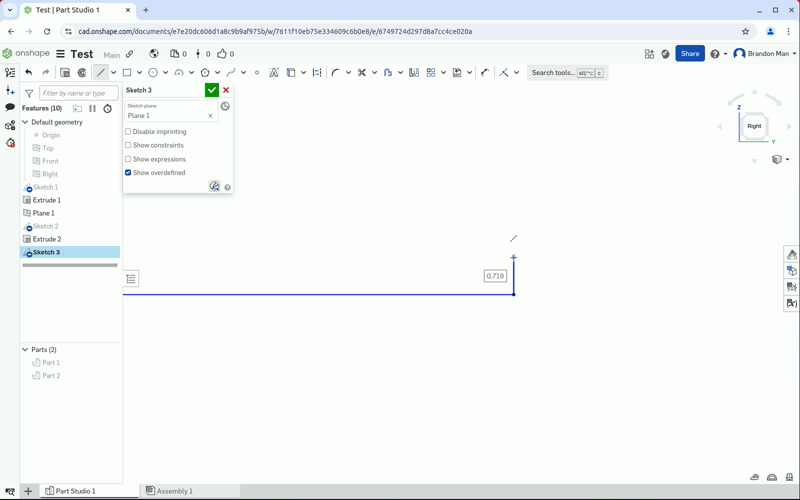
scroll(-6)
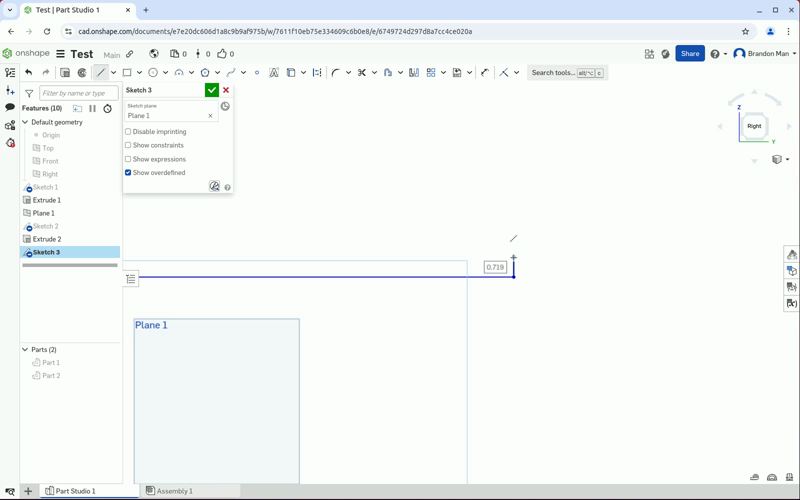
scroll(-6)
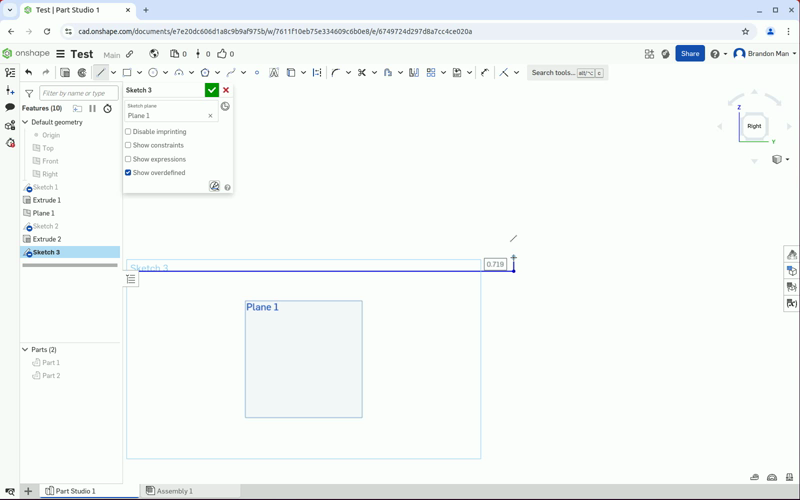
scroll(-6)
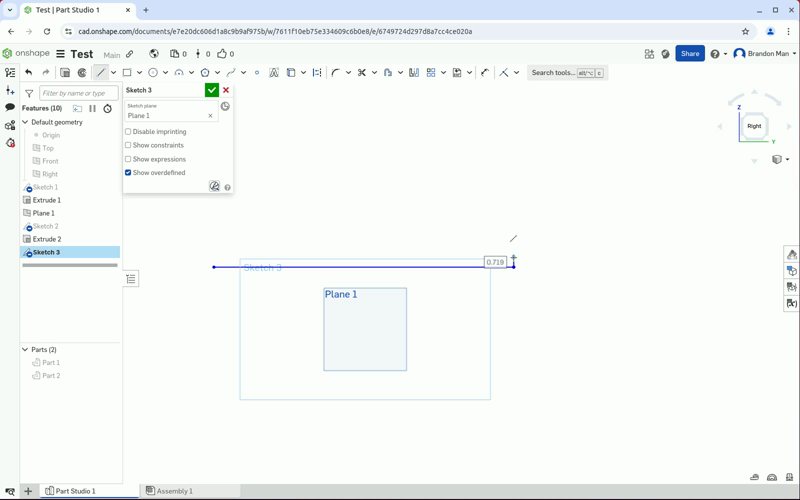
scroll(-6)
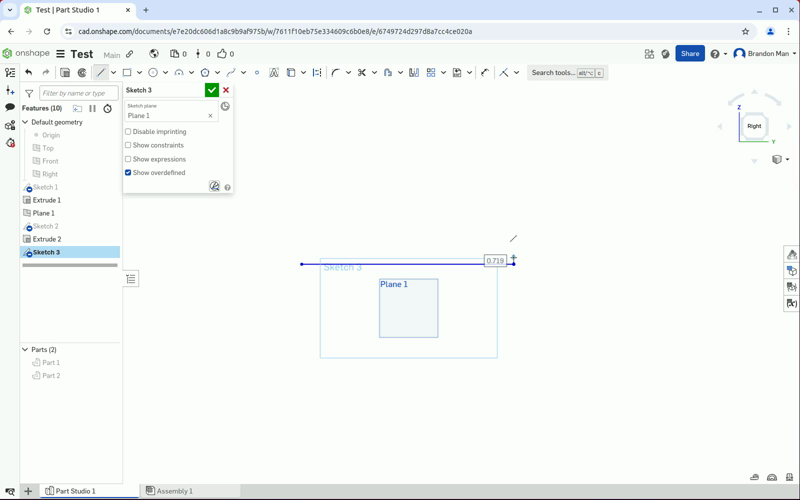
scroll(-6)
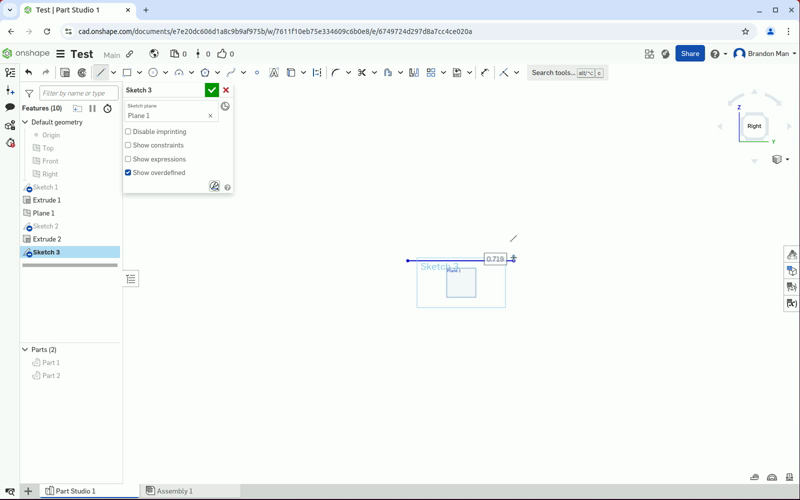
key_up(shift)
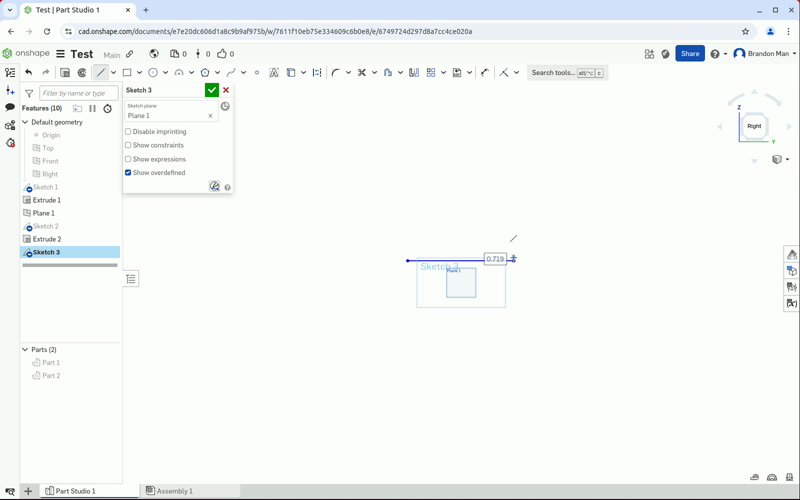
key_down(shift)
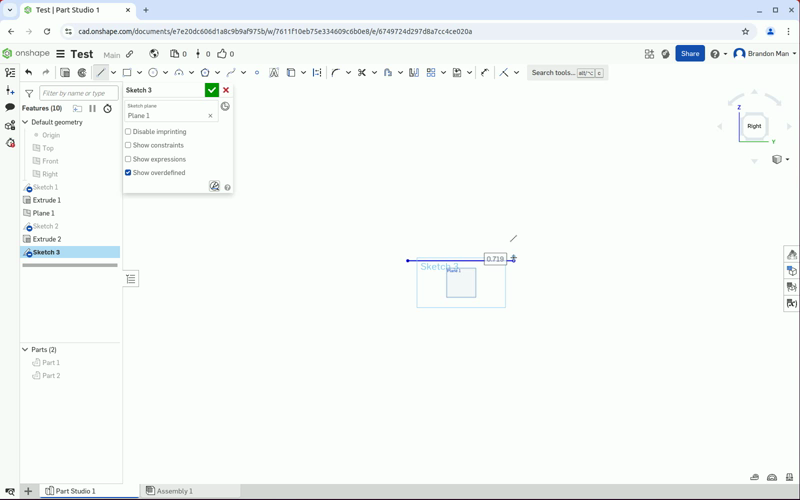
mouse_move(407, 257)
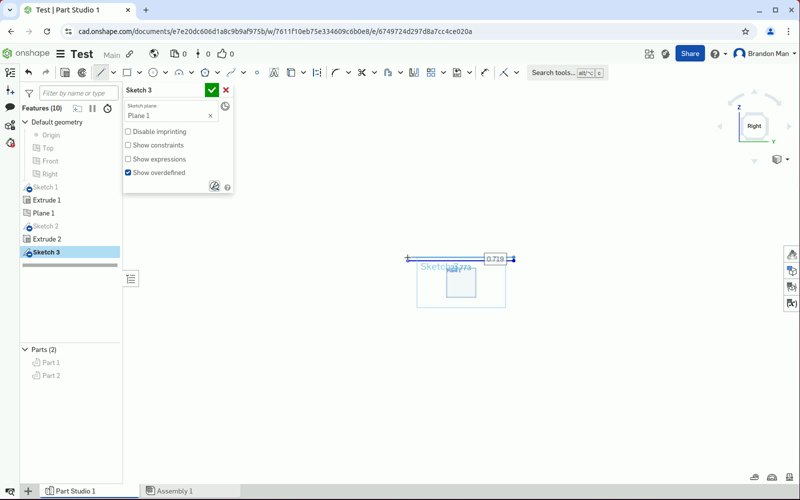
scroll(6)
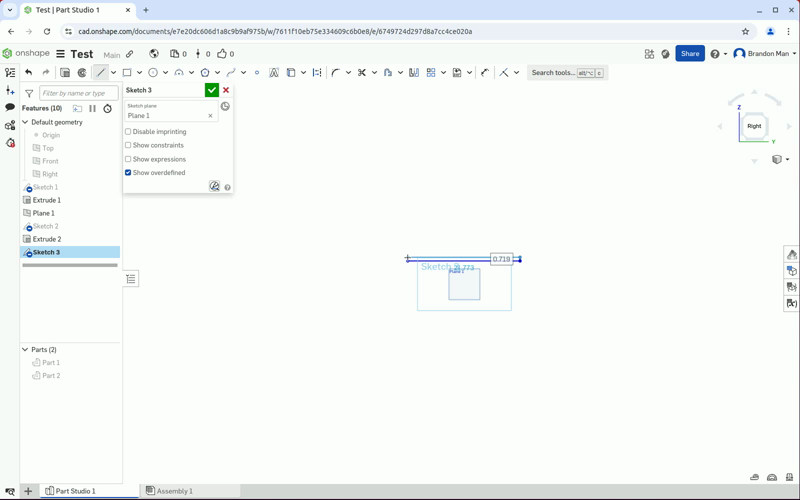
scroll(6)
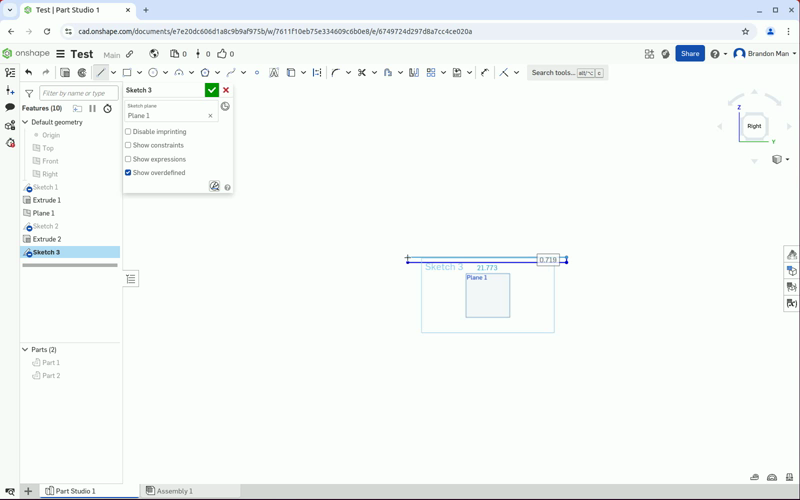
scroll(6)
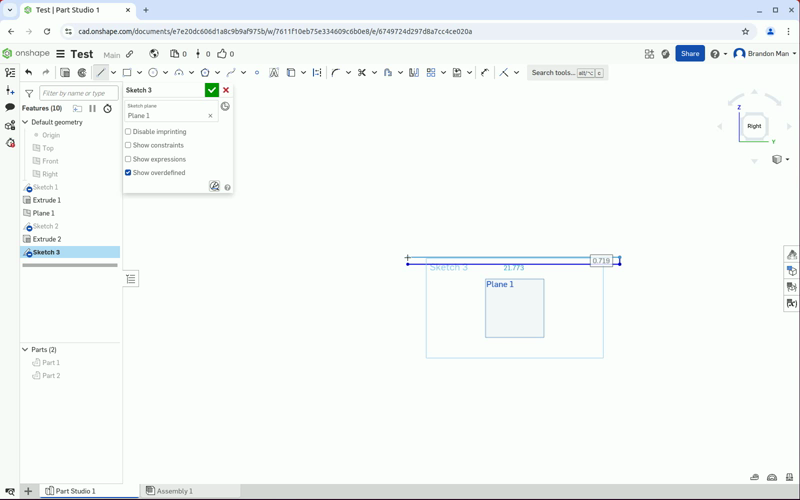
scroll(6)
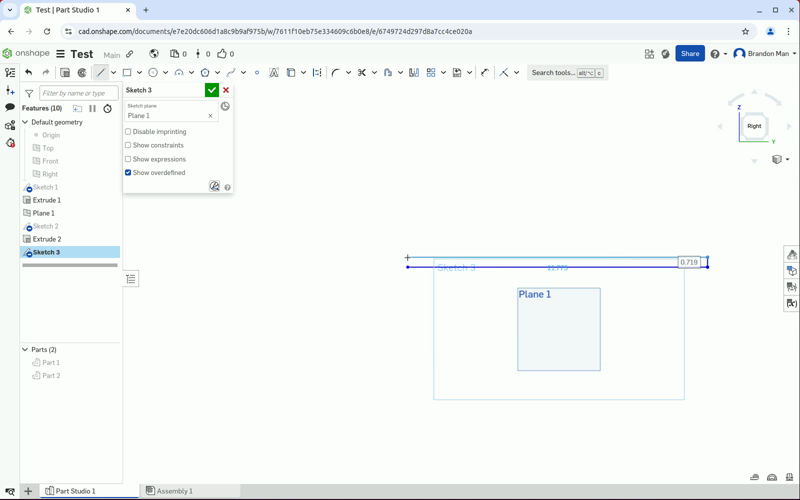
scroll(6)
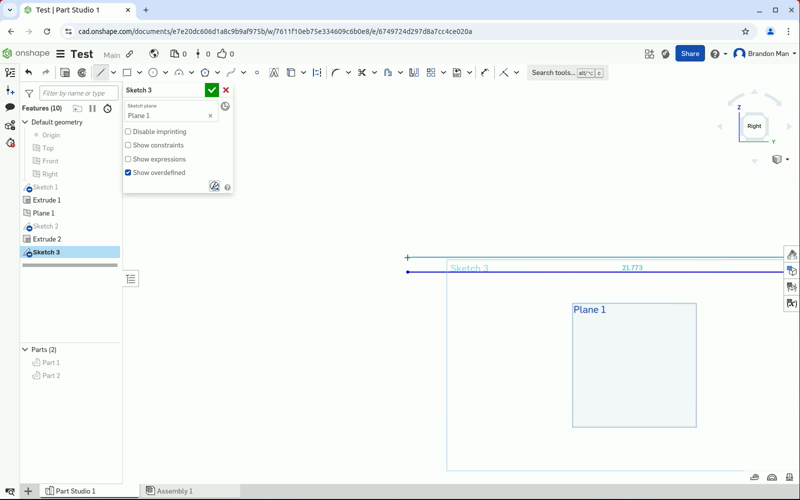
scroll(6)
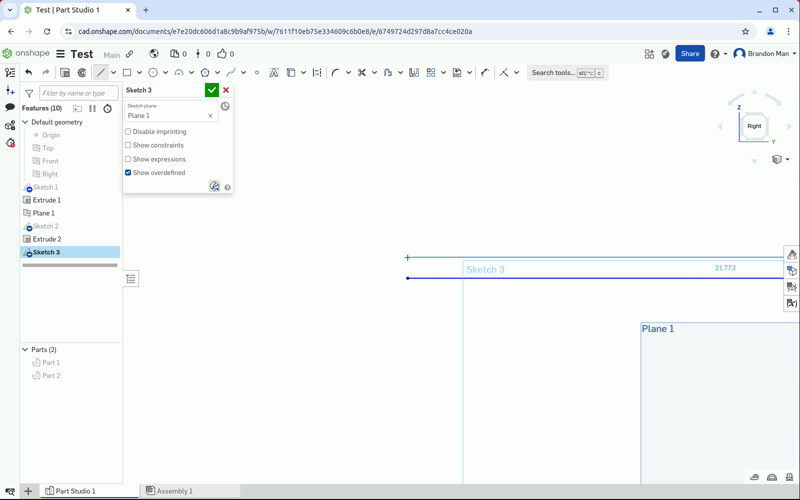
scroll(6)
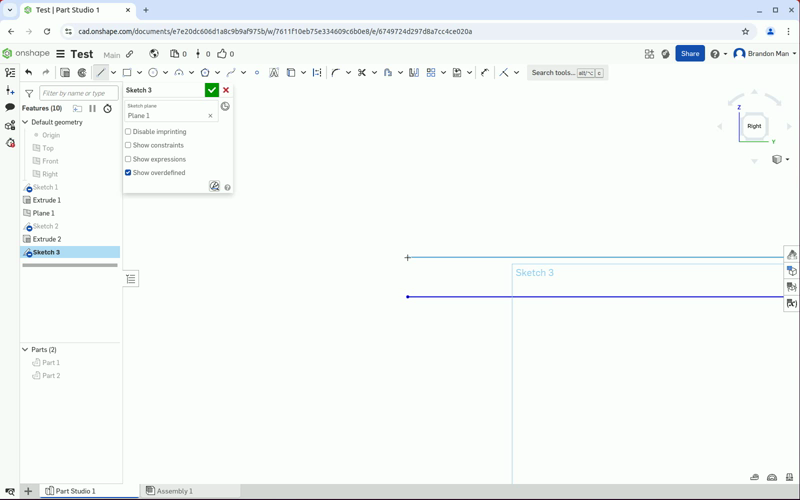
click(407, 257)
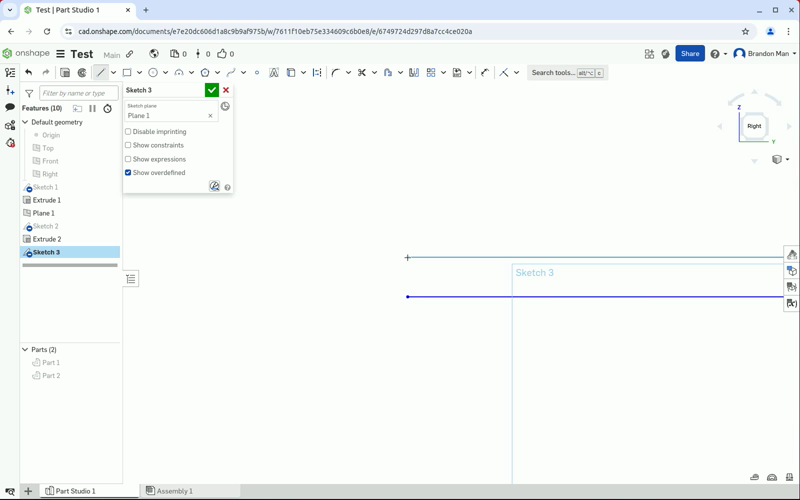
scroll(-6)
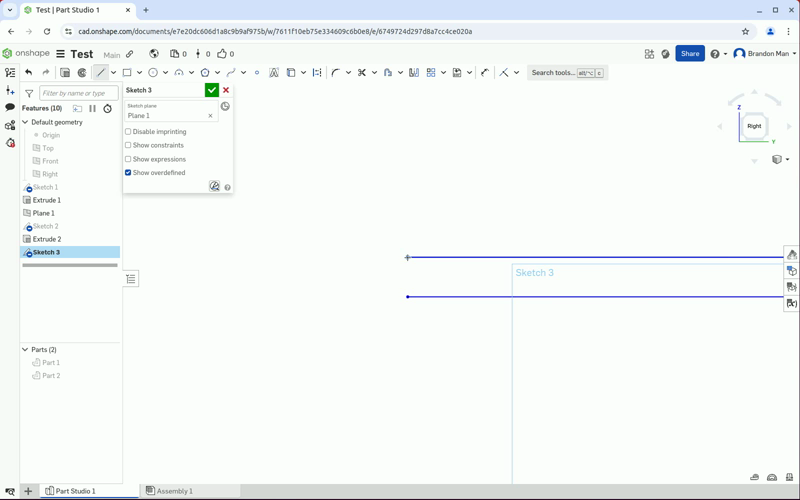
scroll(-6)
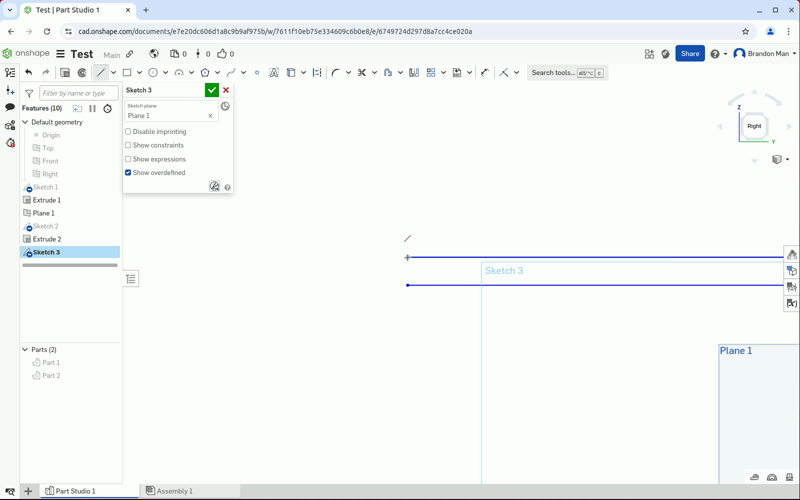
scroll(-6)
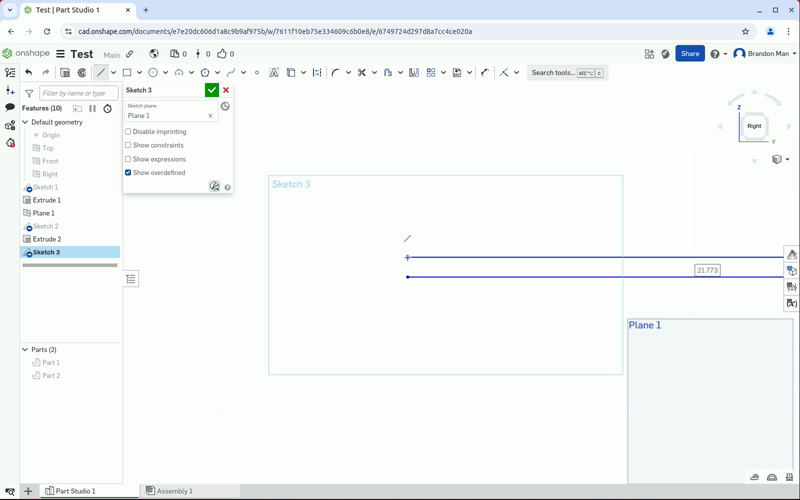
scroll(-6)
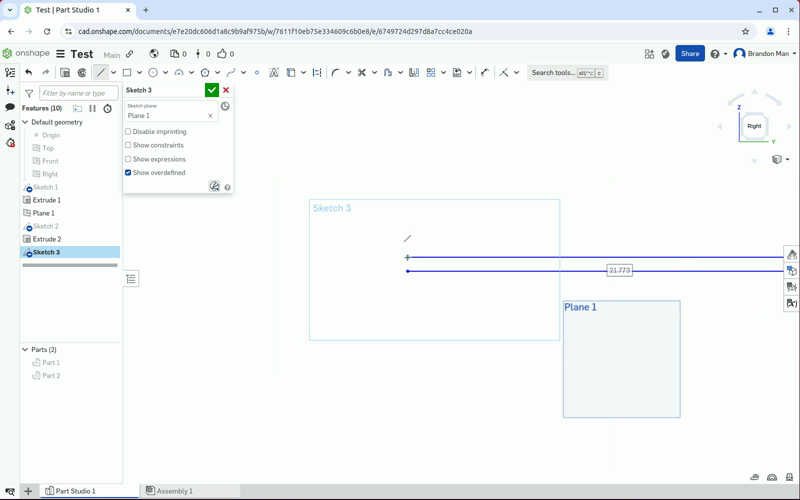
scroll(-6)
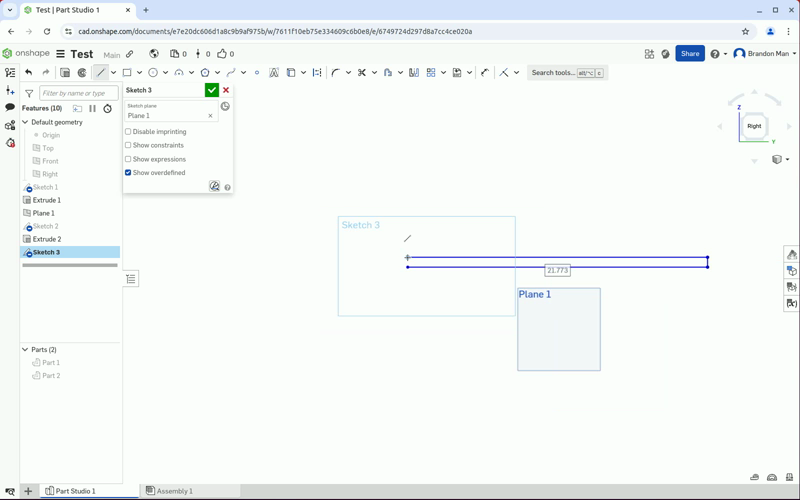
scroll(-6)
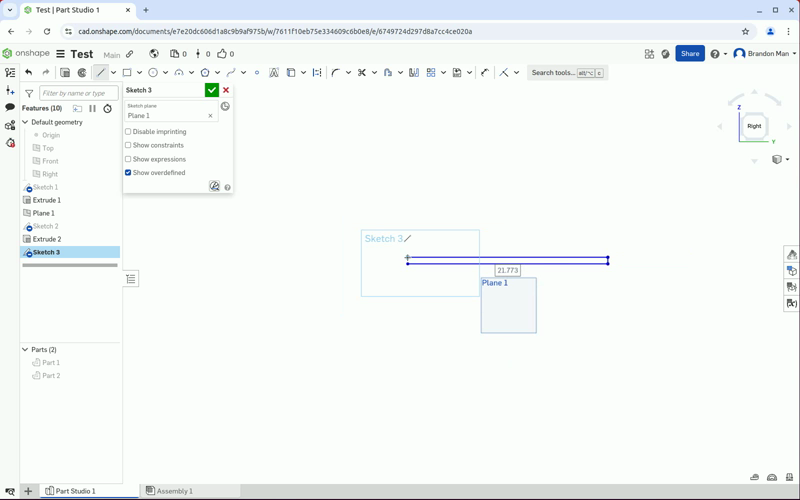
scroll(-6)
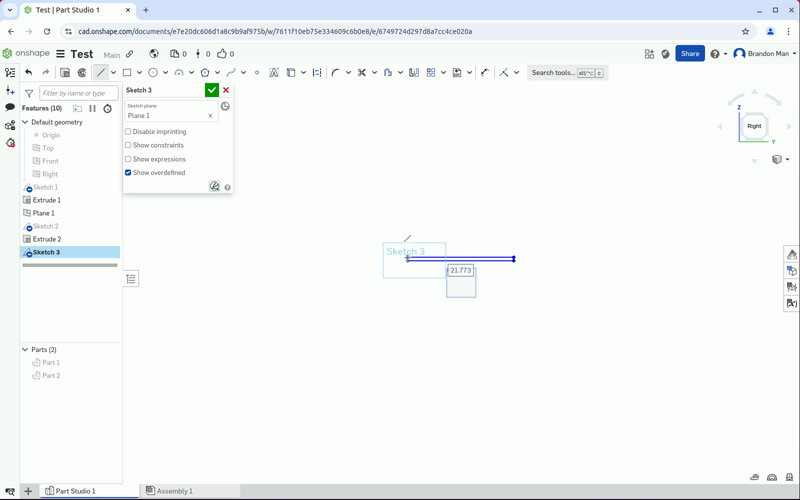
key_up(shift)
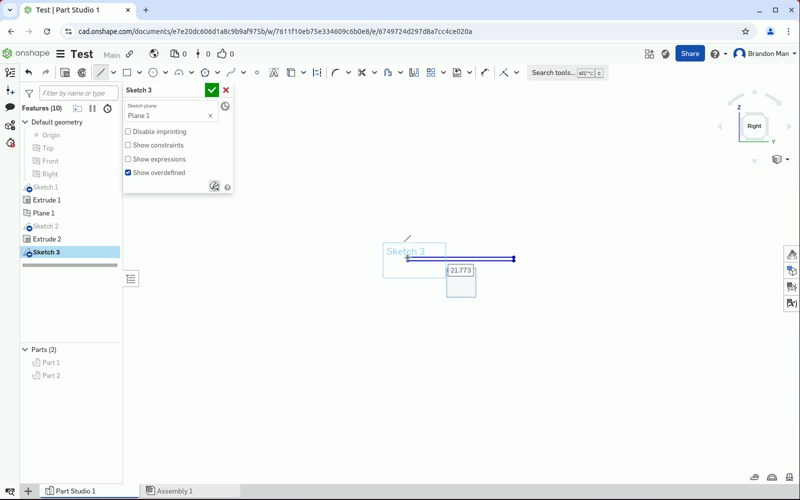
mouse_move(437, 257)
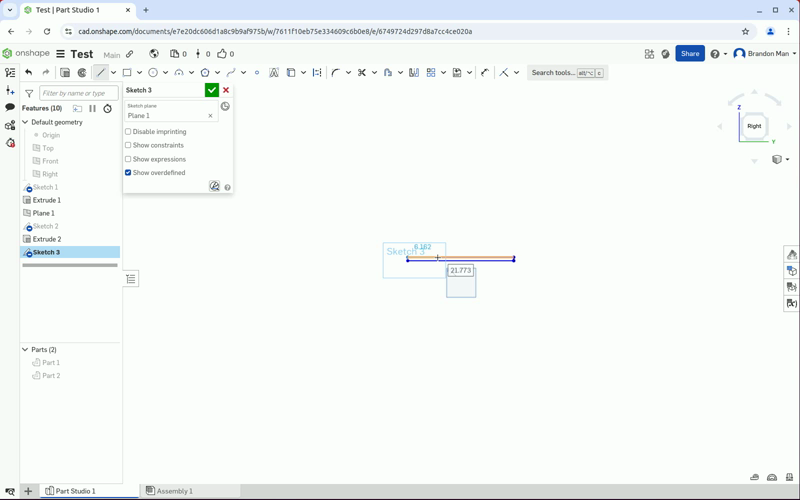
key_down(shift)
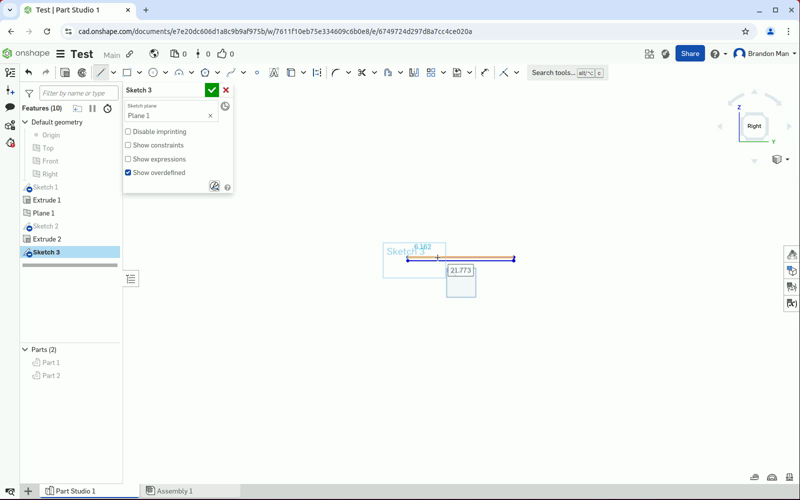
mouse_move(407, 260)
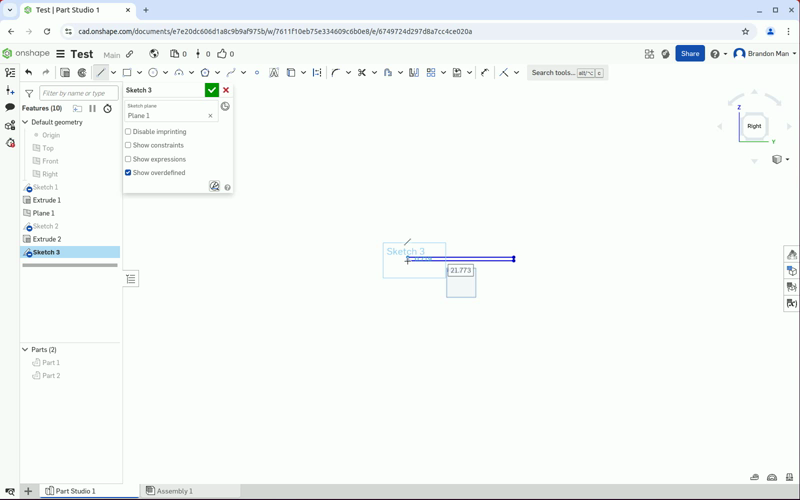
scroll(6)
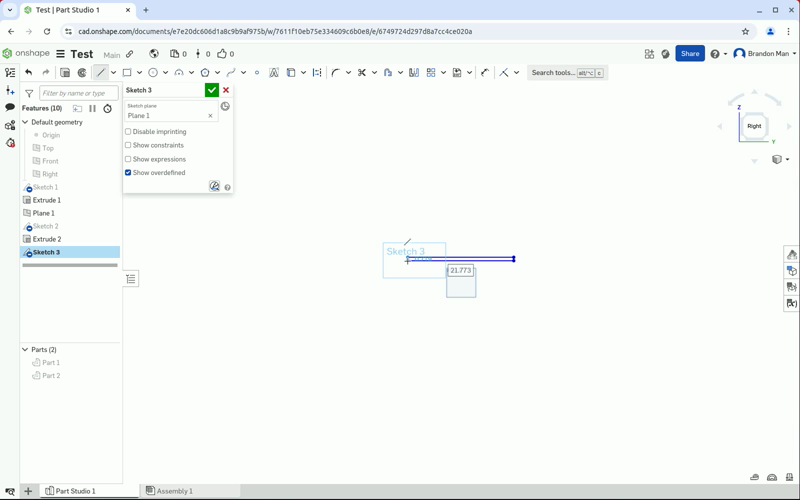
scroll(6)
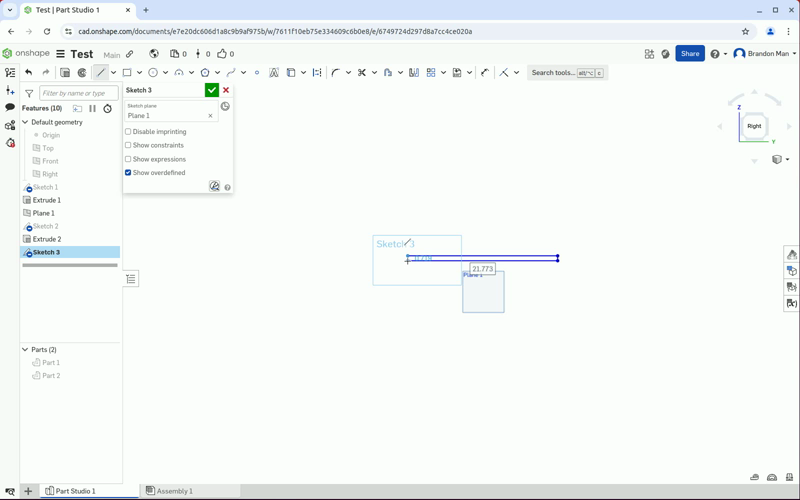
scroll(6)
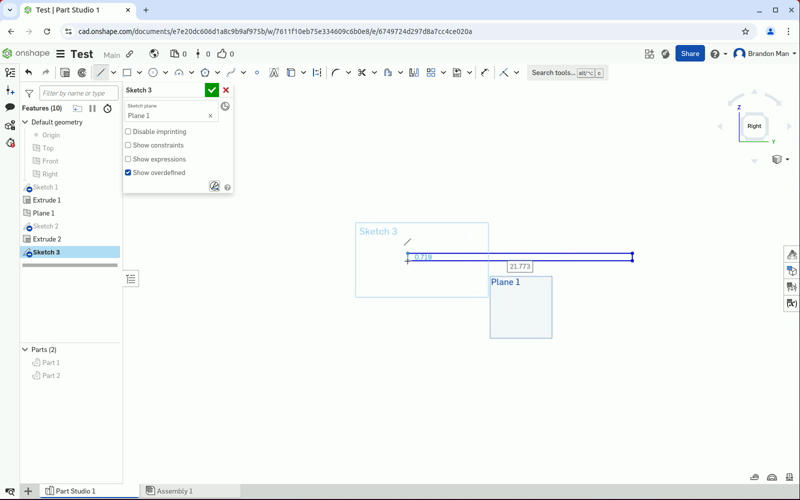
scroll(6)
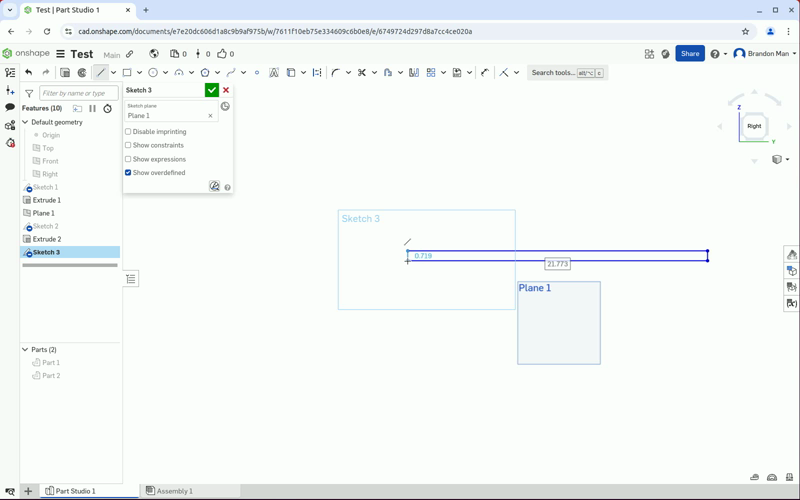
scroll(6)
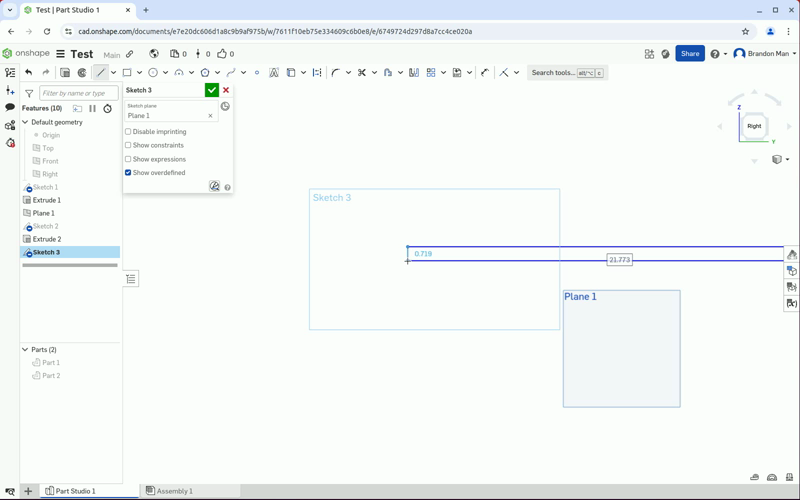
scroll(6)
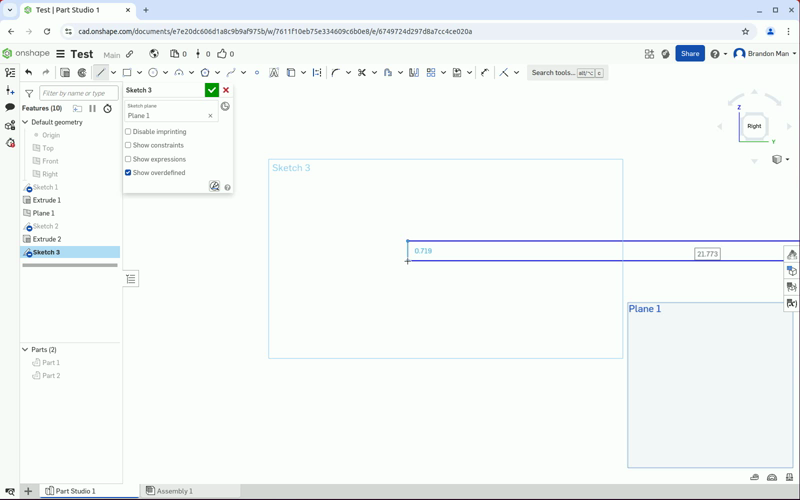
scroll(6)
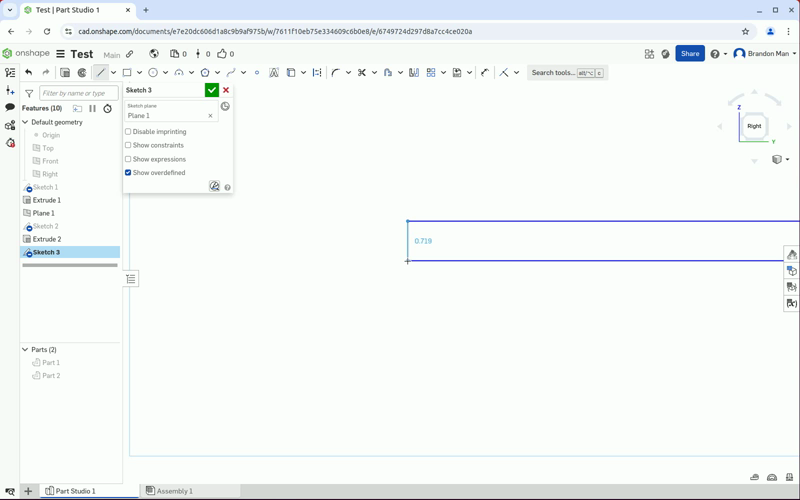
key_up(shift)
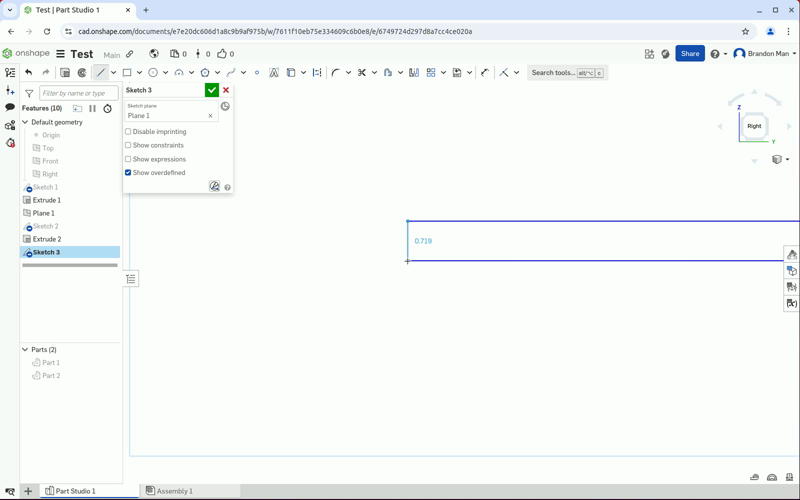
click(407, 260)
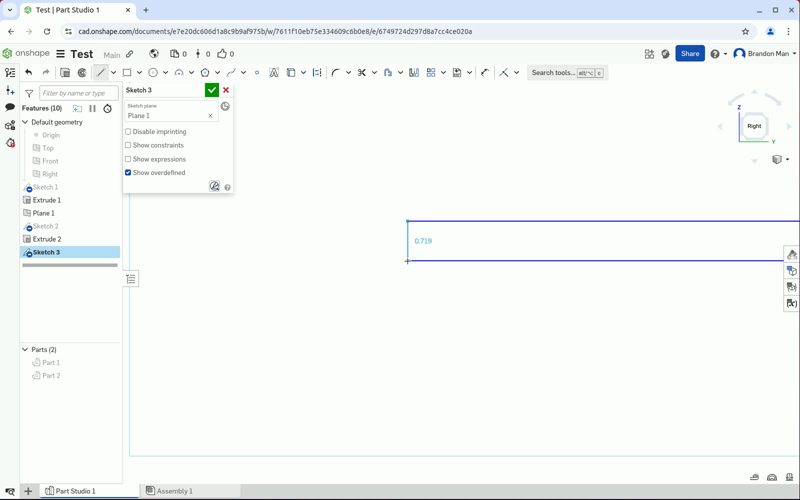
scroll(-6)
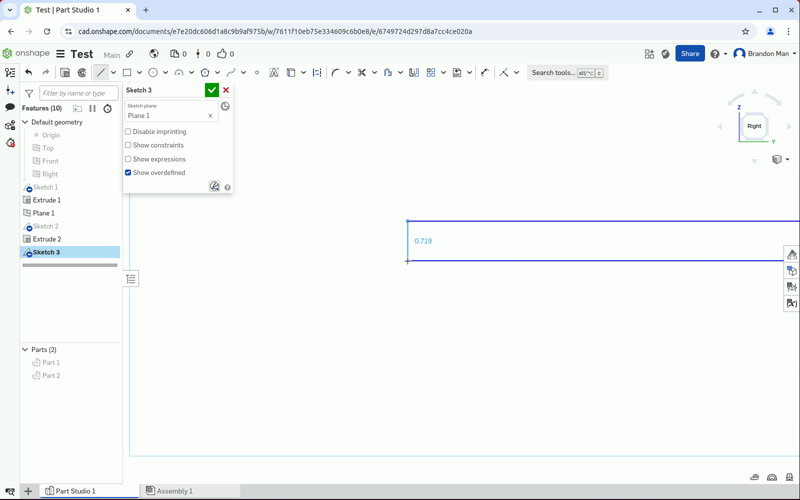
scroll(-6)
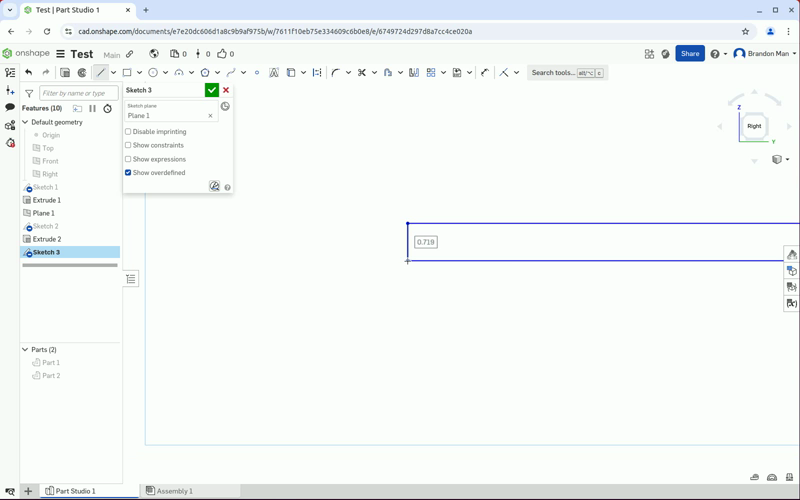
scroll(-6)
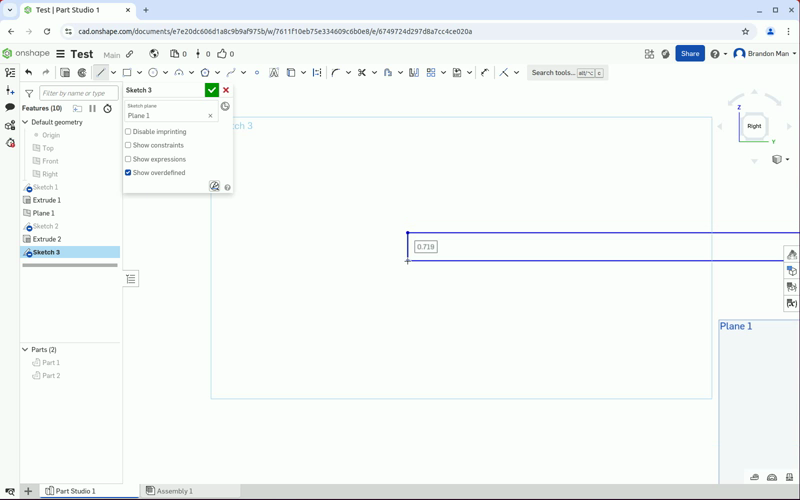
scroll(-6)
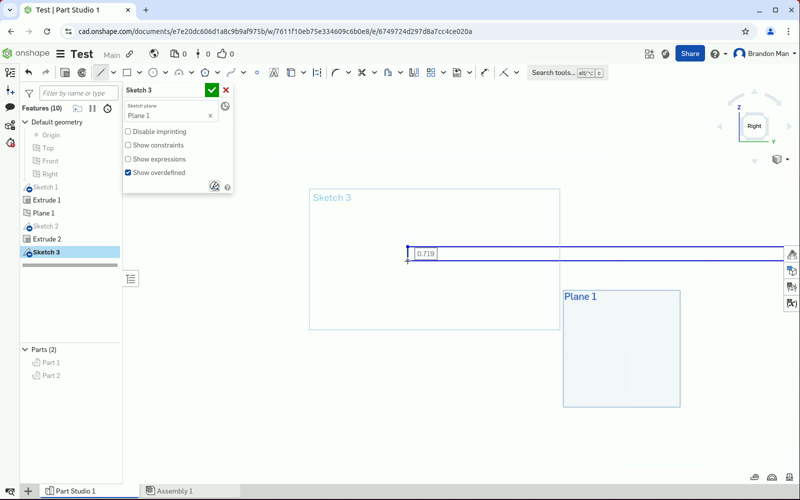
scroll(-6)
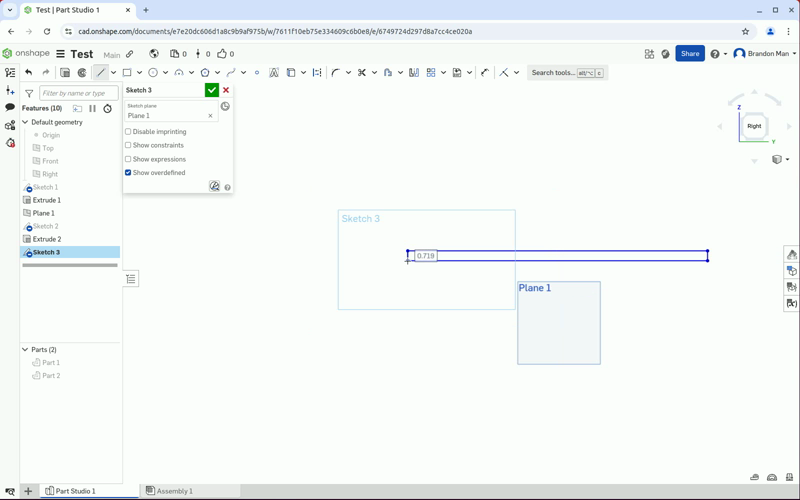
scroll(-6)
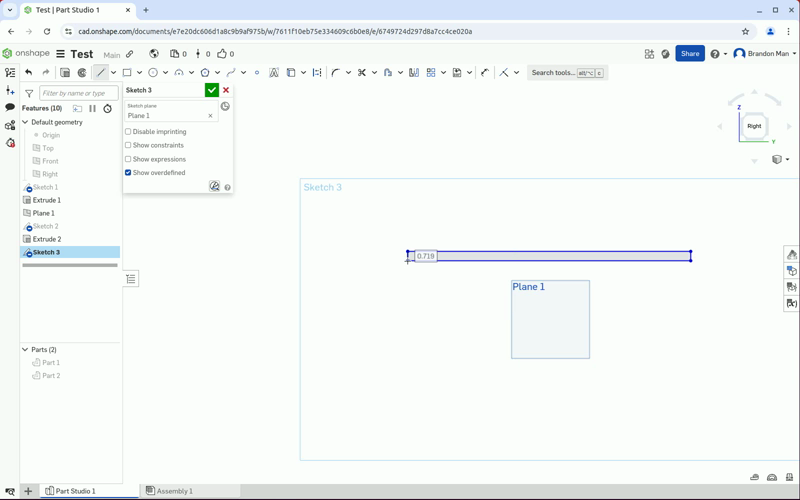
scroll(-6)
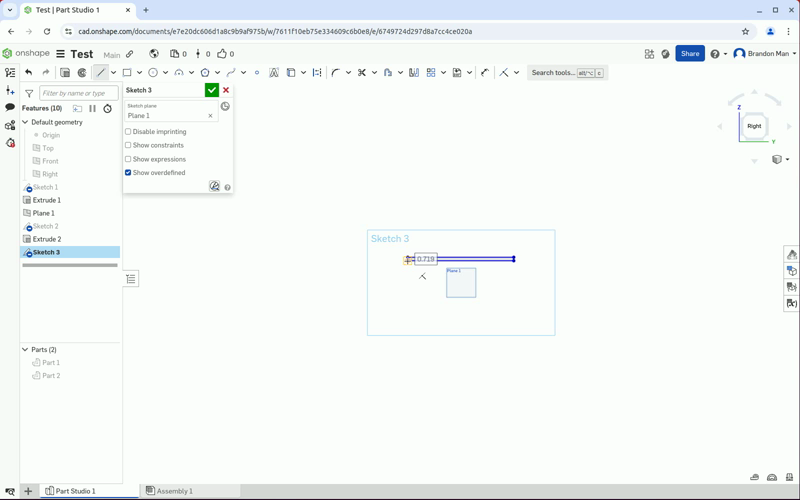
key(esc)
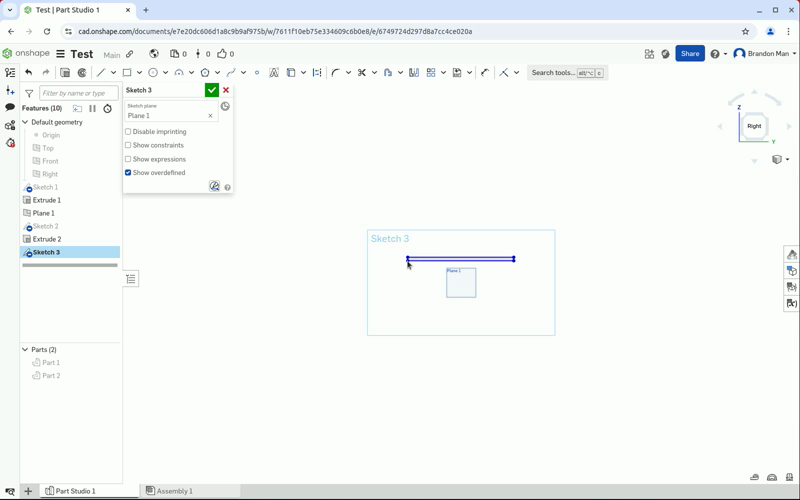
mouse_move(420, 258)
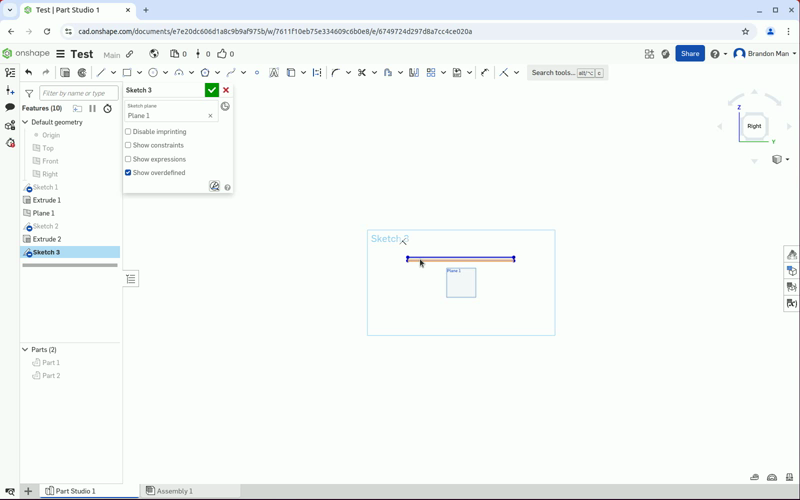
scroll(6)
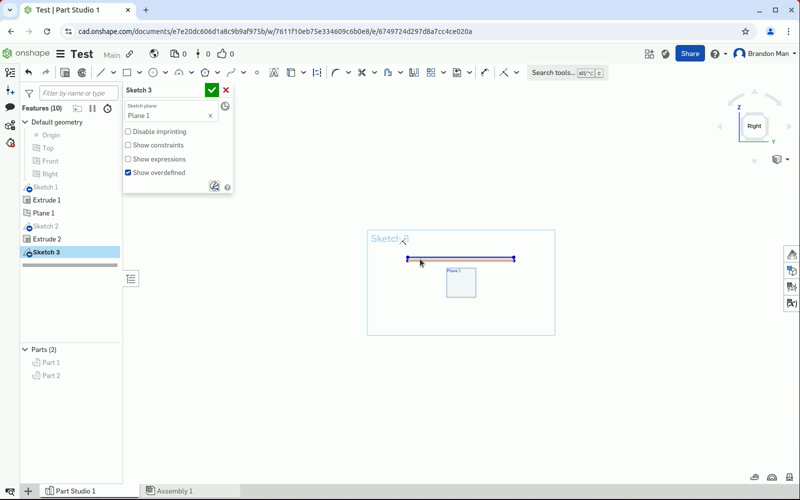
scroll(6)
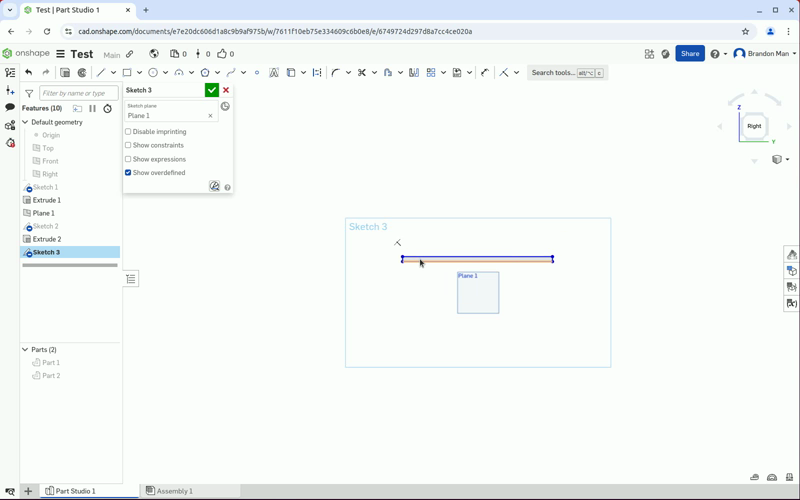
scroll(6)
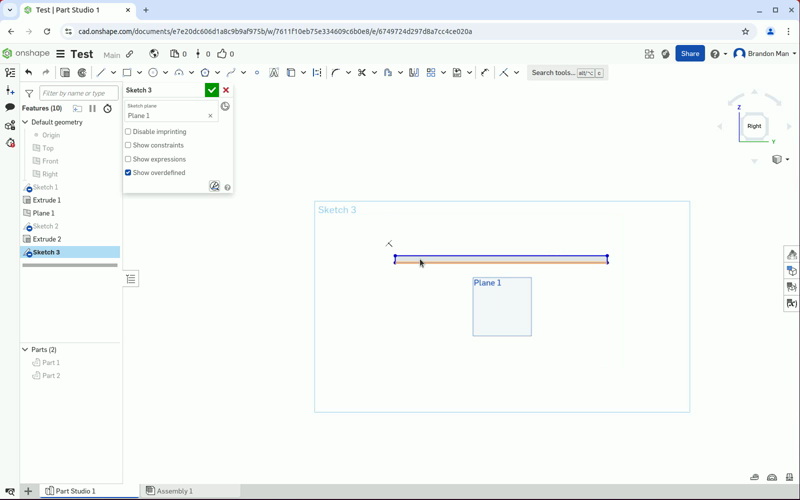
scroll(6)
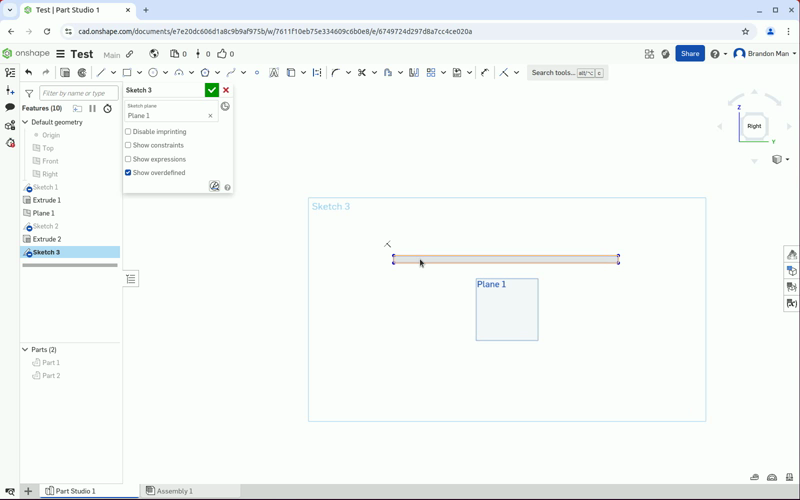
scroll(6)
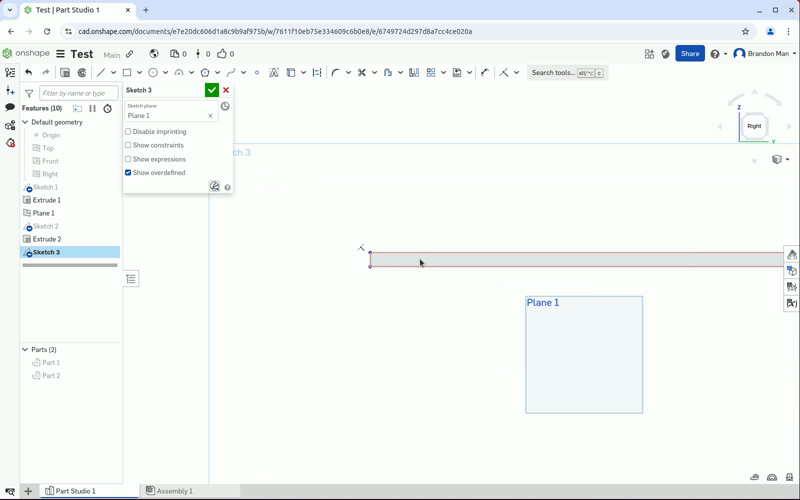
scroll(6)
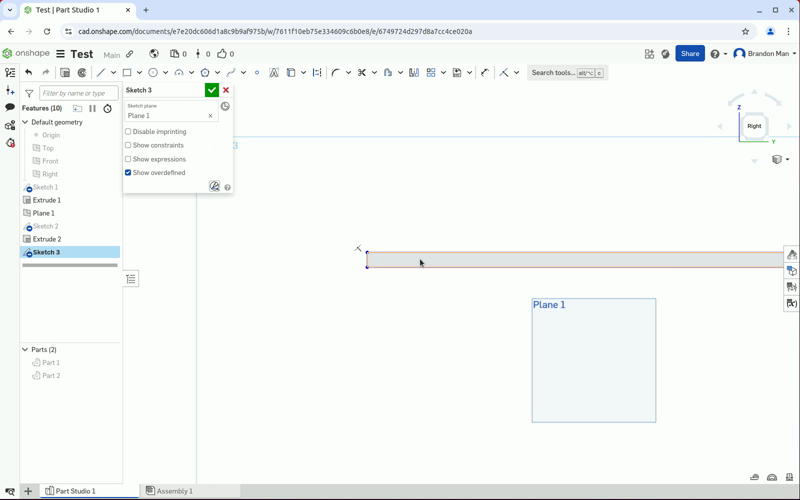
scroll(6)
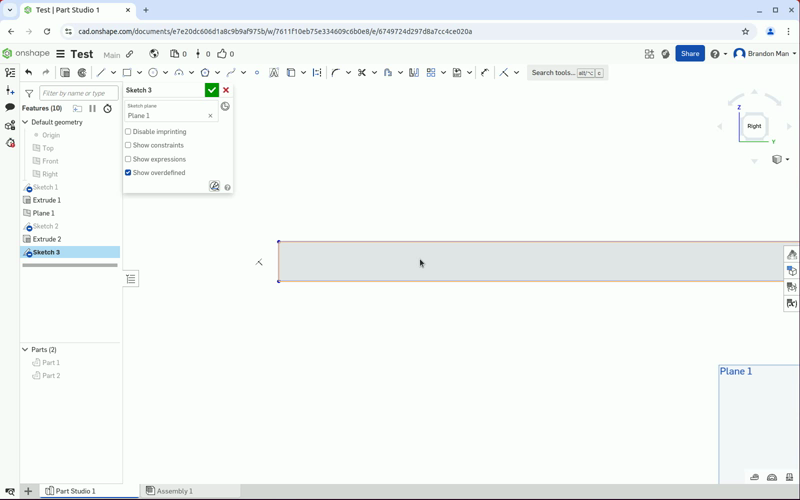
click(420, 258)
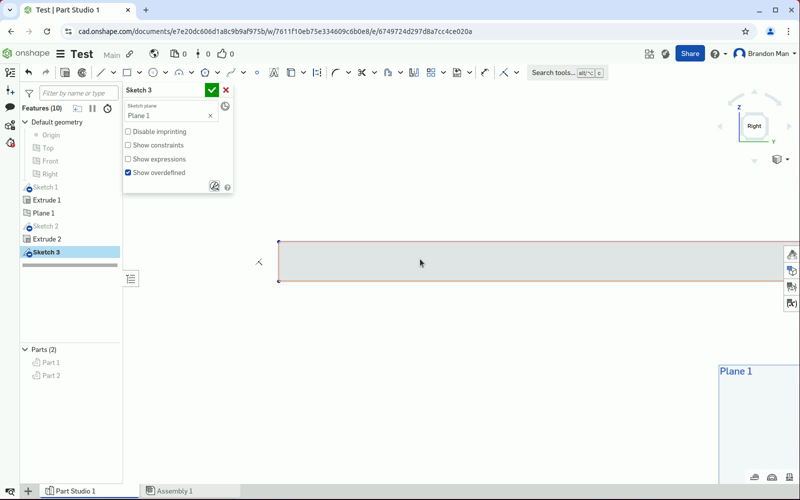
scroll(-6)
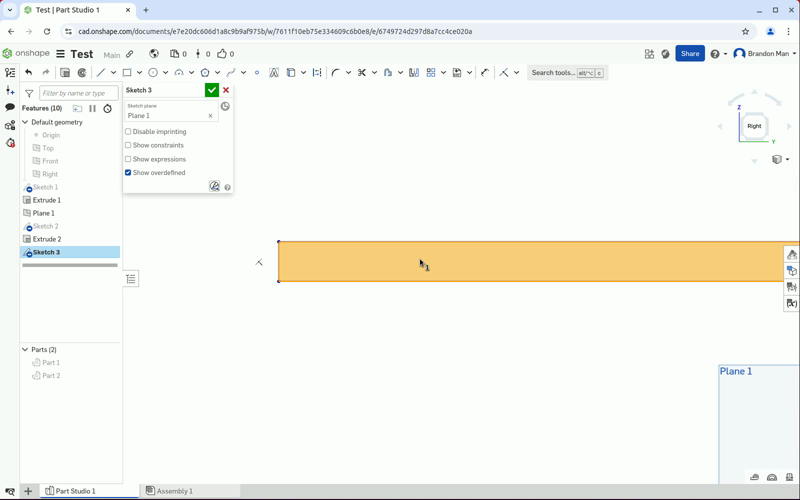
scroll(-6)
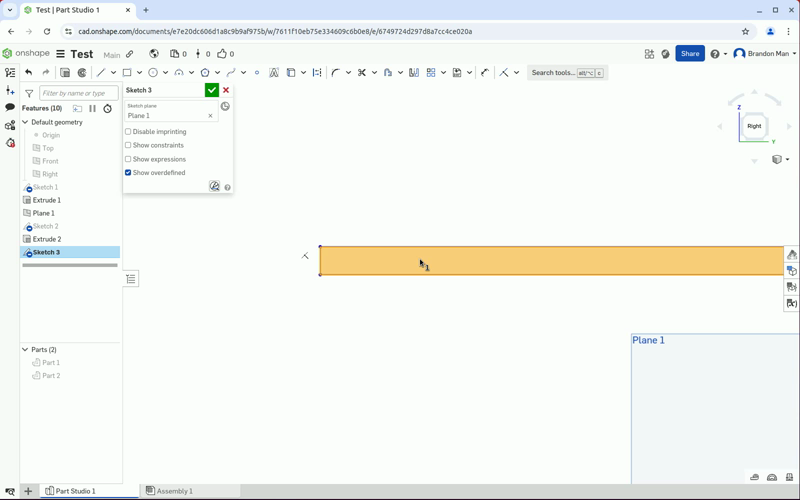
scroll(-6)
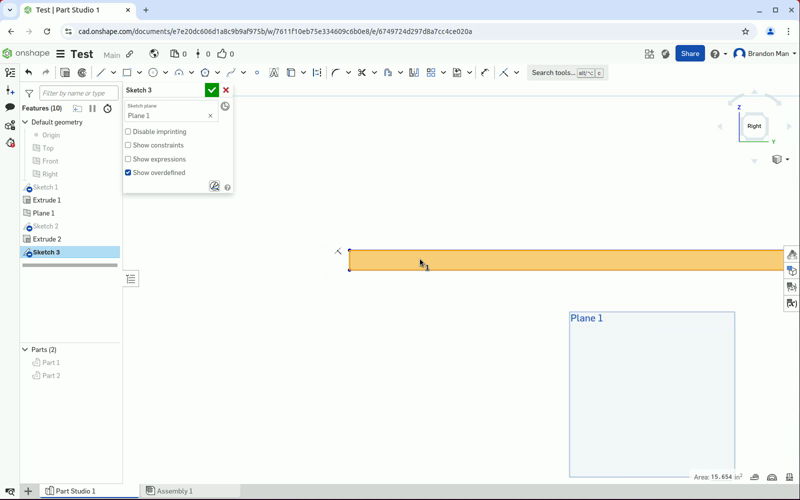
scroll(-6)
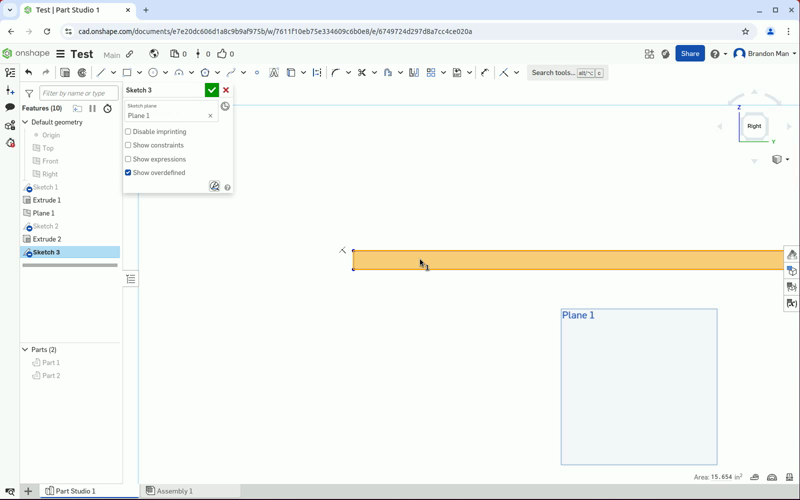
scroll(-6)
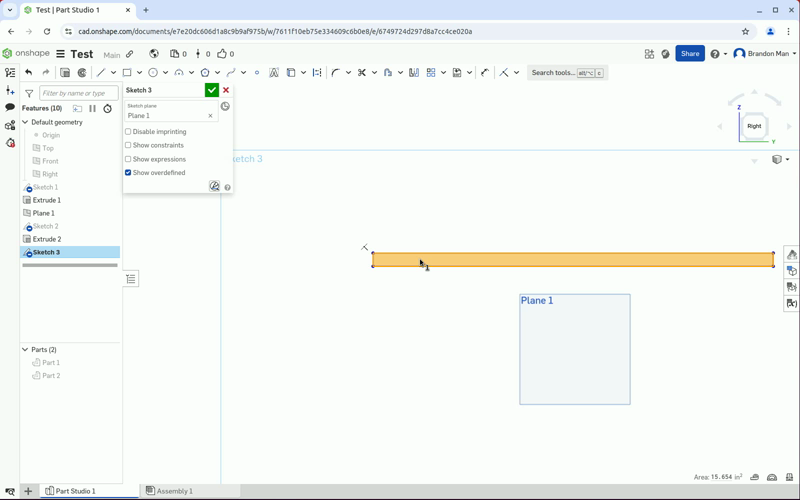
scroll(-6)
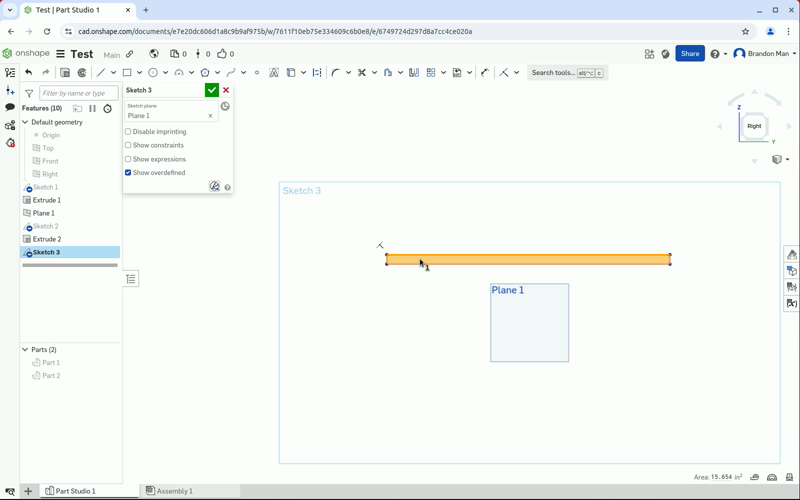
scroll(-6)
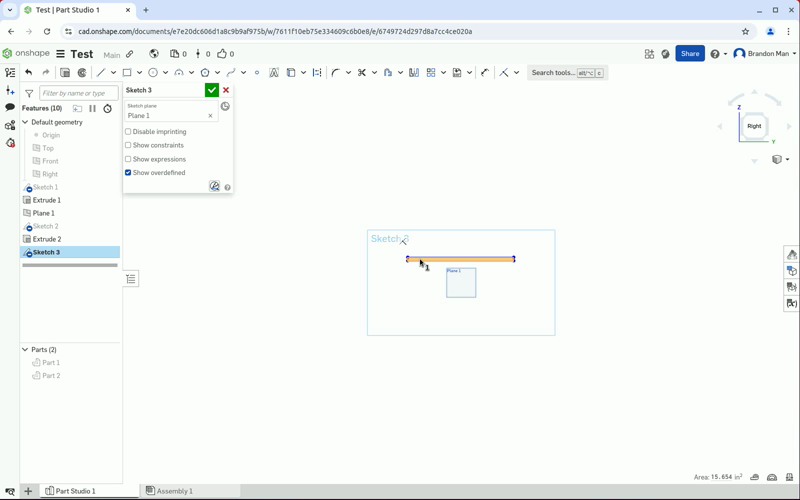
mouse_move(73, 352)
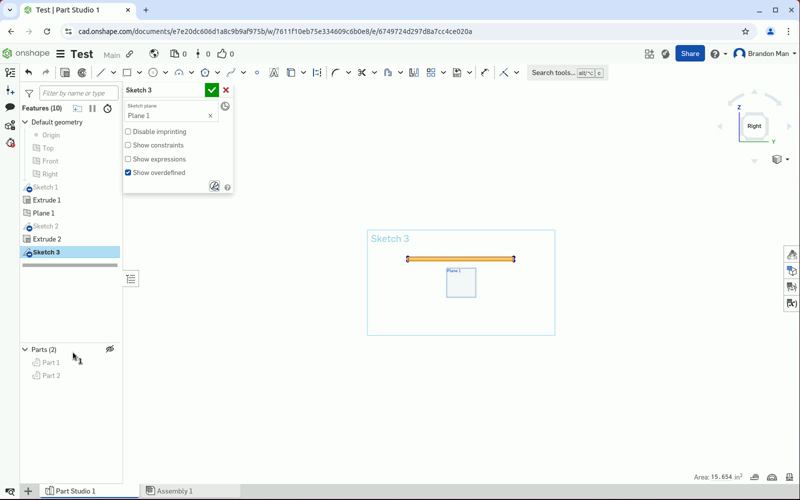
key(shift+y)
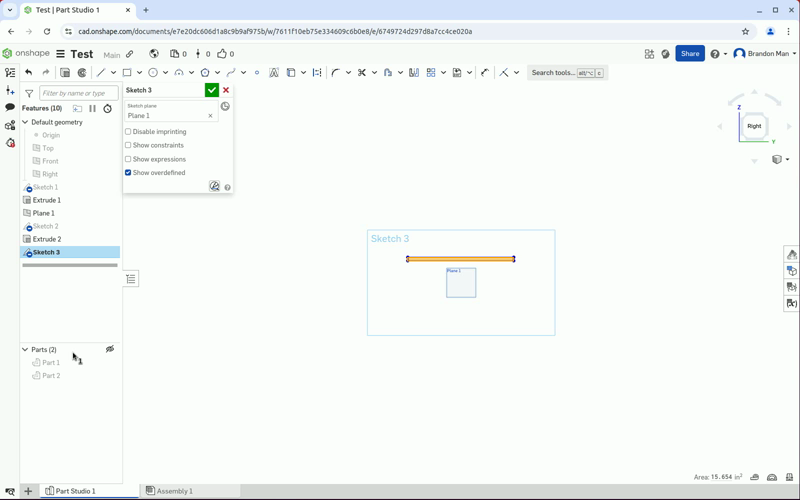
key(shift+e)
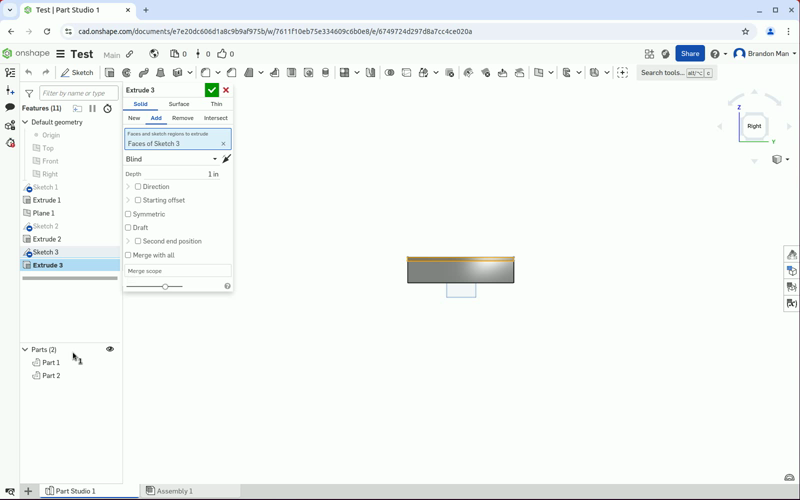
mouse_move(143, 106)
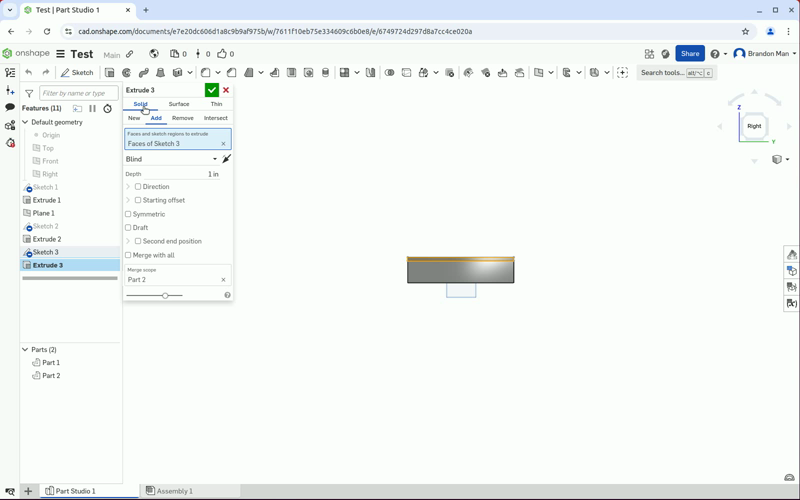
click(143, 106)
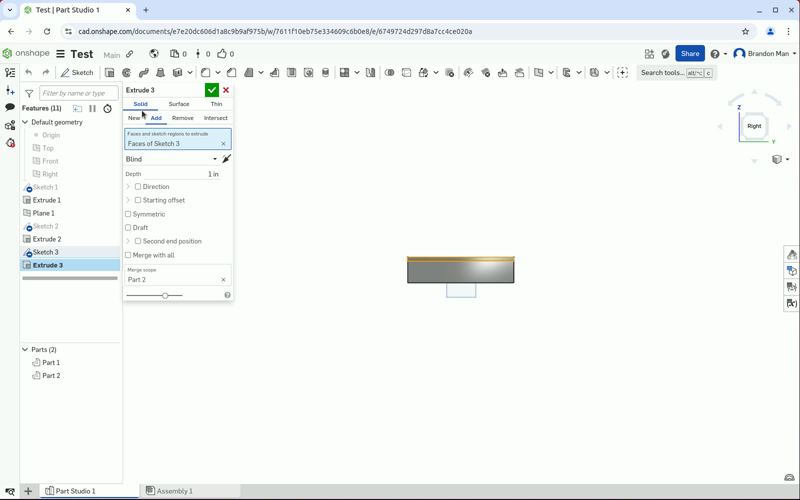
mouse_move(137, 120)
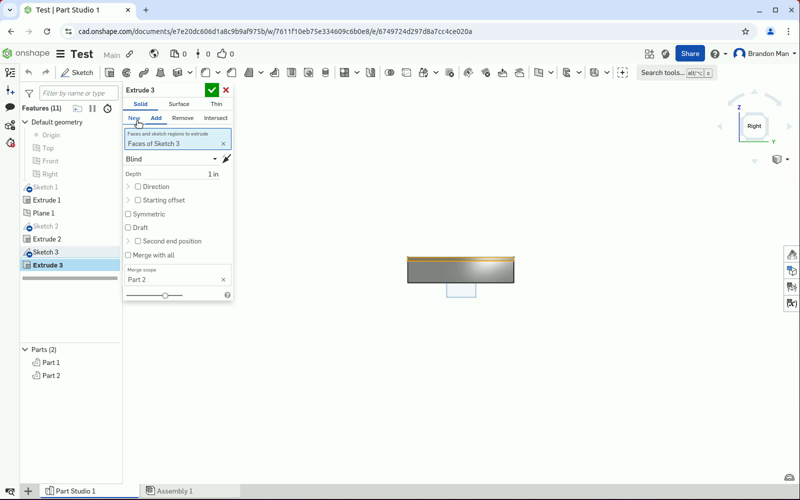
click(137, 120)
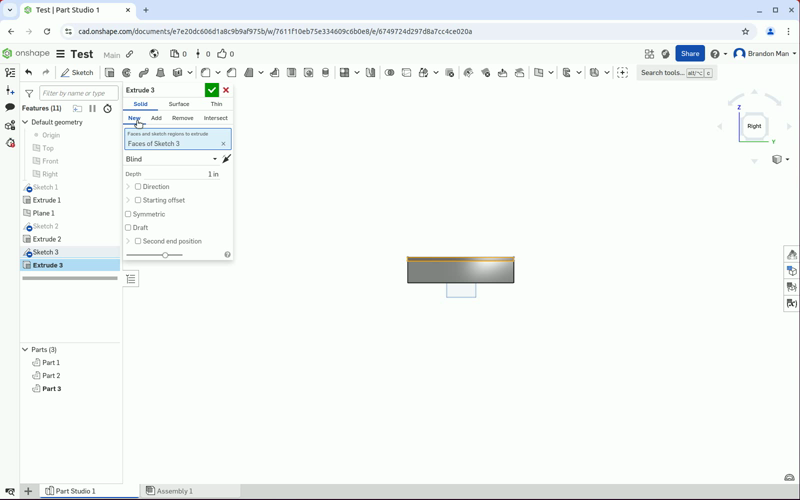
key(tab, 4)
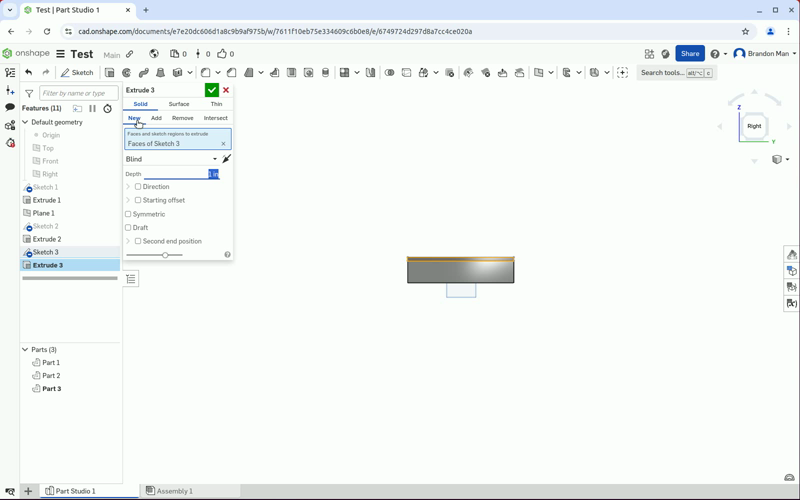
text(0.722)
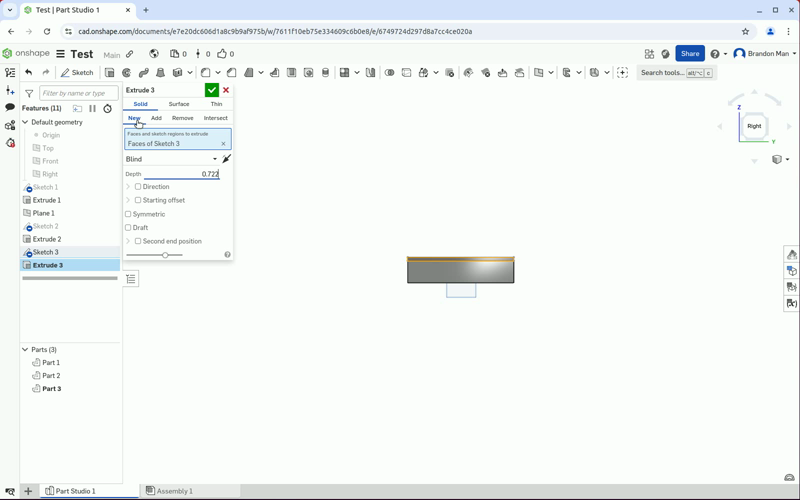
key(enter)
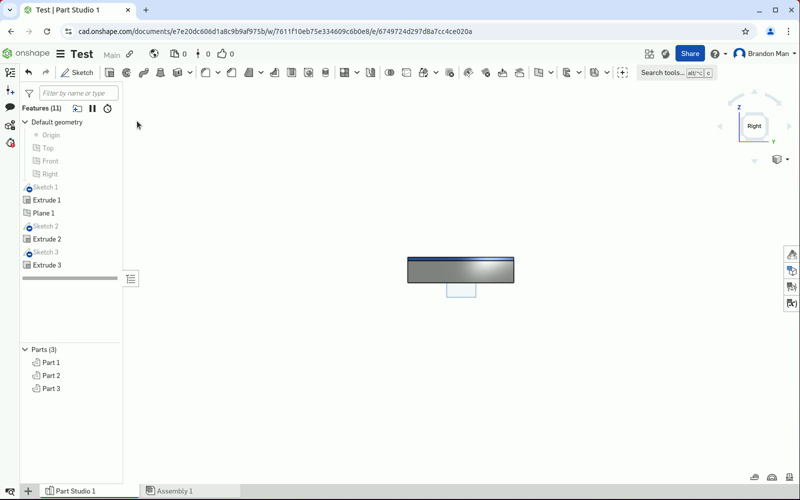
key(shift+h)
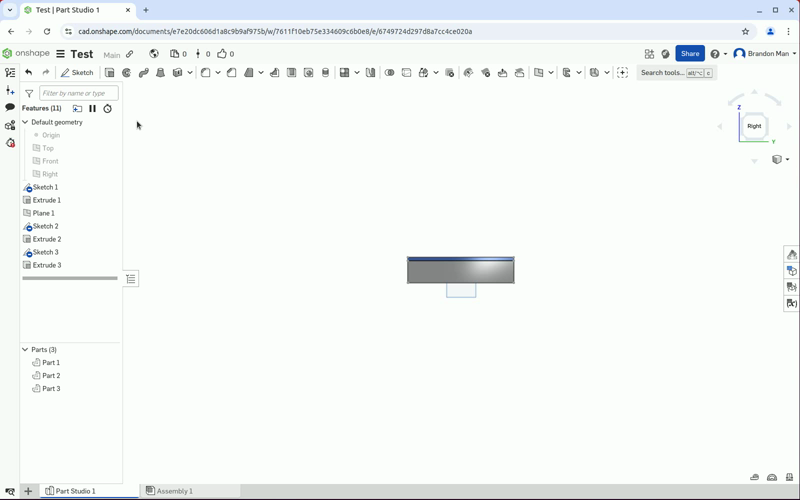
key(shift+h)
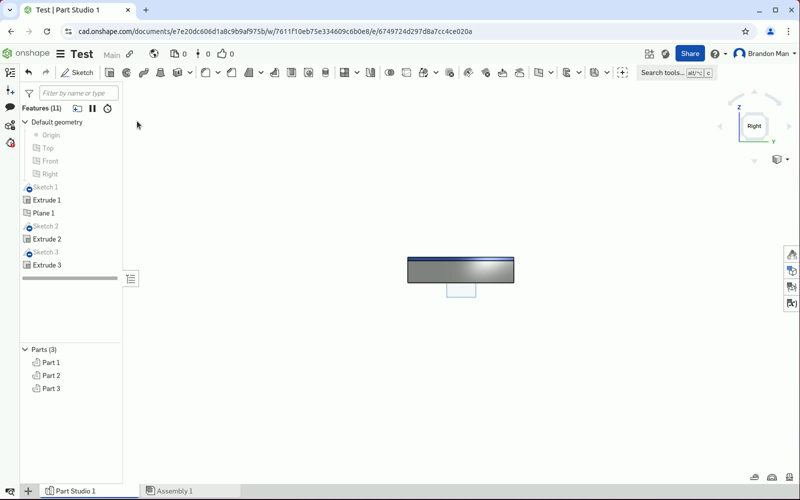
mouse_move(73, 189)
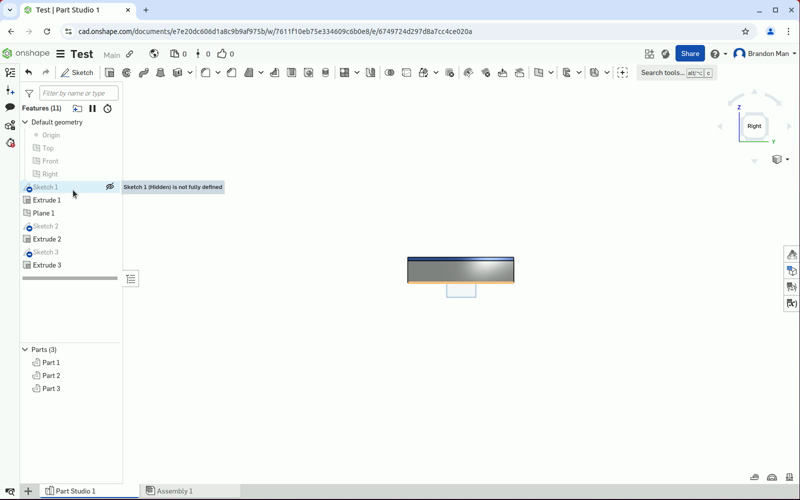
click(73, 189)
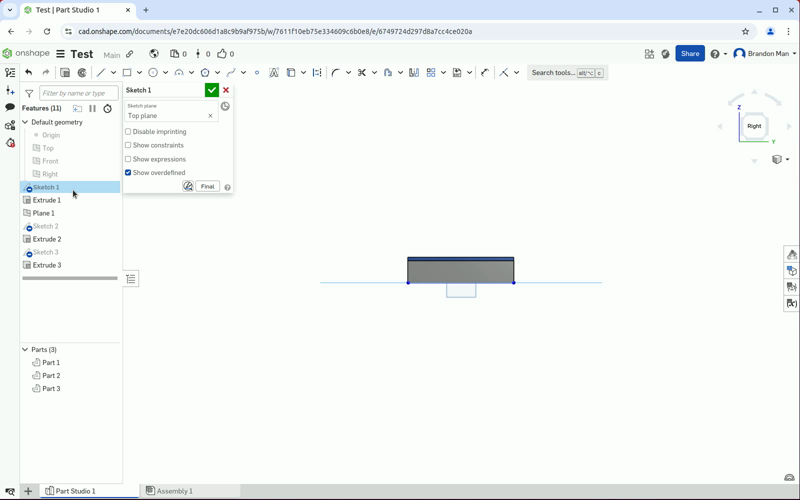
mouse_move(229, 92)
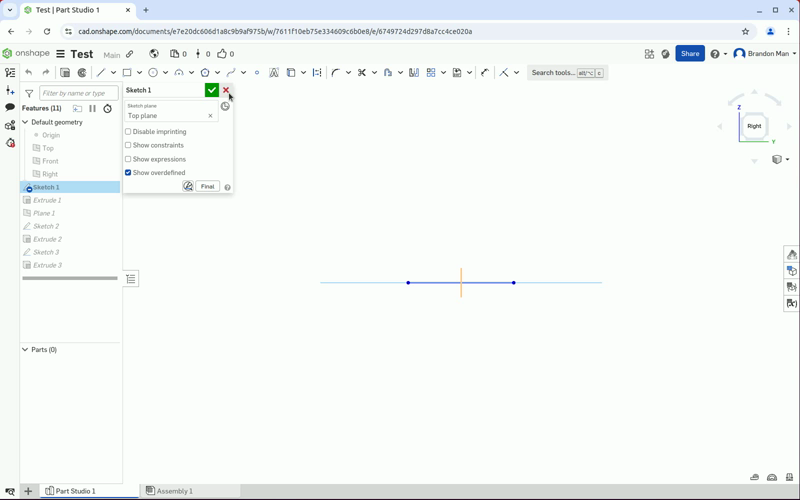
click(229, 92)
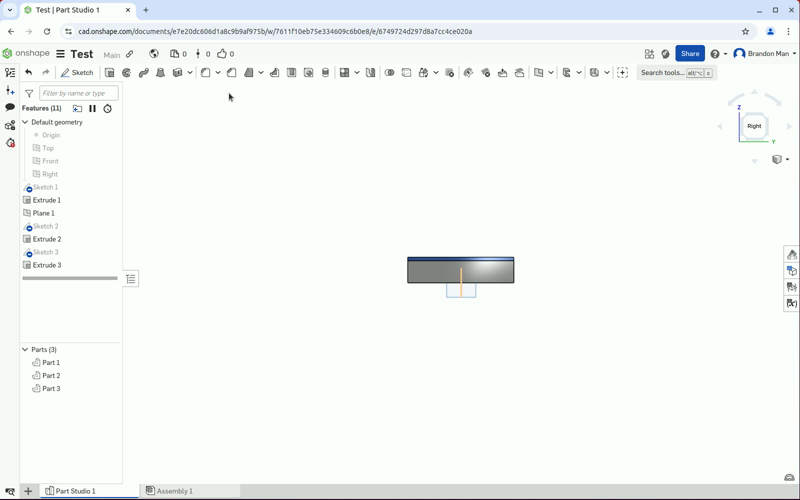
mouse_move(73, 352)
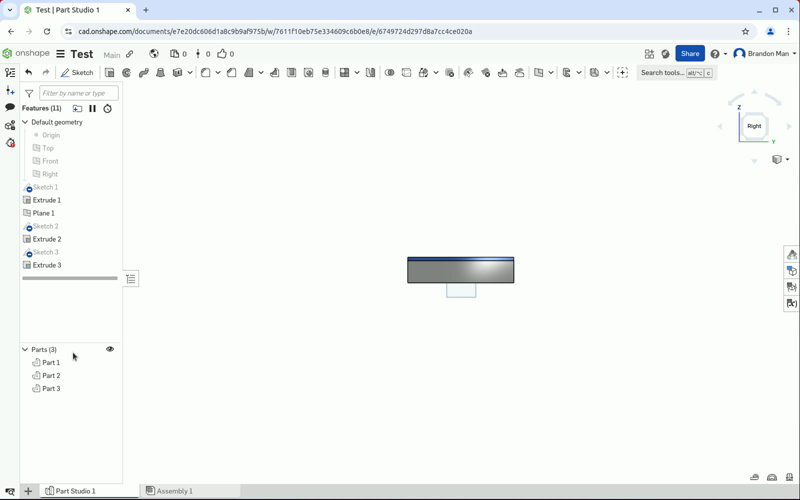
key(y)
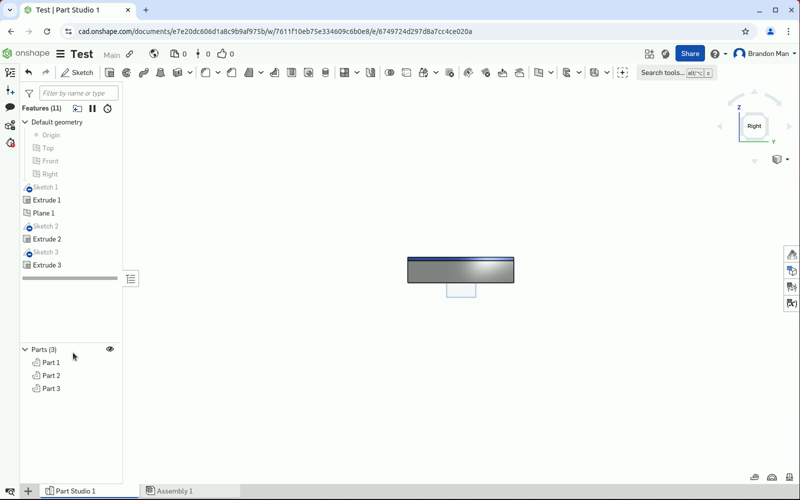
key(shift+p)
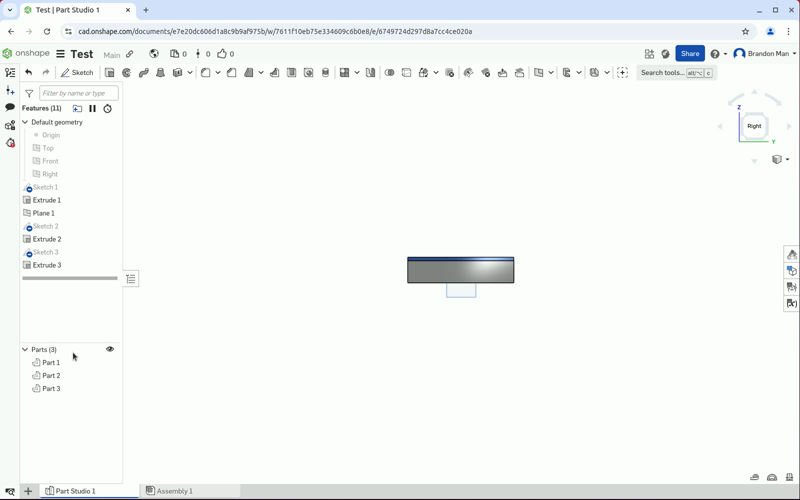
key(space)
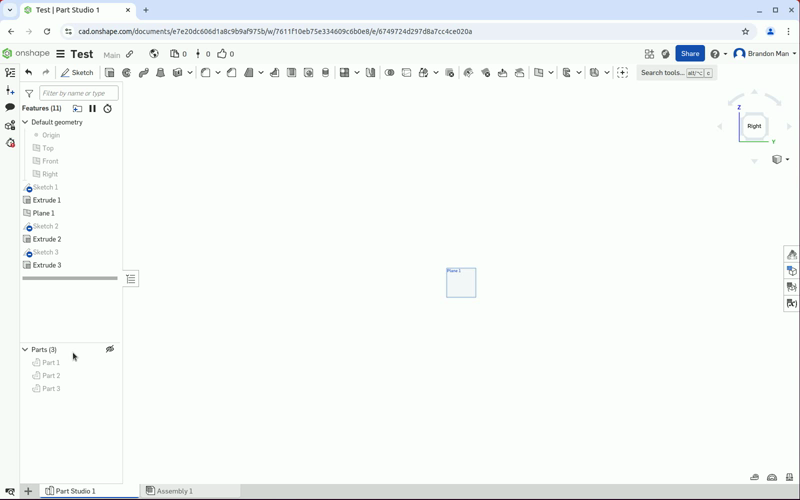
key_down(shift)
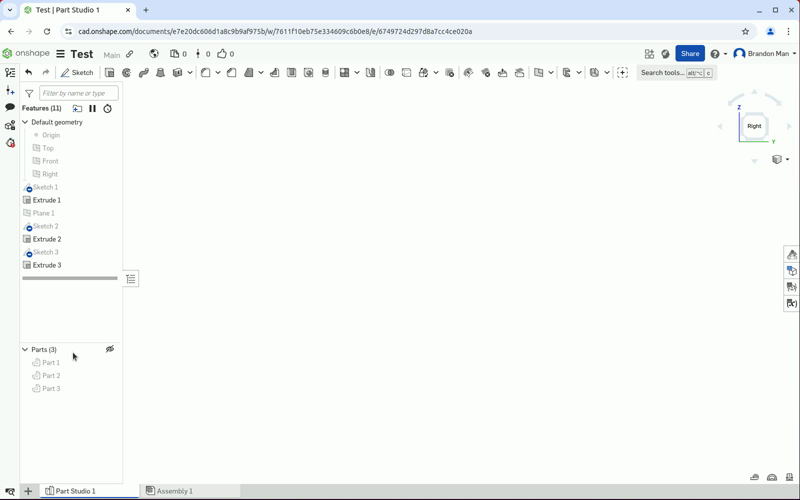
key(right)
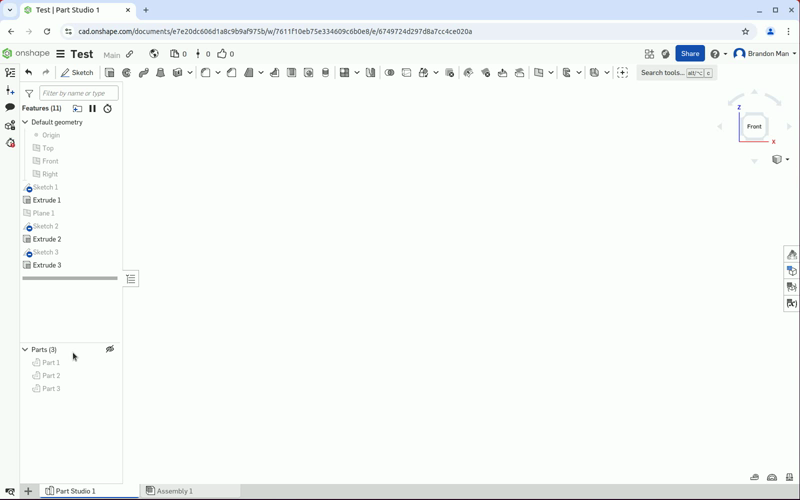
key_up(shift)
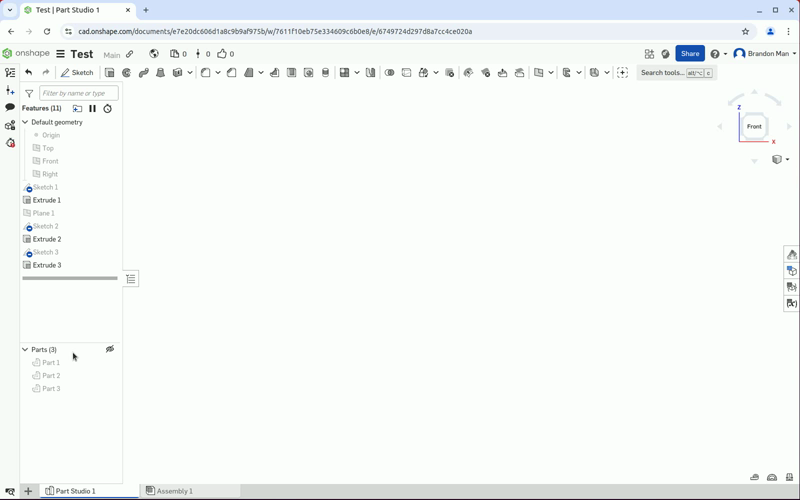
mouse_move(73, 352)
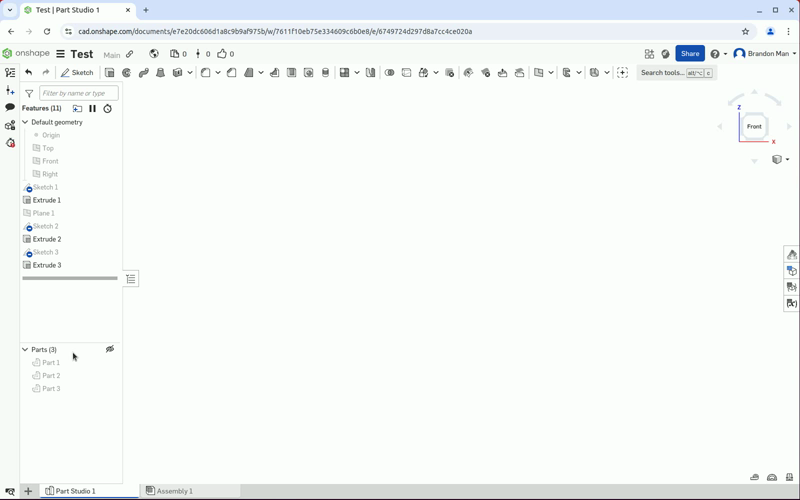
key(shift+y)
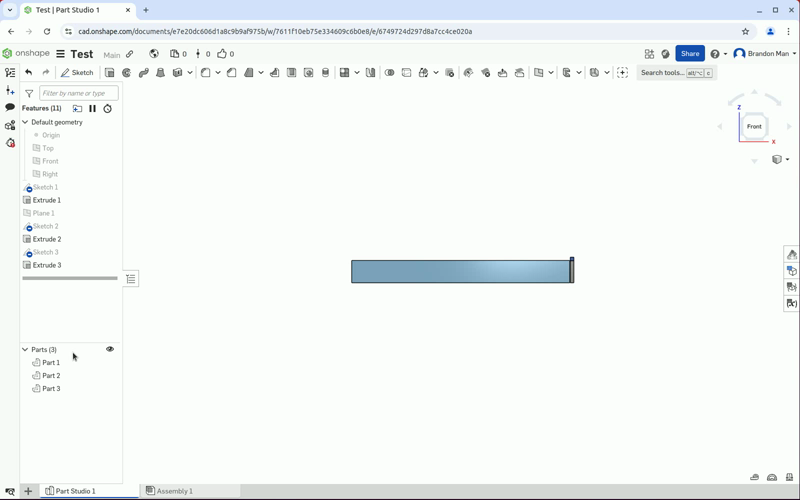
mouse_move(541, 75)
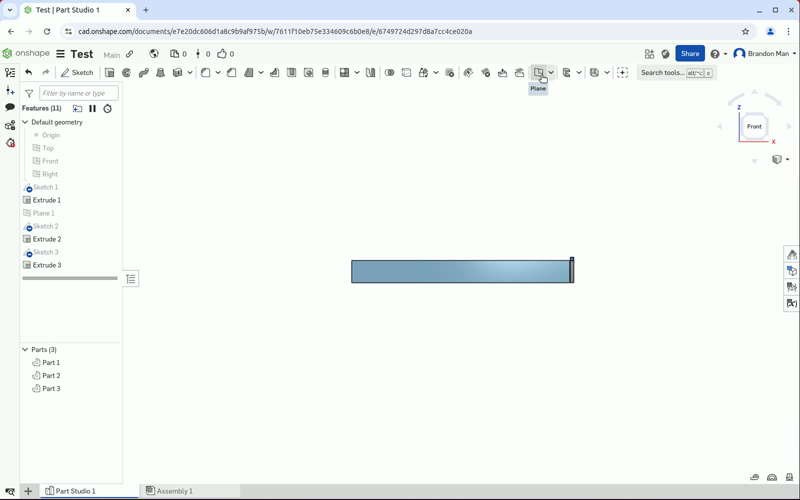
click(541, 75)
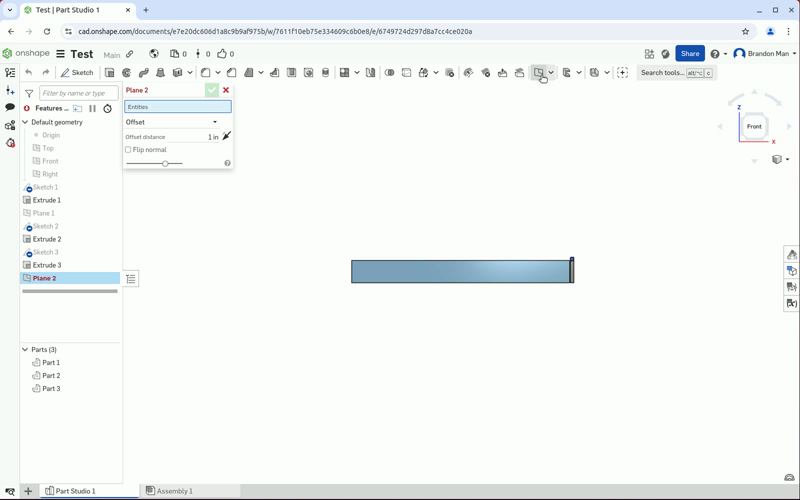
mouse_move(73, 163)
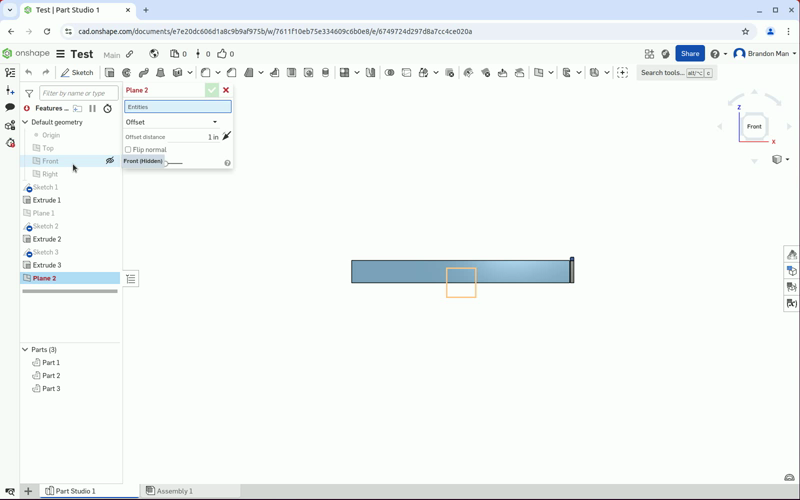
click(73, 163)
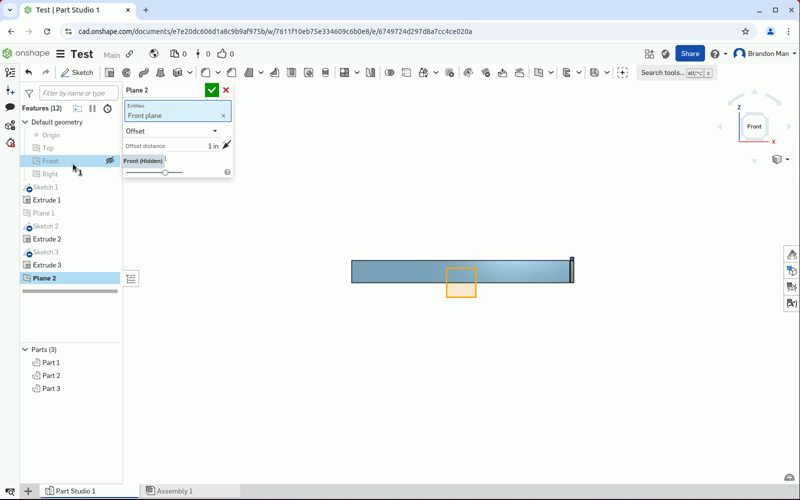
key(tab, 2)
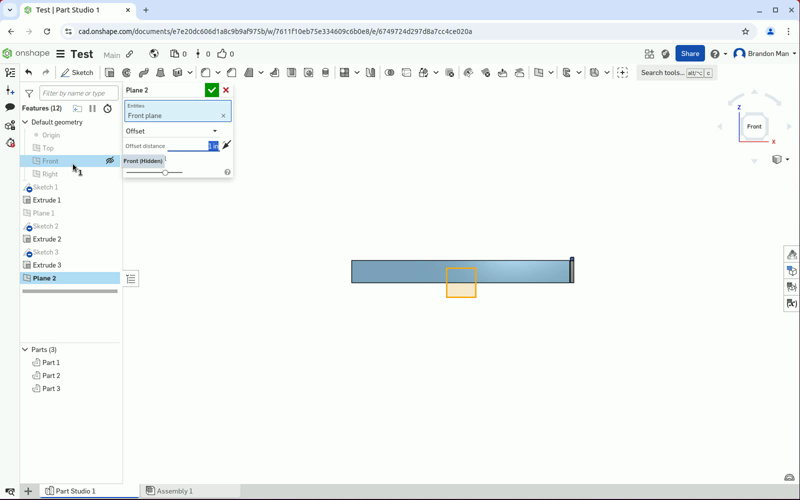
text(10.845)
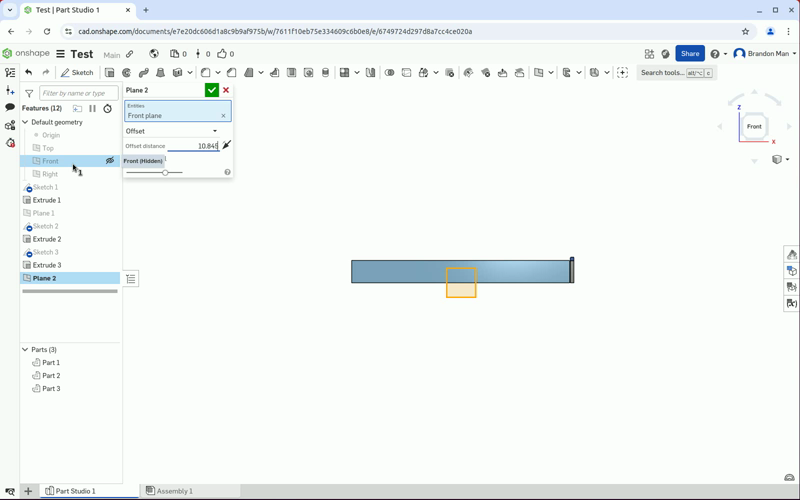
key(enter, 2)
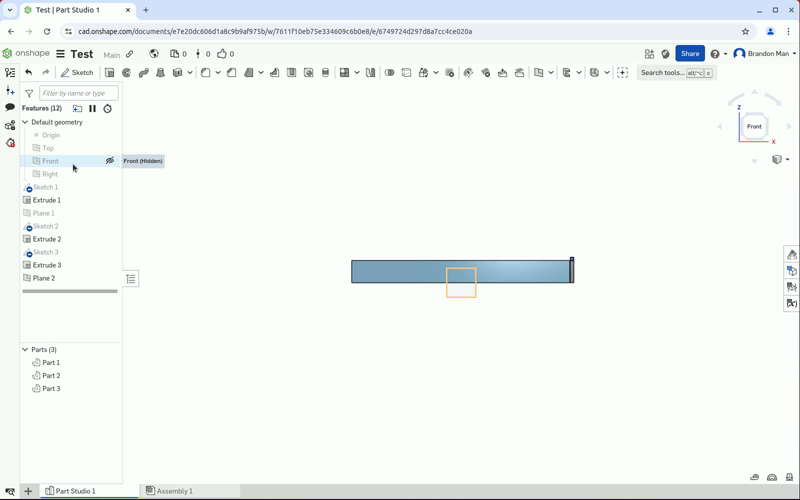
key(shift+s)
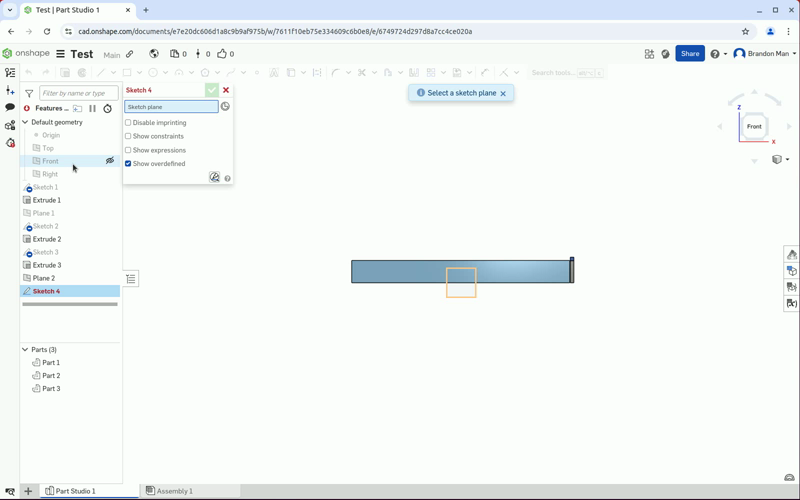
mouse_move(73, 280)
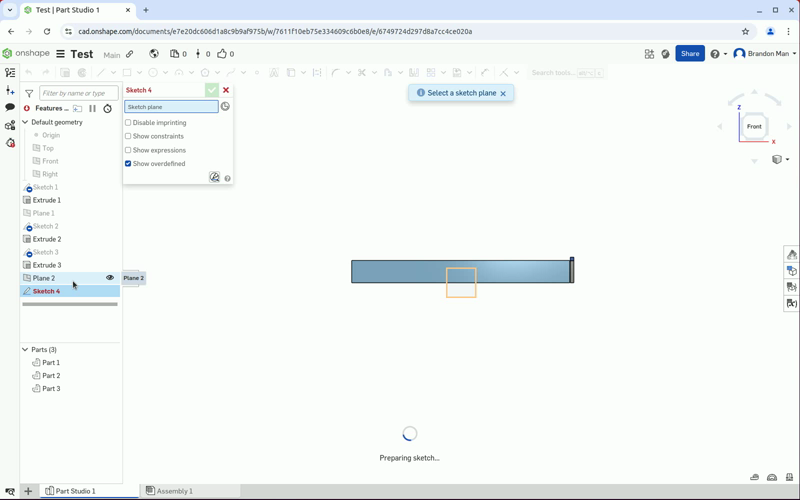
click(73, 280)
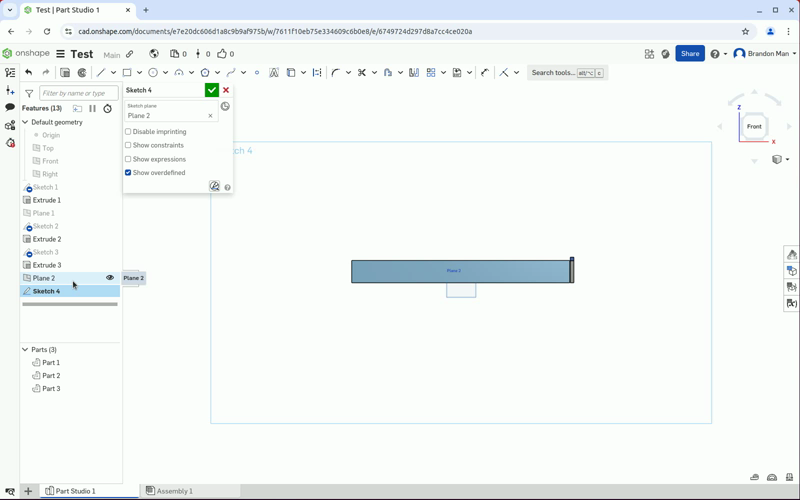
mouse_move(73, 352)
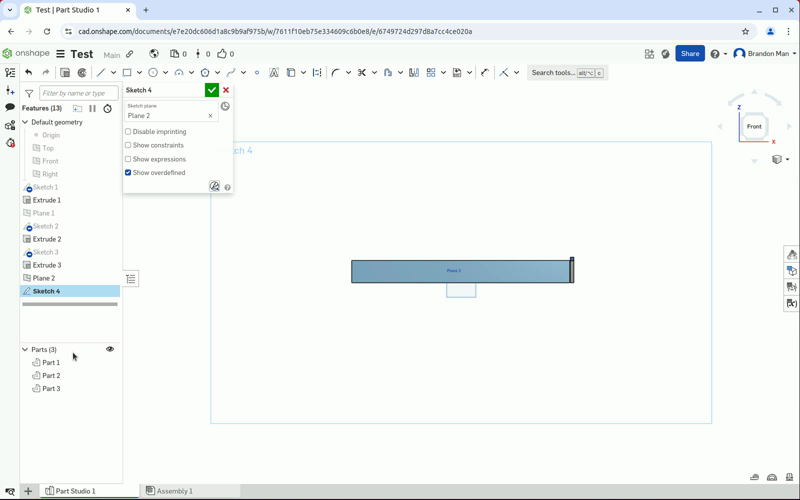
key(y)
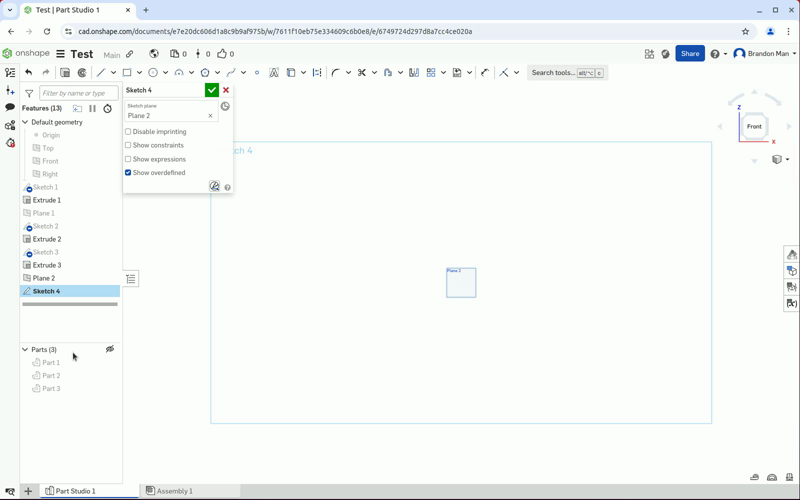
key(l)
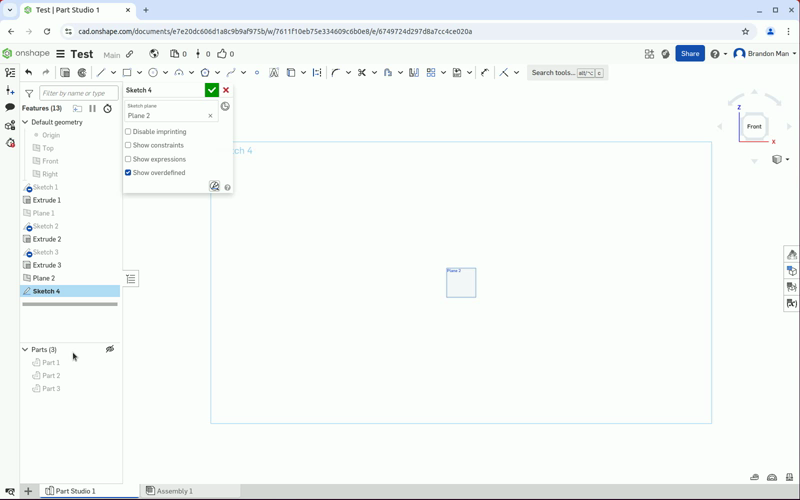
key_down(shift)
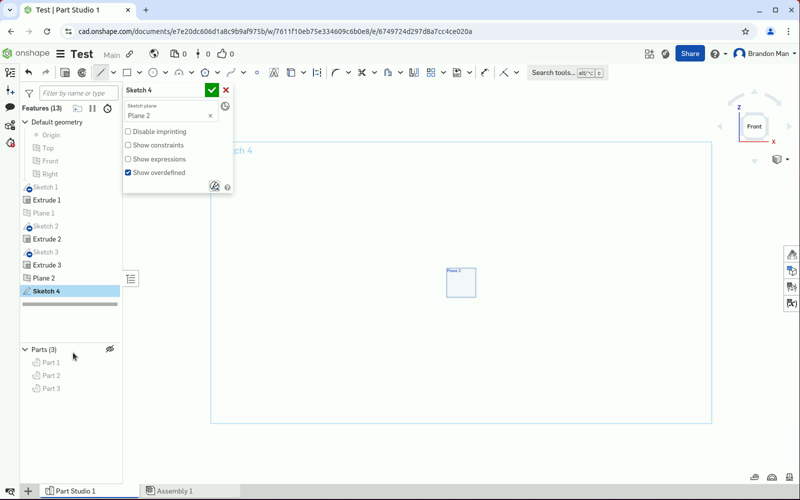
mouse_move(348, 282)
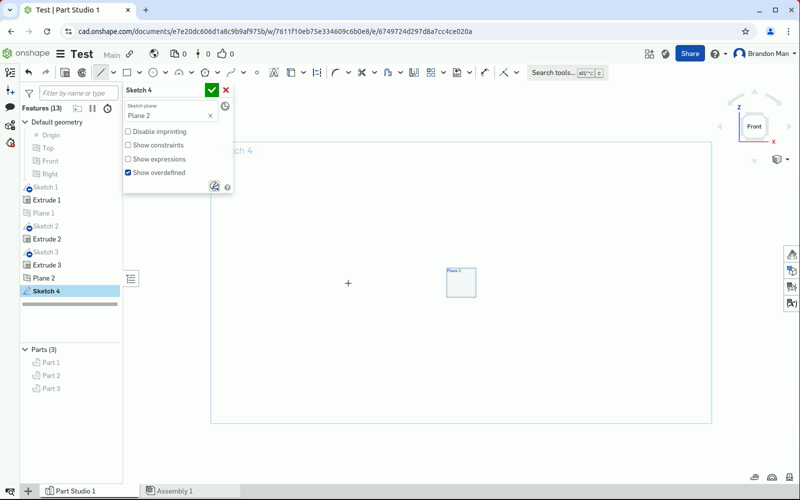
click(348, 282)
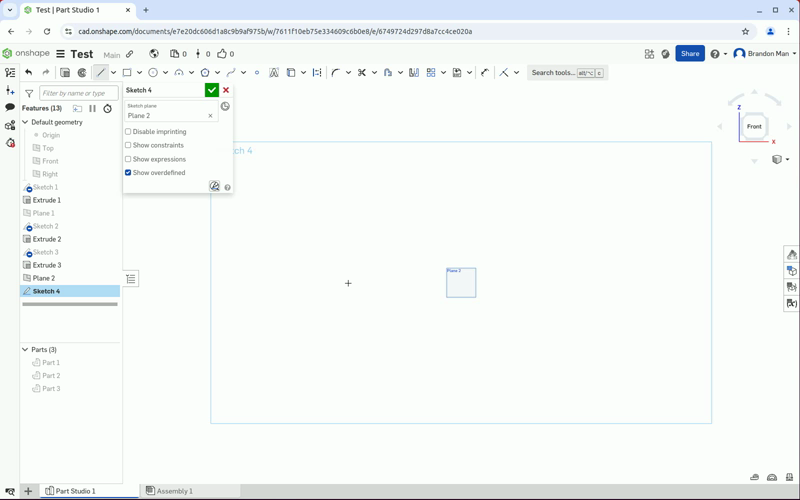
key_up(shift)
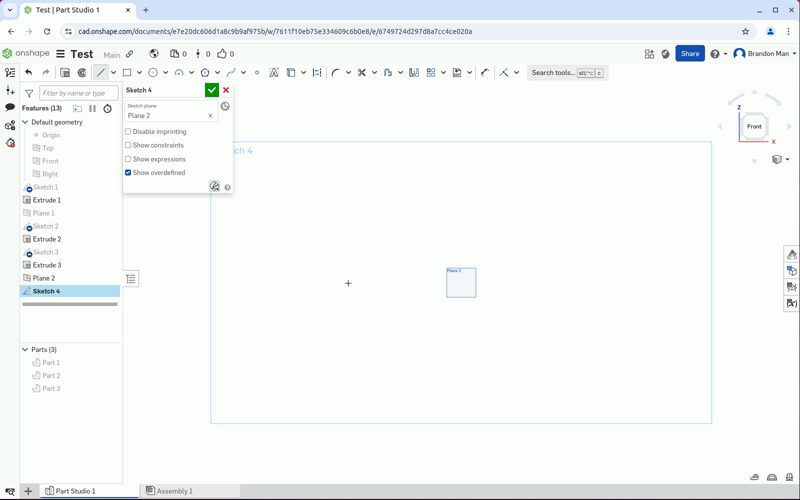
key_down(shift)
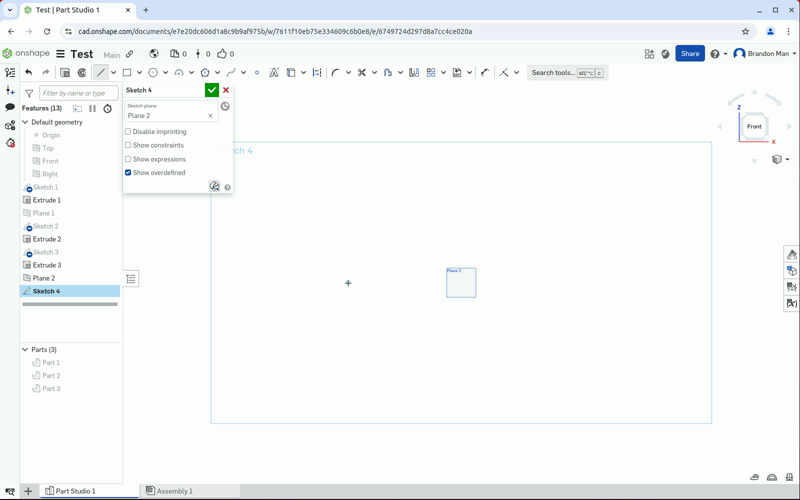
mouse_move(378, 282)
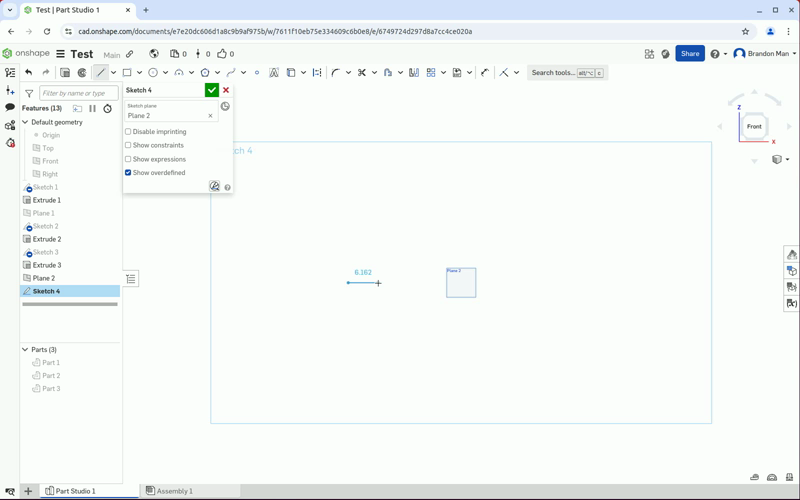
mouse_move(350, 282)
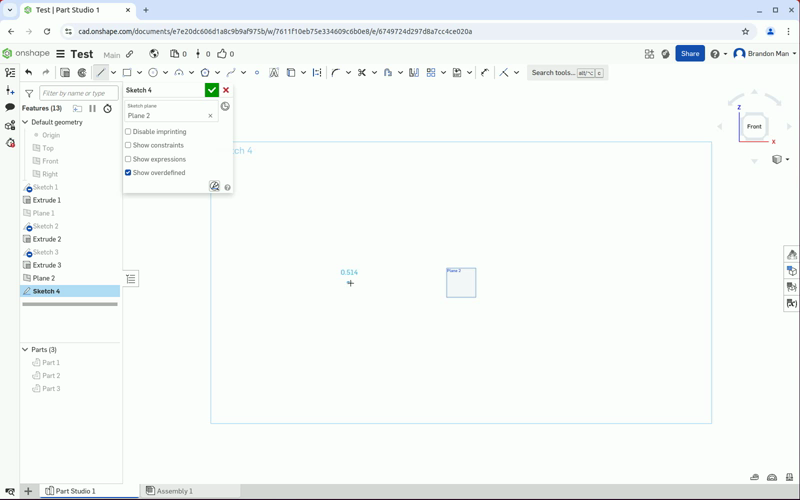
scroll(6)
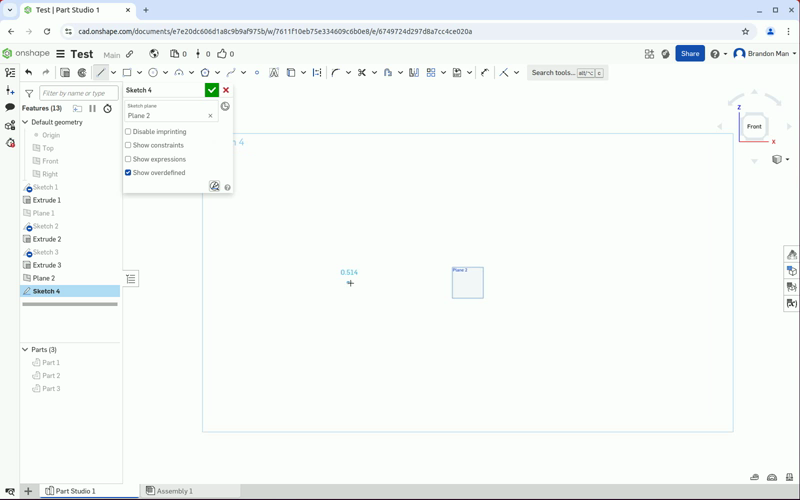
scroll(6)
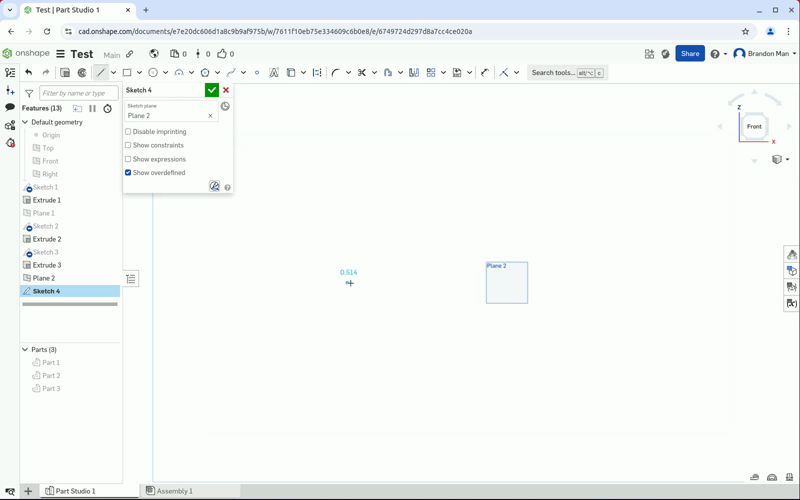
scroll(6)
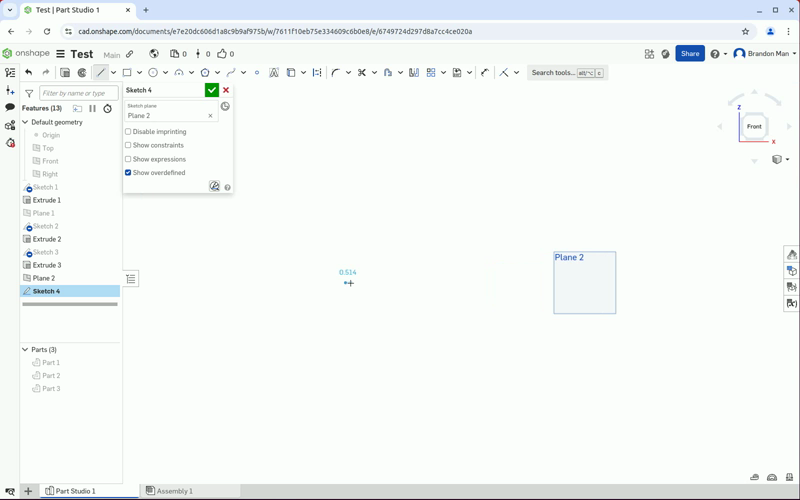
scroll(6)
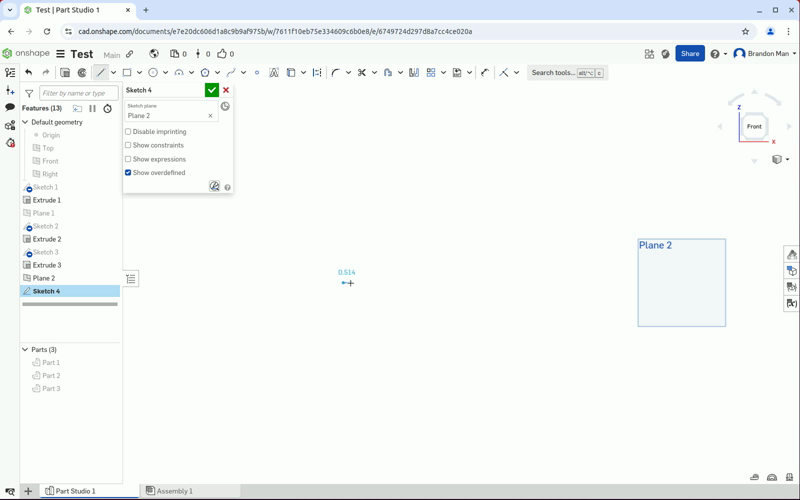
scroll(6)
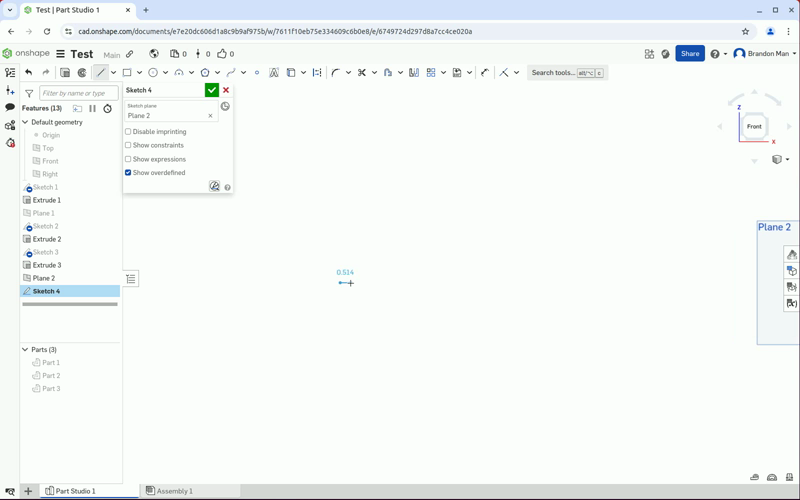
scroll(6)
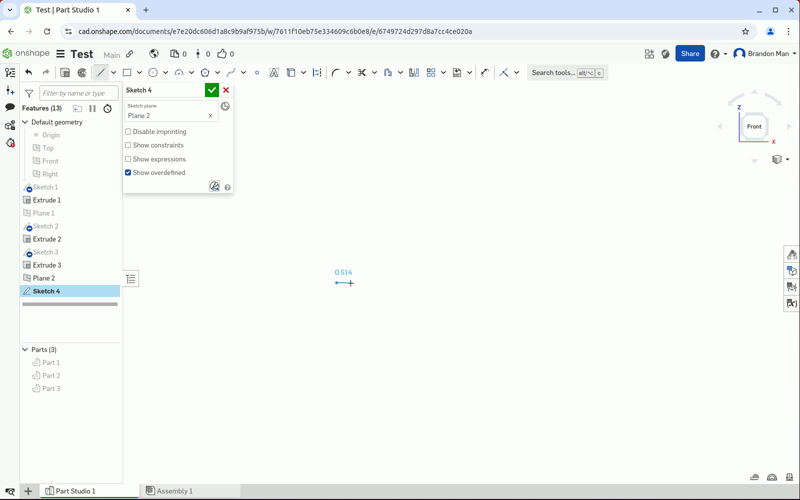
scroll(6)
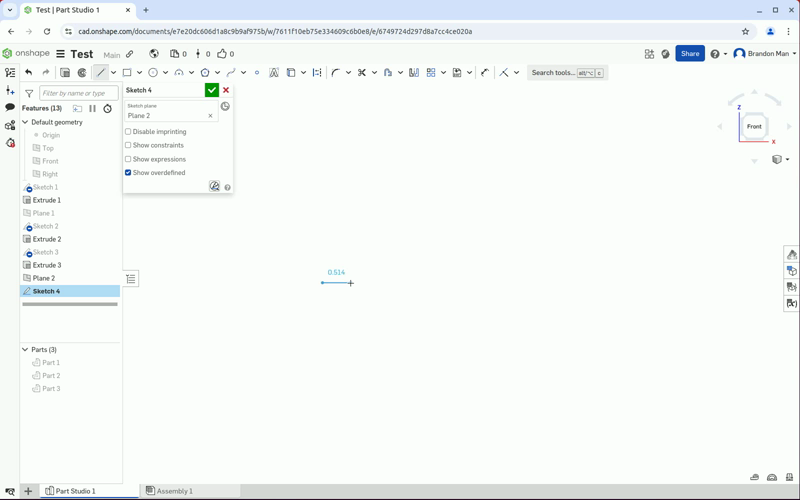
click(350, 282)
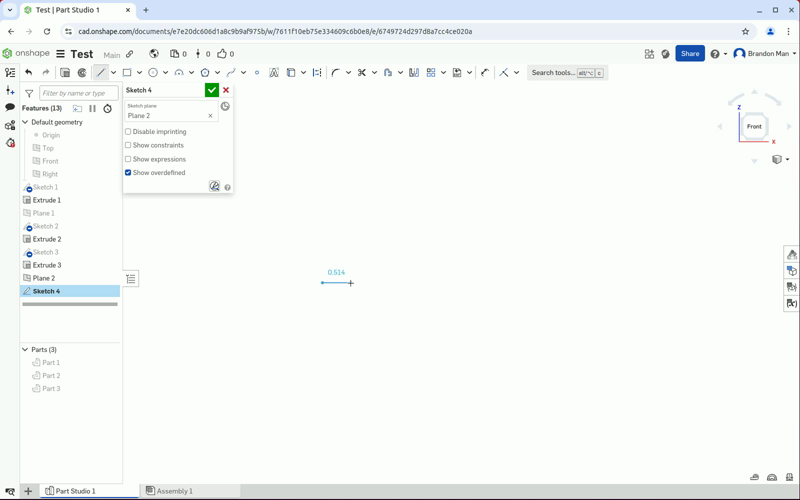
scroll(-6)
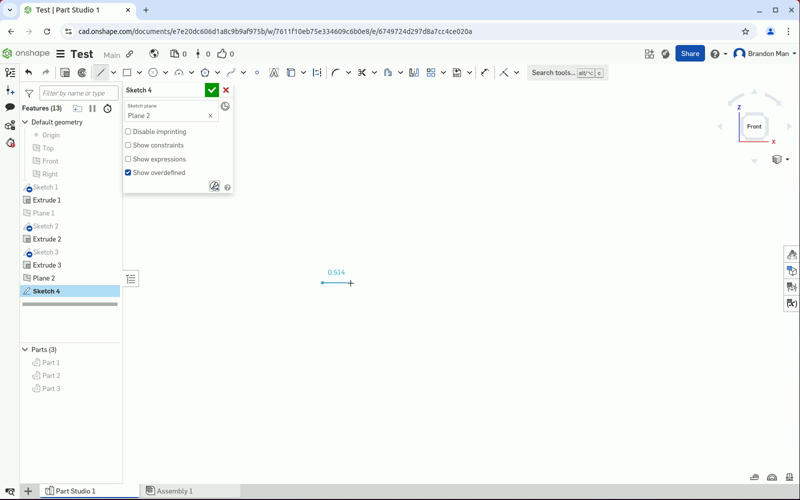
scroll(-6)
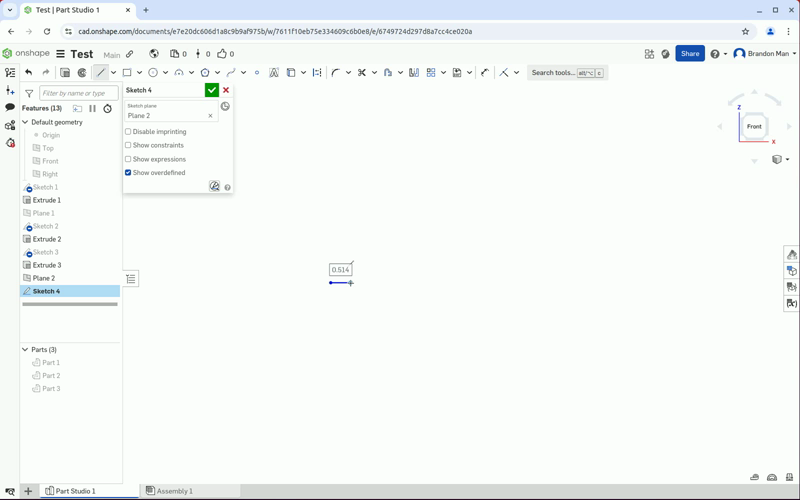
scroll(-6)
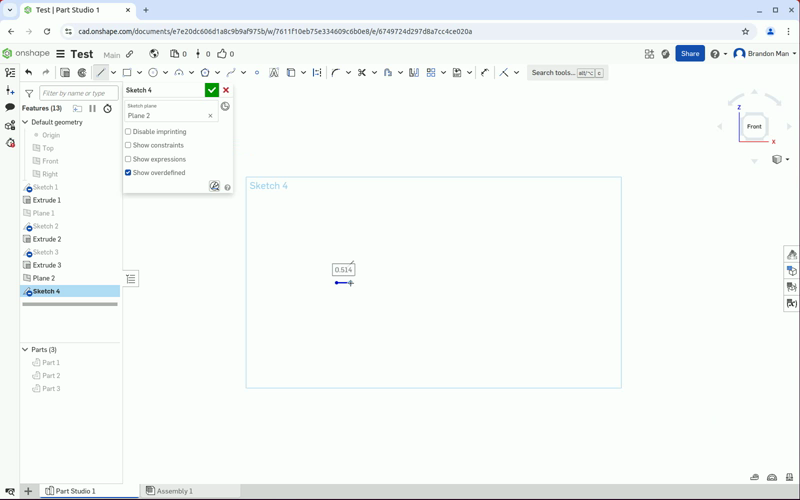
scroll(-6)
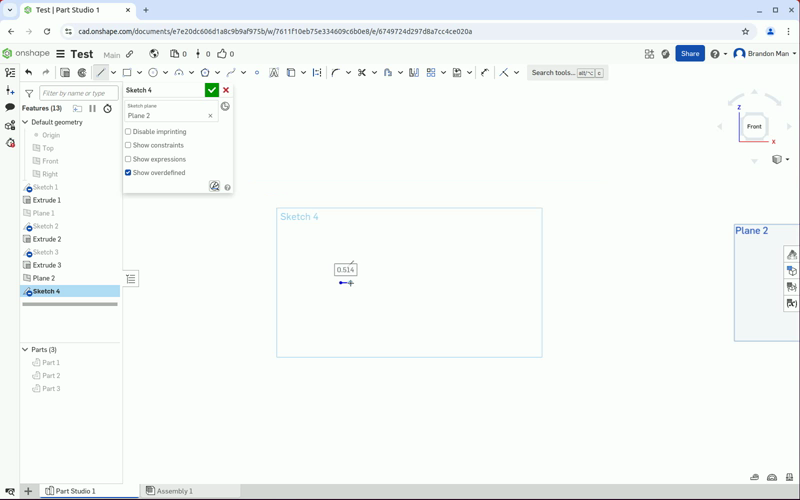
scroll(-6)
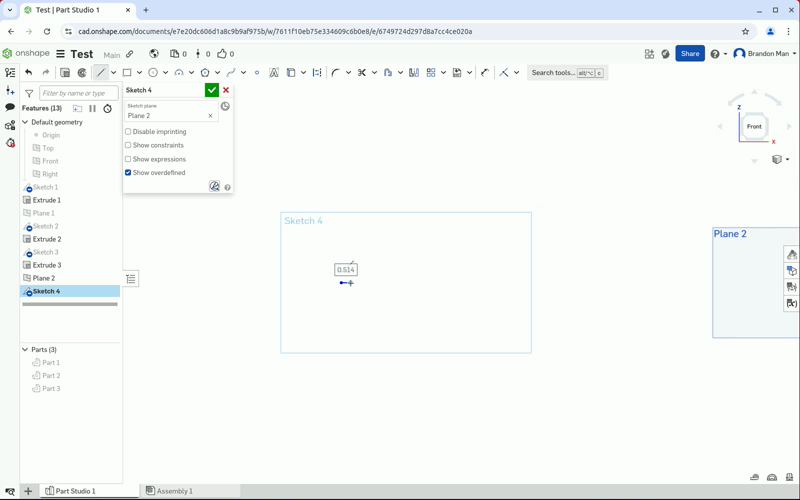
scroll(-6)
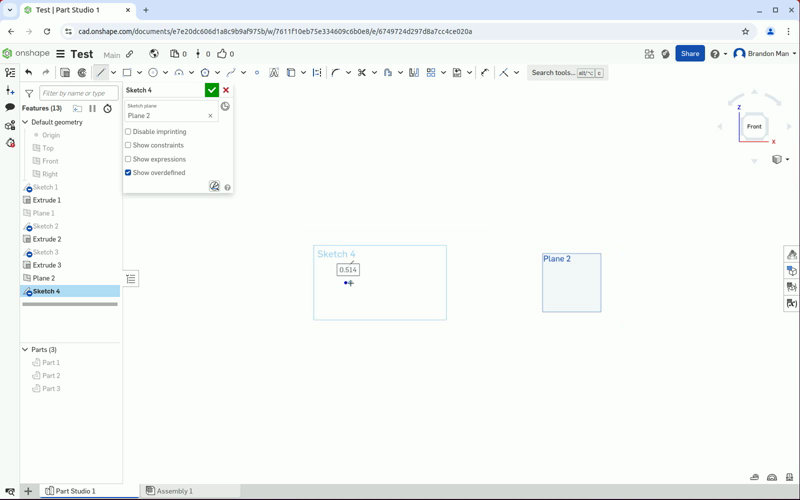
scroll(-6)
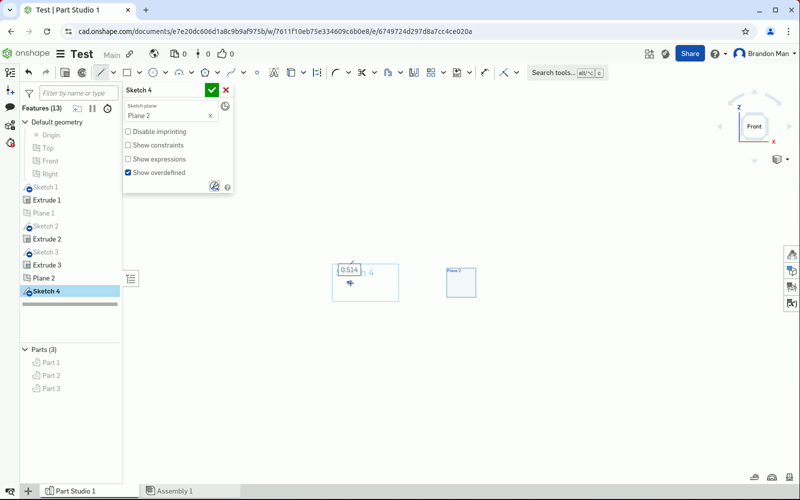
key_up(shift)
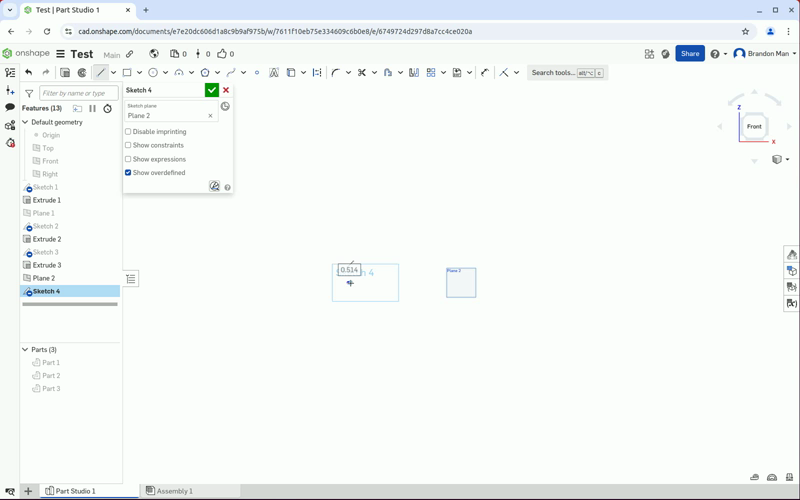
key_down(shift)
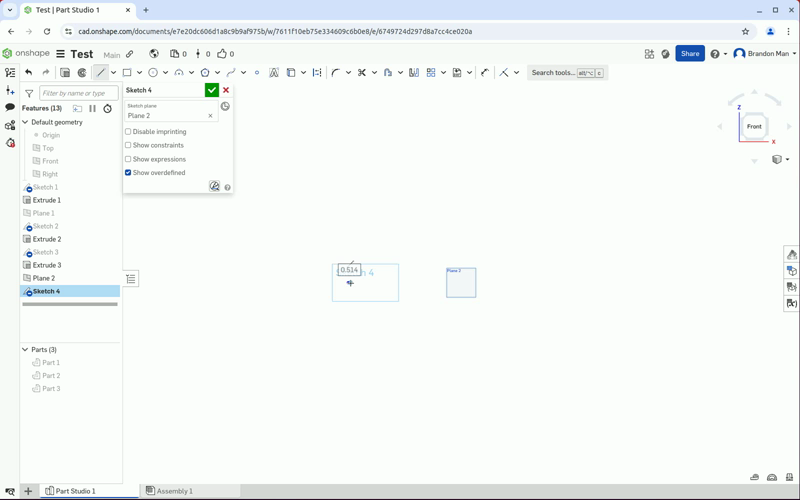
mouse_move(380, 282)
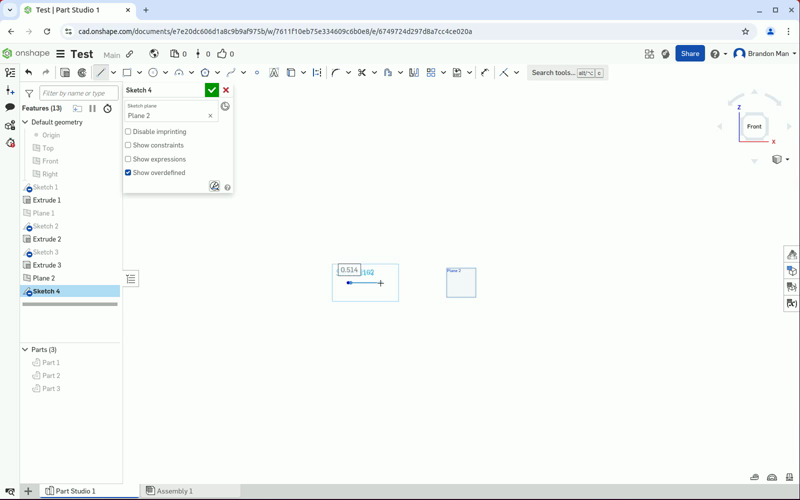
mouse_move(350, 259)
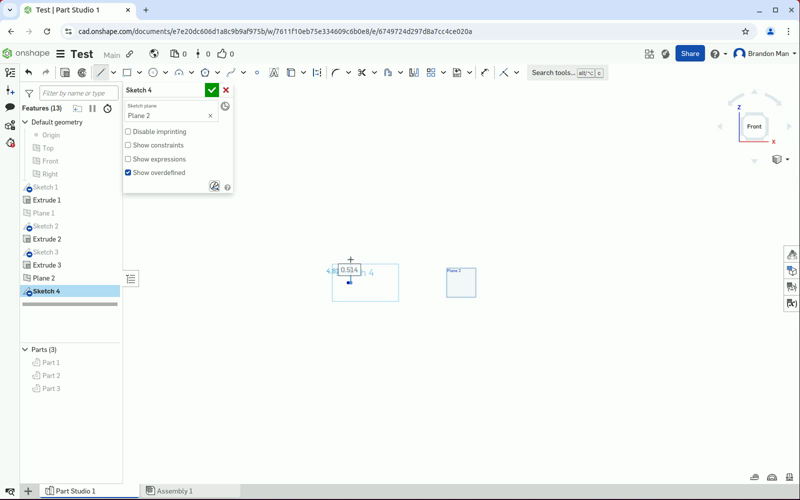
click(350, 259)
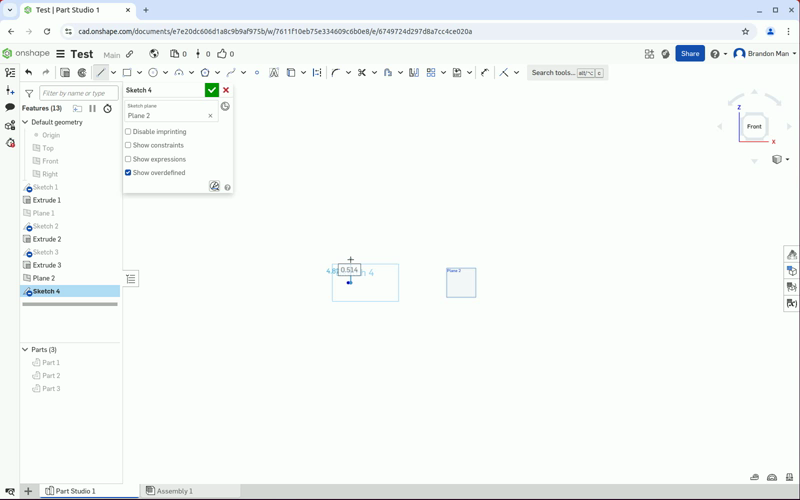
key_up(shift)
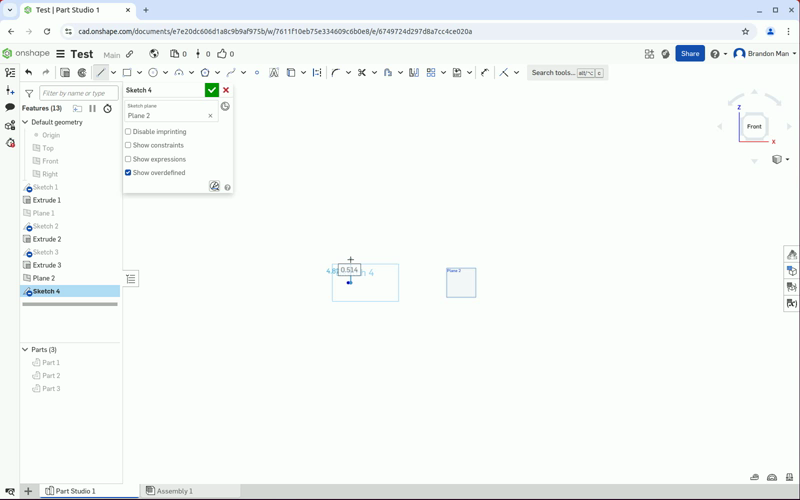
key_down(shift)
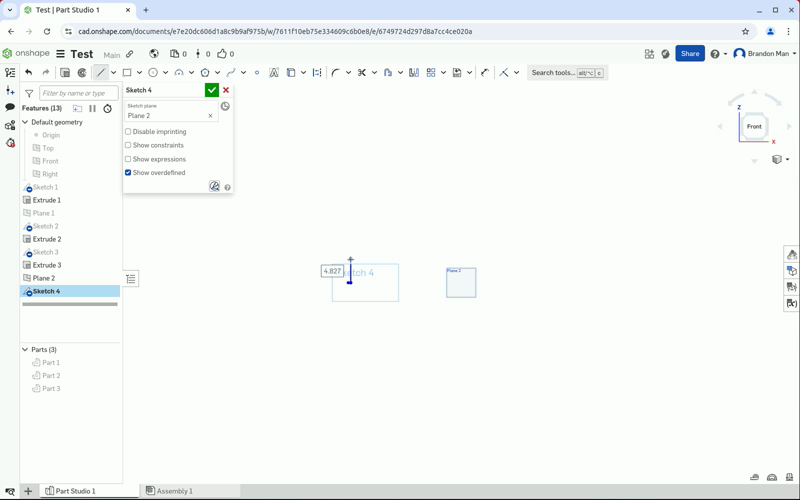
mouse_move(569, 259)
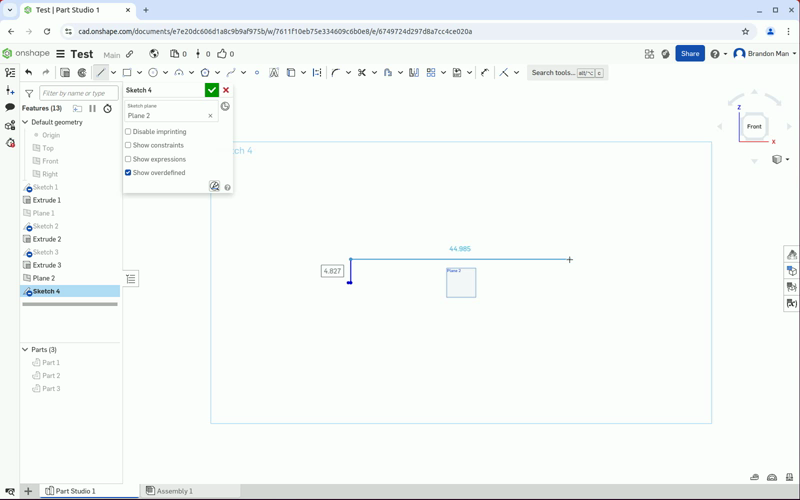
click(569, 259)
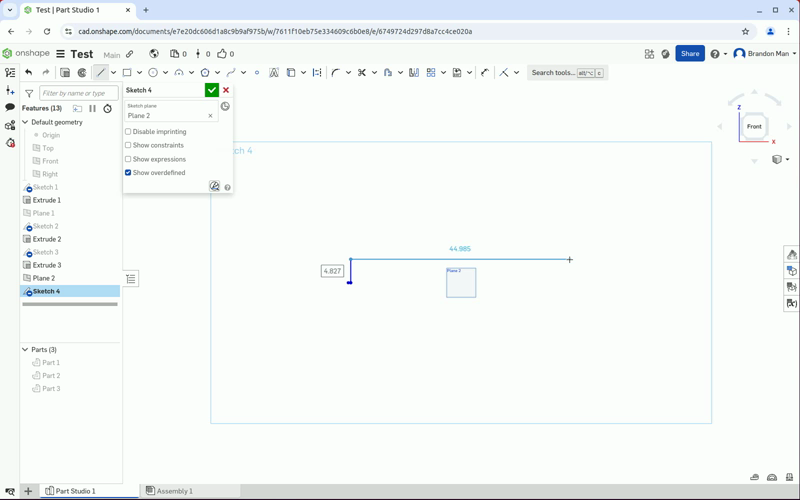
key_up(shift)
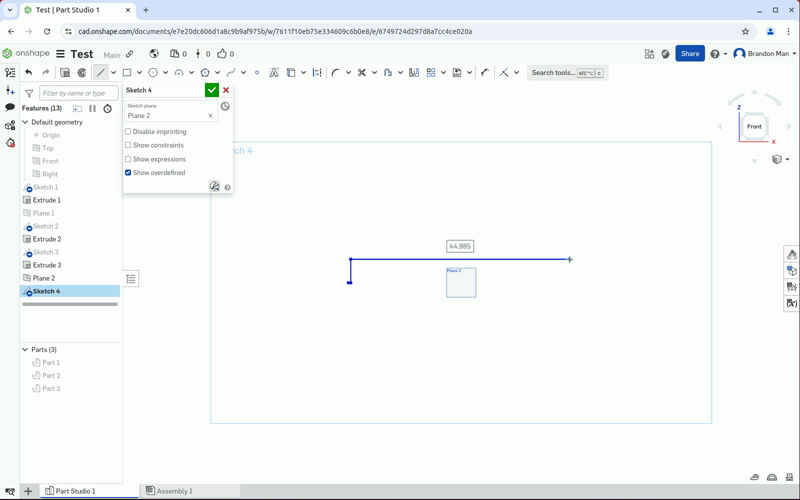
key_down(shift)
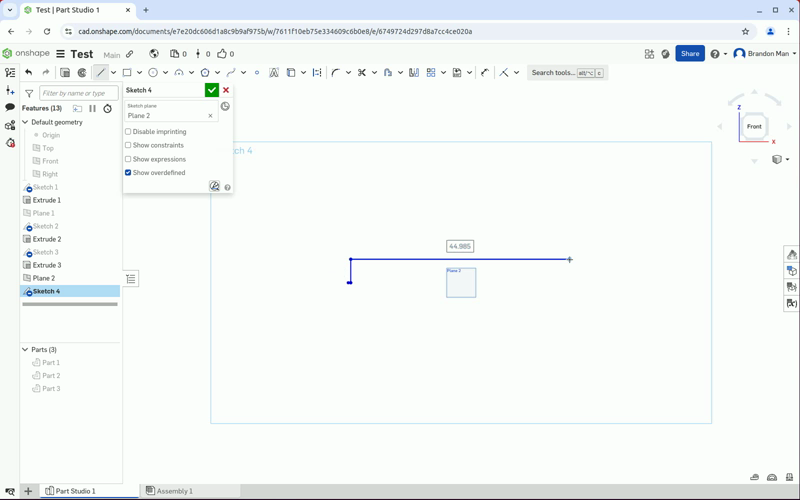
mouse_move(589, 259)
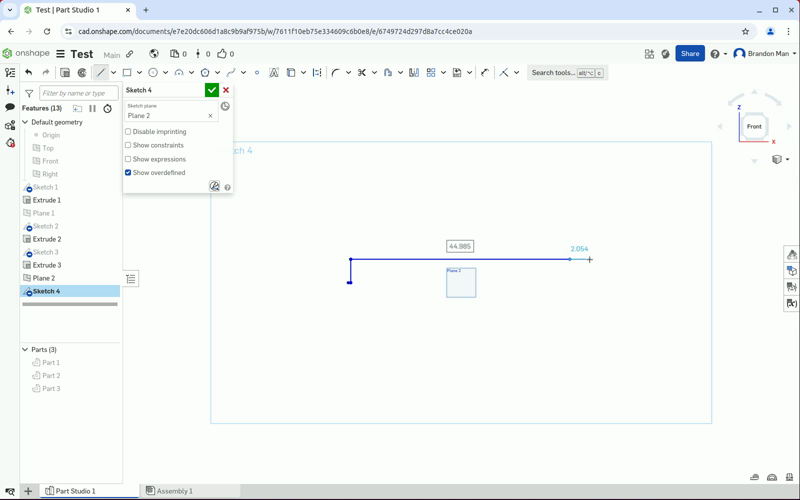
mouse_move(569, 282)
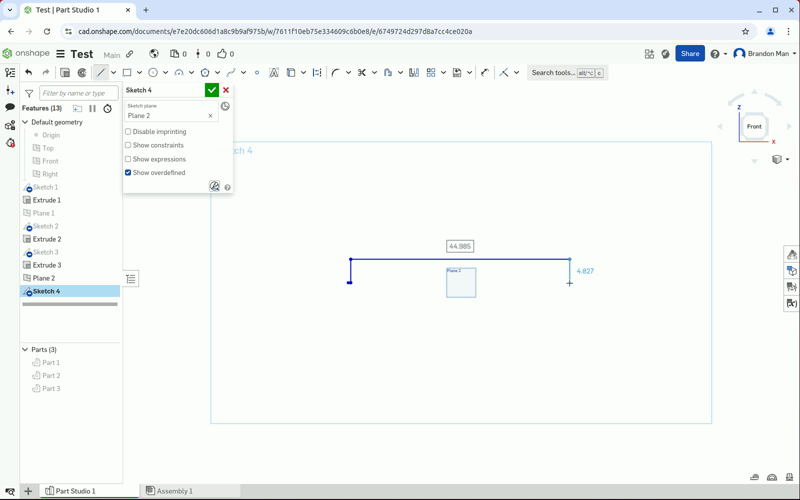
click(569, 282)
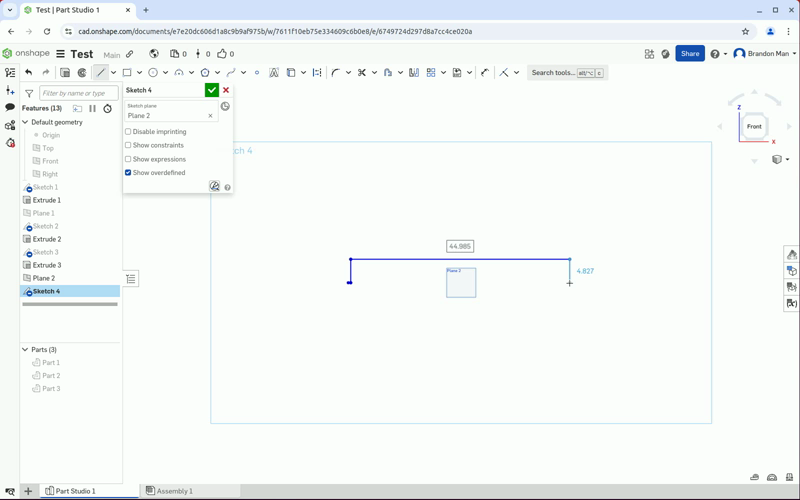
key_up(shift)
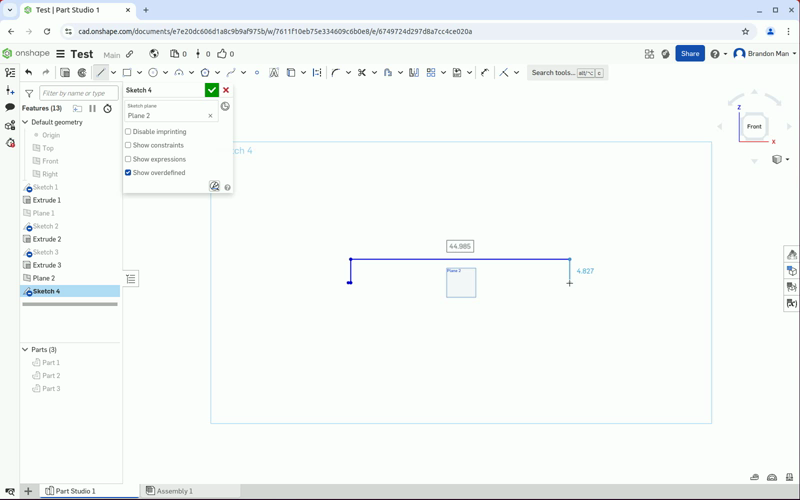
key_down(shift)
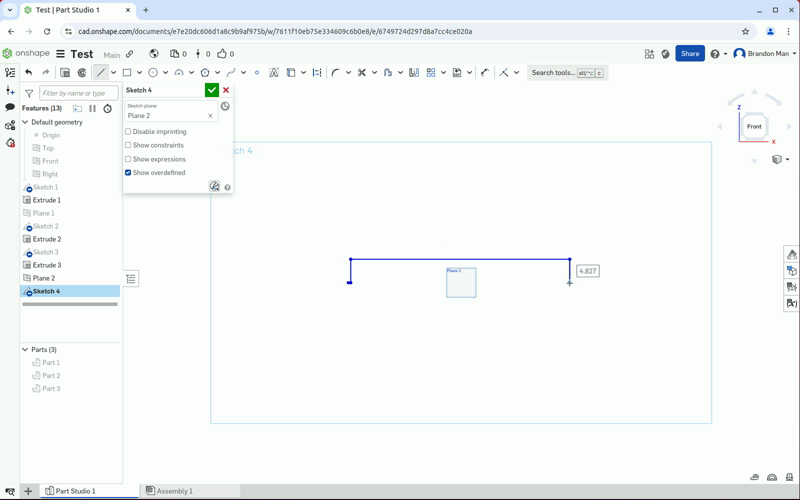
mouse_move(589, 282)
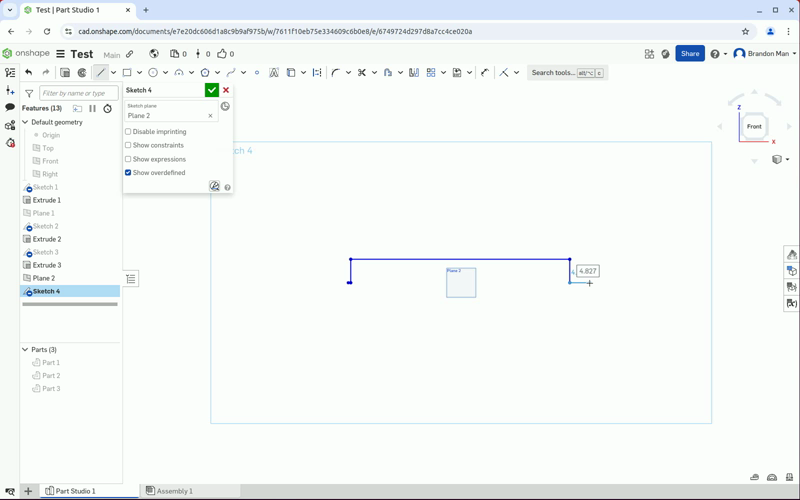
mouse_move(572, 282)
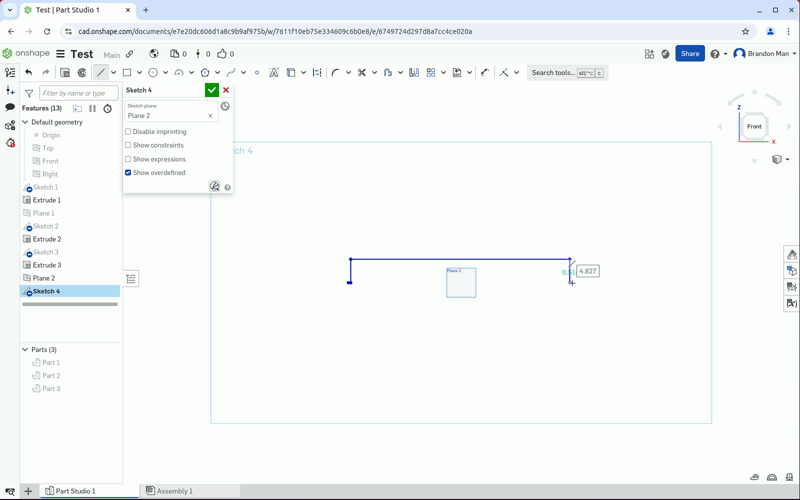
scroll(6)
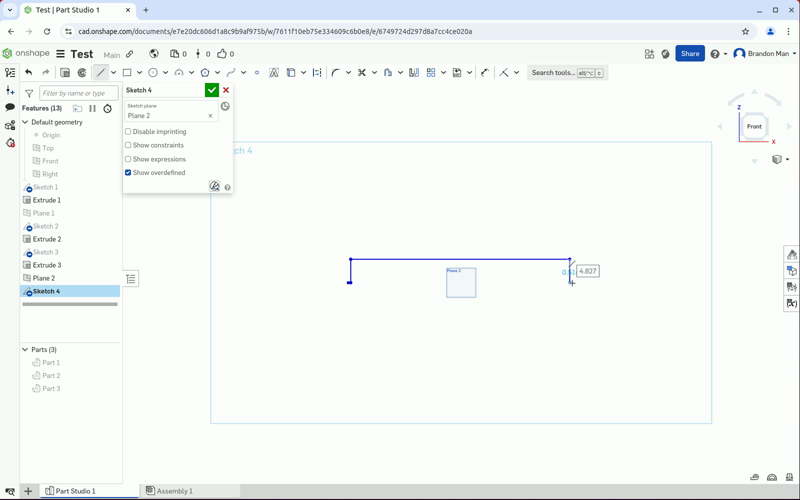
scroll(6)
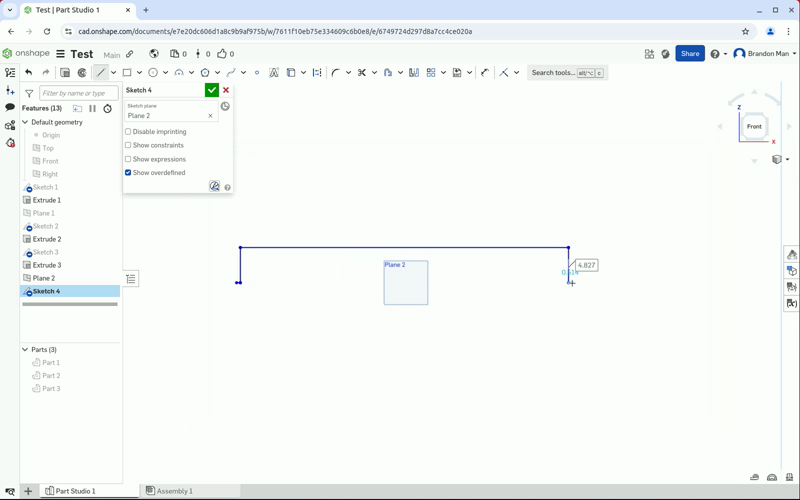
scroll(6)
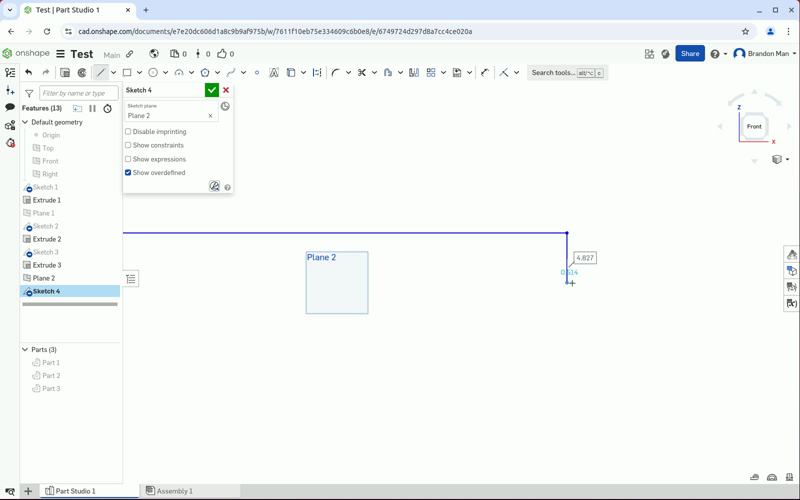
scroll(6)
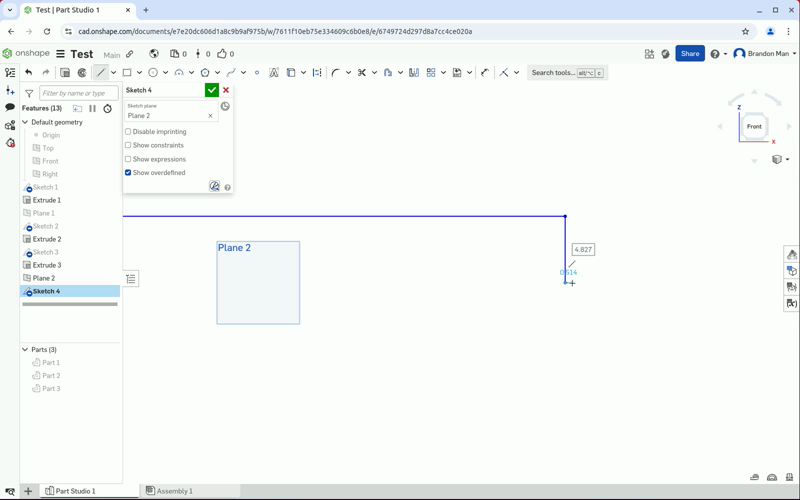
scroll(6)
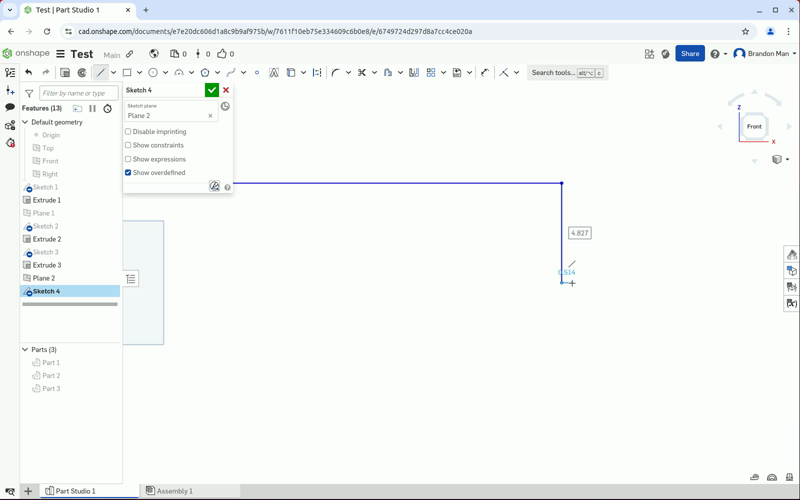
scroll(6)
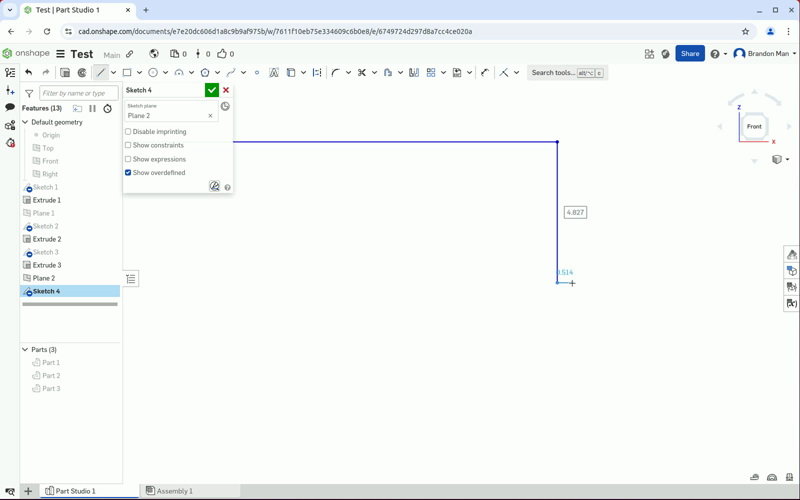
scroll(6)
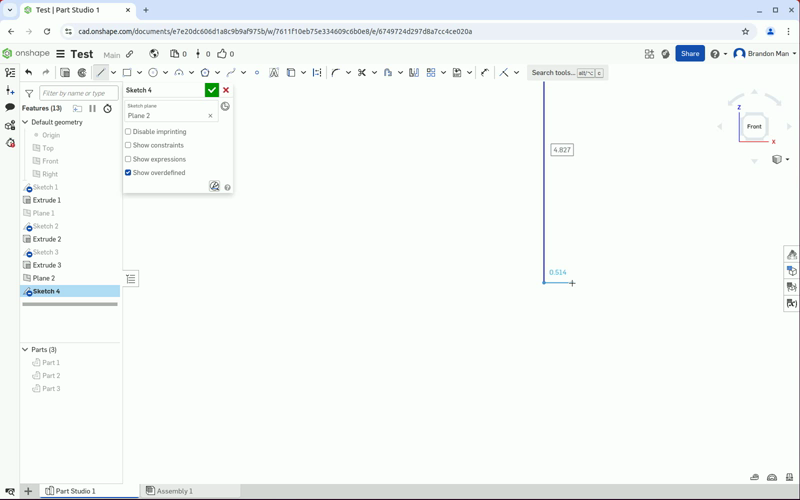
click(572, 282)
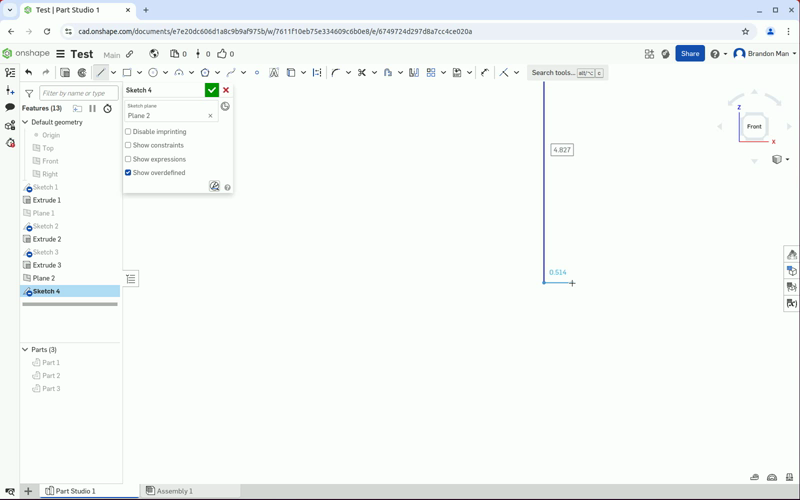
scroll(-6)
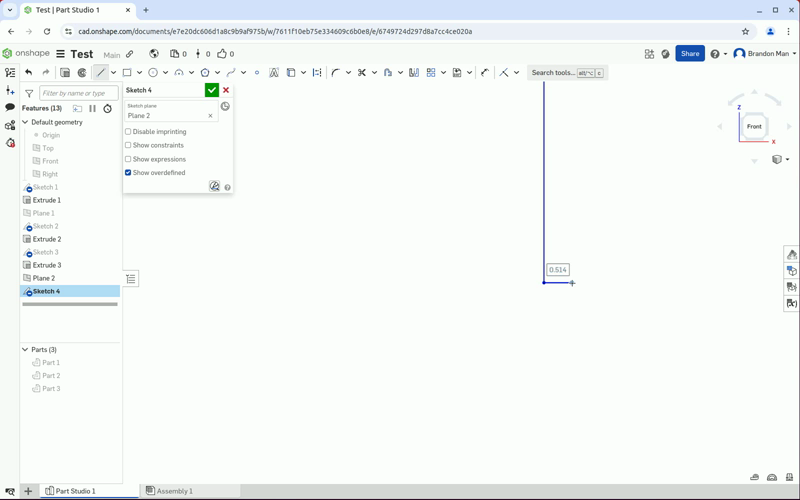
scroll(-6)
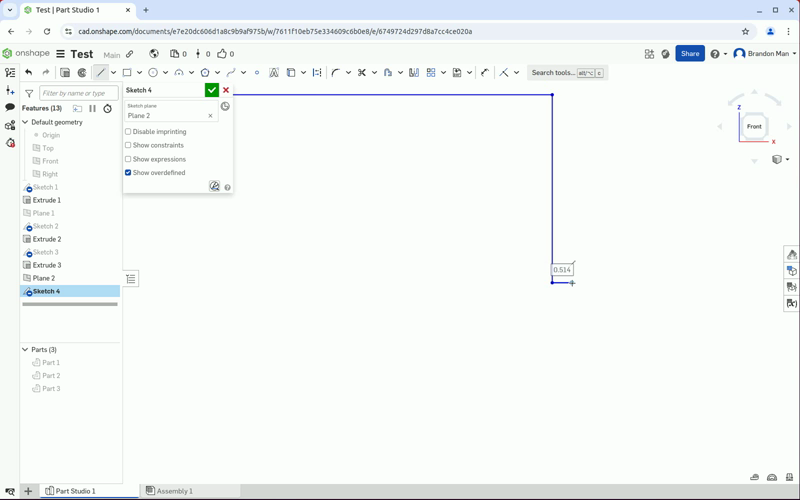
scroll(-6)
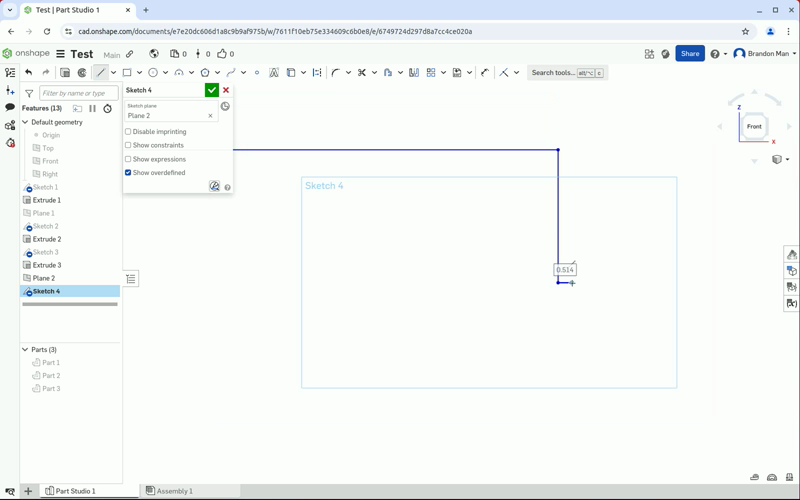
scroll(-6)
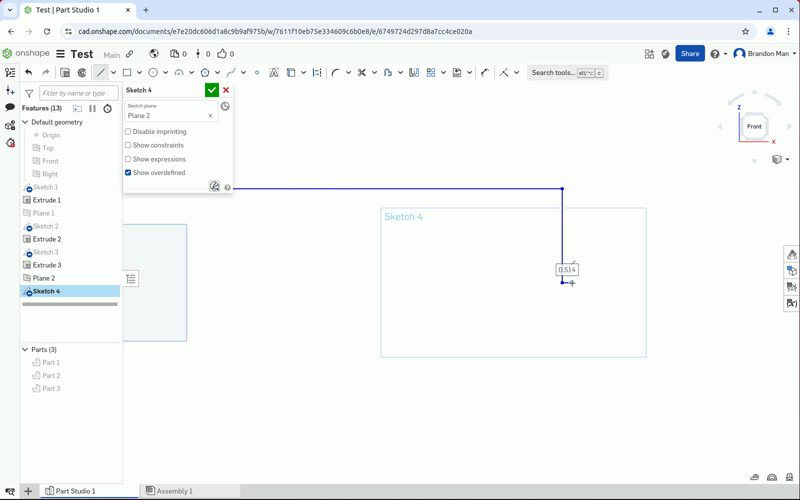
scroll(-6)
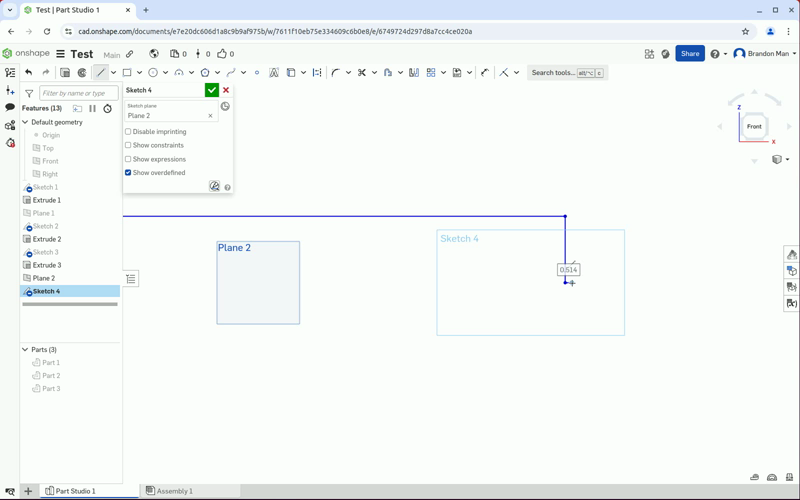
scroll(-6)
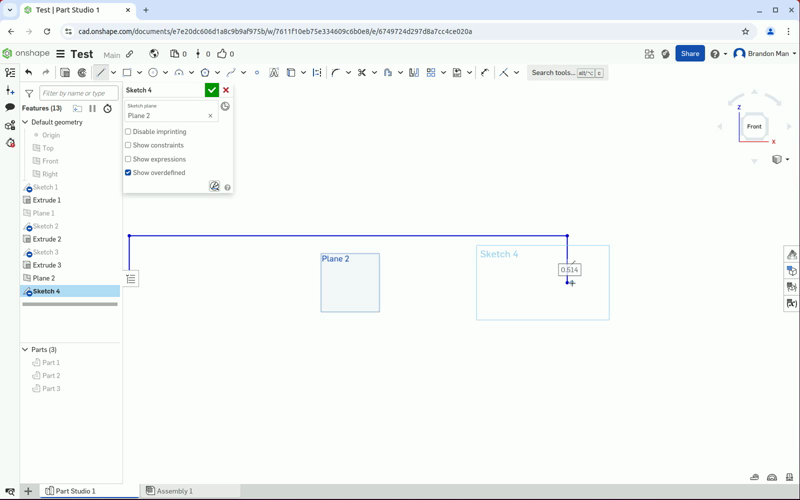
scroll(-6)
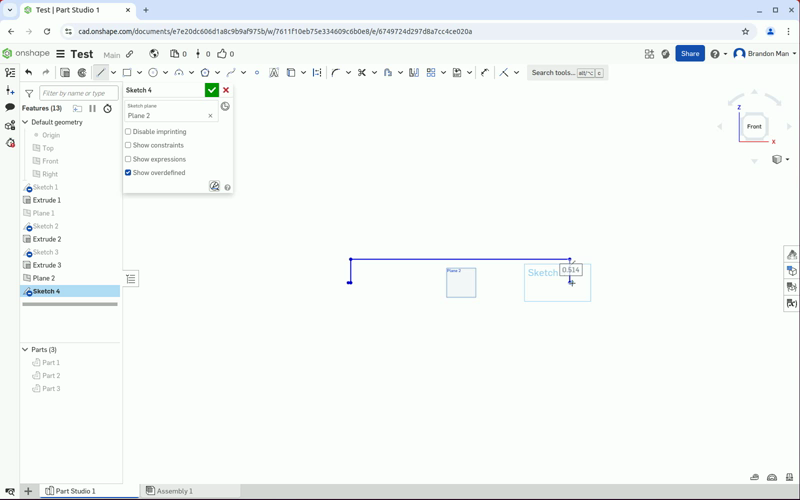
key_up(shift)
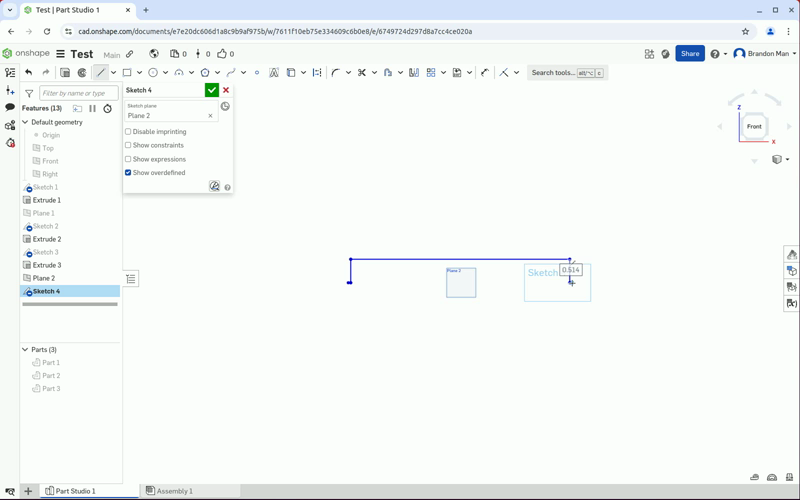
key_down(shift)
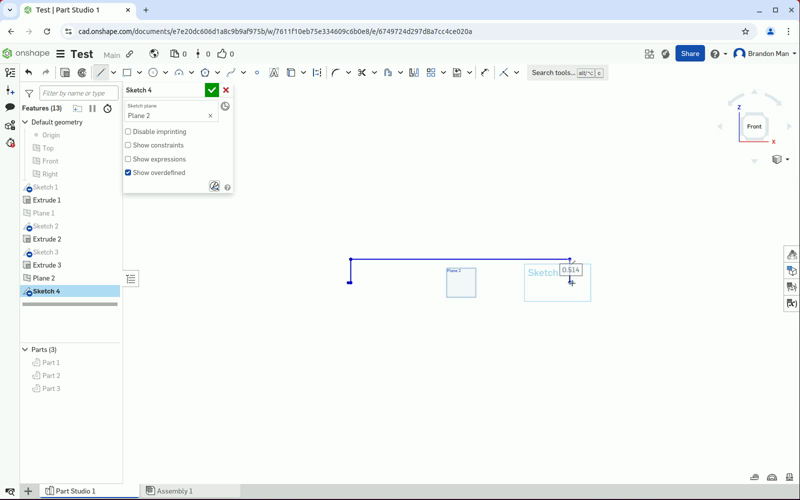
mouse_move(589, 282)
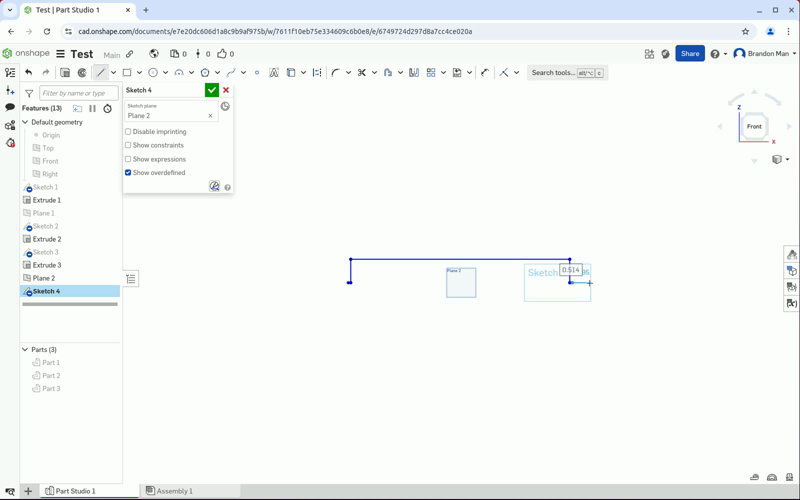
mouse_move(572, 257)
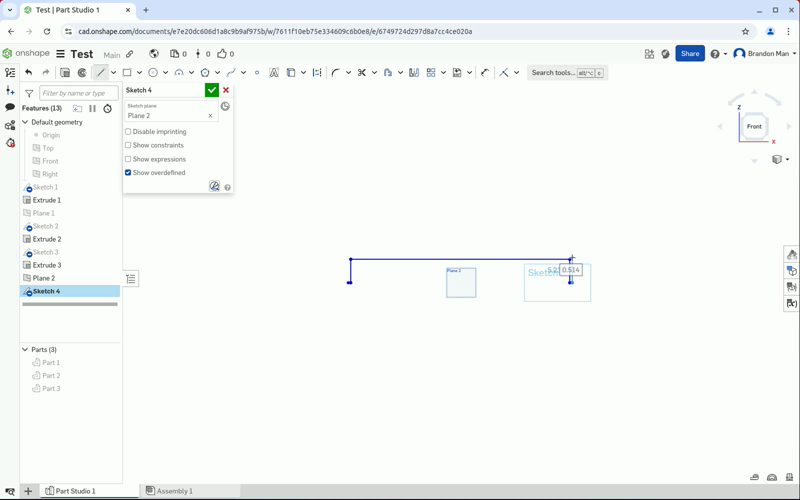
scroll(6)
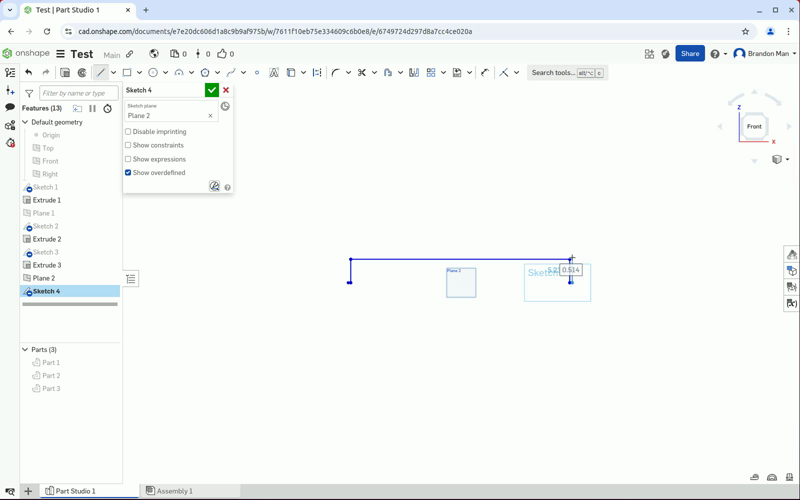
scroll(6)
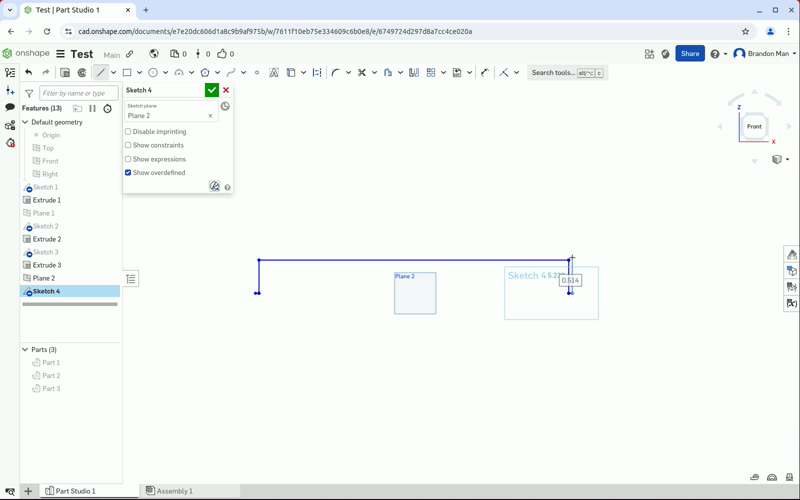
scroll(6)
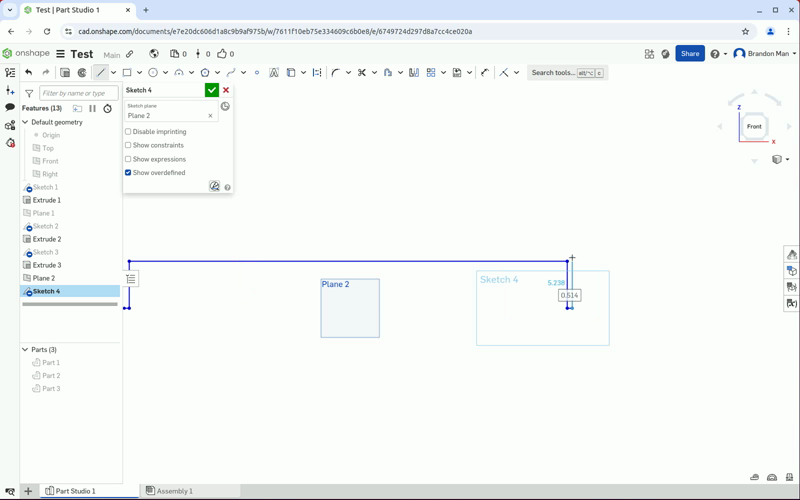
scroll(6)
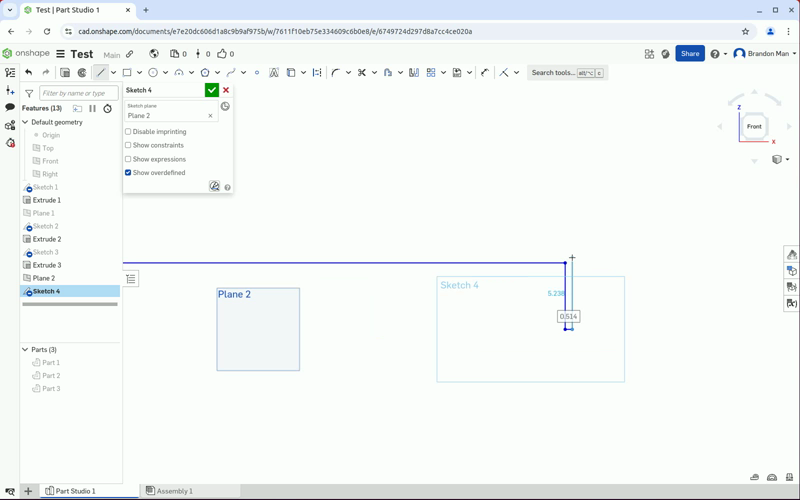
scroll(6)
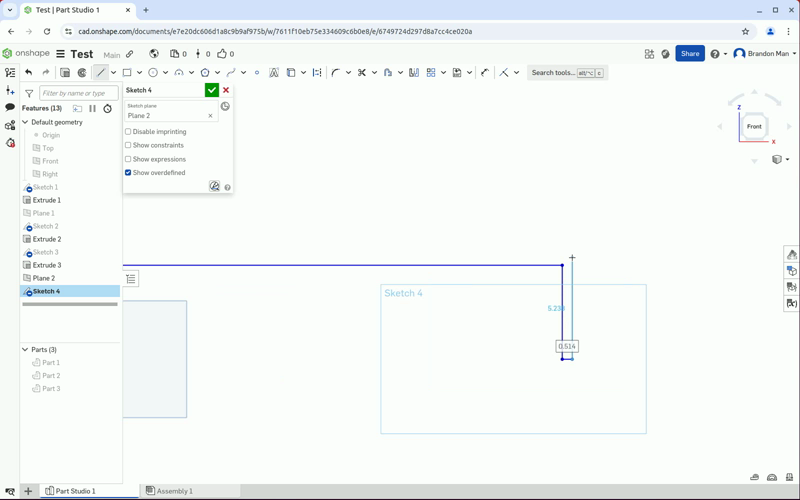
scroll(6)
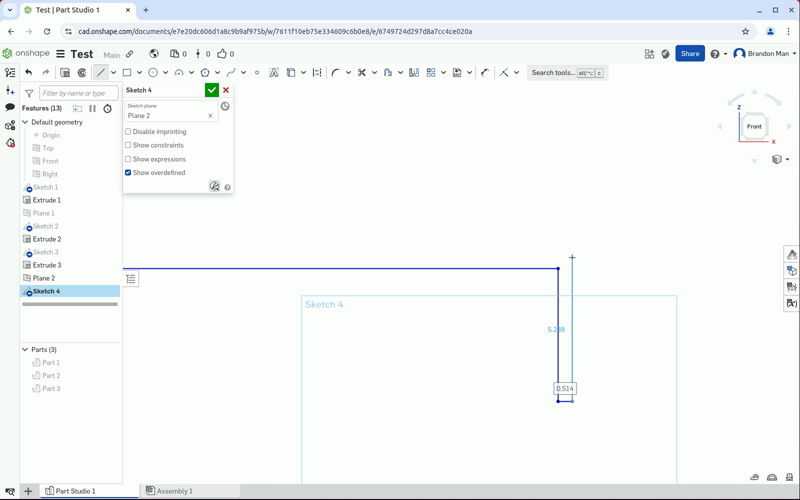
scroll(6)
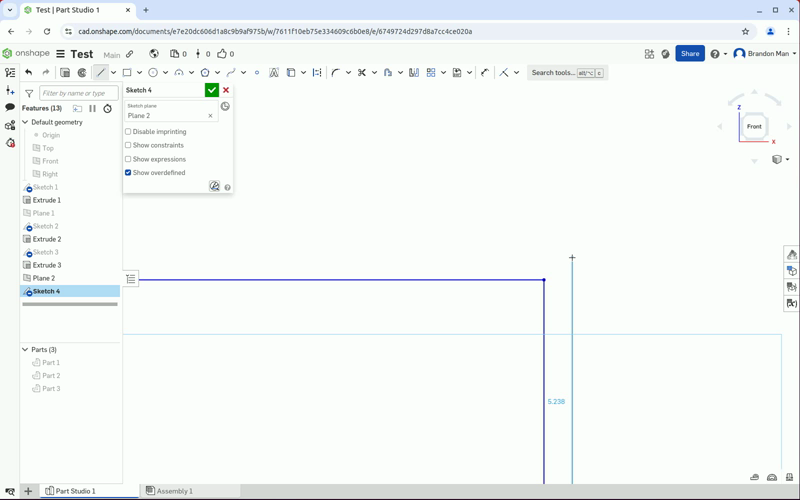
click(572, 257)
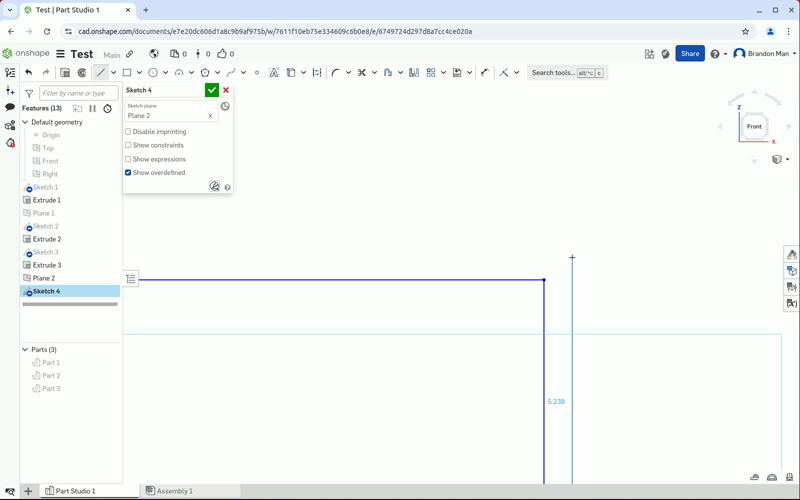
scroll(-6)
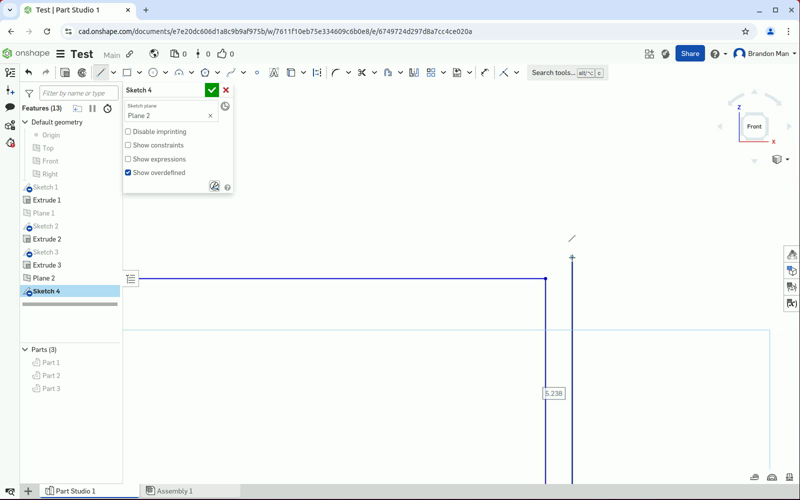
scroll(-6)
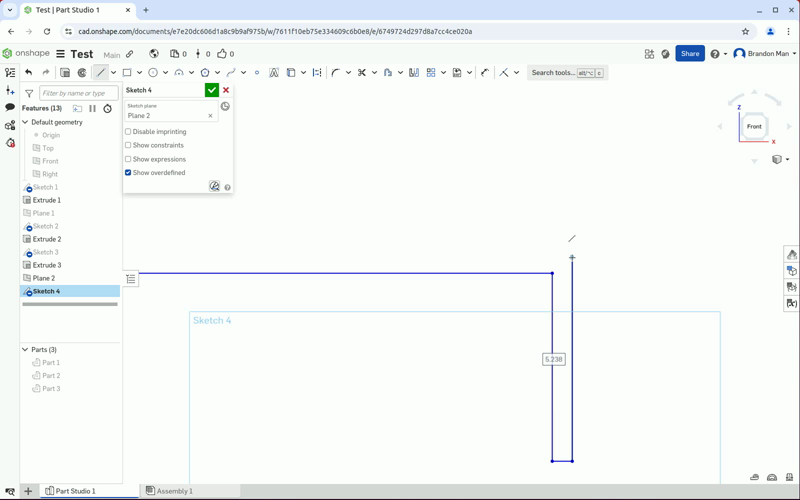
scroll(-6)
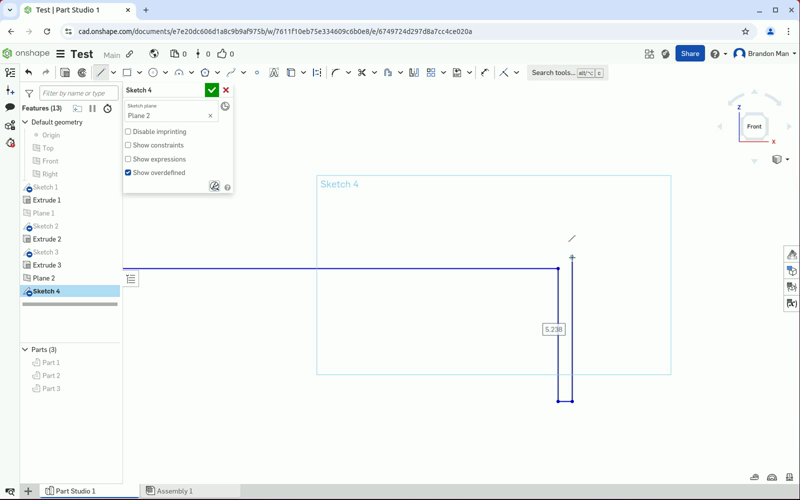
scroll(-6)
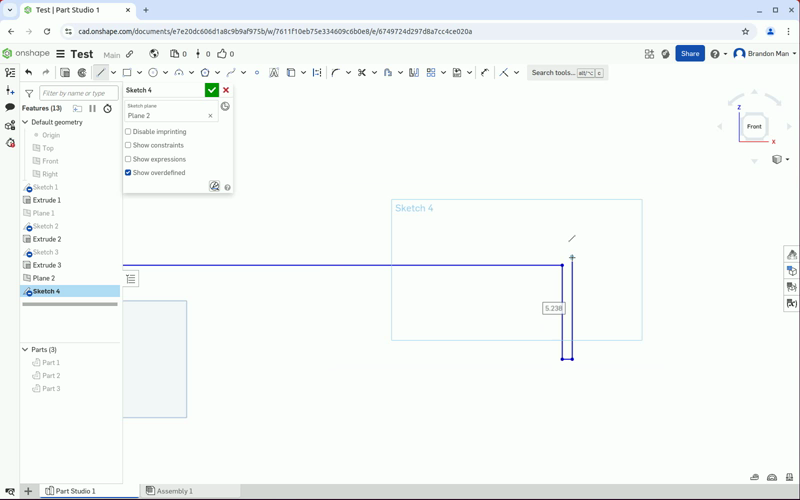
scroll(-6)
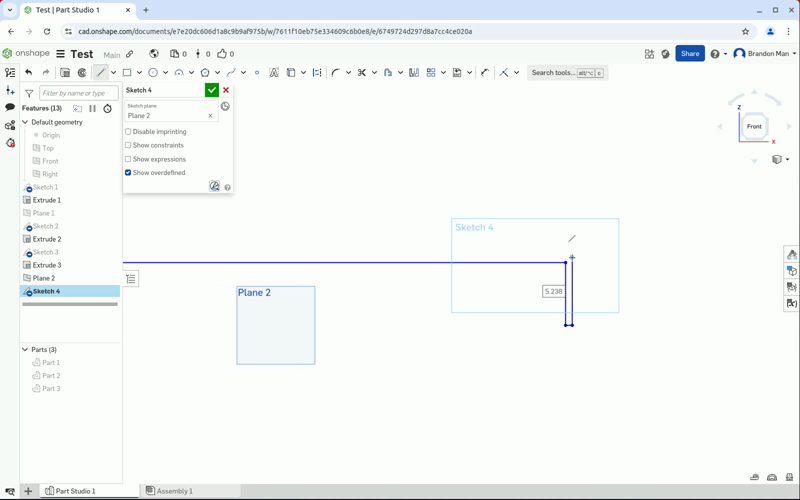
scroll(-6)
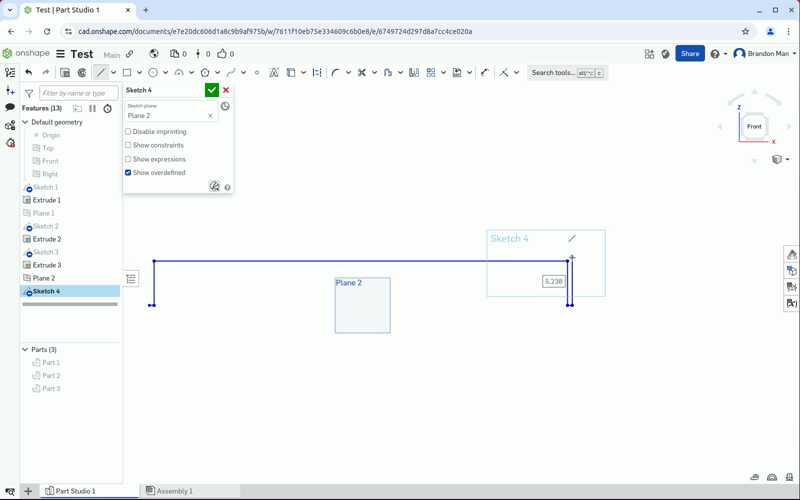
scroll(-6)
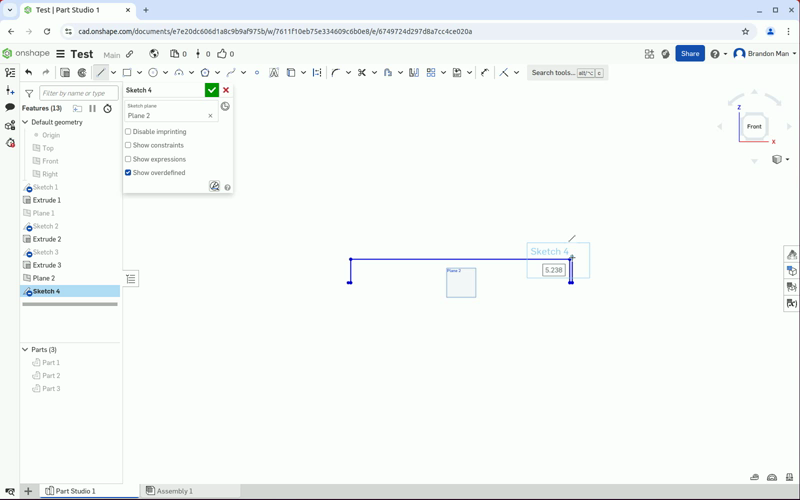
key_up(shift)
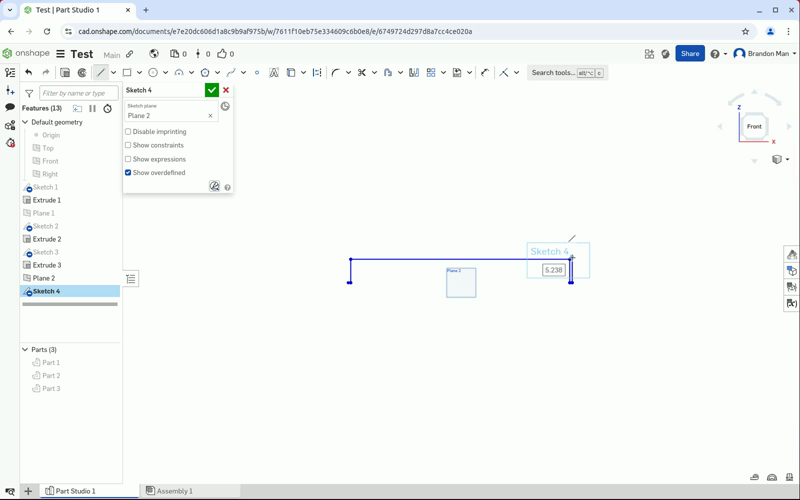
key_down(shift)
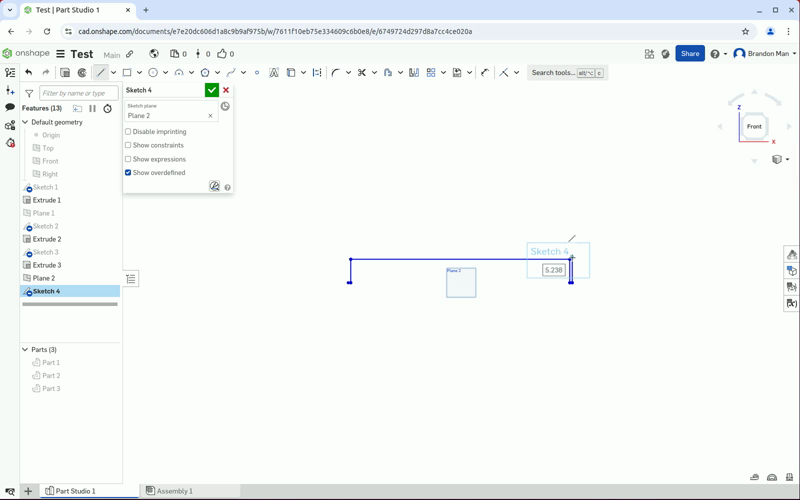
mouse_move(348, 257)
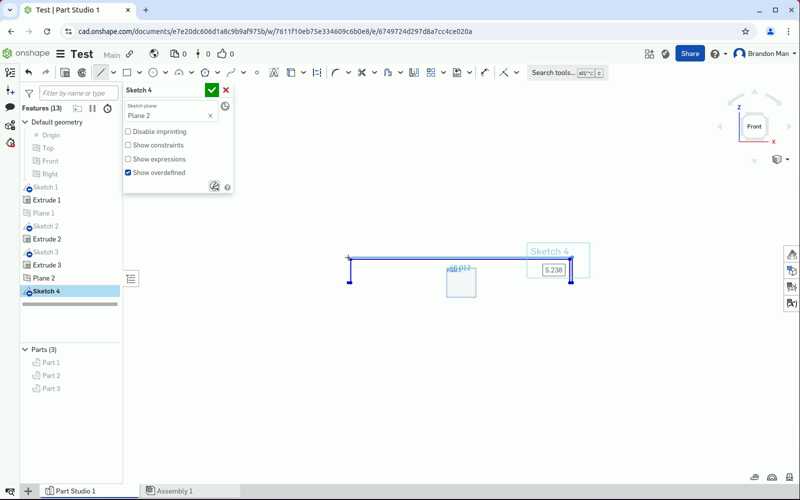
scroll(6)
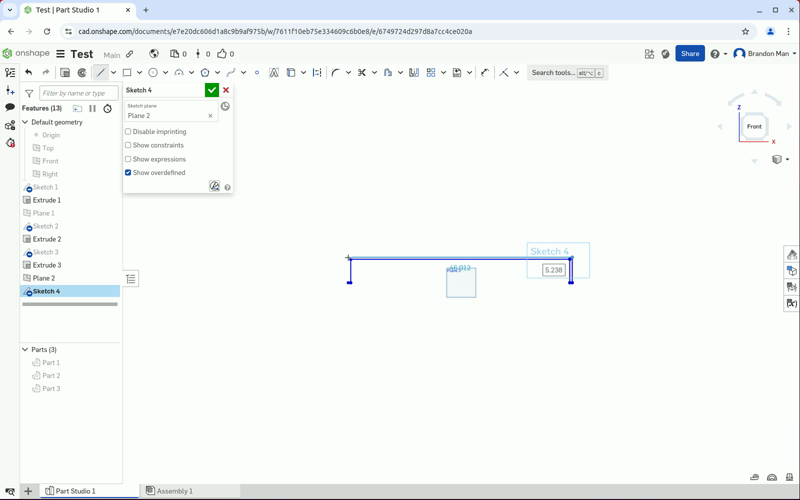
scroll(6)
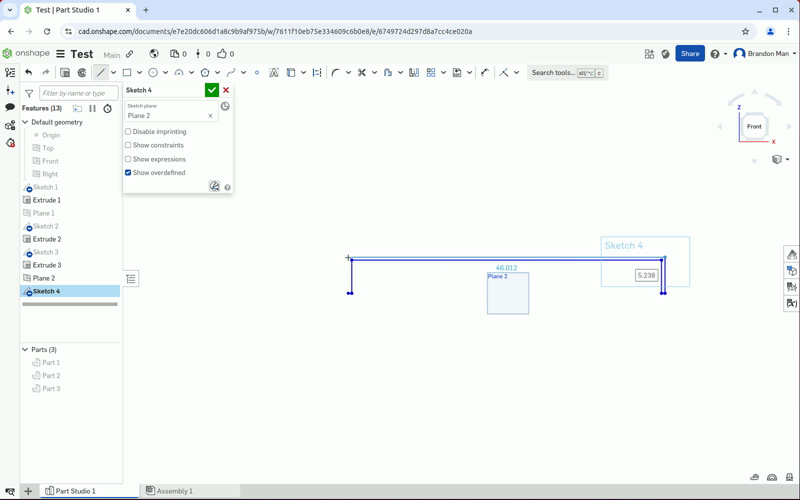
scroll(6)
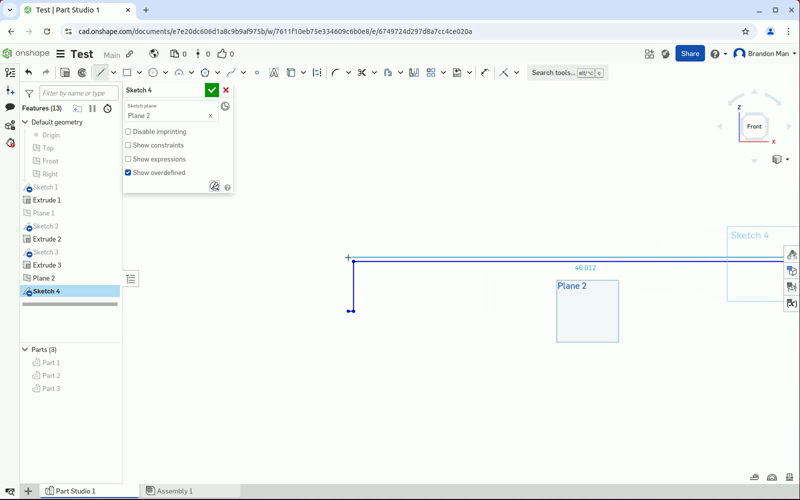
scroll(6)
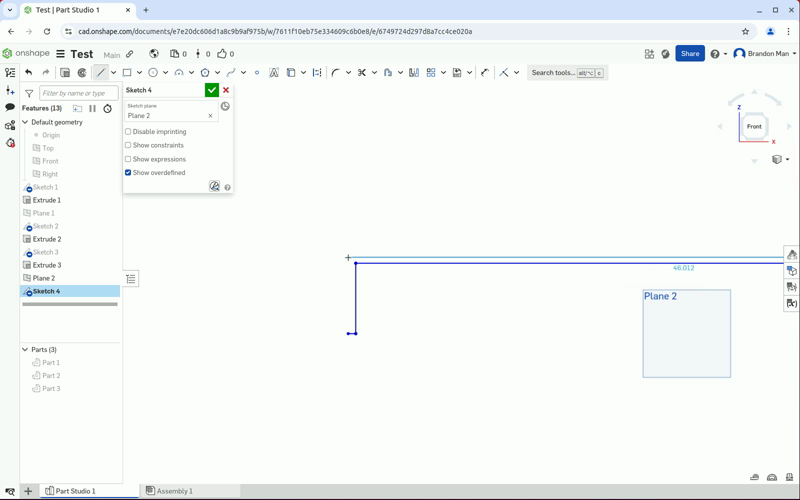
scroll(6)
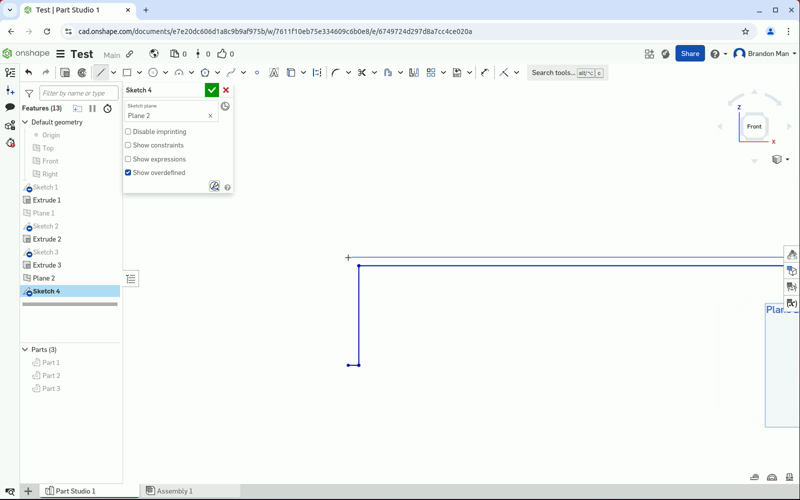
scroll(6)
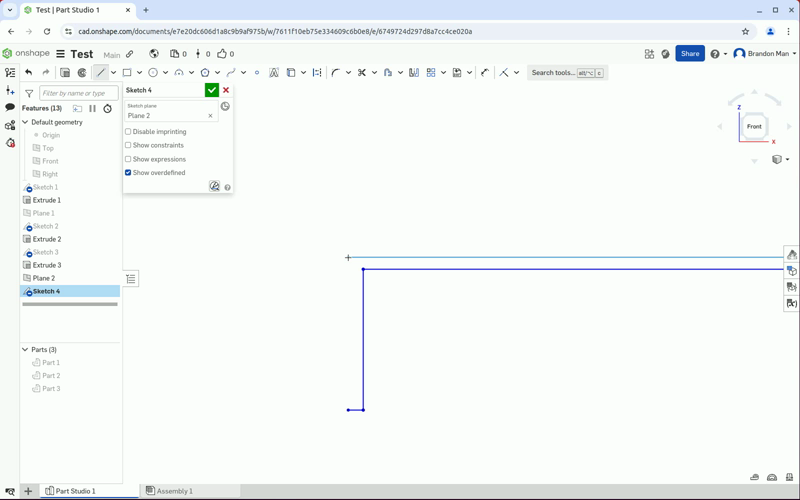
scroll(6)
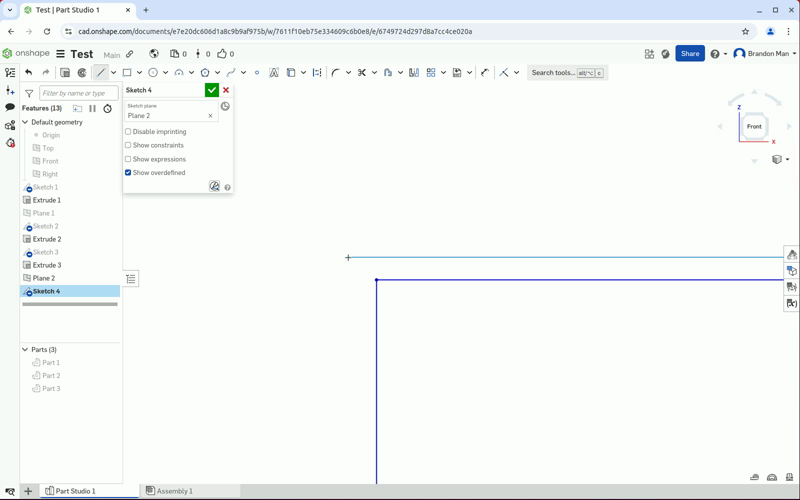
click(348, 257)
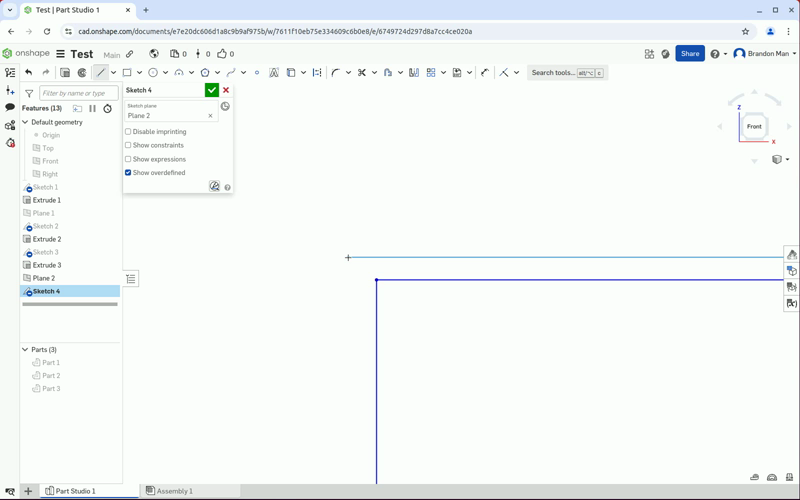
scroll(-6)
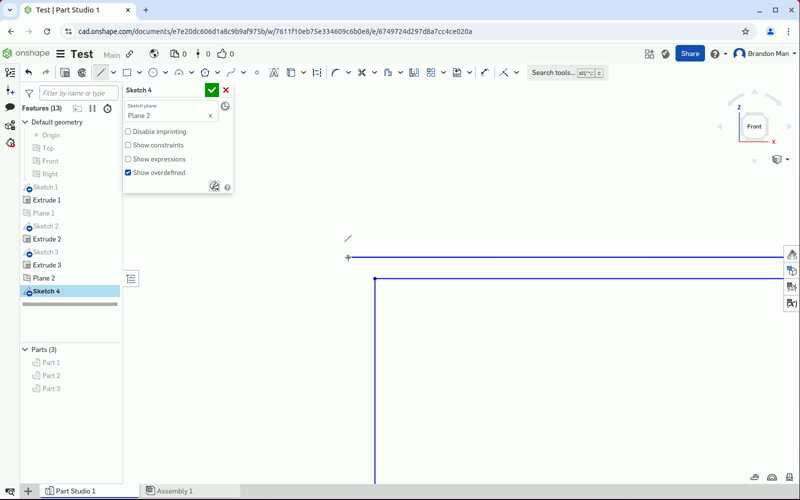
scroll(-6)
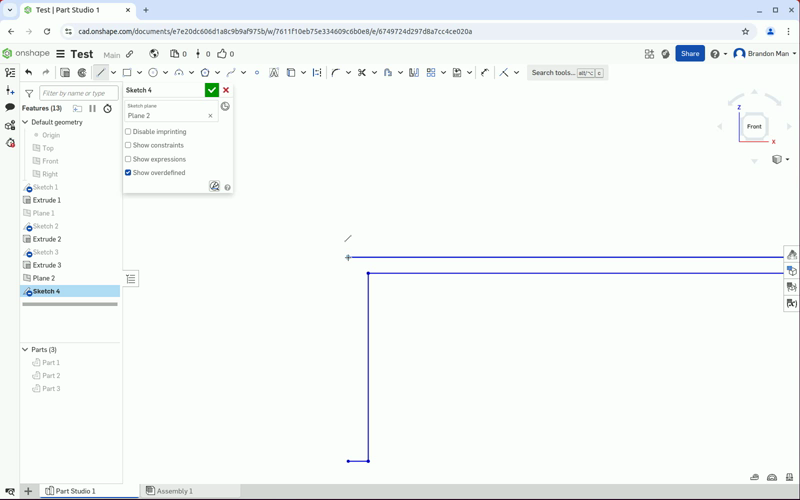
scroll(-6)
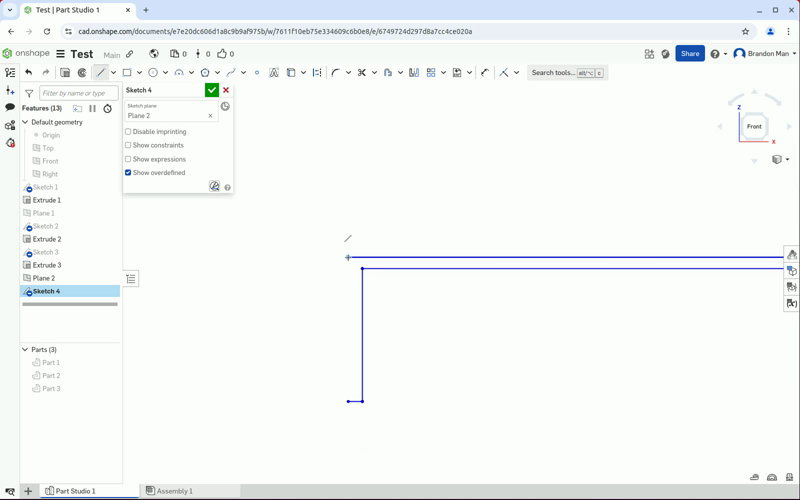
scroll(-6)
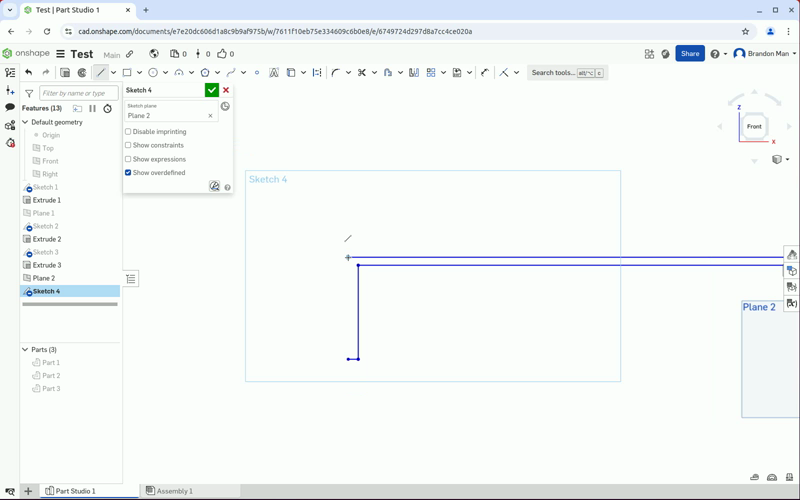
scroll(-6)
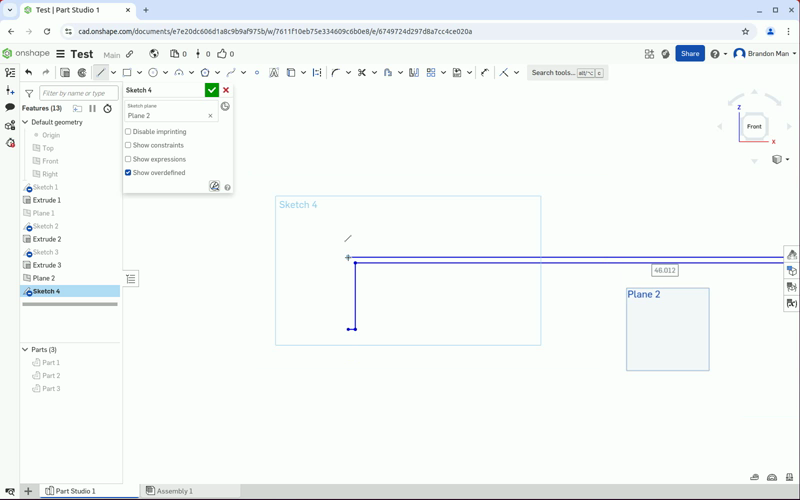
scroll(-6)
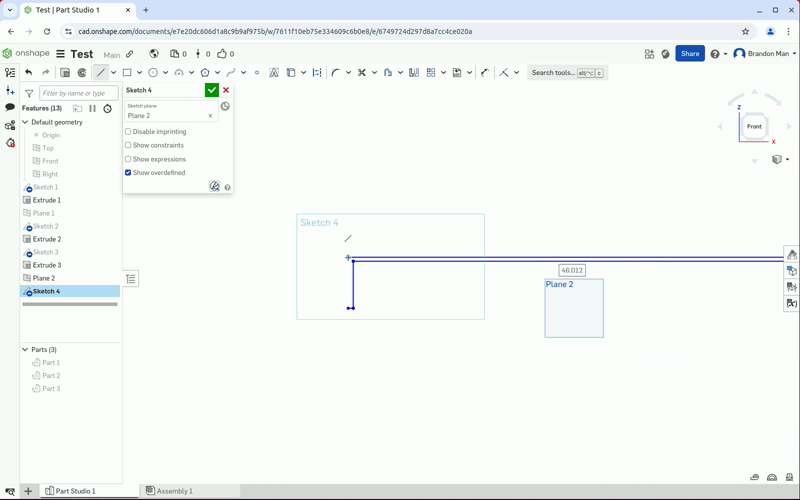
scroll(-6)
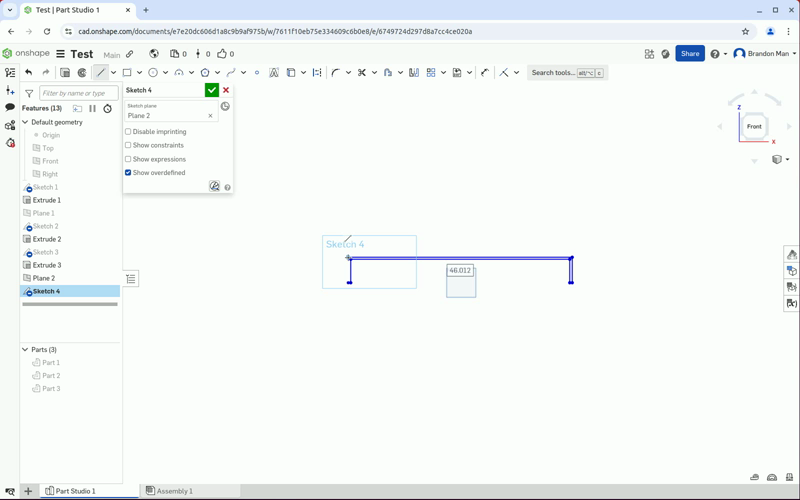
key_up(shift)
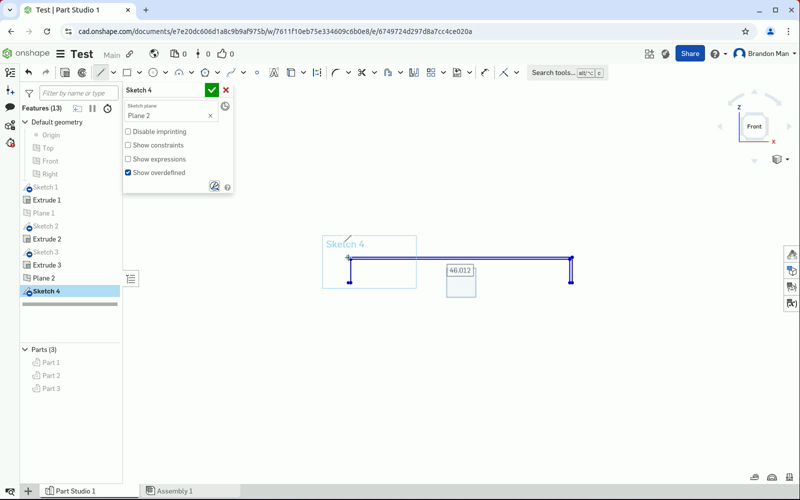
mouse_move(378, 257)
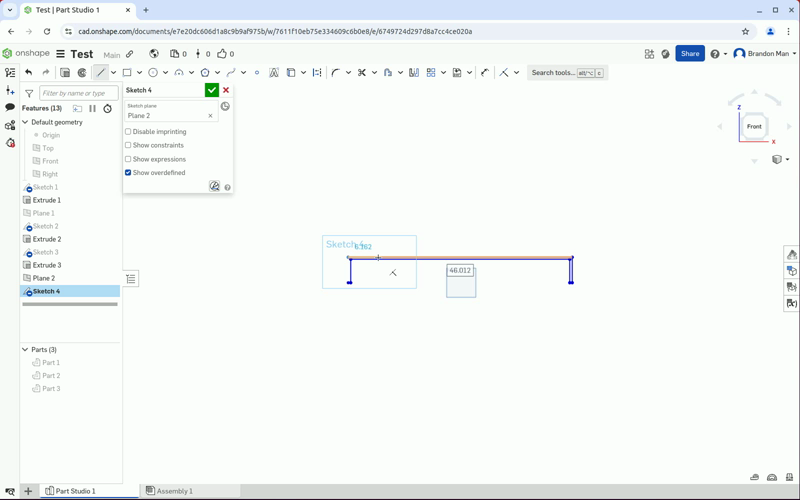
key_down(shift)
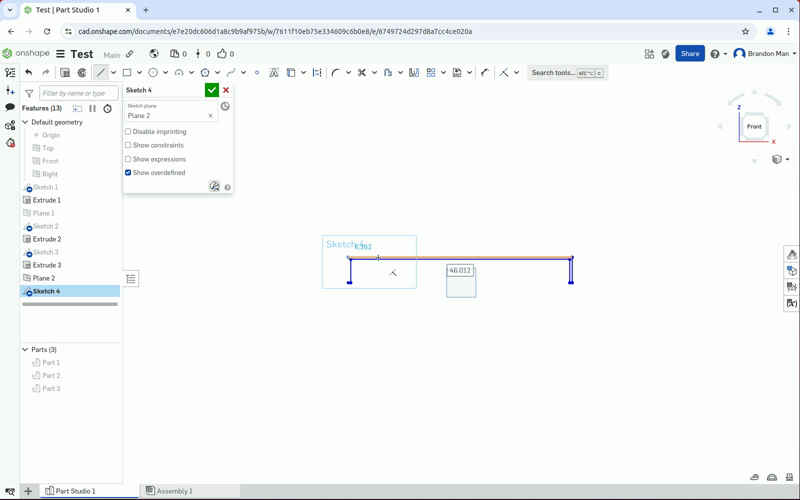
mouse_move(348, 282)
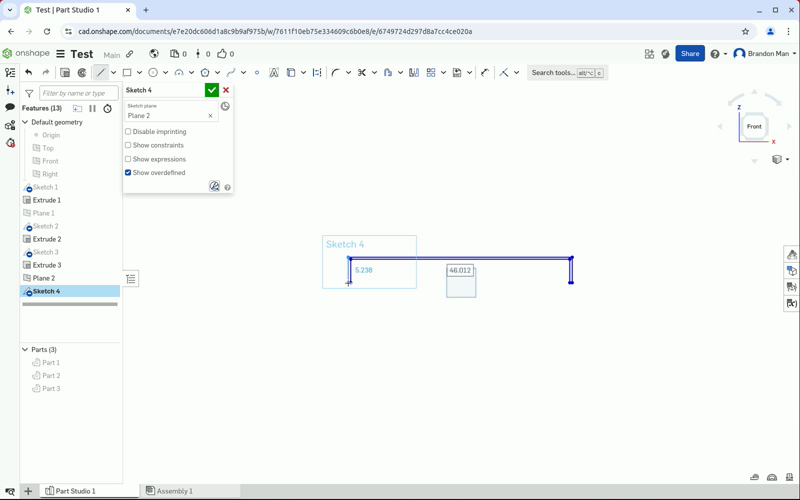
scroll(6)
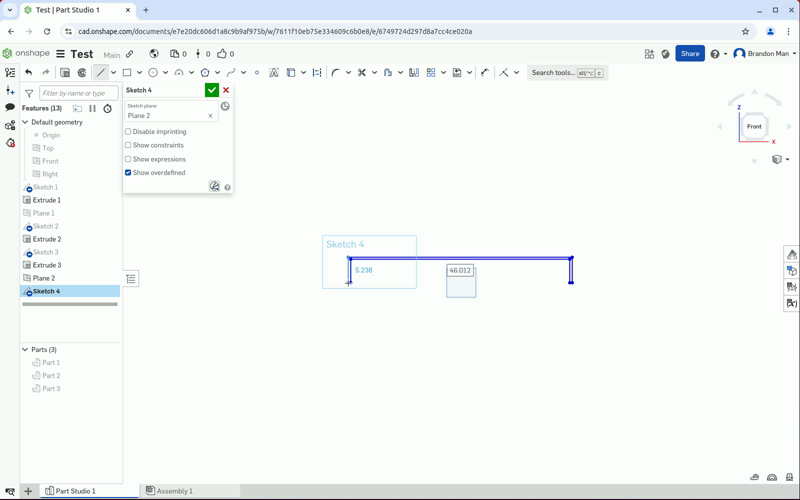
scroll(6)
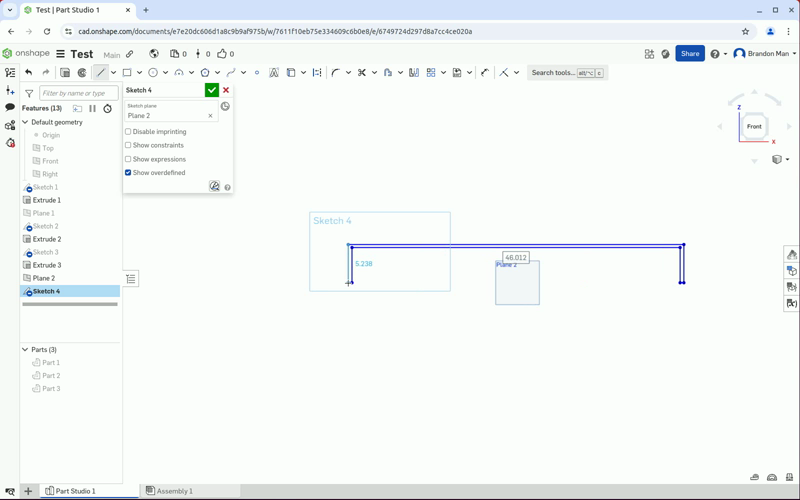
scroll(6)
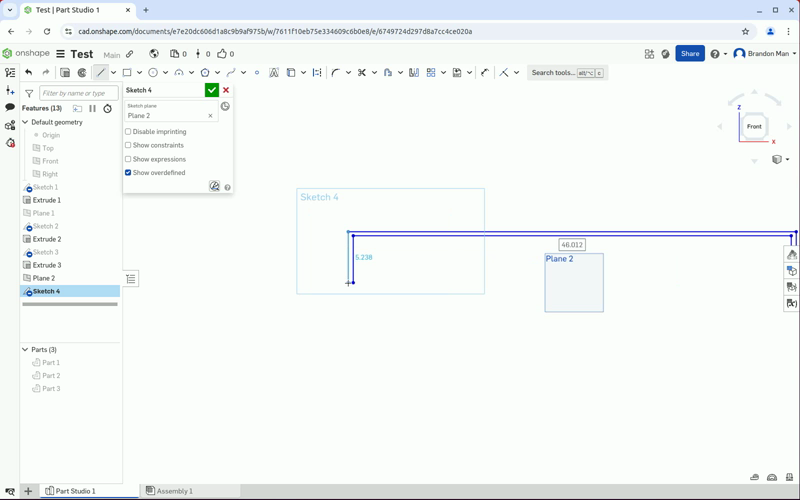
scroll(6)
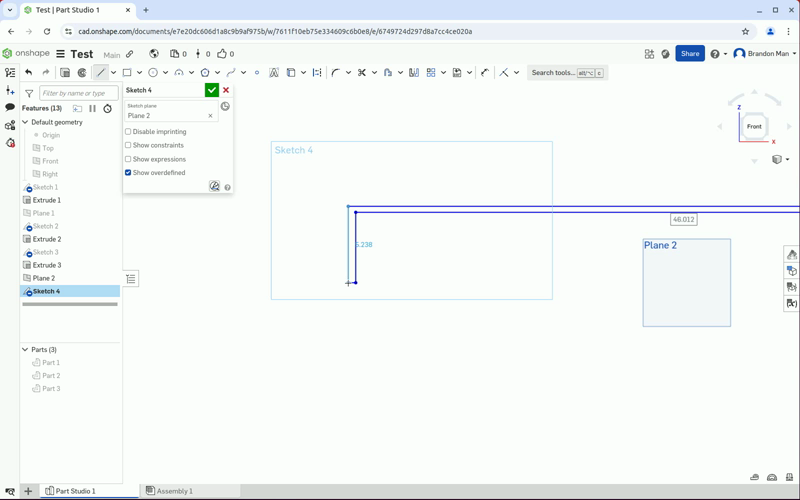
scroll(6)
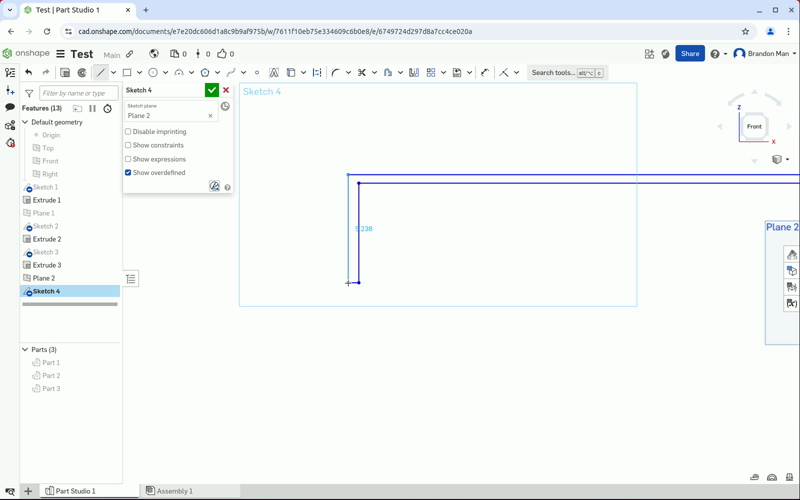
scroll(6)
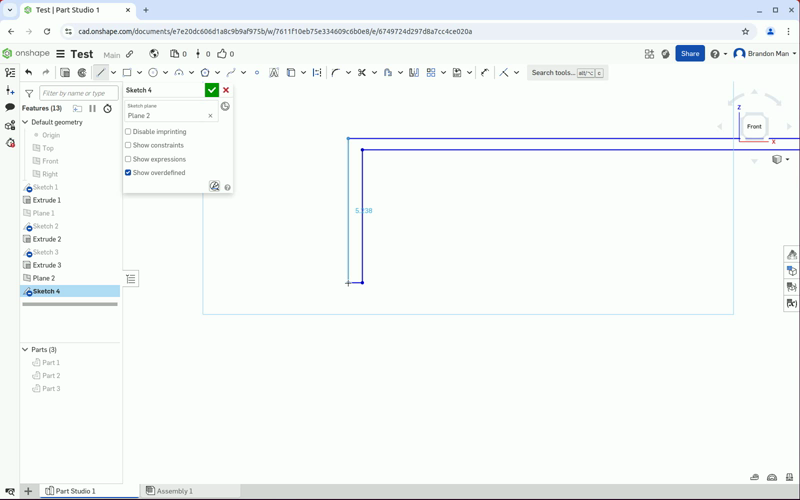
scroll(6)
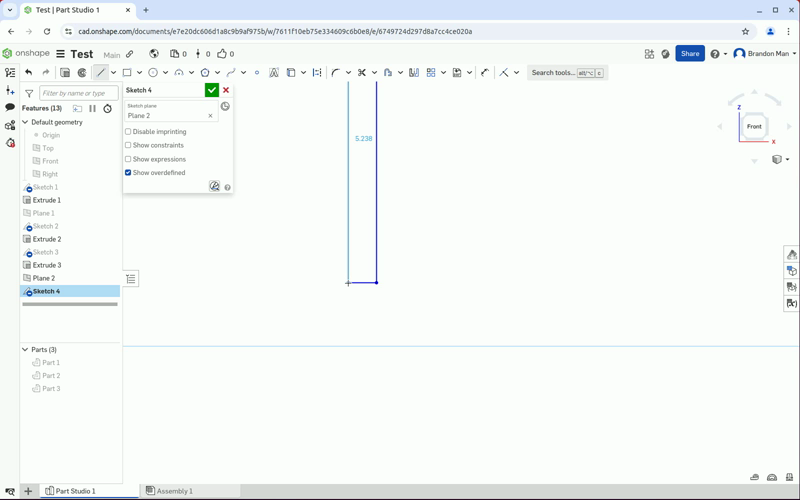
key_up(shift)
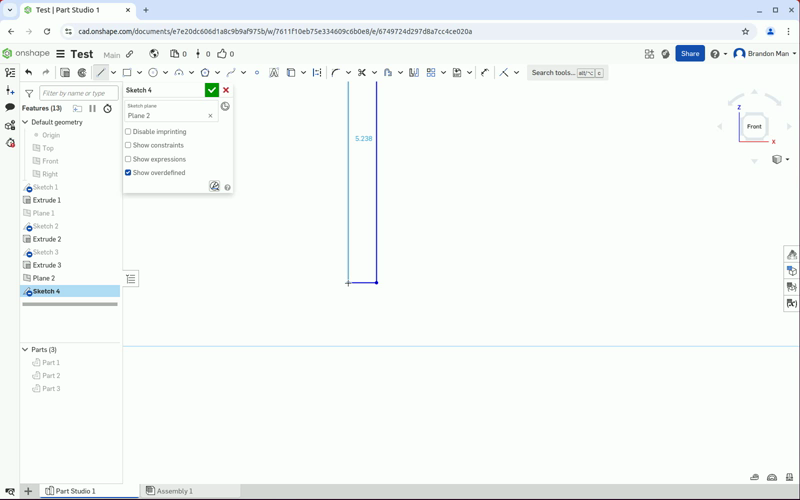
click(348, 282)
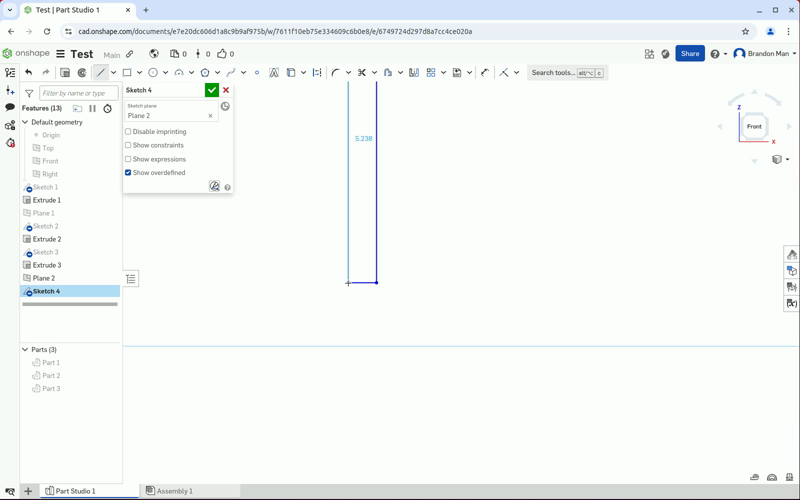
scroll(-6)
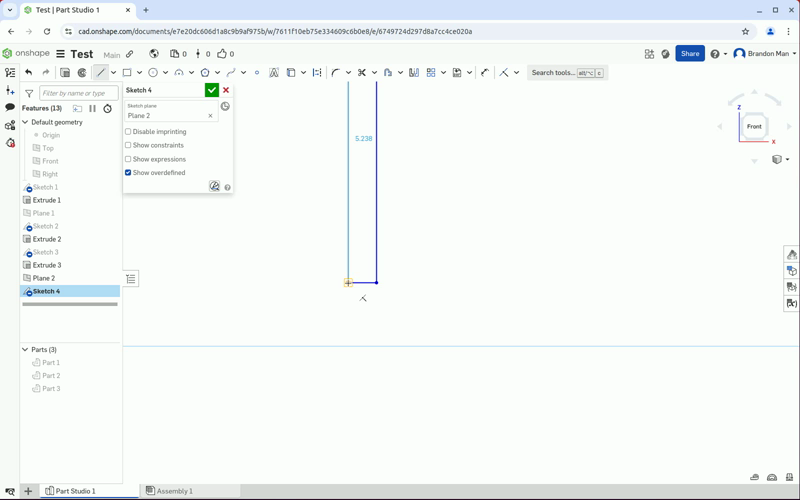
scroll(-6)
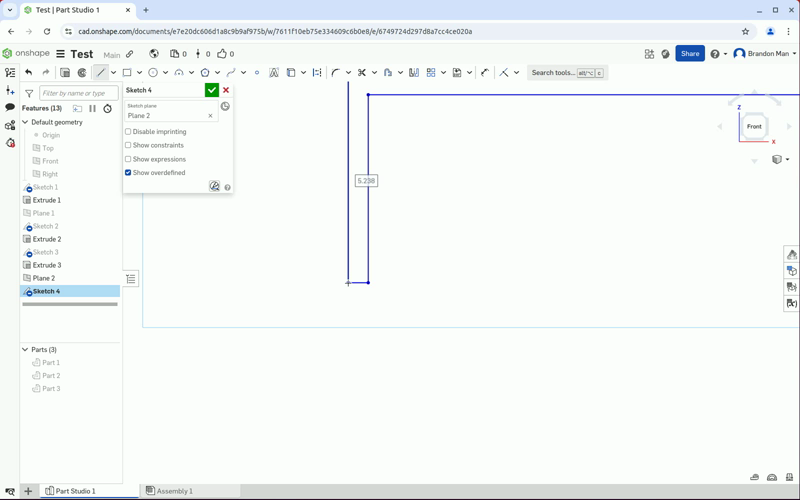
scroll(-6)
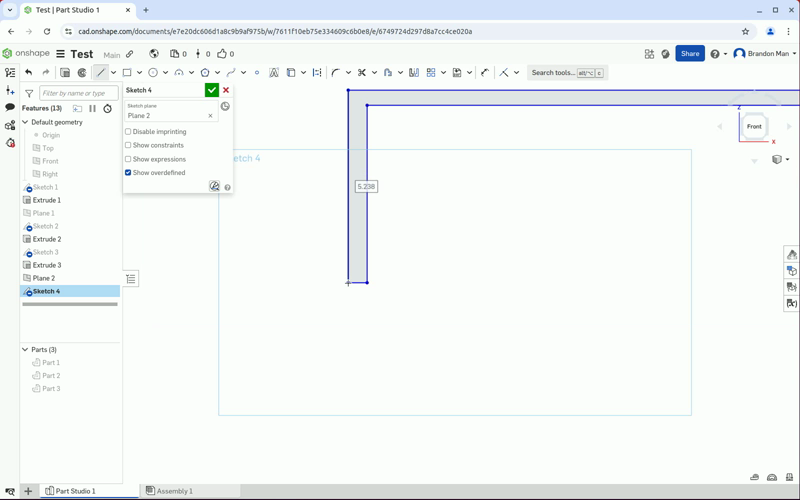
scroll(-6)
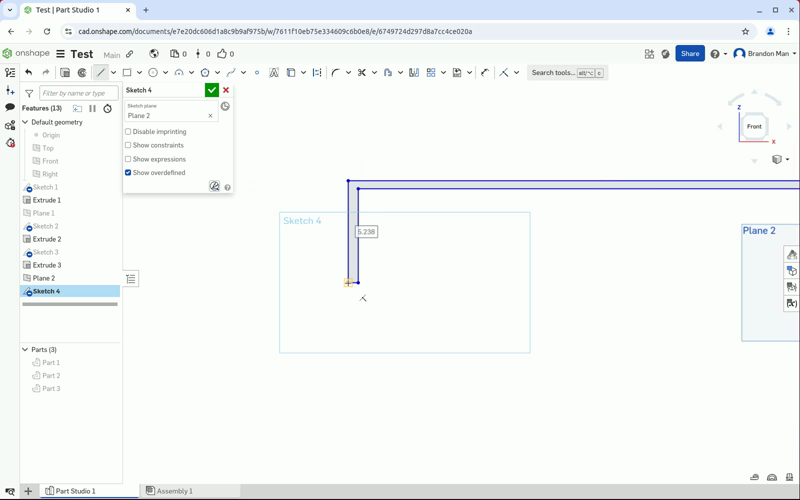
scroll(-6)
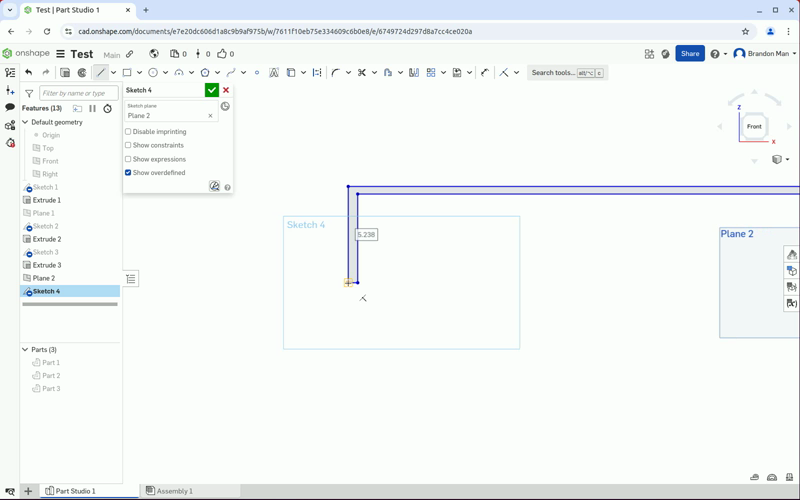
scroll(-6)
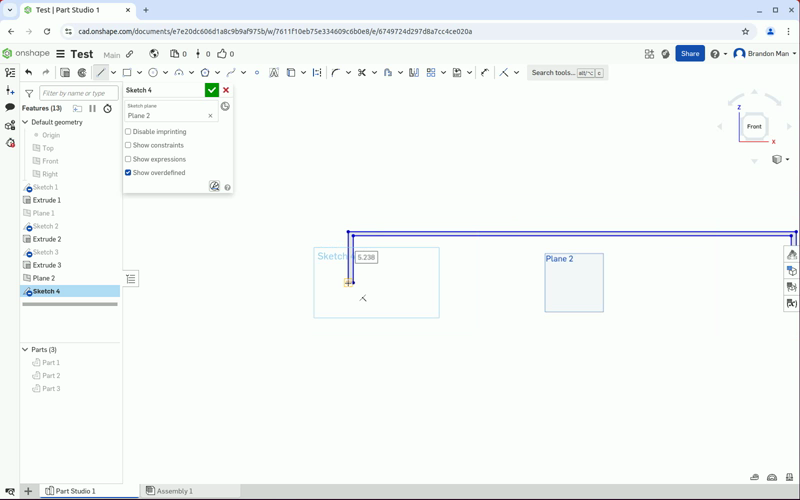
scroll(-6)
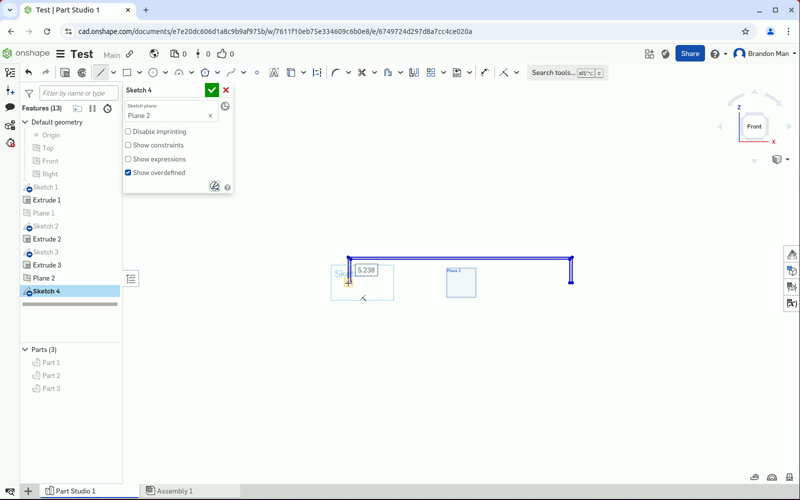
key(esc)
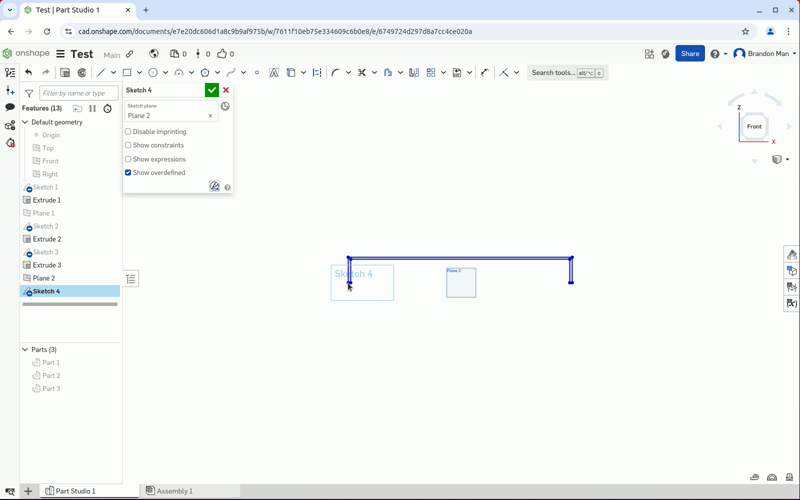
mouse_move(570, 271)
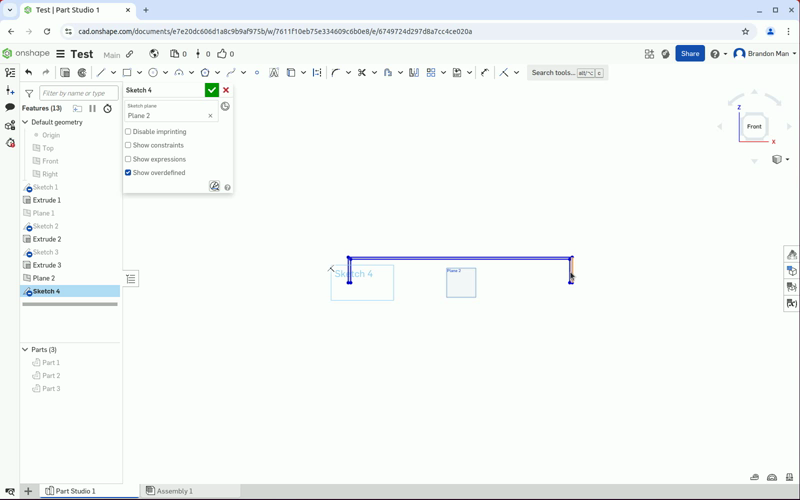
scroll(6)
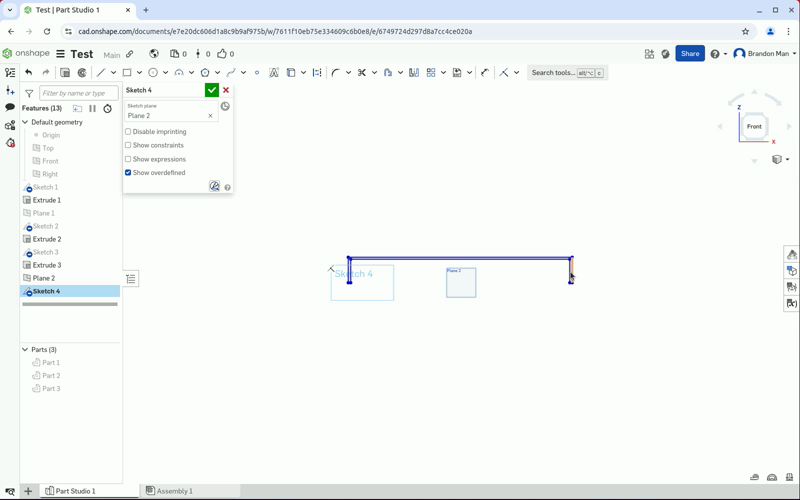
scroll(6)
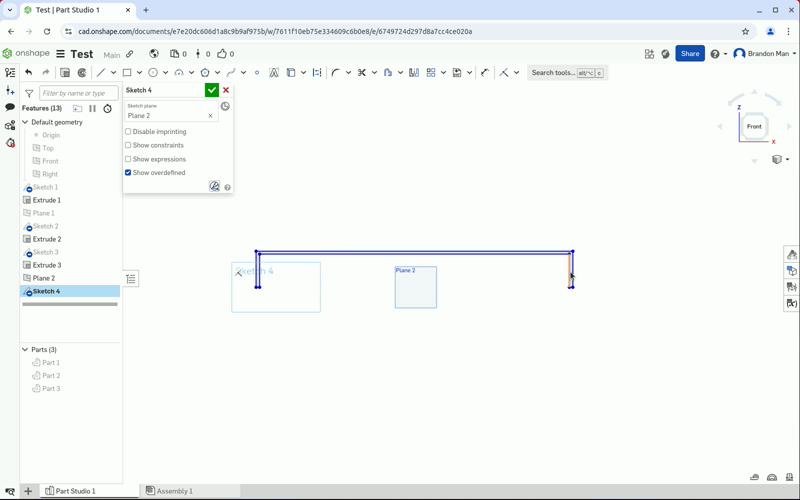
scroll(6)
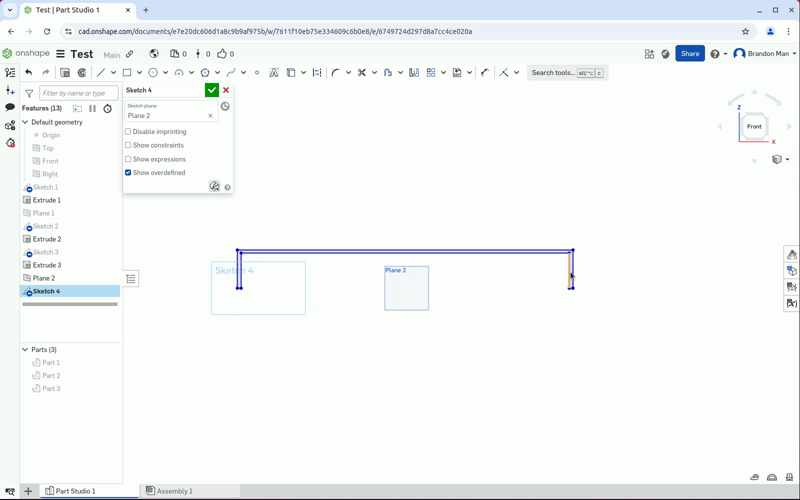
scroll(6)
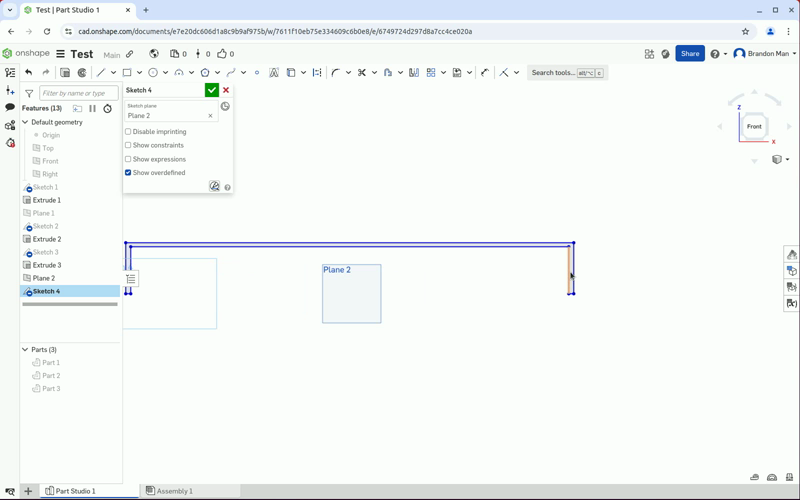
scroll(6)
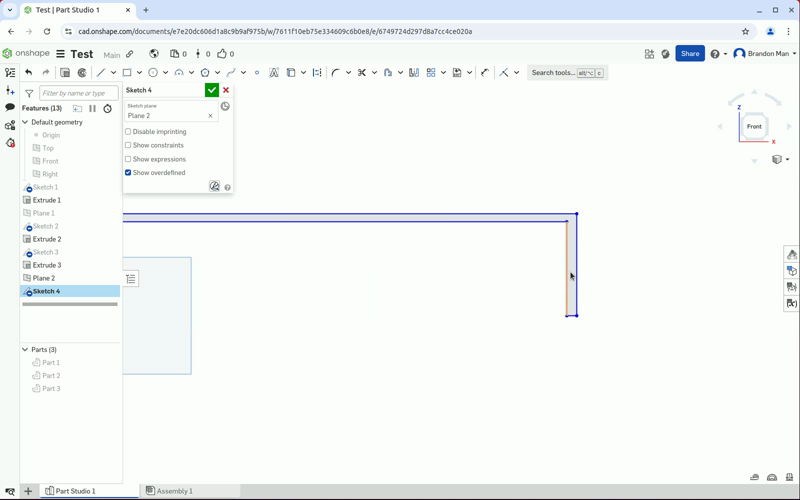
scroll(6)
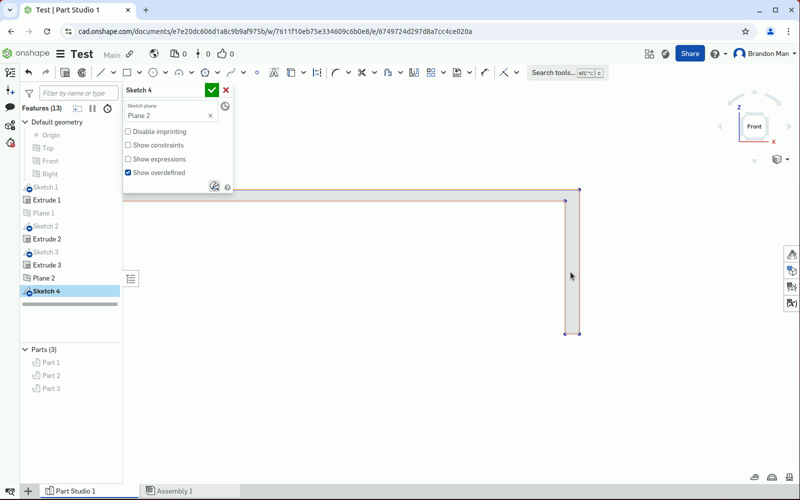
scroll(6)
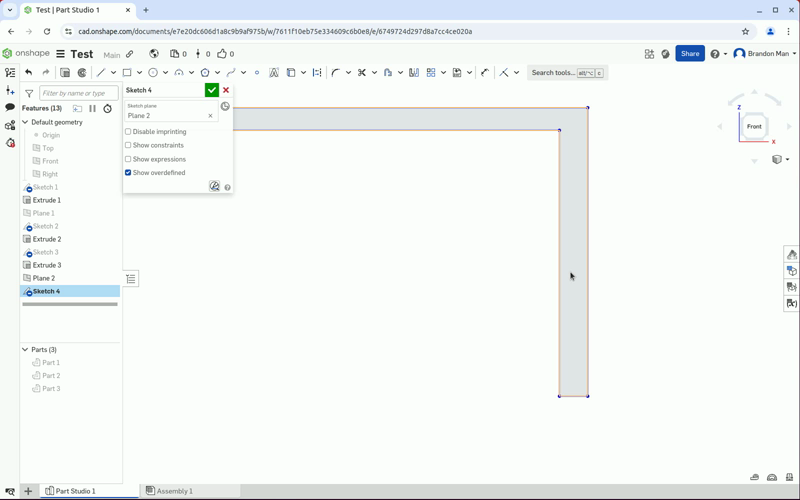
click(570, 271)
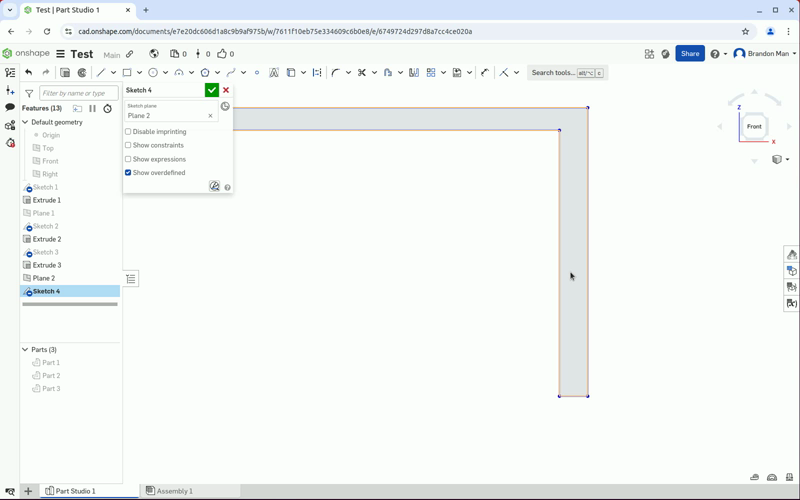
scroll(-6)
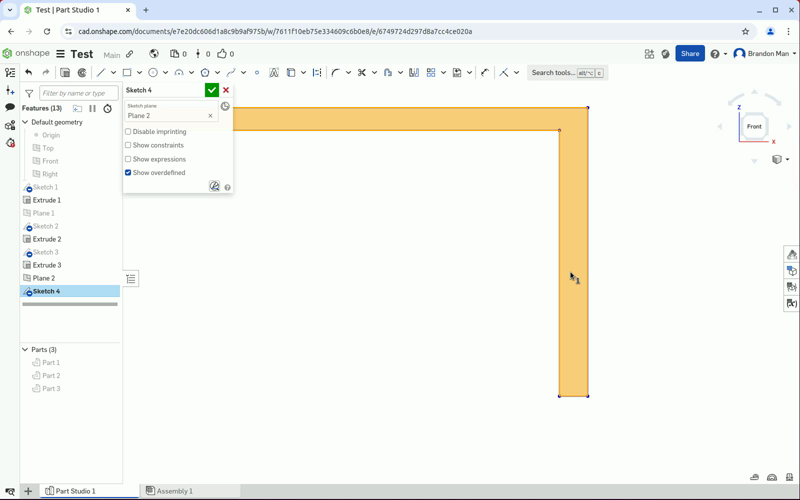
scroll(-6)
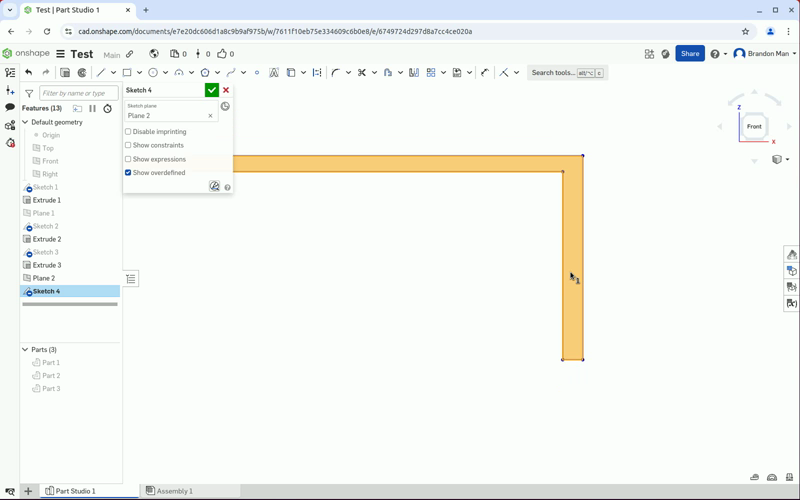
scroll(-6)
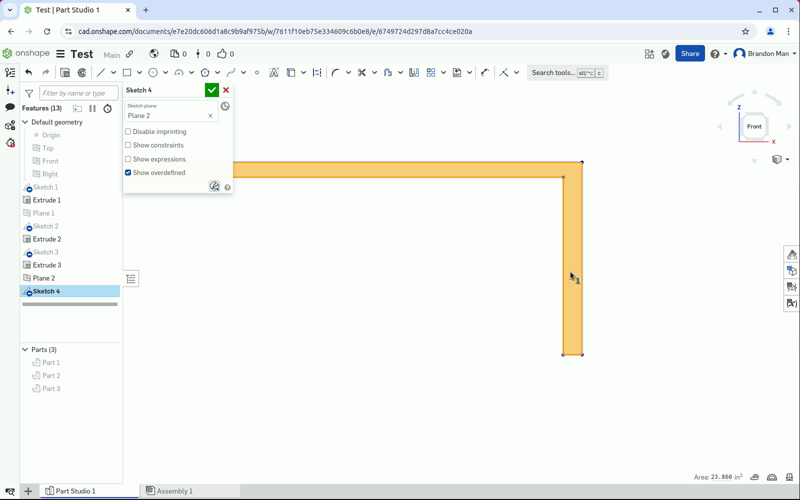
scroll(-6)
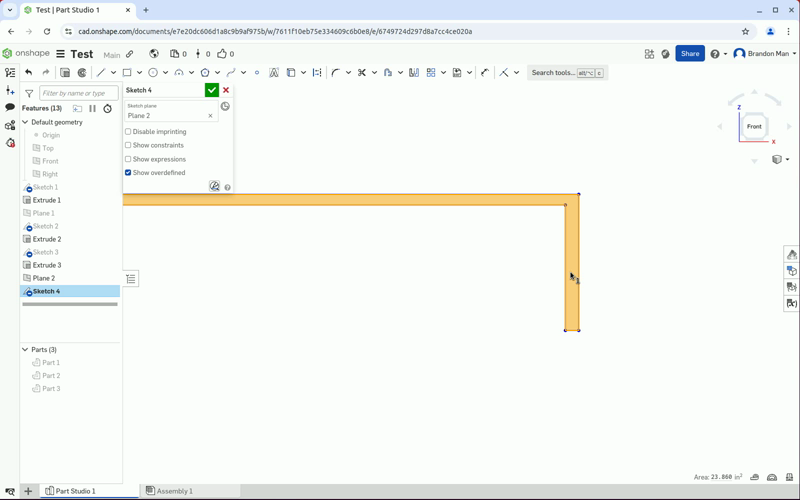
scroll(-6)
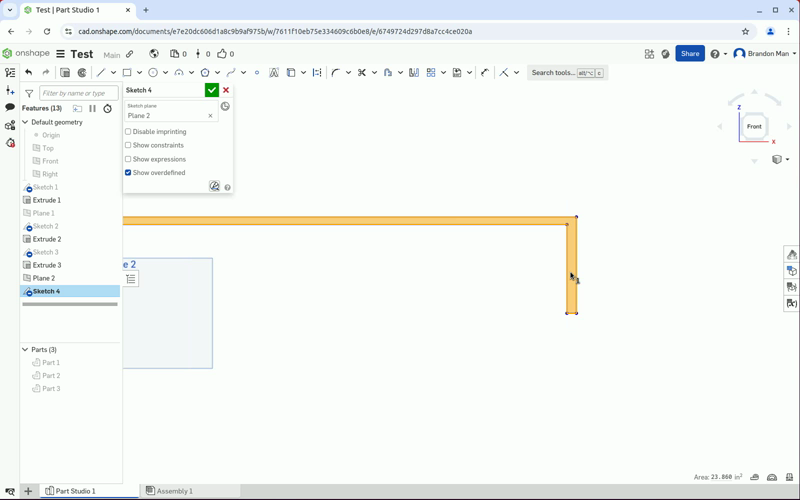
scroll(-6)
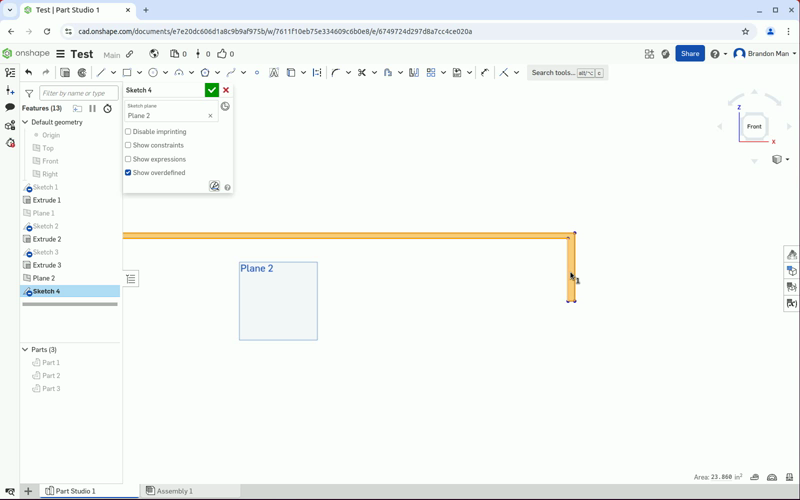
scroll(-6)
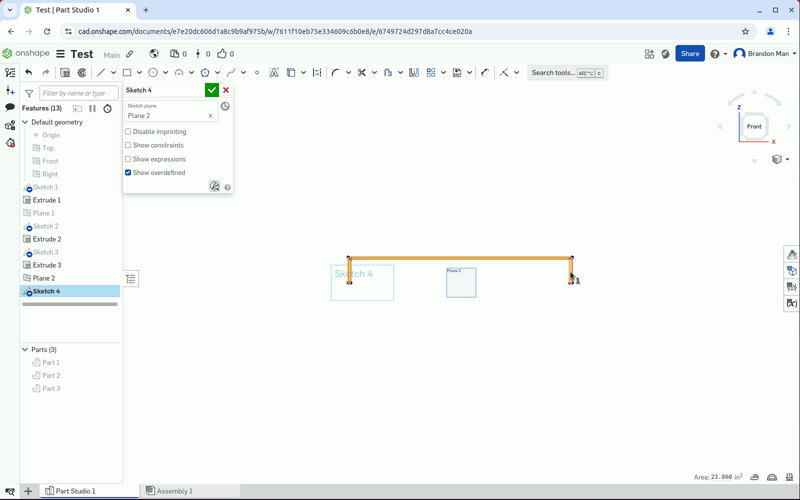
mouse_move(73, 352)
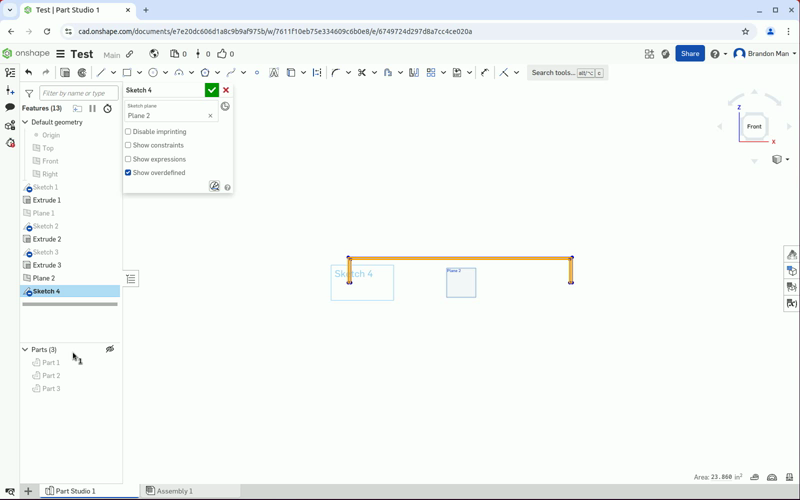
key(shift+y)
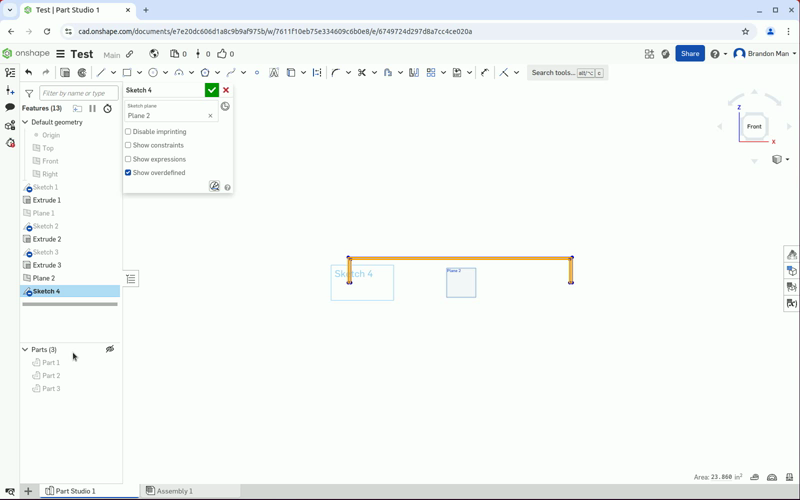
key(shift+e)
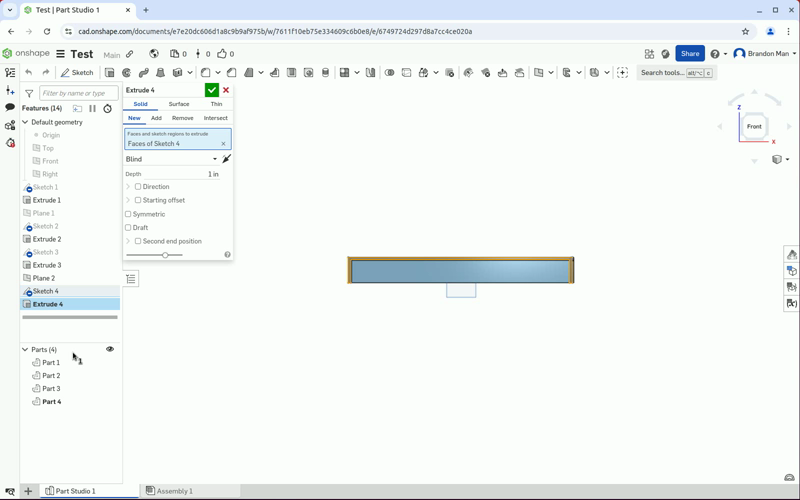
mouse_move(143, 106)
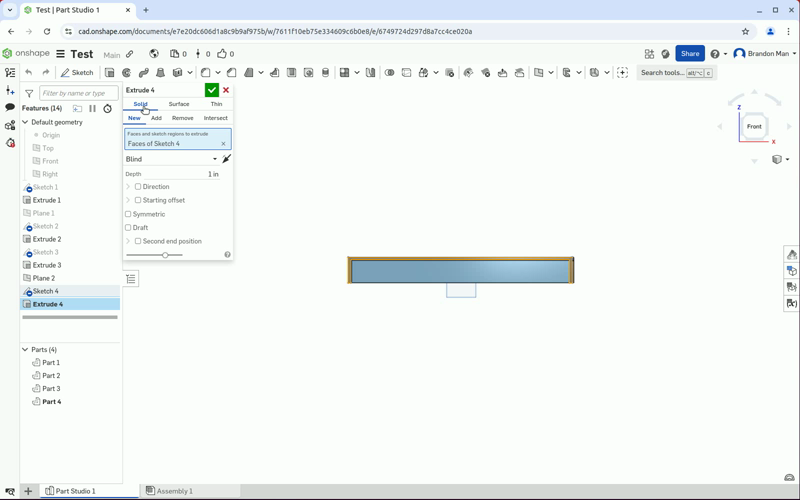
click(143, 106)
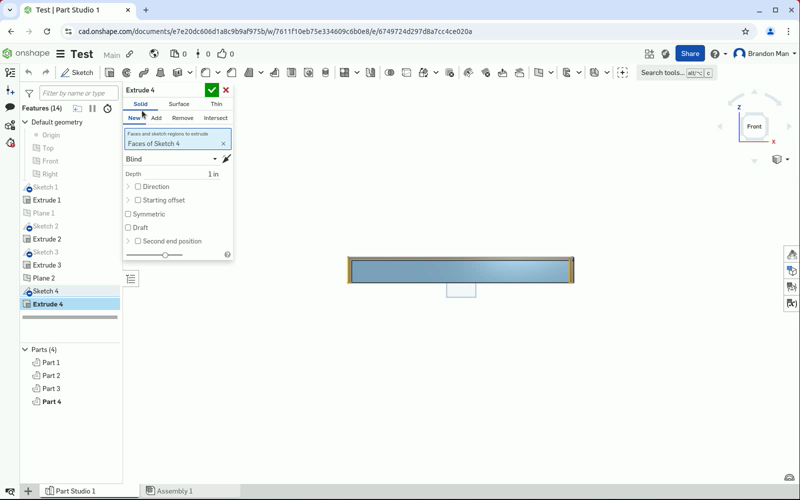
mouse_move(137, 120)
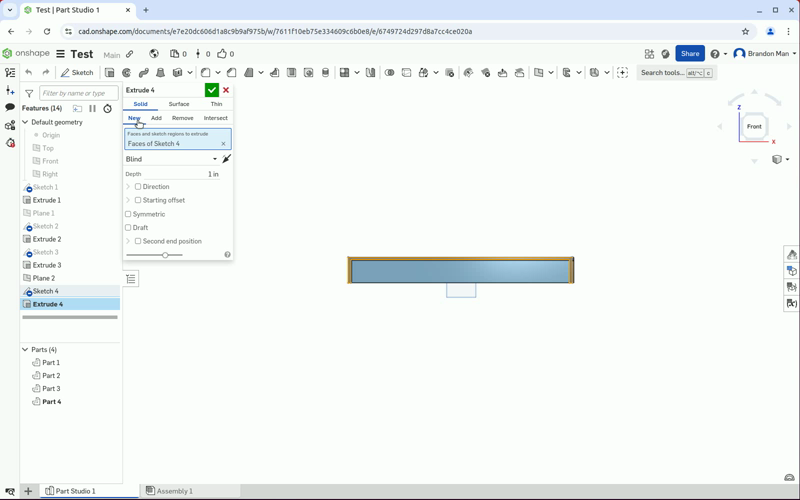
click(137, 120)
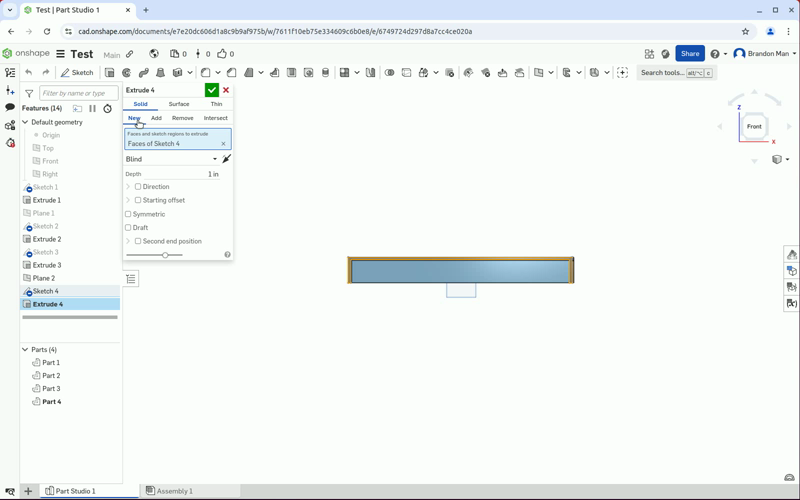
key(tab, 4)
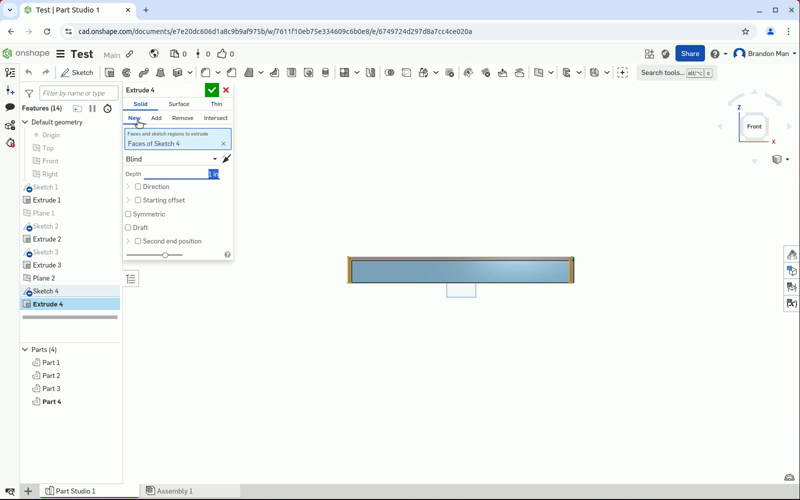
text(0.722)
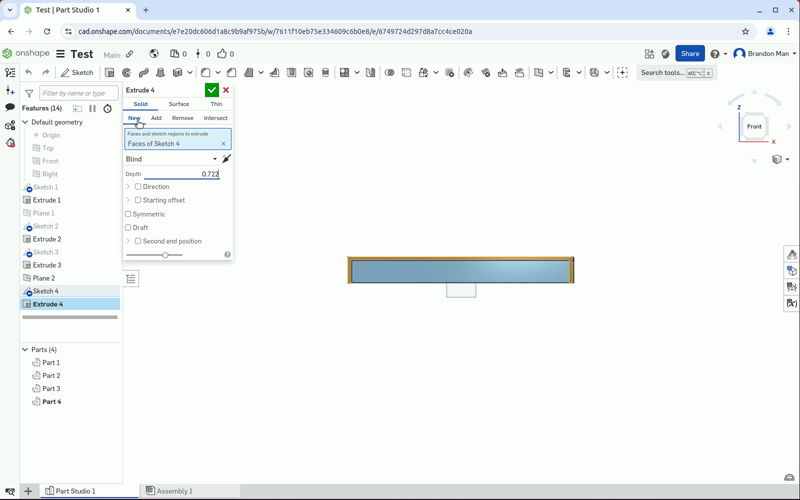
key(enter)
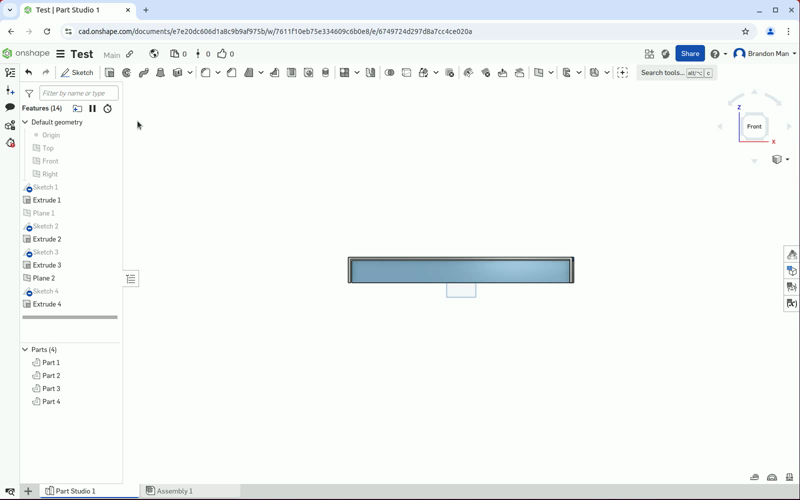
key(shift+h)
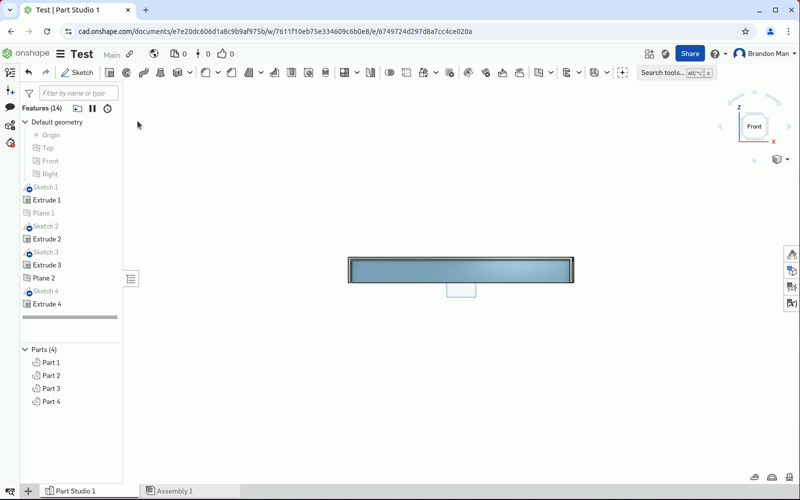
key(shift+h)
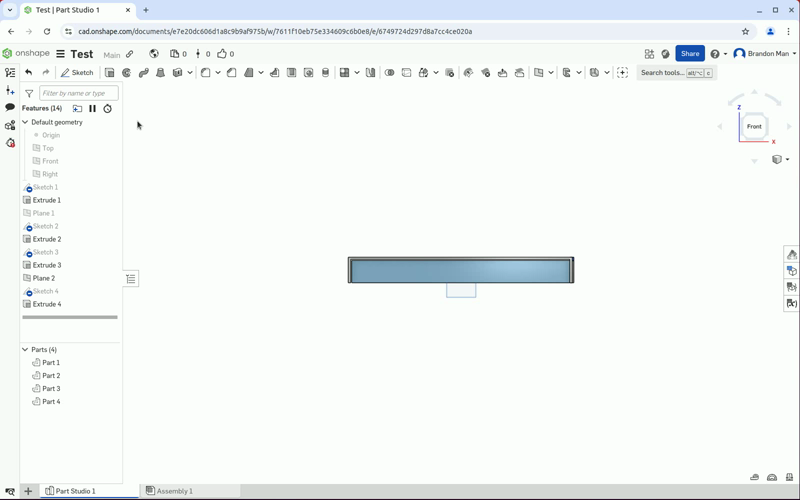
mouse_move(73, 189)
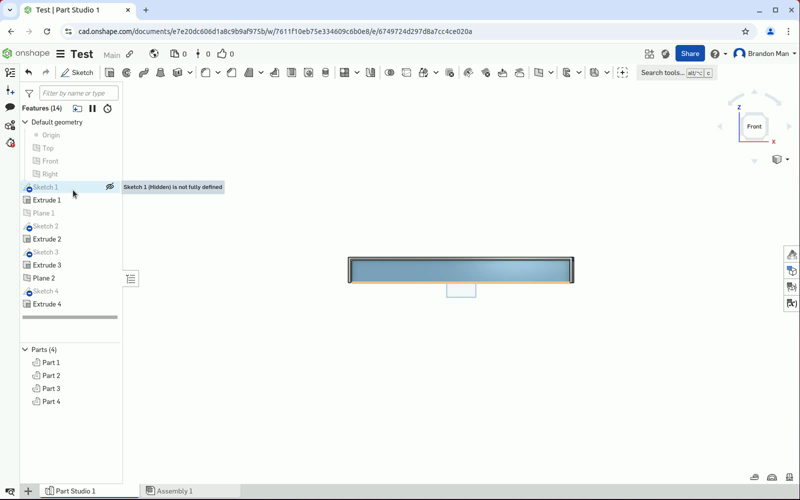
click(73, 189)
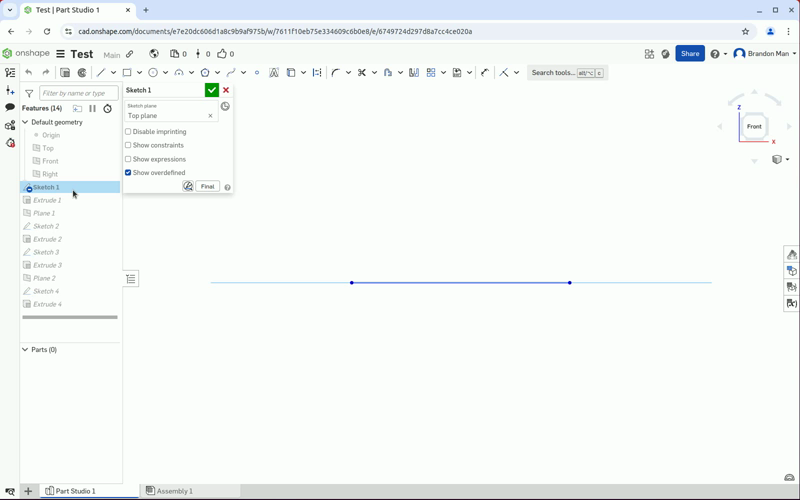
mouse_move(229, 92)
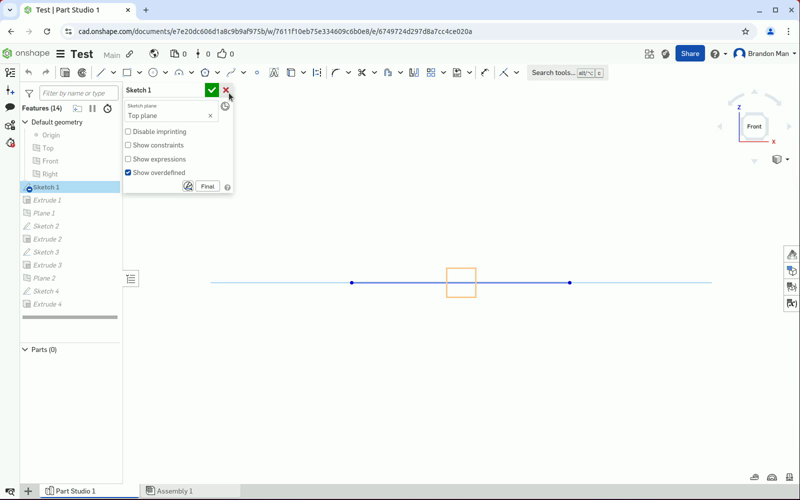
click(229, 92)
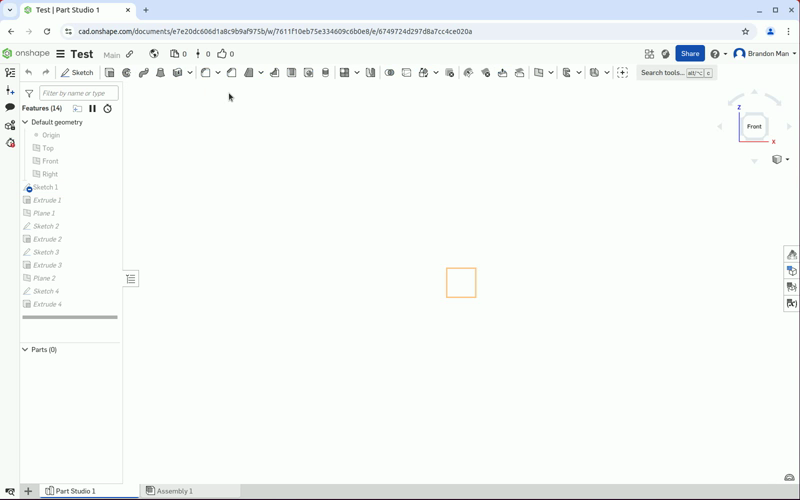
key(shift+s)
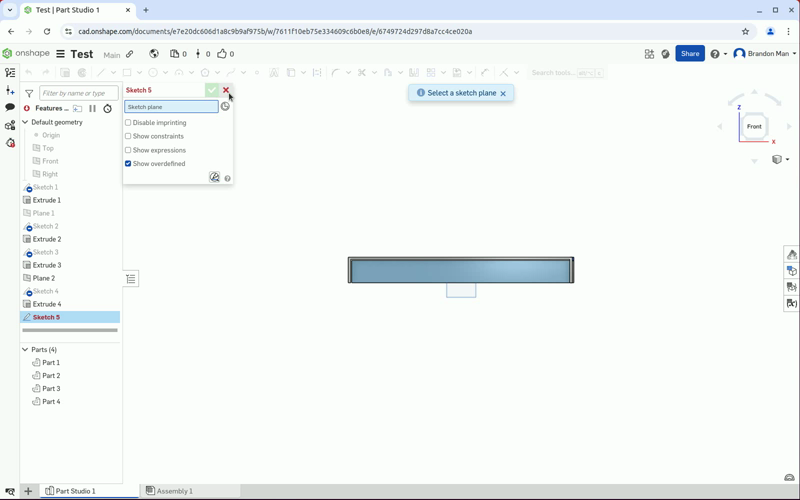
mouse_move(73, 280)
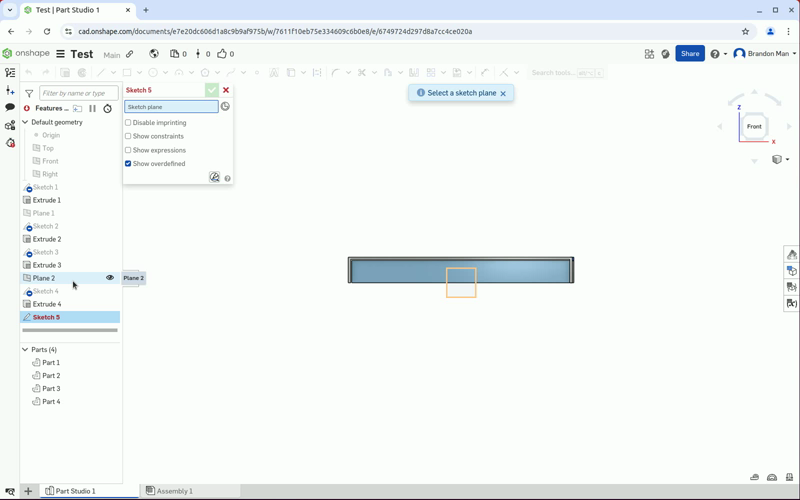
click(73, 280)
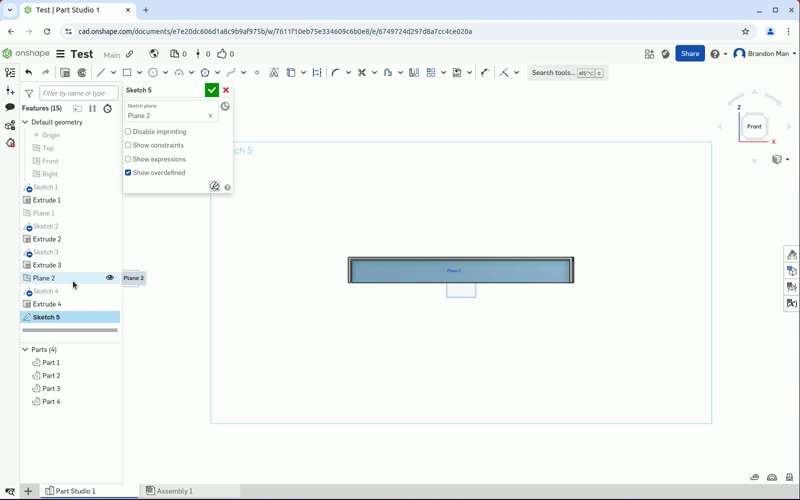
mouse_move(73, 352)
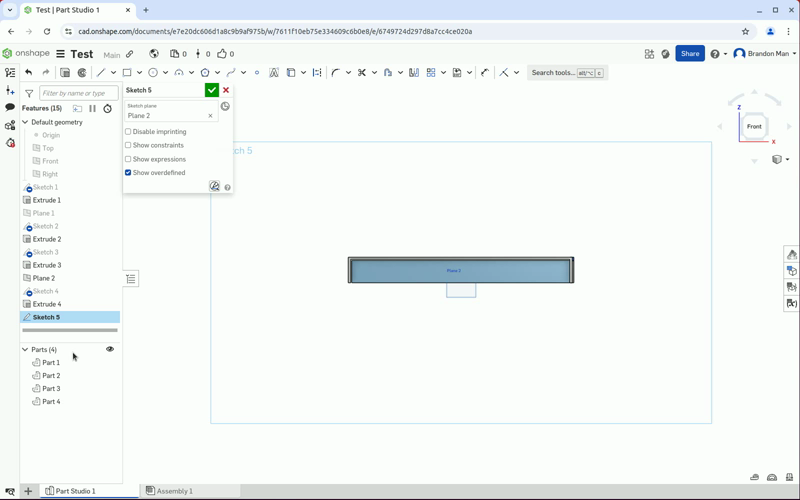
key(y)
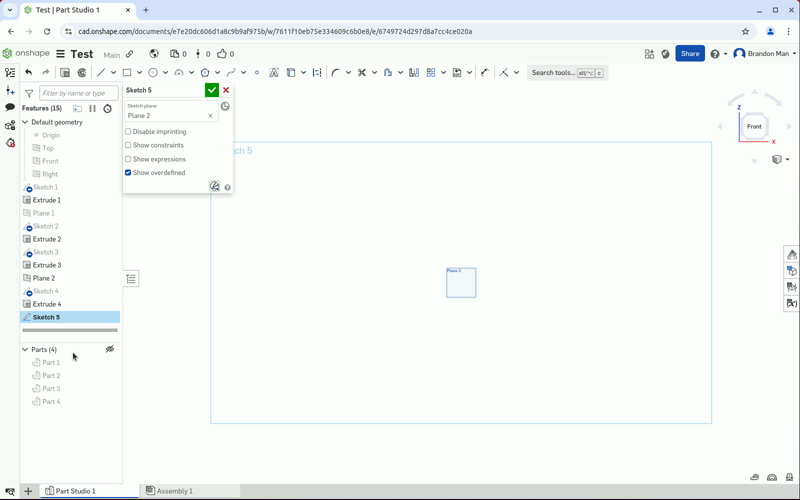
key(l)
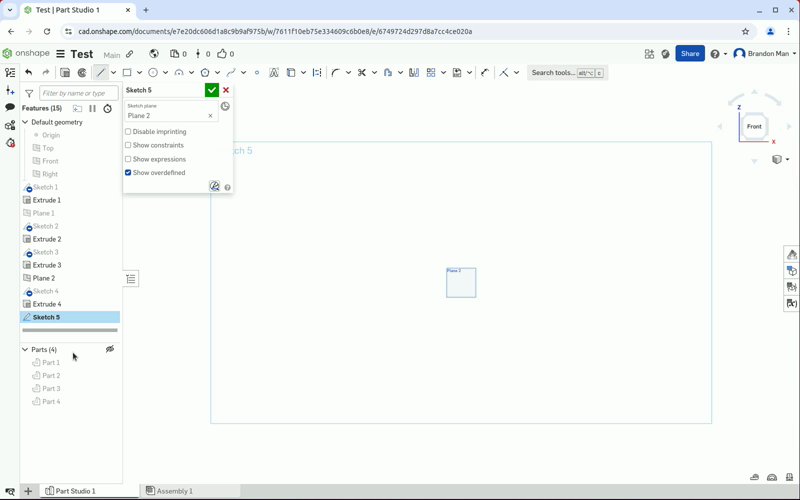
key_down(shift)
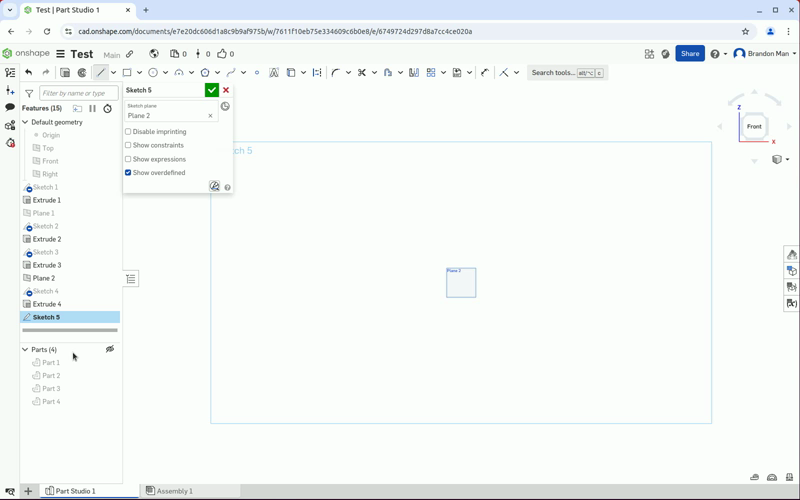
mouse_move(351, 282)
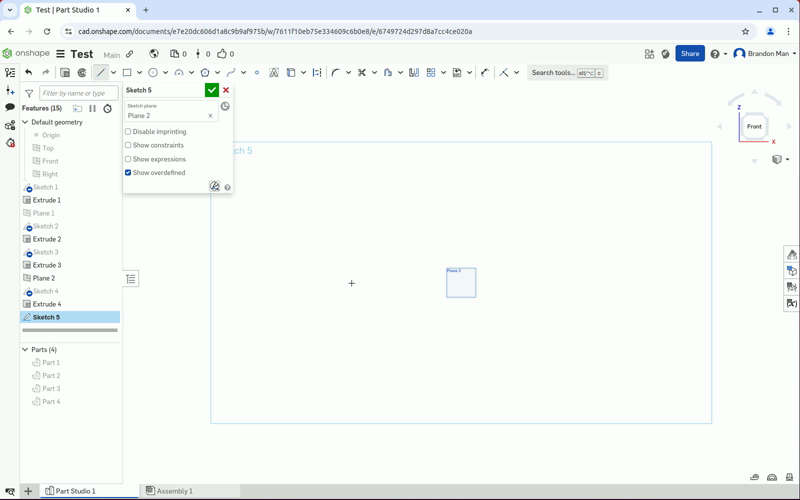
click(351, 282)
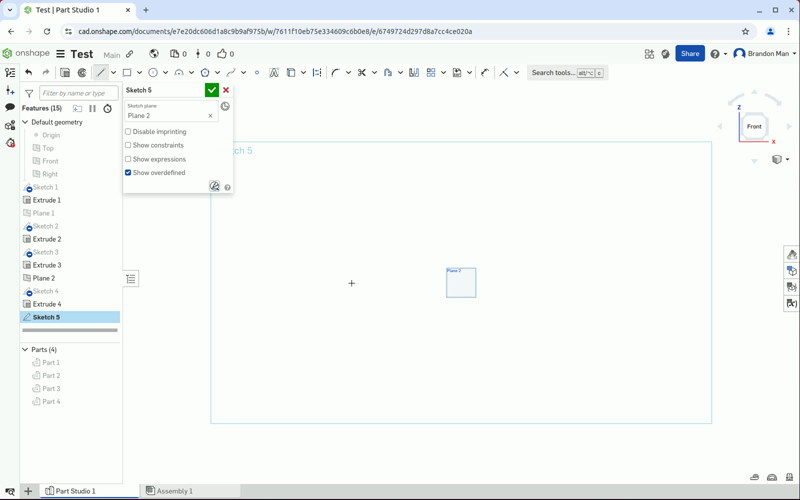
key_up(shift)
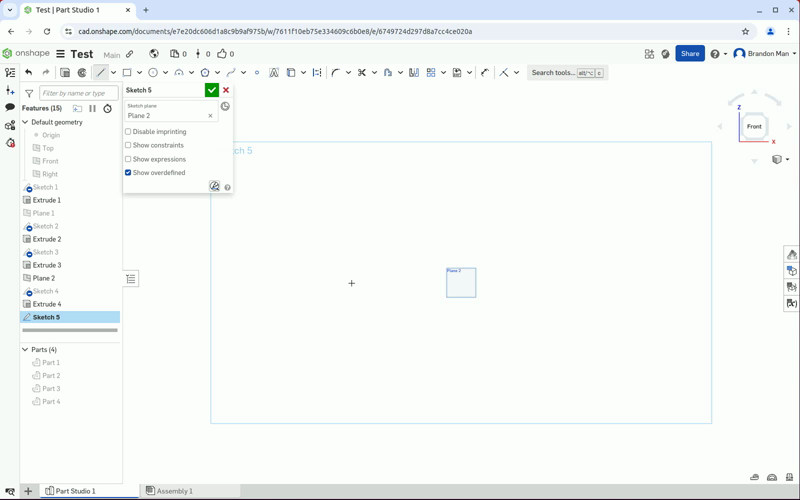
key_down(shift)
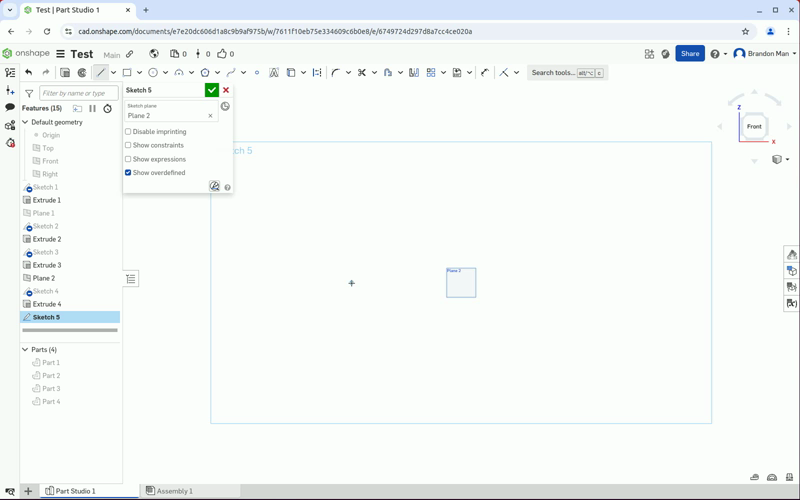
mouse_move(569, 282)
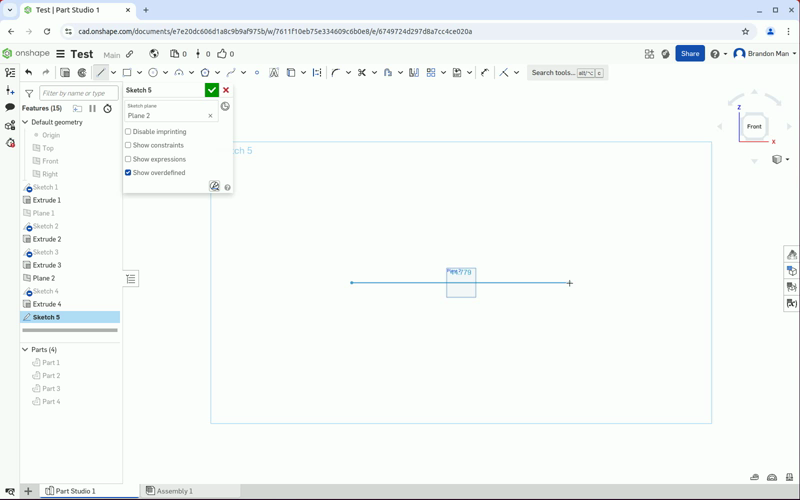
click(569, 282)
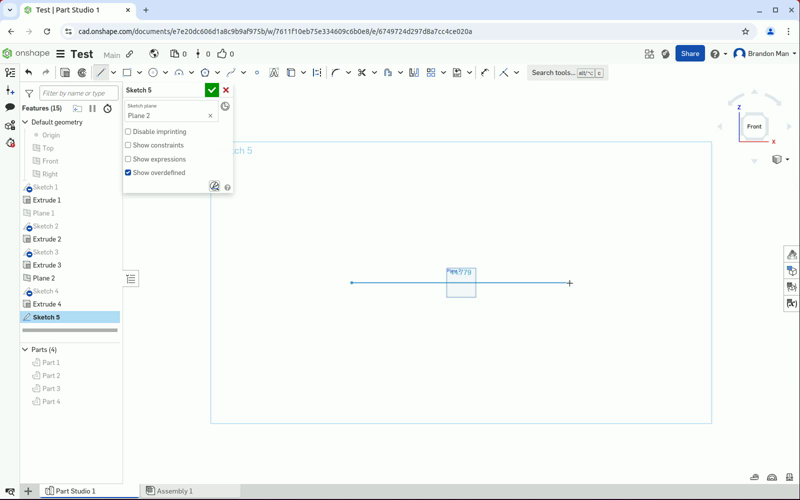
key_up(shift)
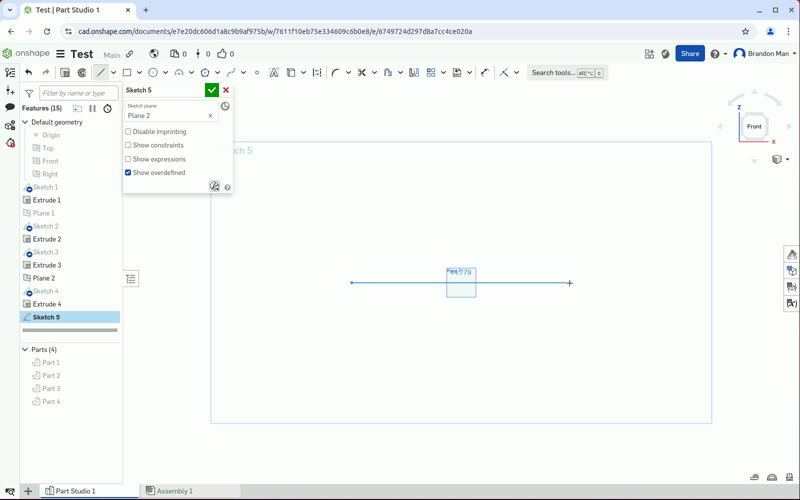
key_down(shift)
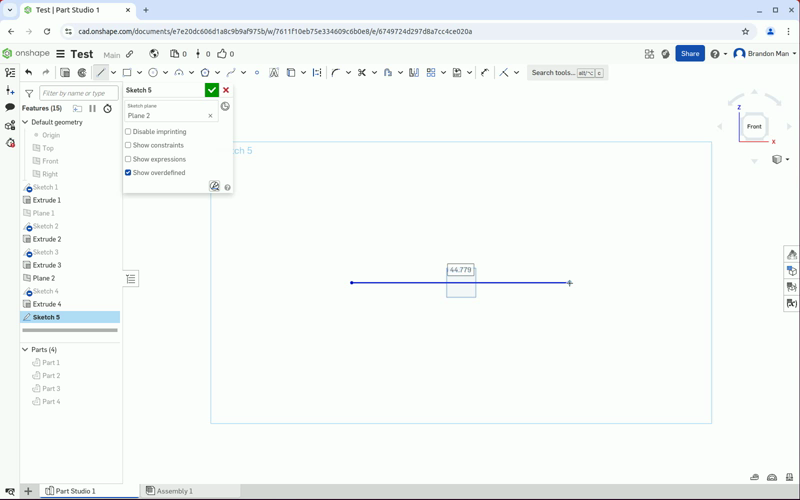
mouse_move(589, 282)
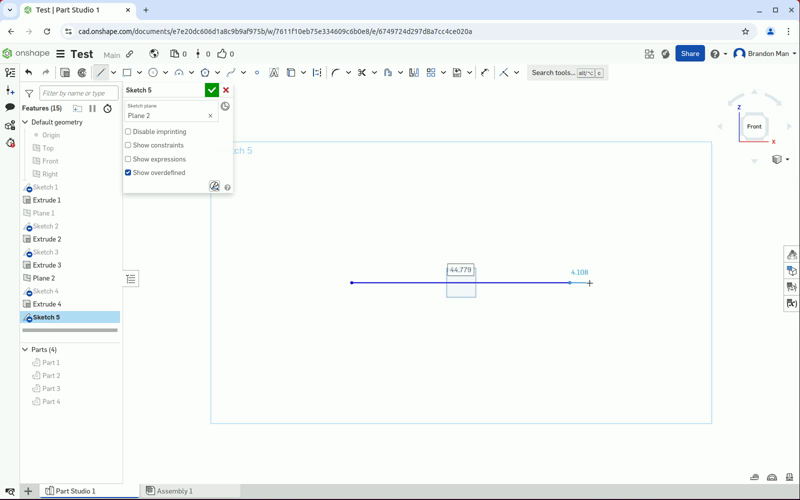
mouse_move(569, 260)
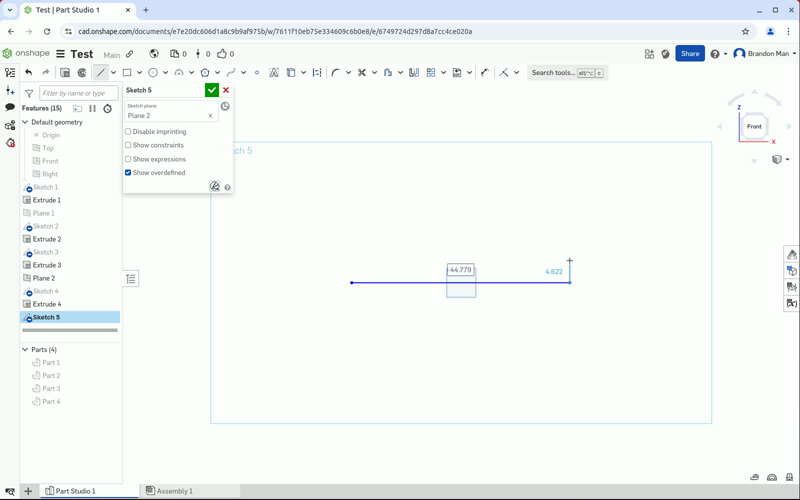
click(569, 260)
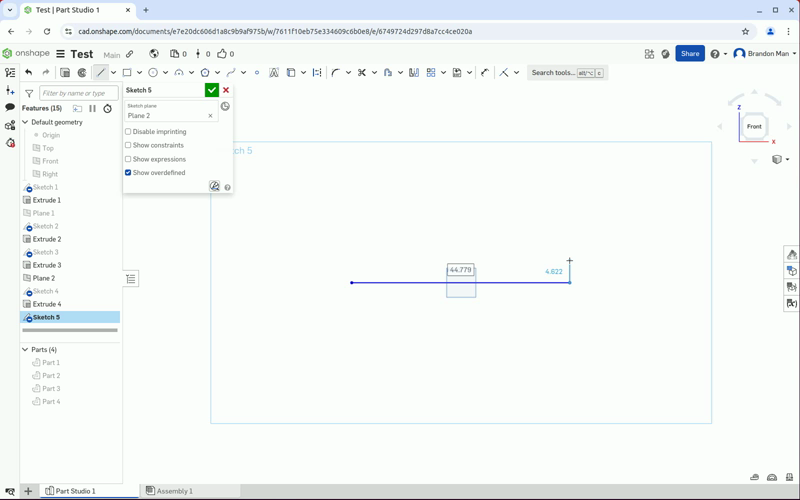
key_up(shift)
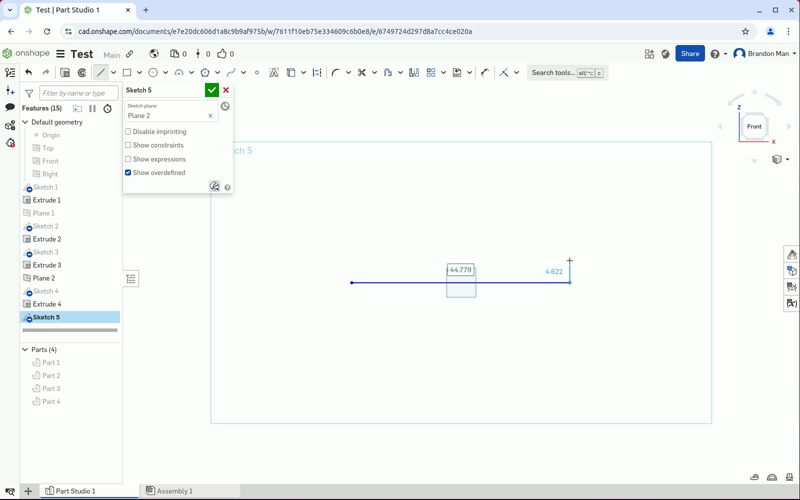
key_down(shift)
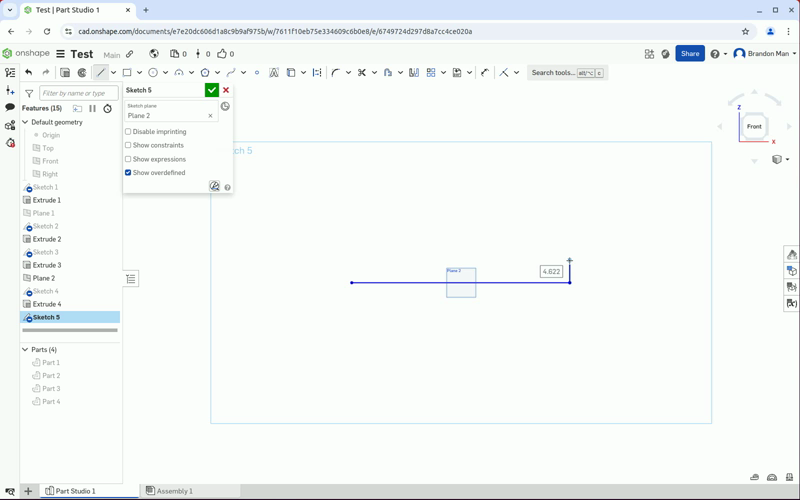
mouse_move(351, 260)
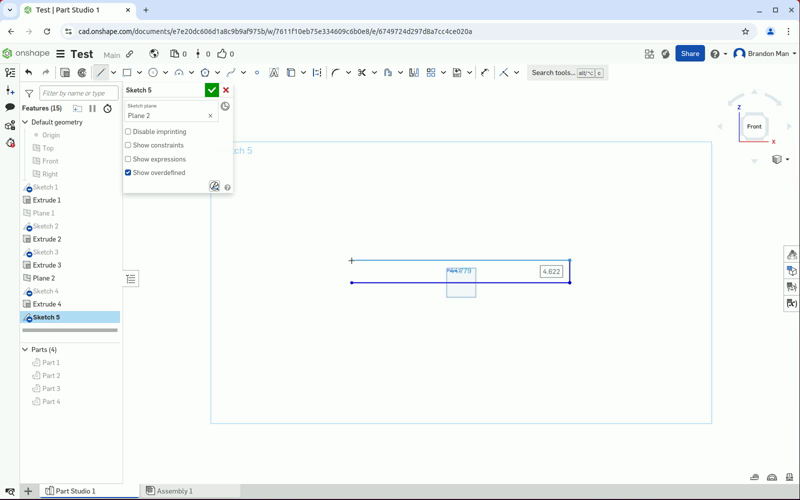
click(351, 260)
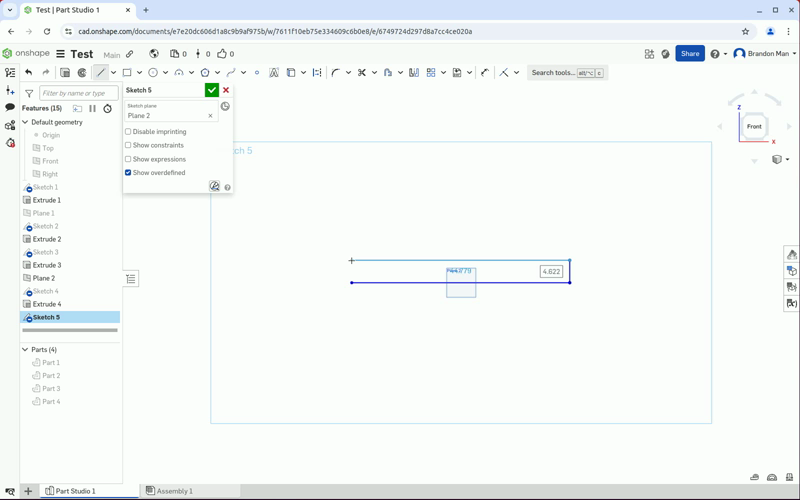
key_up(shift)
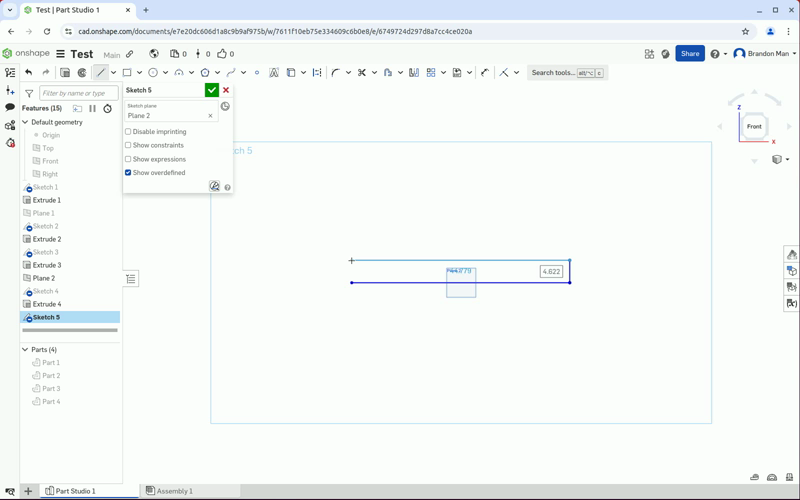
mouse_move(381, 260)
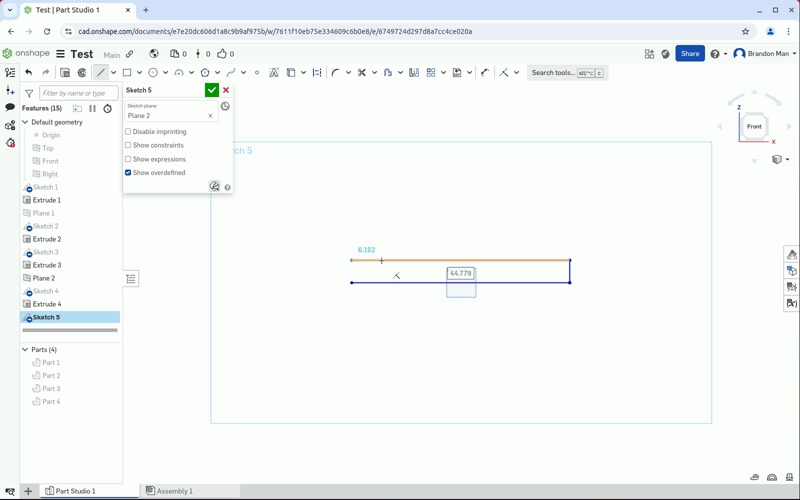
key_down(shift)
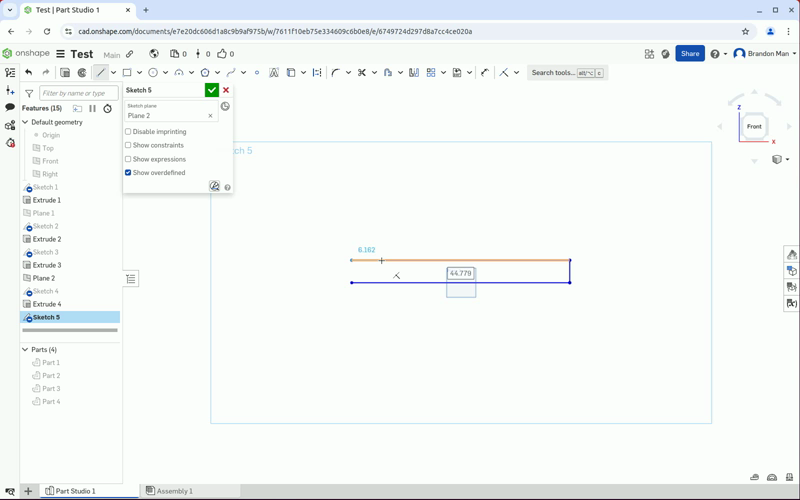
mouse_move(351, 282)
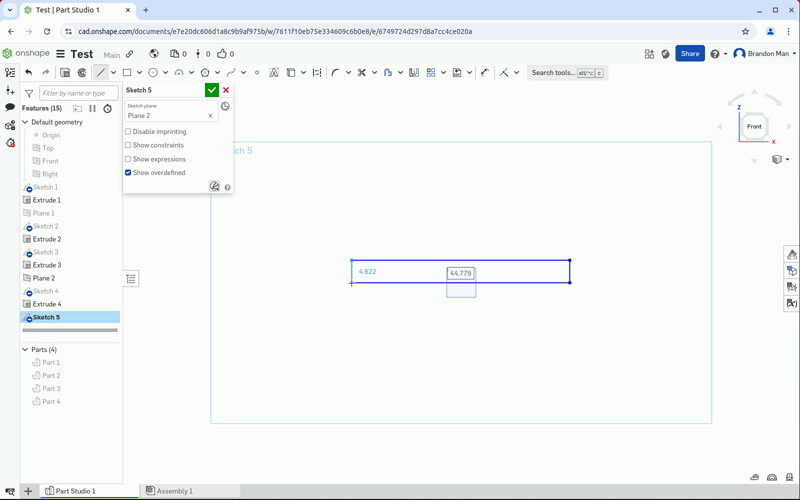
key_up(shift)
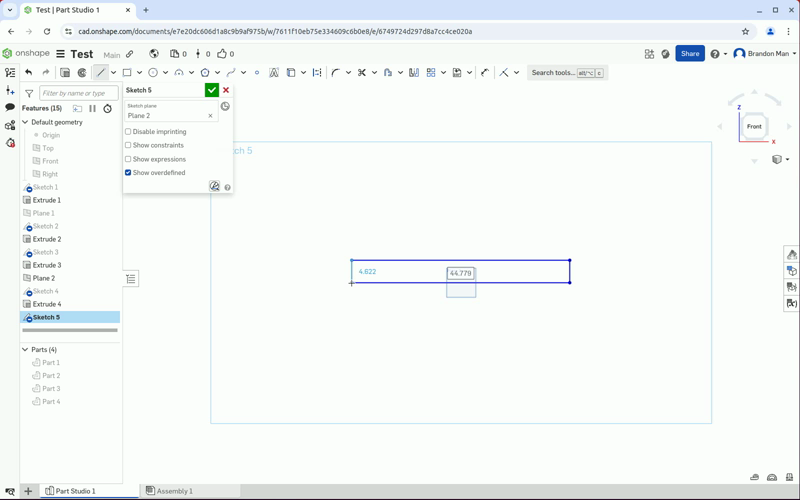
click(351, 282)
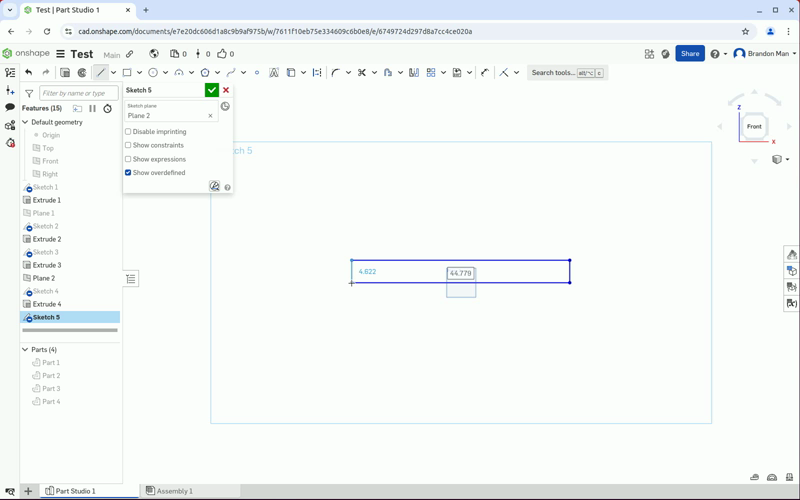
key(esc)
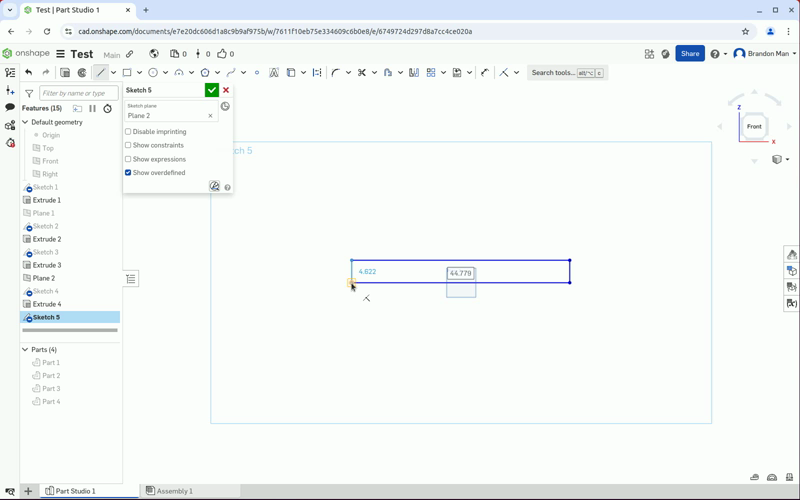
mouse_move(439, 271)
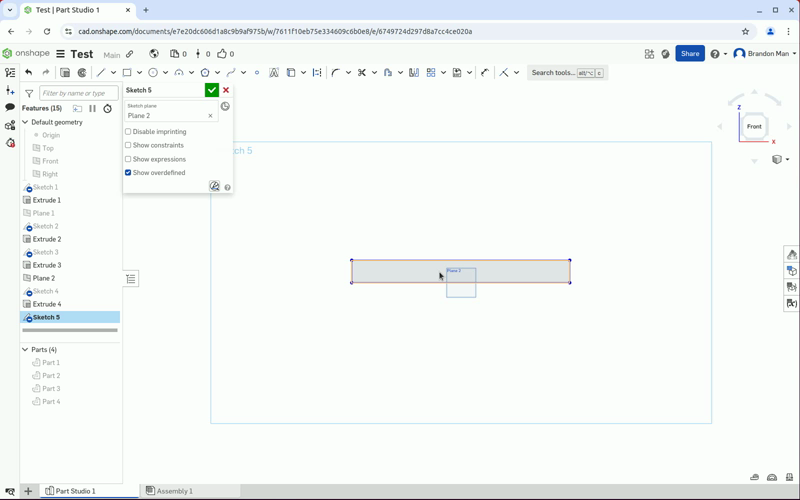
click(439, 271)
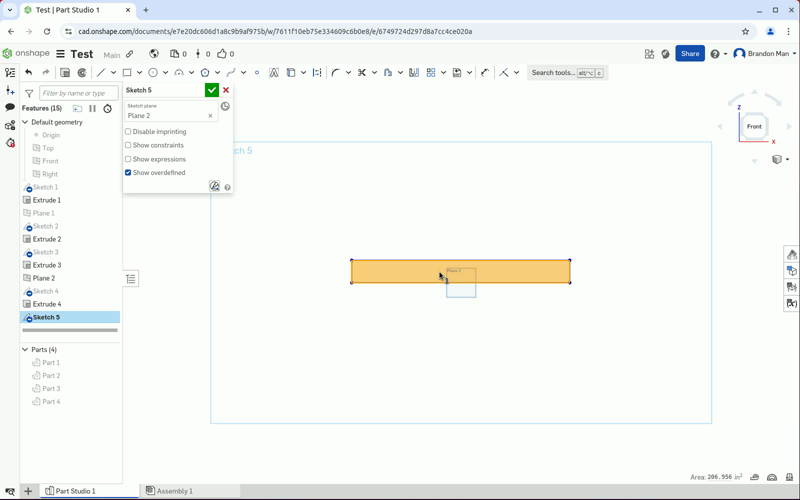
mouse_move(73, 352)
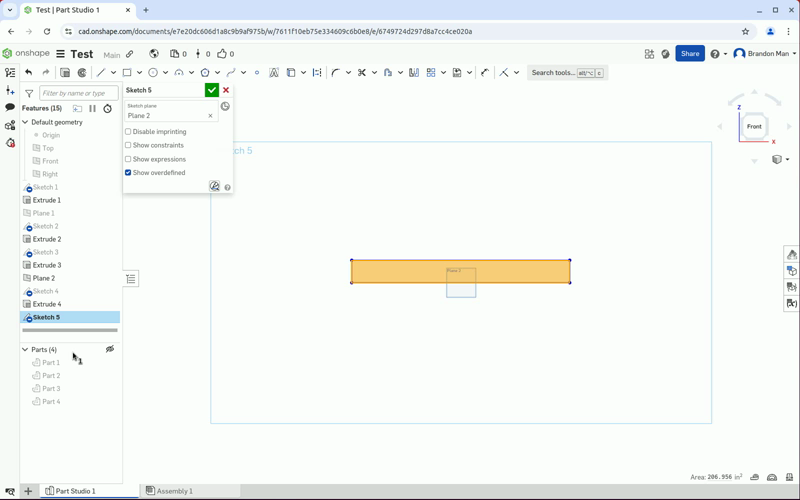
key(shift+y)
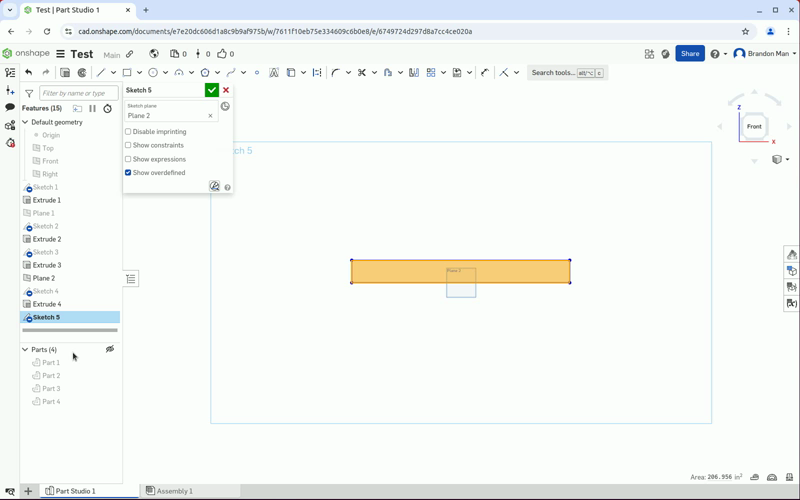
key(shift+e)
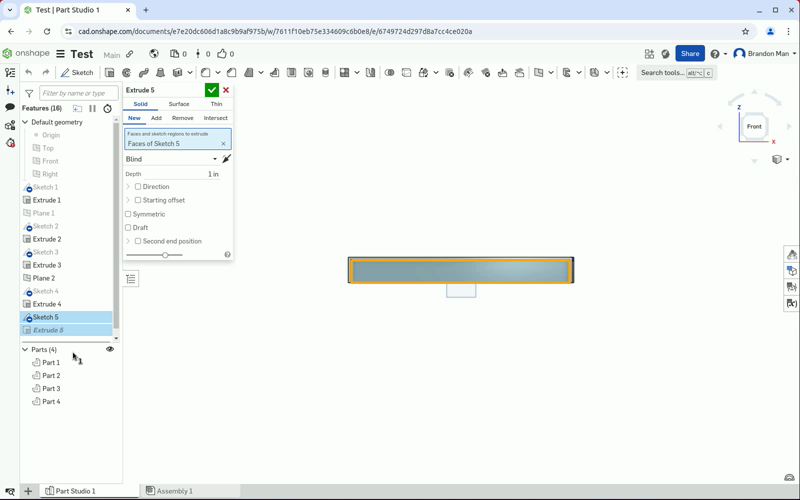
mouse_move(143, 106)
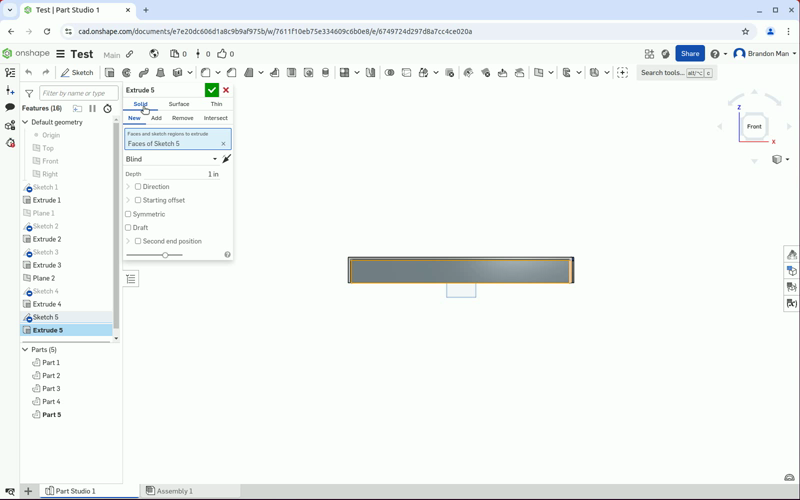
click(143, 106)
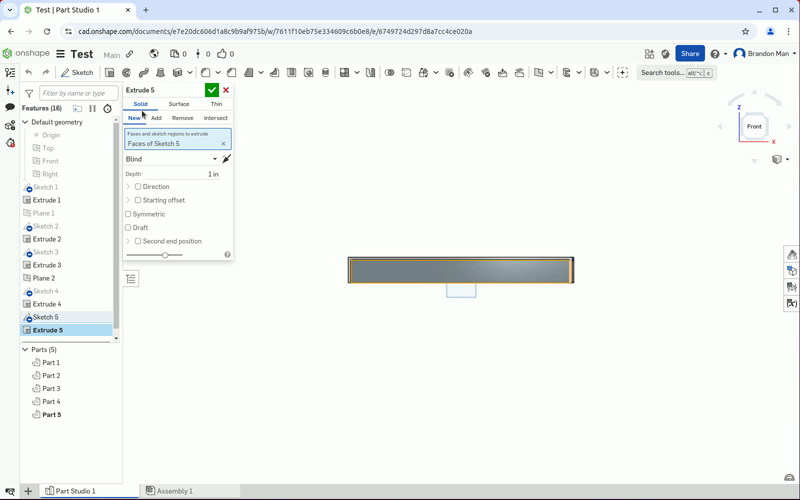
mouse_move(137, 120)
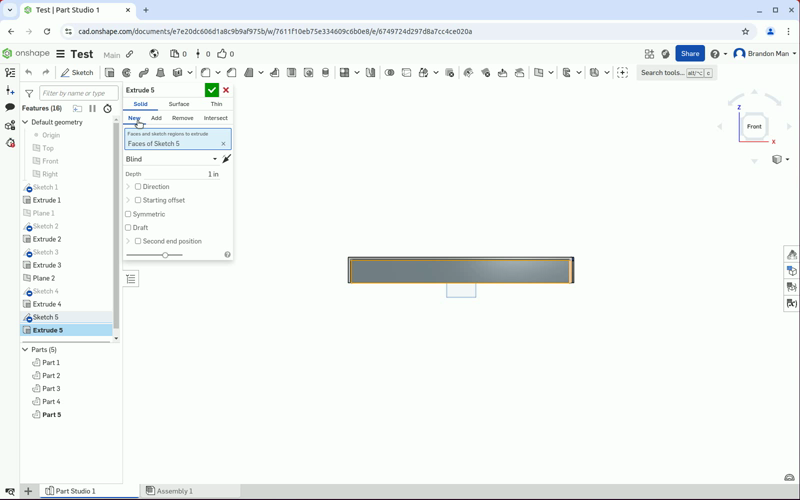
click(137, 120)
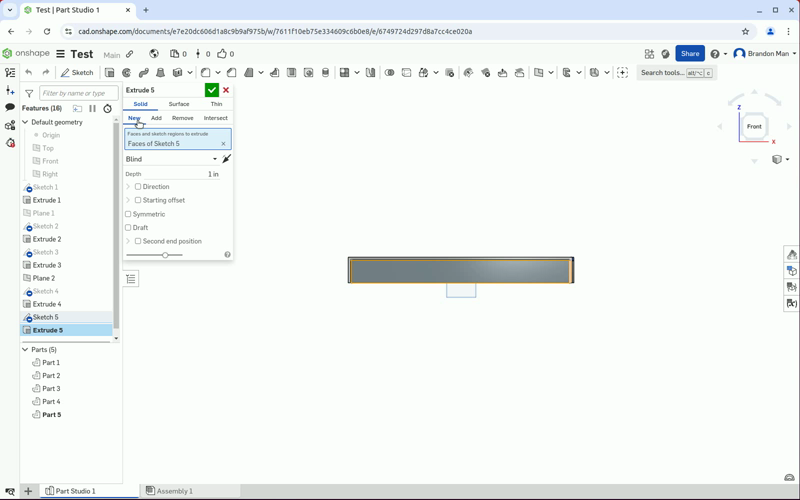
key(tab, 4)
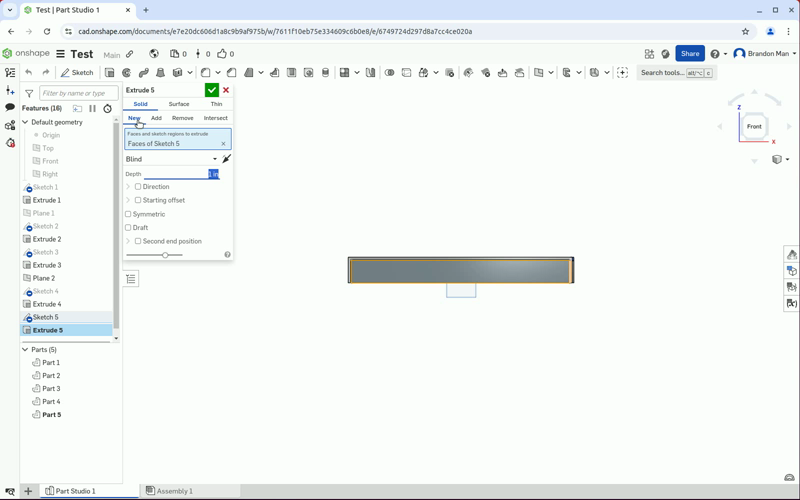
text(0.722)
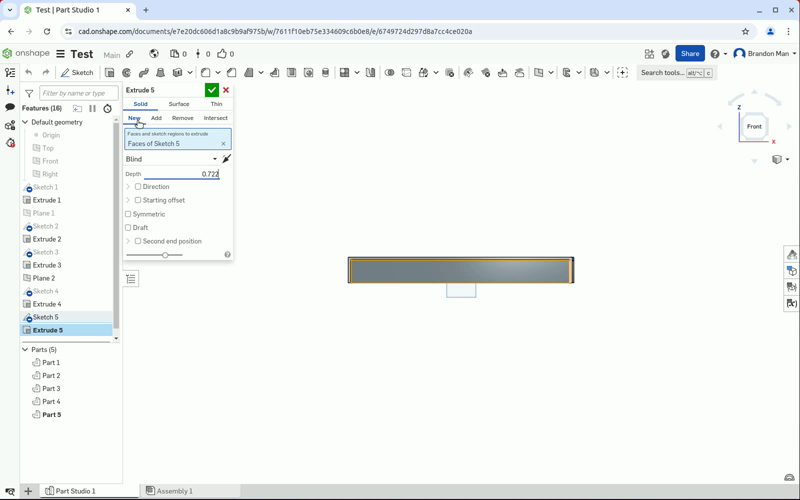
key(enter)
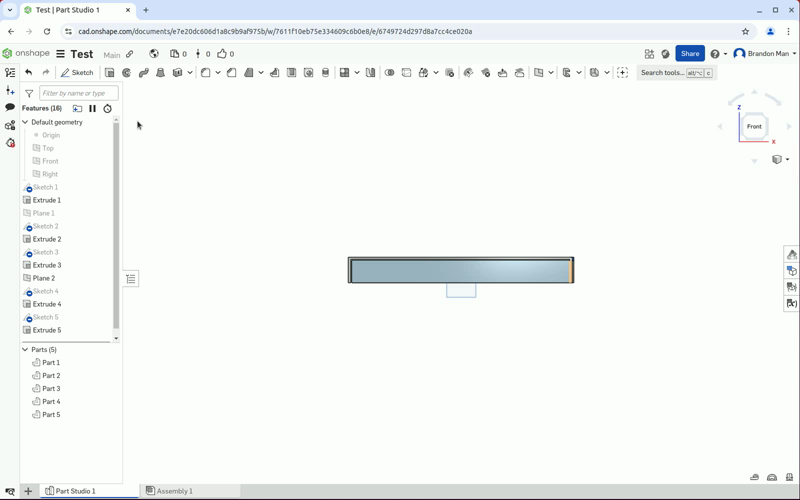
key(shift+h)
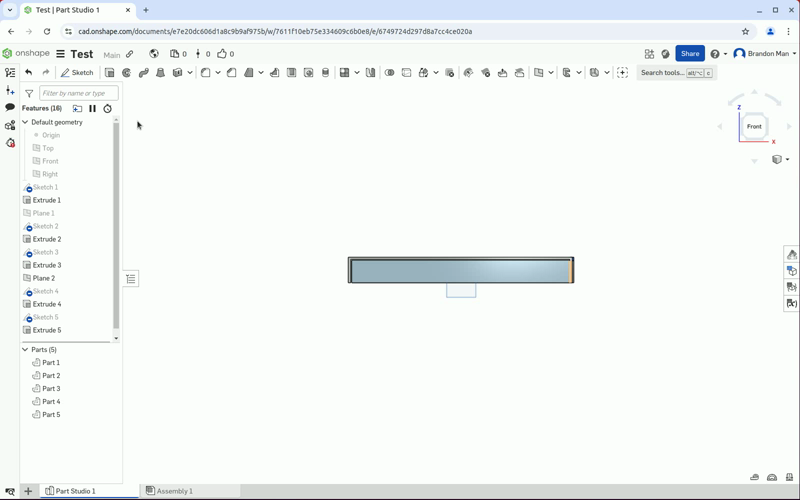
key(shift+h)
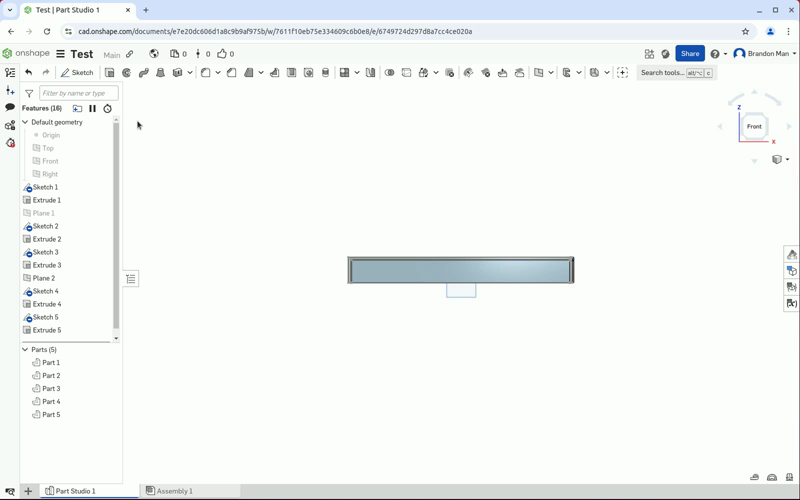
key(shift+7)
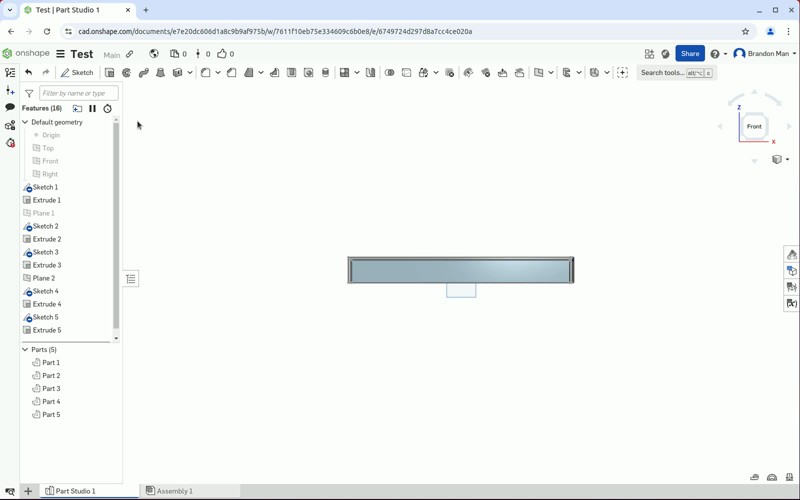
key(left, 2)
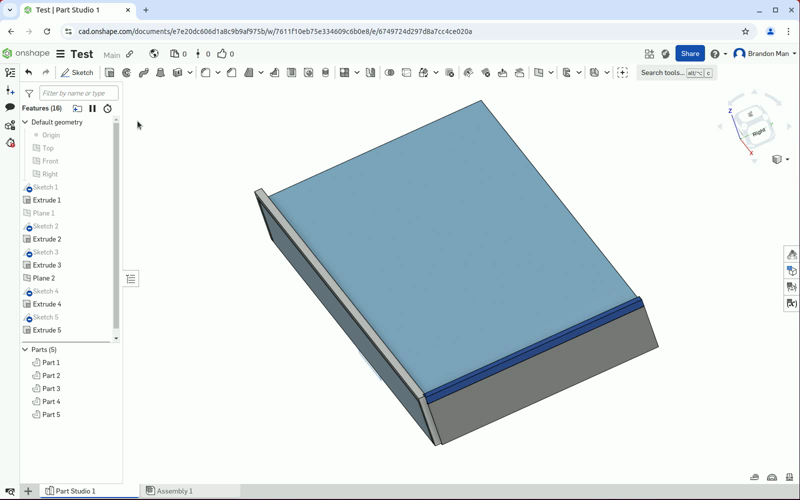
key(down, 2)
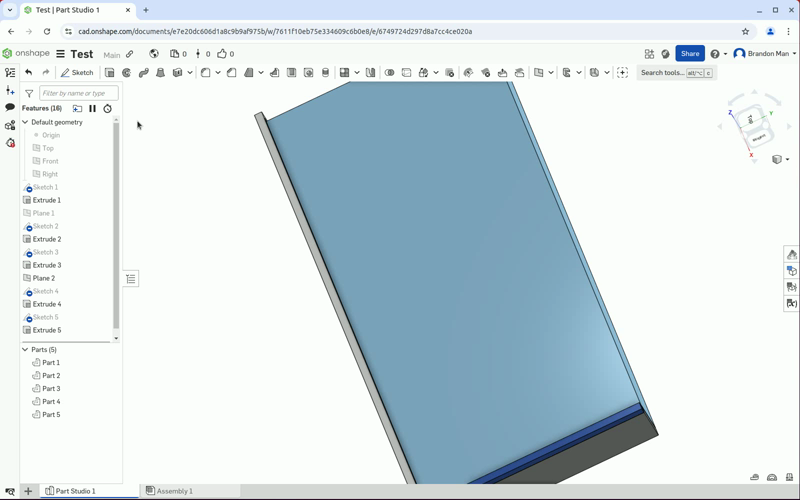
key(up, 2)
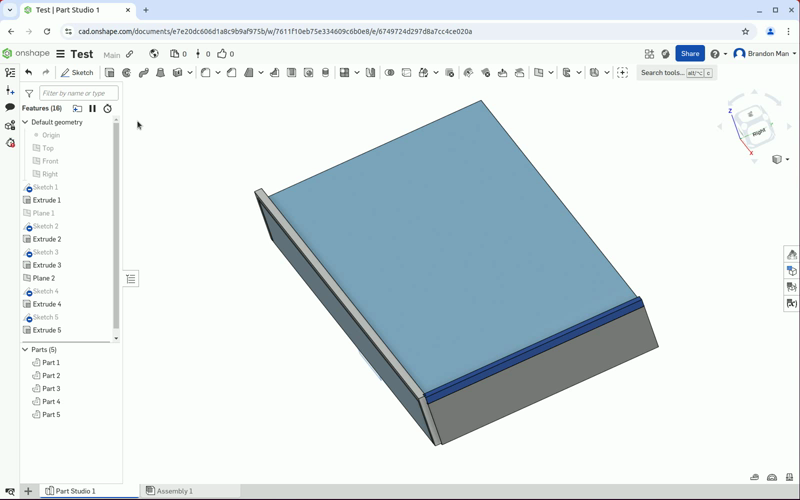
key(right, 2)
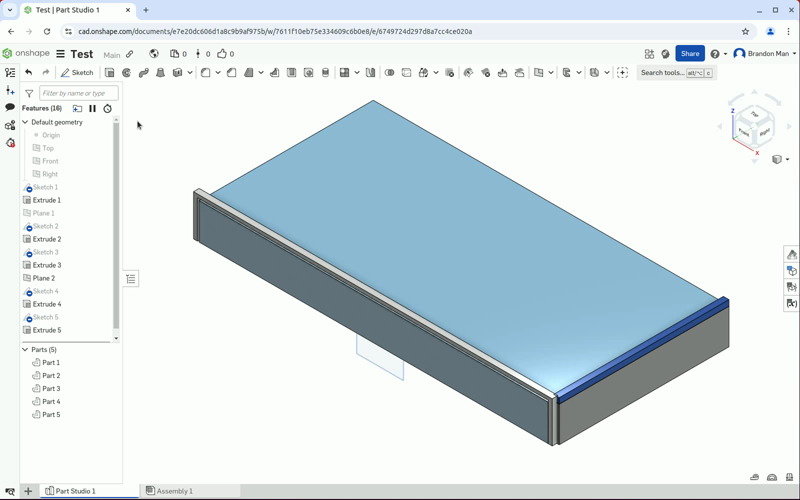
mouse_move(69, 189)
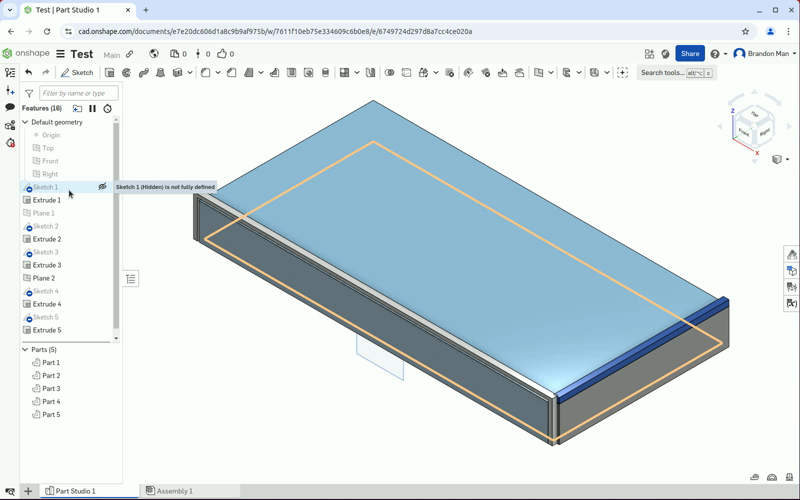
click(69, 189)